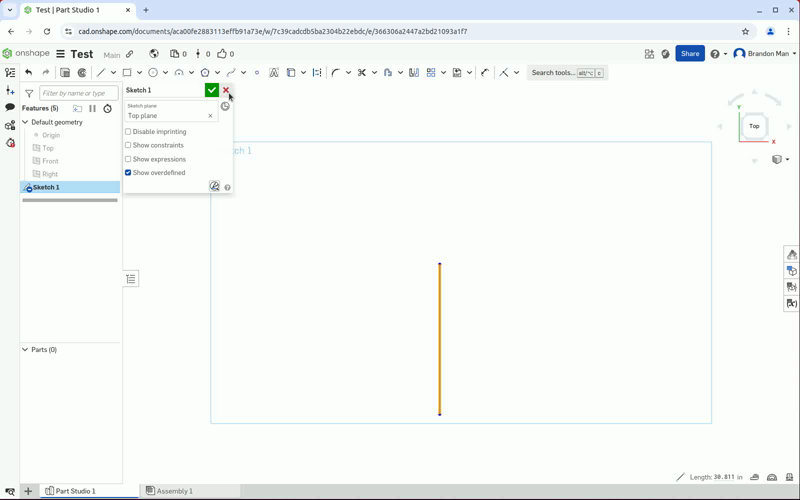
key(shift+h)
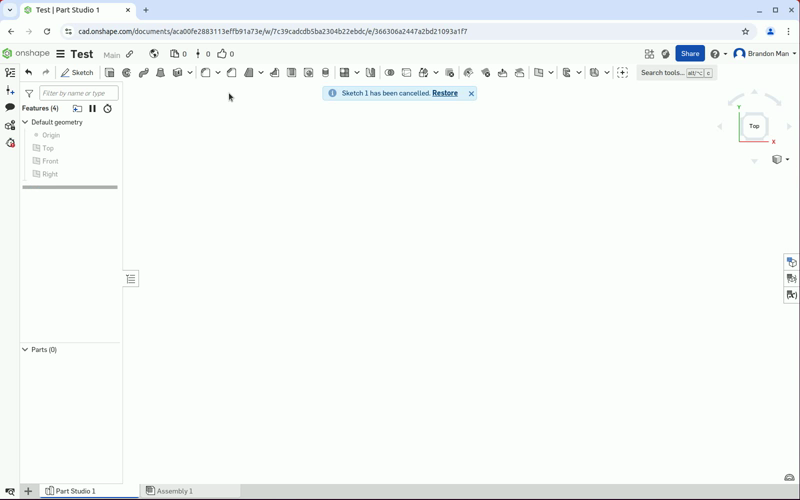
mouse_move(73, 352)
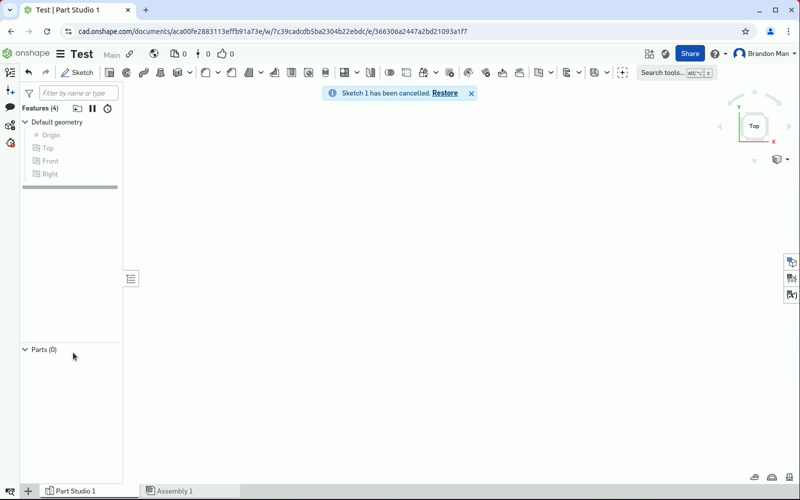
key(y)
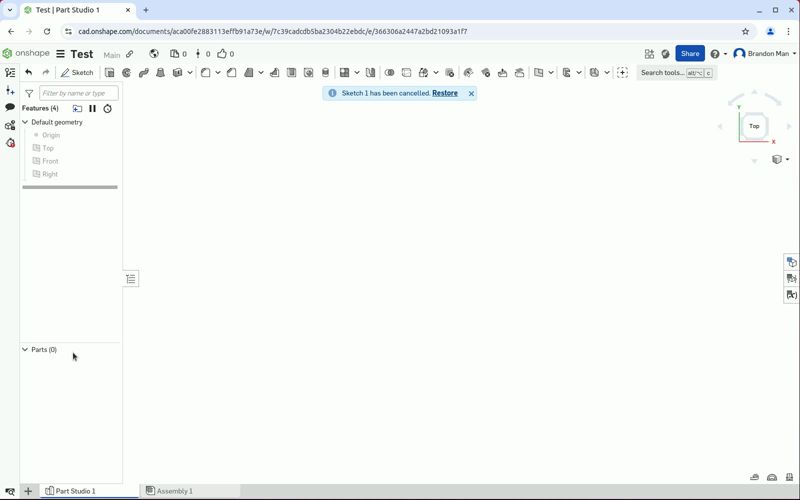
key(shift+p)
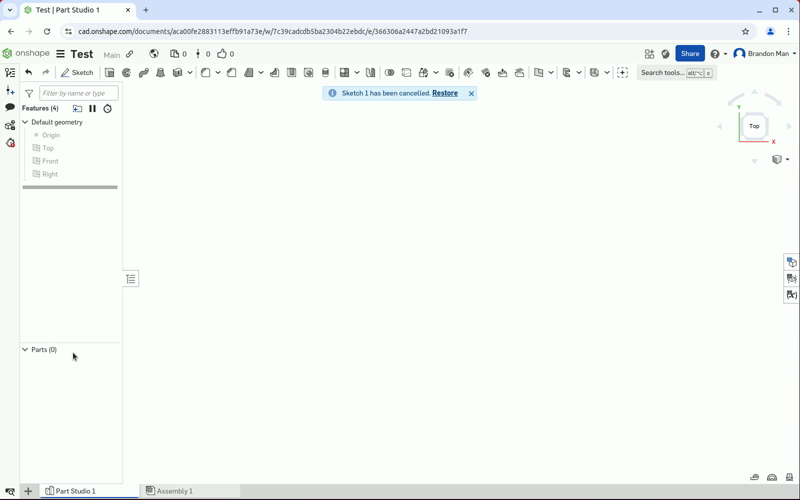
key(space)
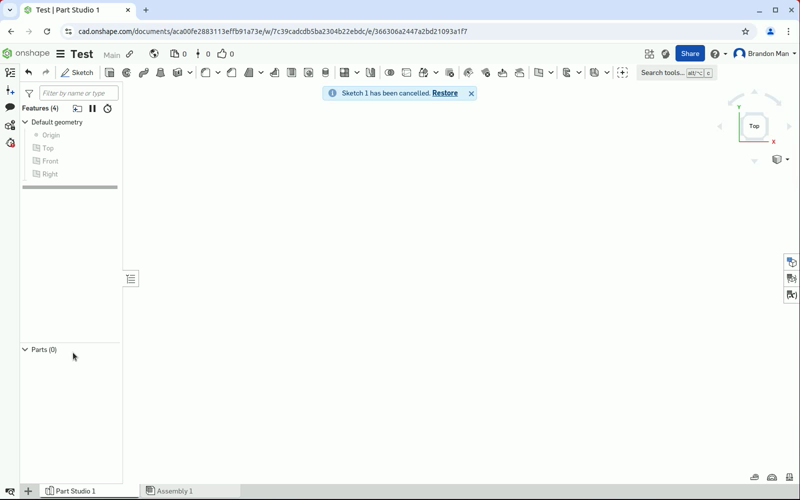
key_down(shift)
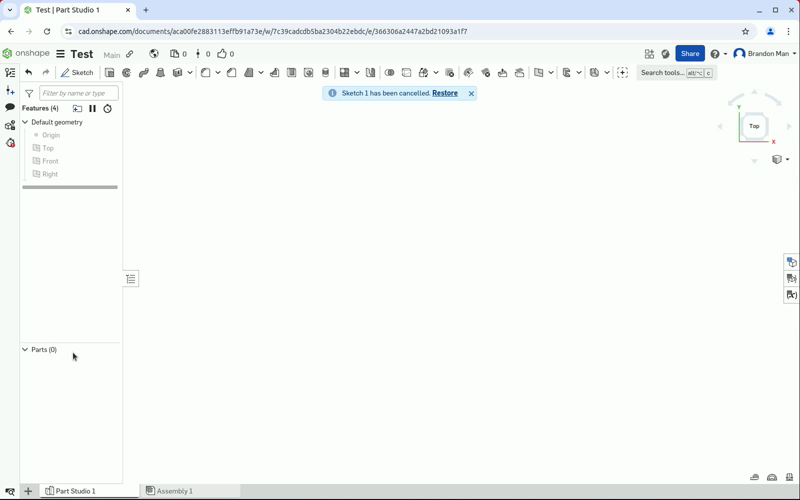
key(up)
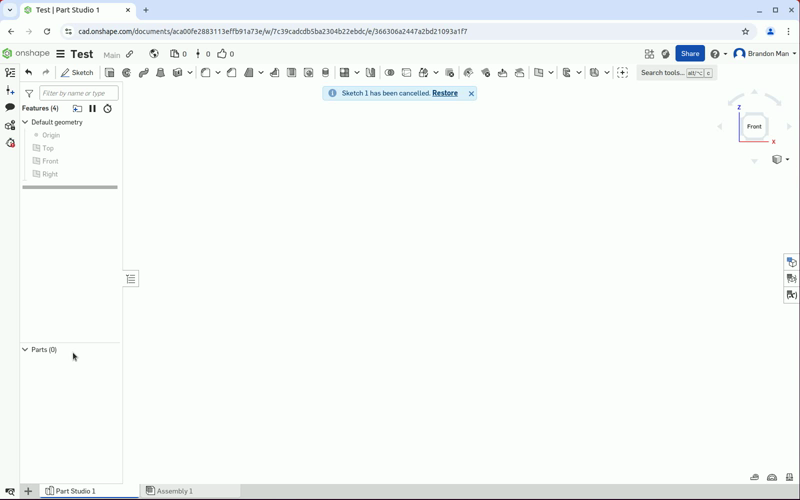
key_up(shift)
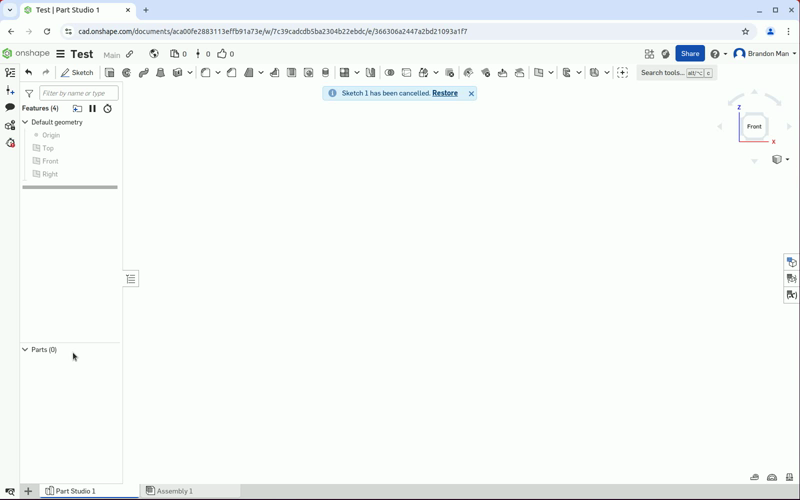
mouse_move(73, 352)
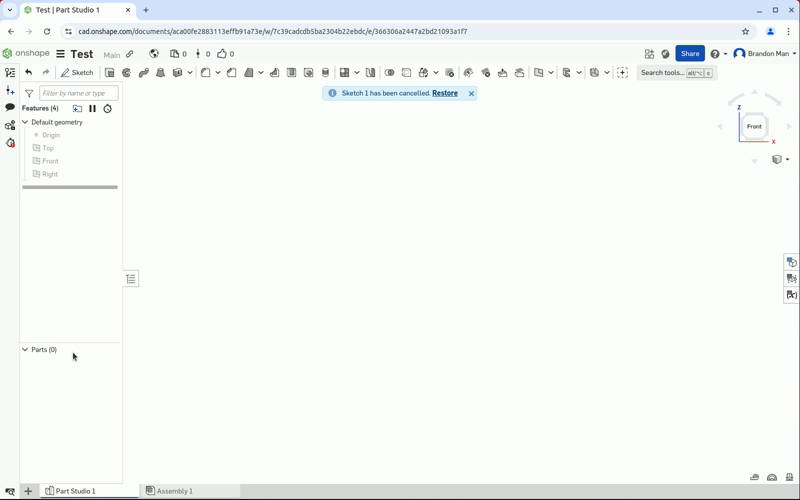
key(shift+y)
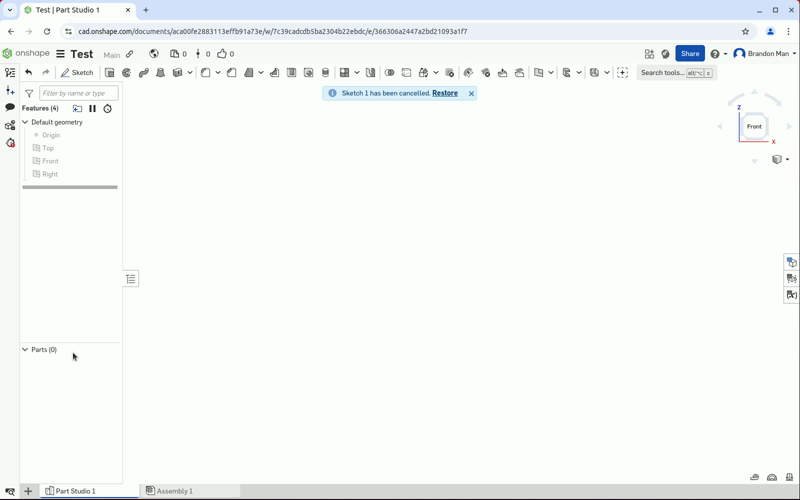
key(shift+s)
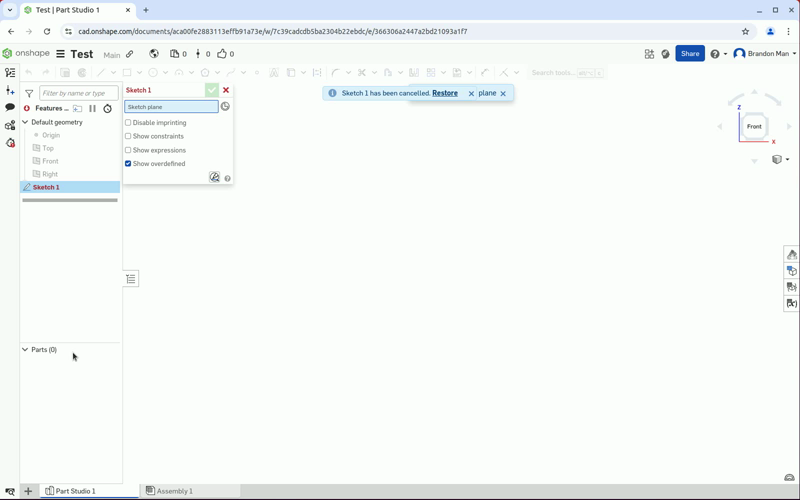
mouse_move(73, 163)
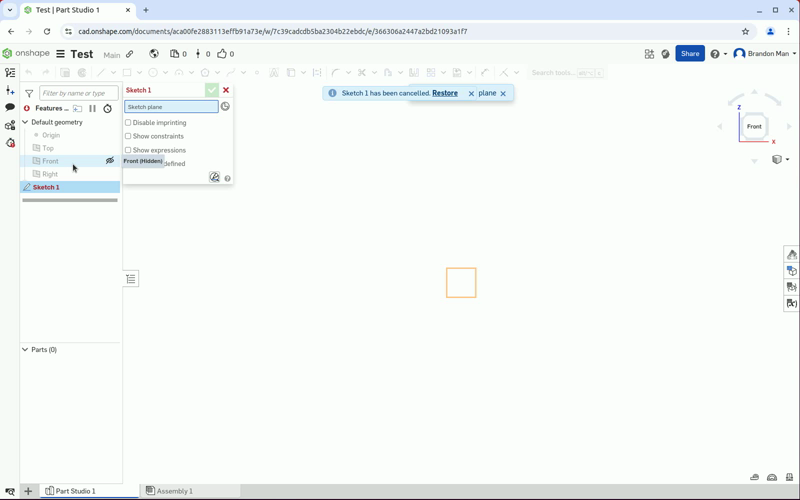
click(73, 163)
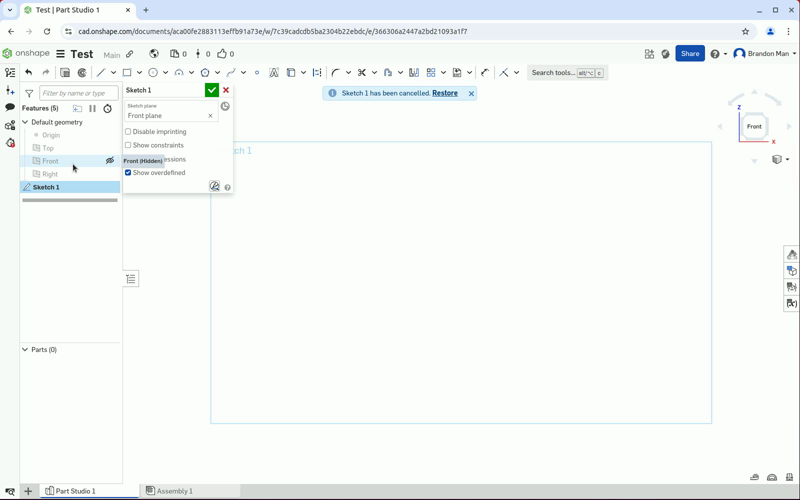
mouse_move(73, 352)
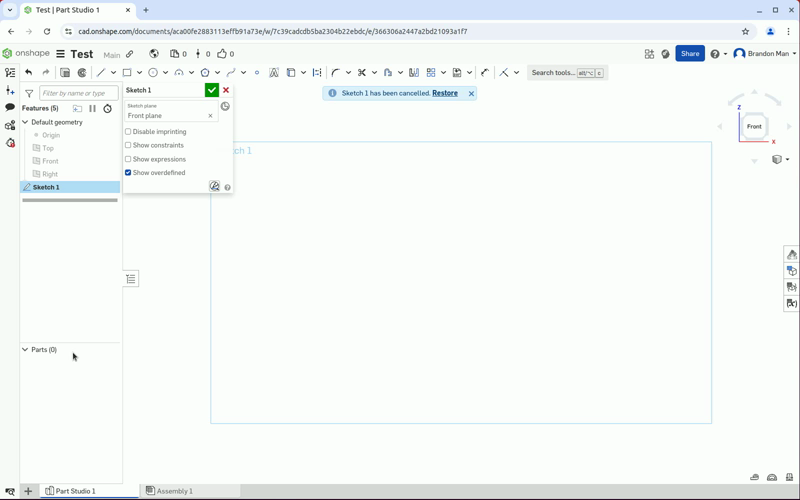
key(y)
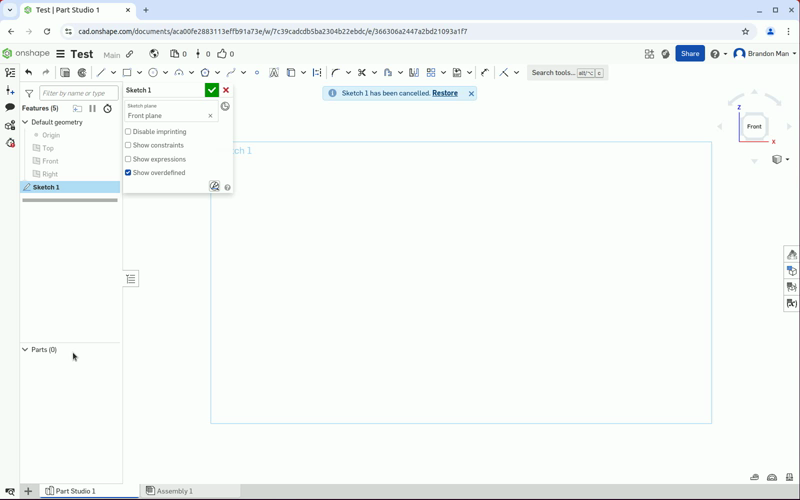
key(c)
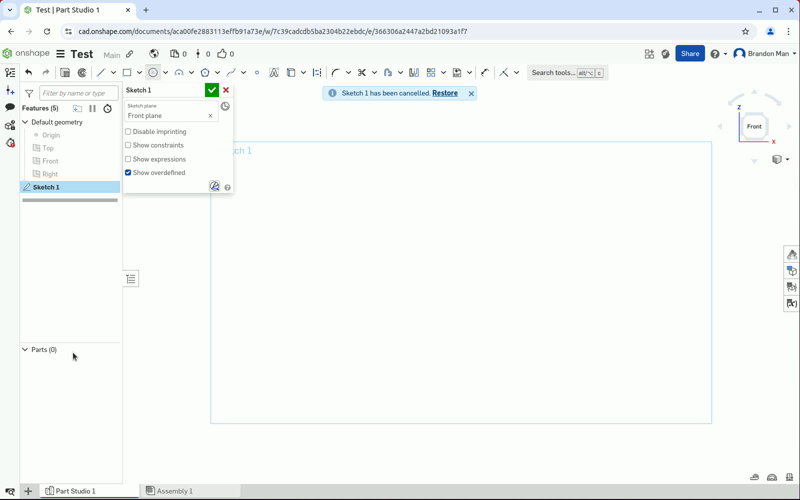
key_down(shift)
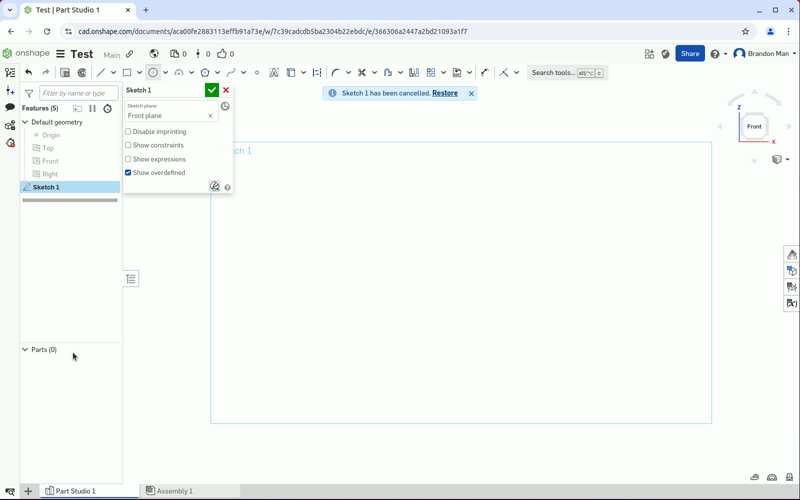
mouse_move(461, 282)
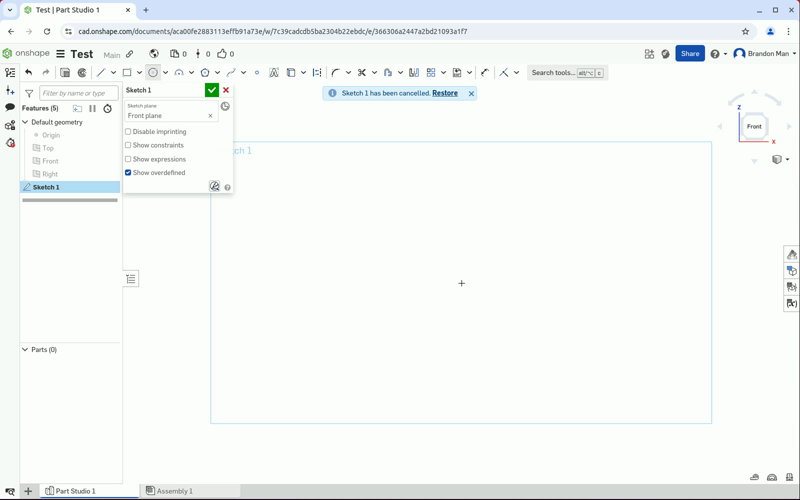
click(461, 282)
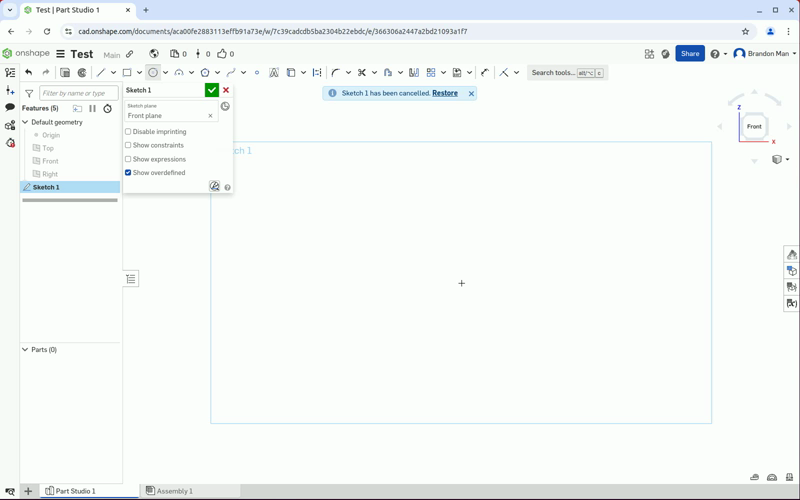
key_up(shift)
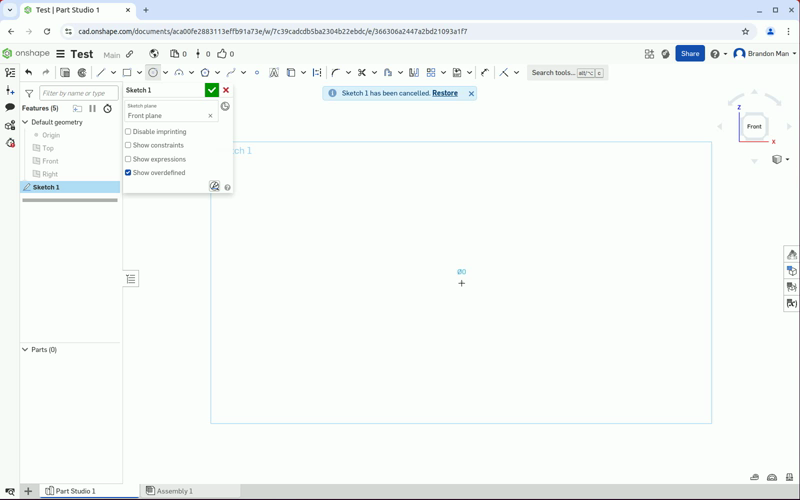
mouse_move(471, 282)
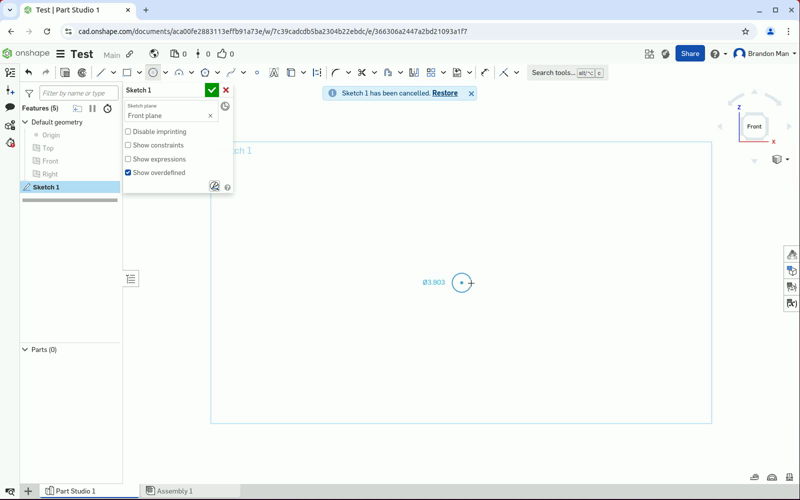
click(471, 282)
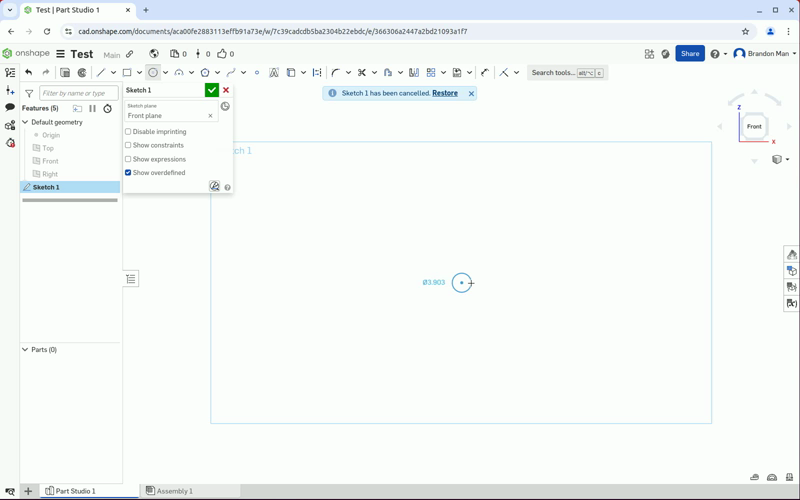
key(esc)
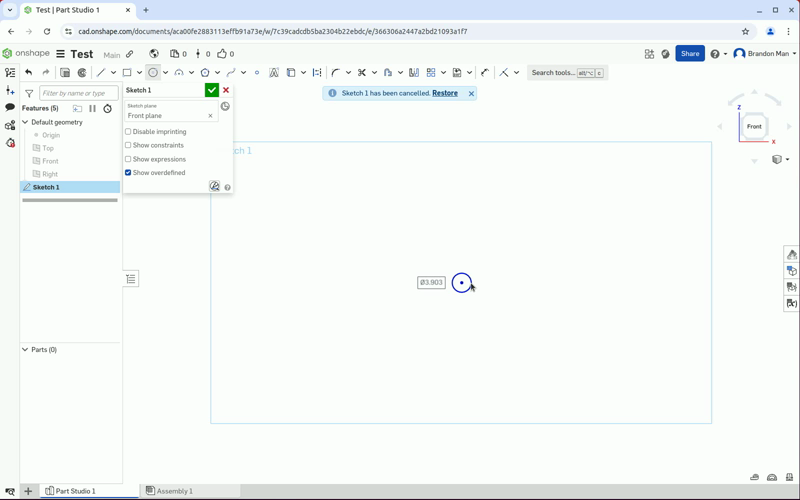
key(c)
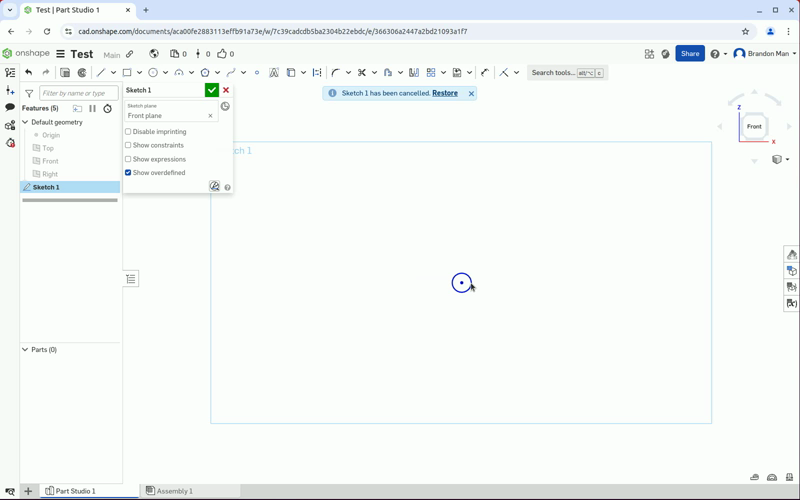
key_down(shift)
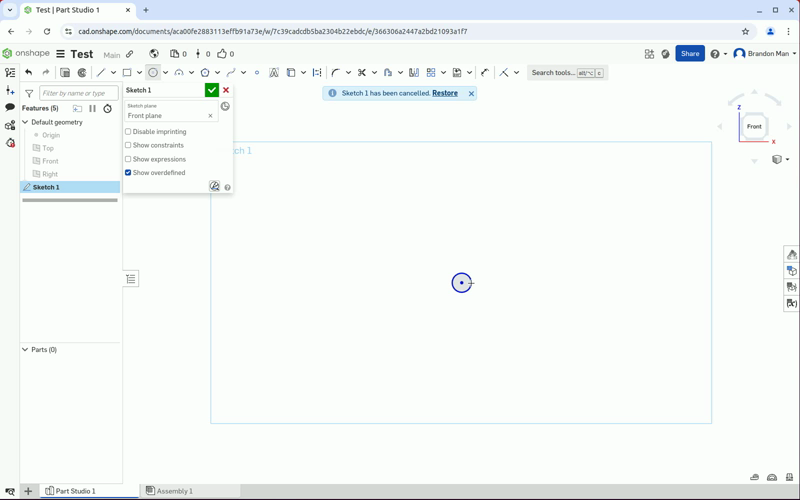
mouse_move(461, 282)
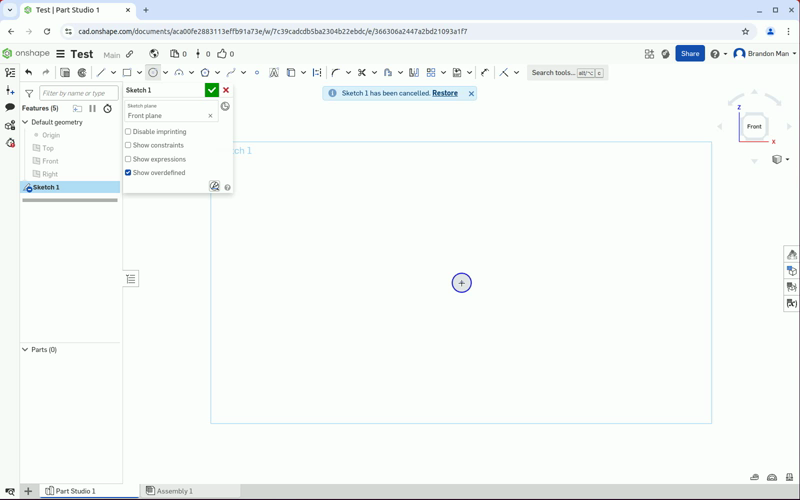
click(461, 282)
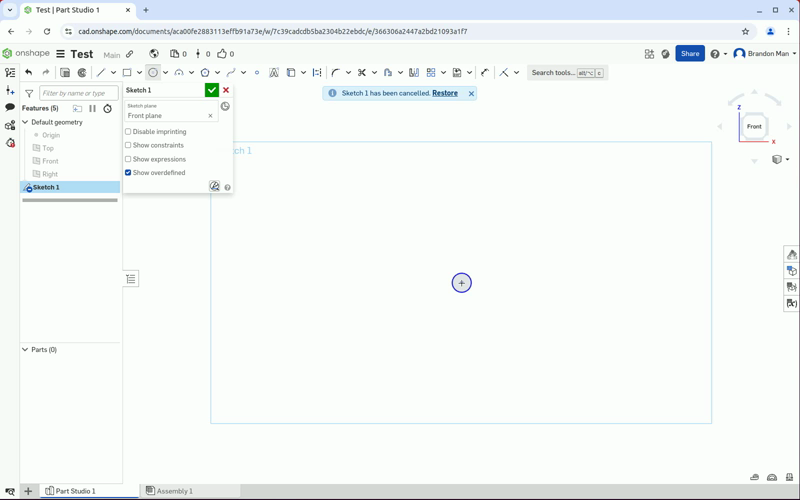
key_up(shift)
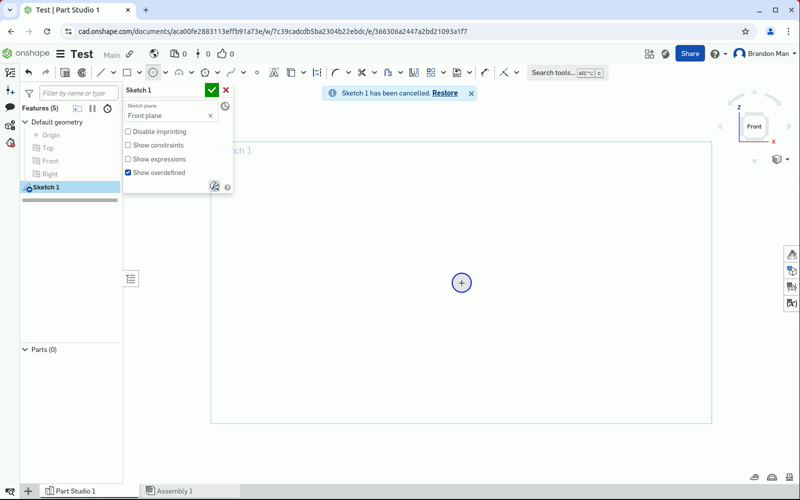
mouse_move(464, 282)
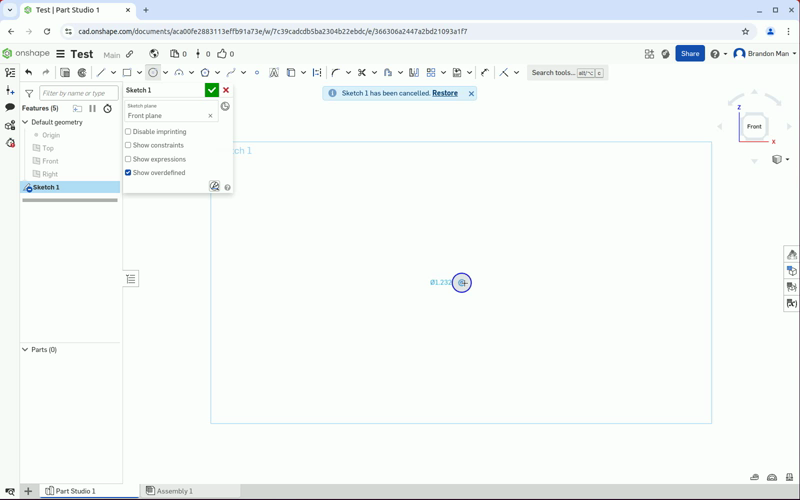
scroll(6)
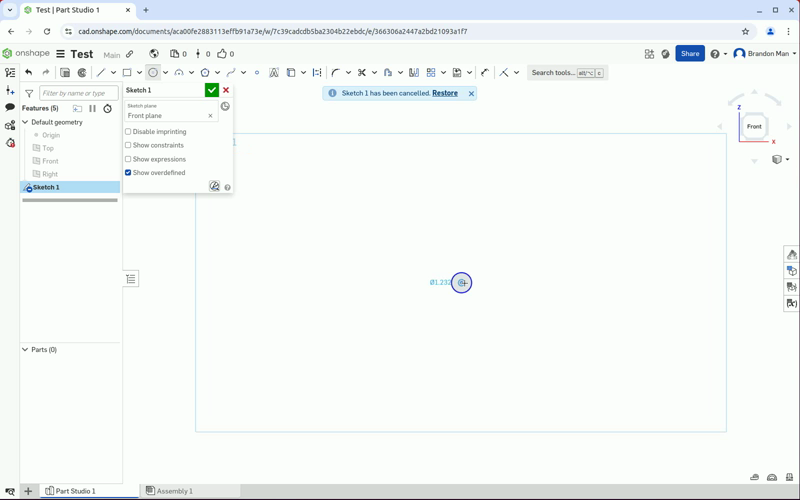
scroll(6)
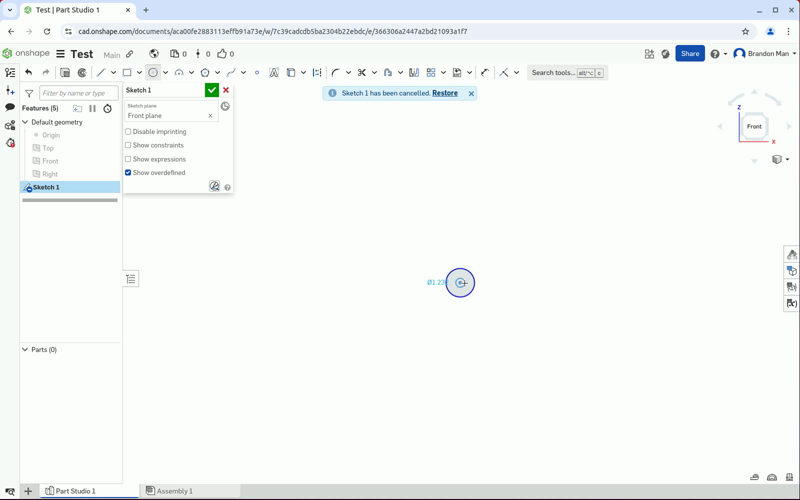
scroll(6)
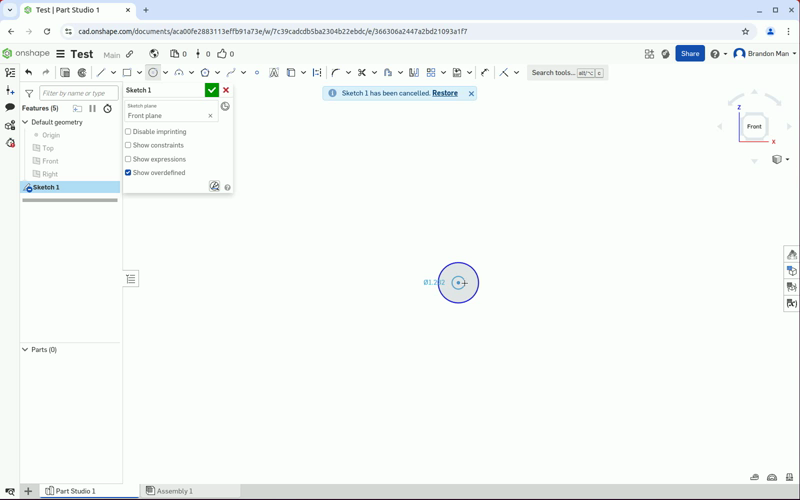
scroll(6)
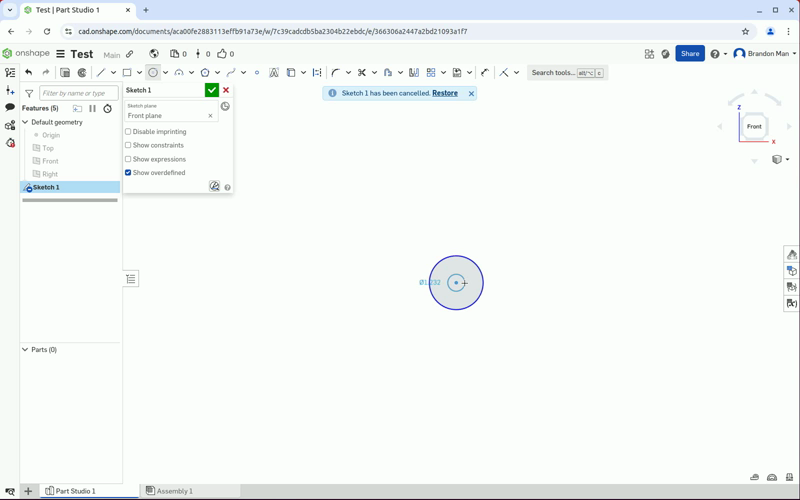
scroll(6)
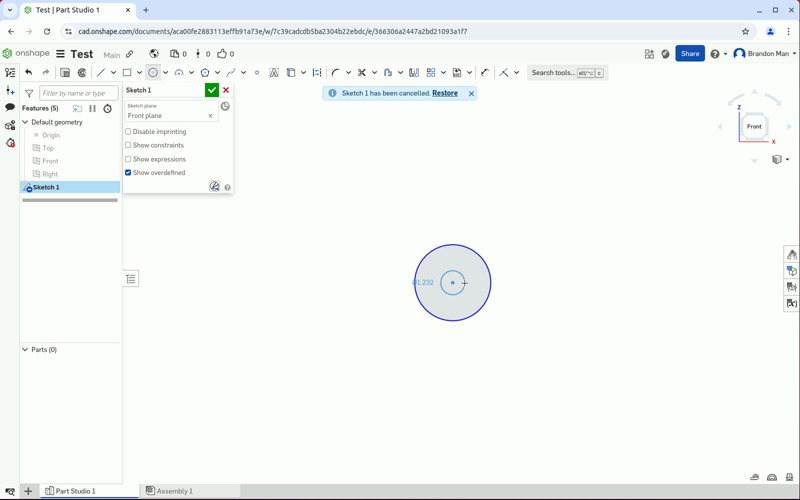
scroll(6)
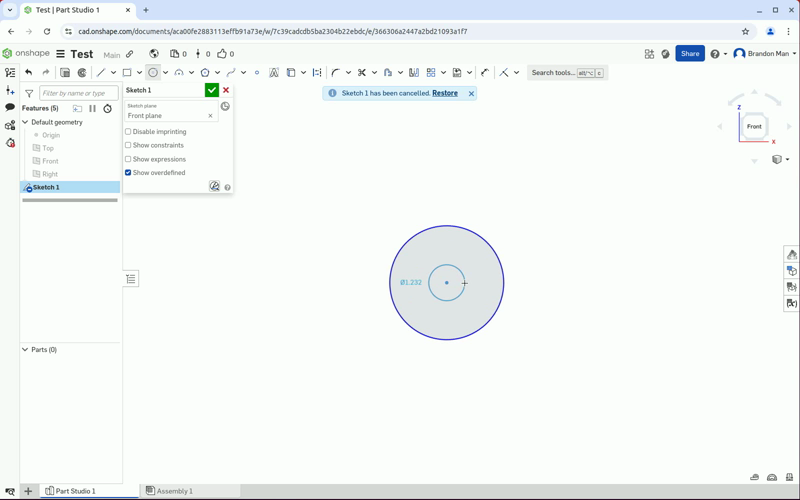
scroll(6)
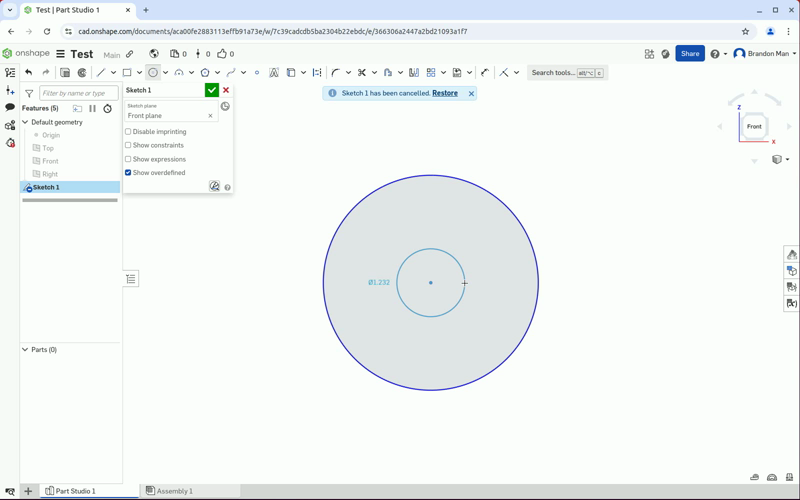
click(464, 282)
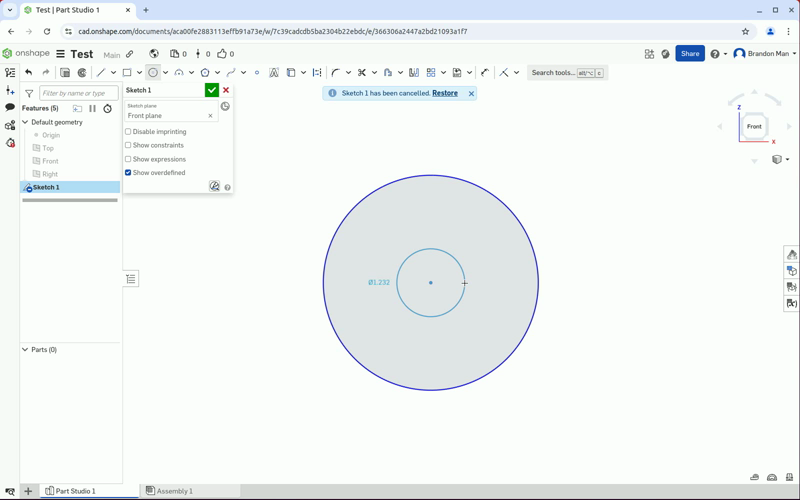
scroll(-6)
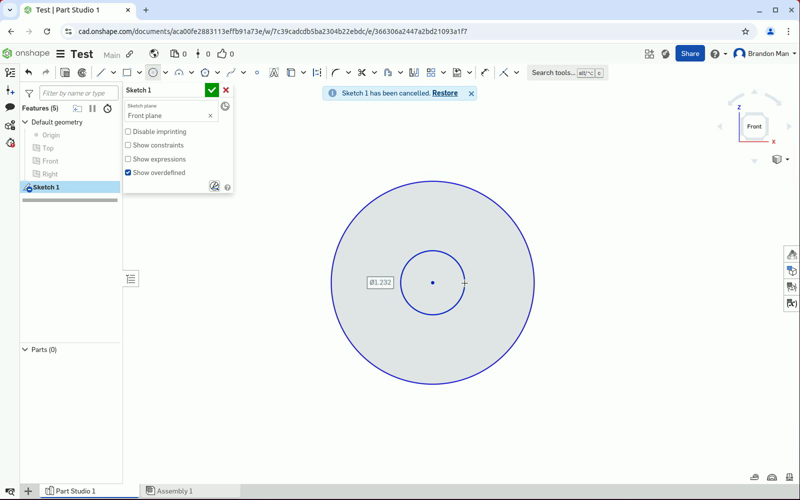
scroll(-6)
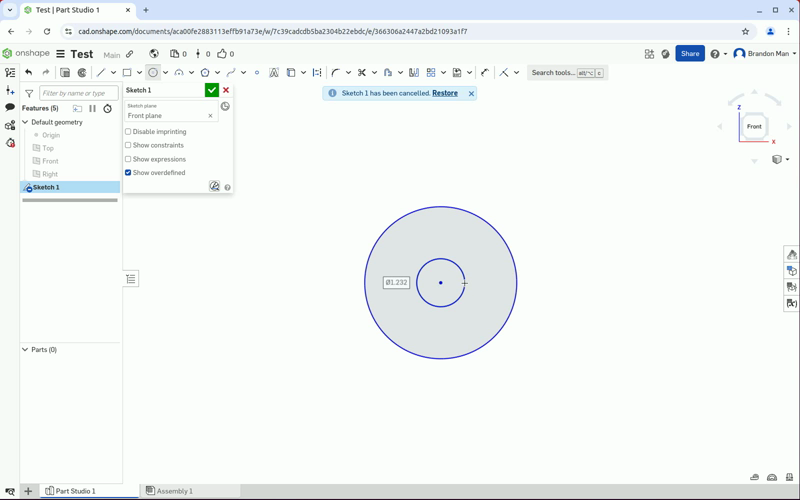
scroll(-6)
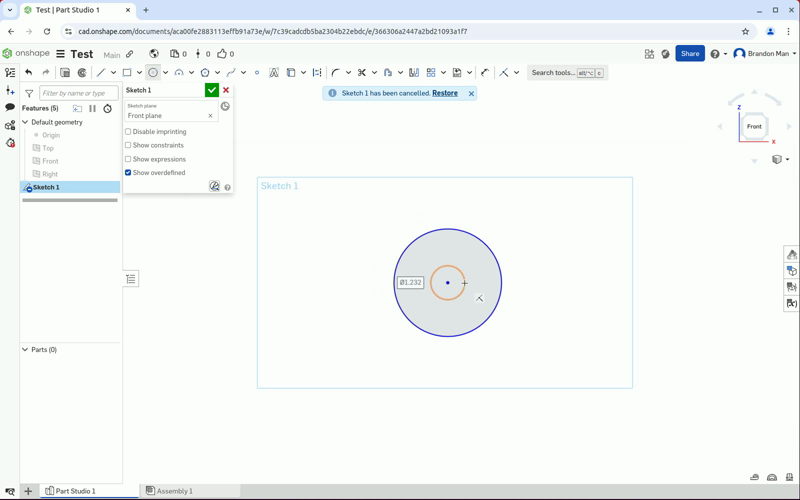
scroll(-6)
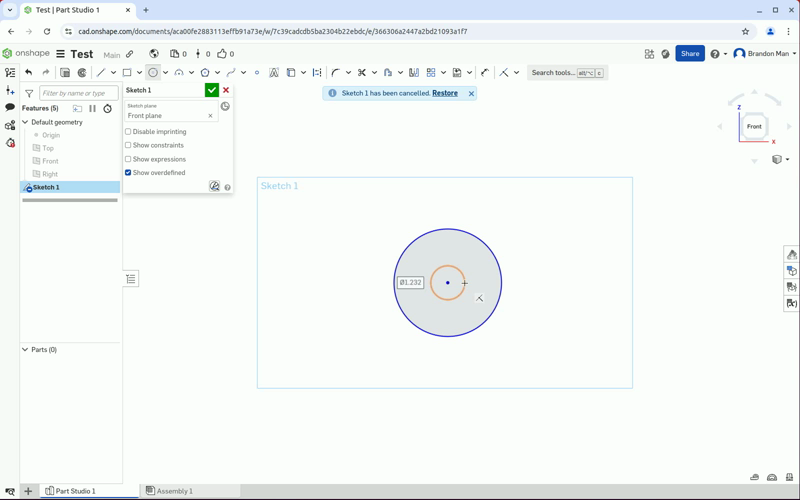
scroll(-6)
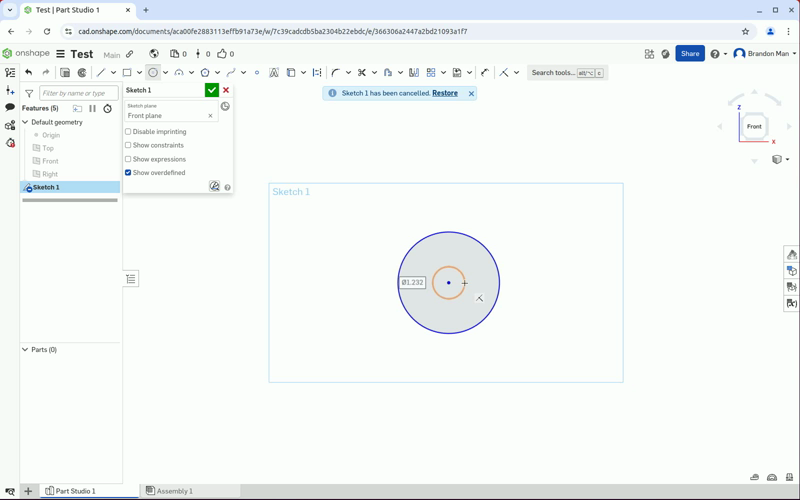
scroll(-6)
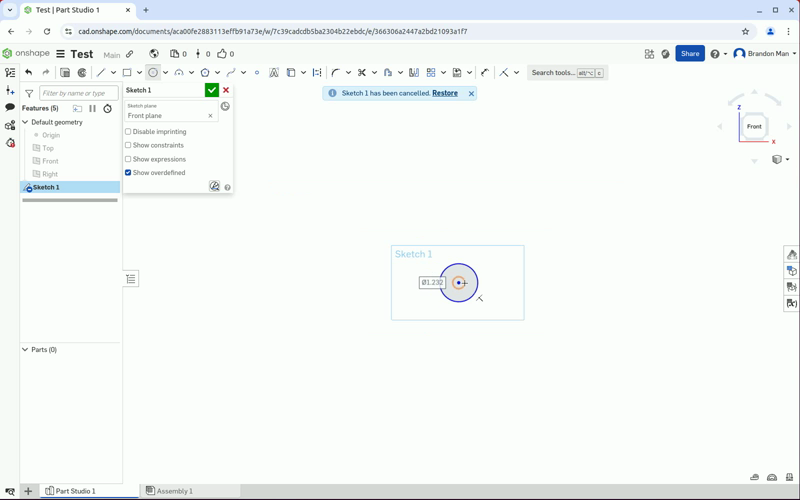
scroll(-6)
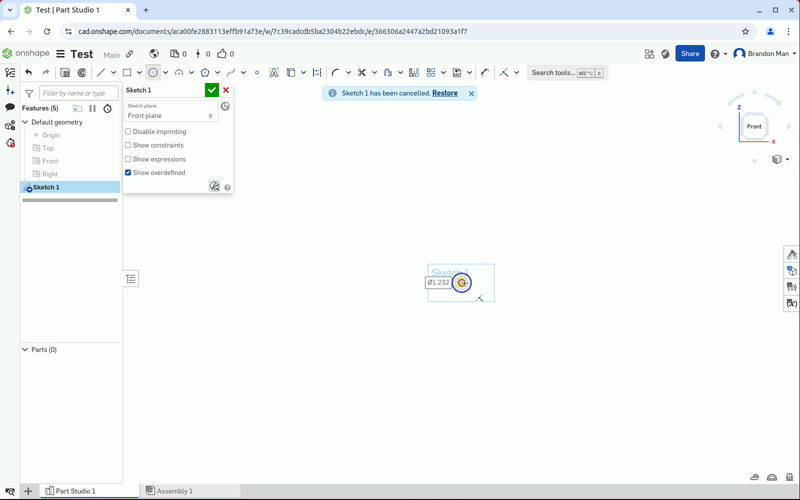
key(esc)
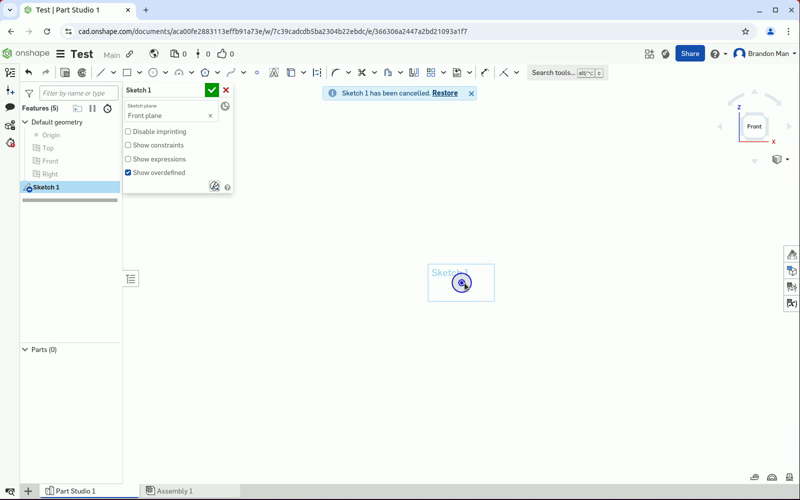
mouse_move(454, 280)
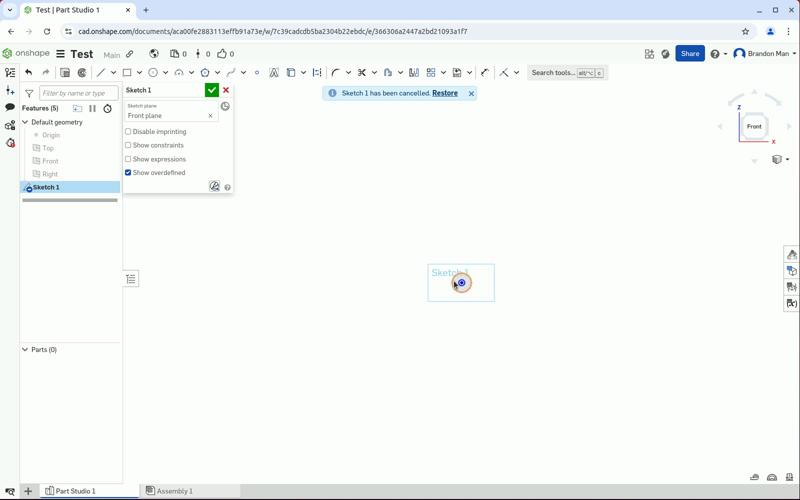
scroll(6)
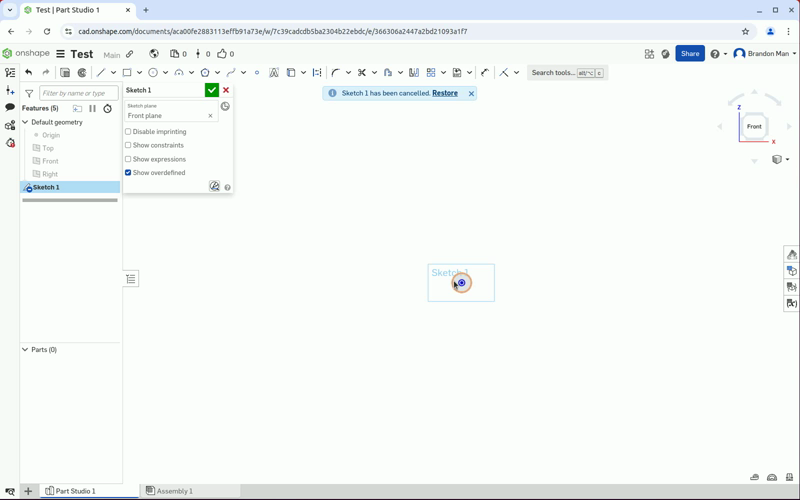
scroll(6)
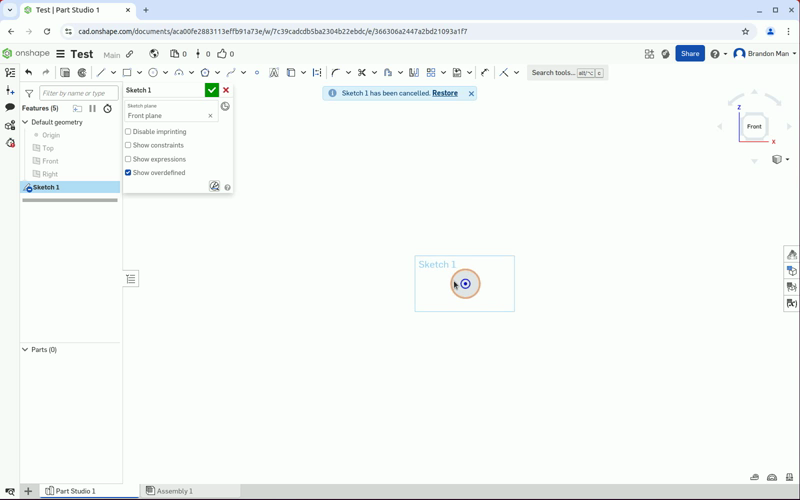
scroll(6)
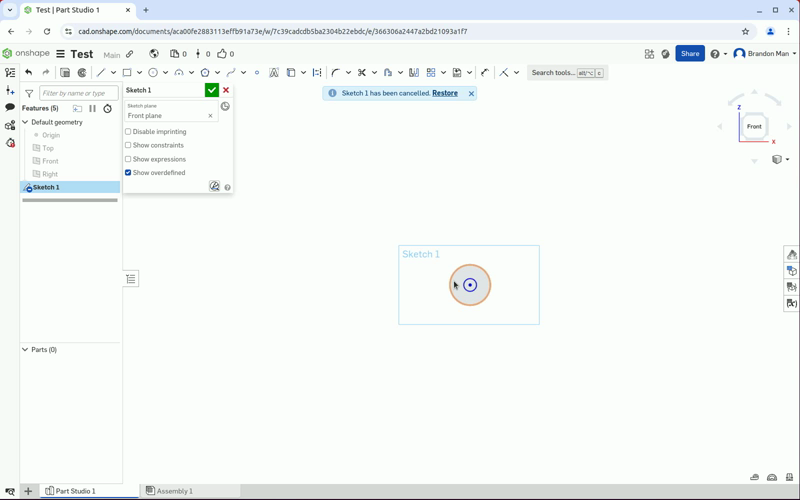
scroll(6)
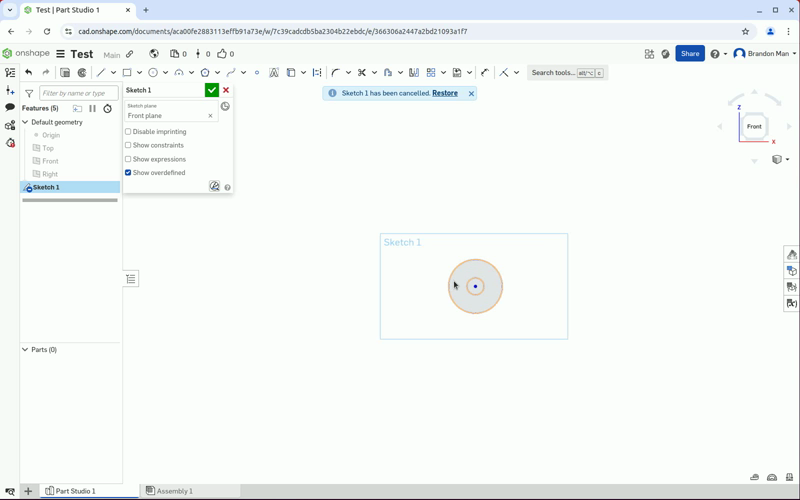
scroll(6)
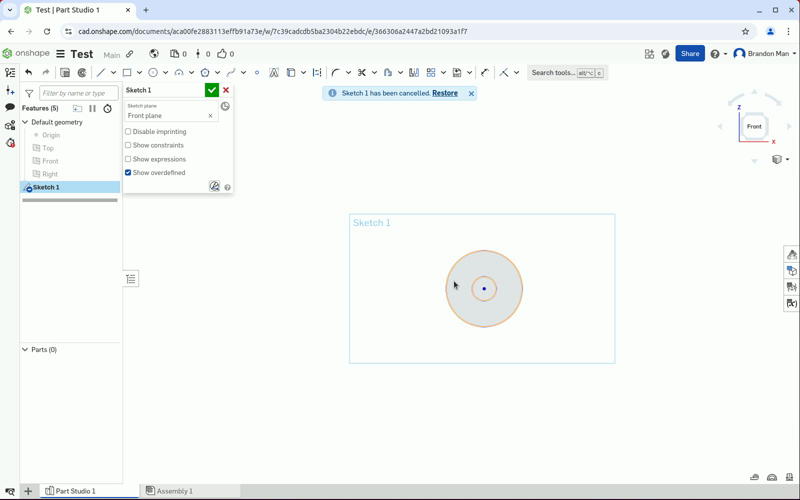
scroll(6)
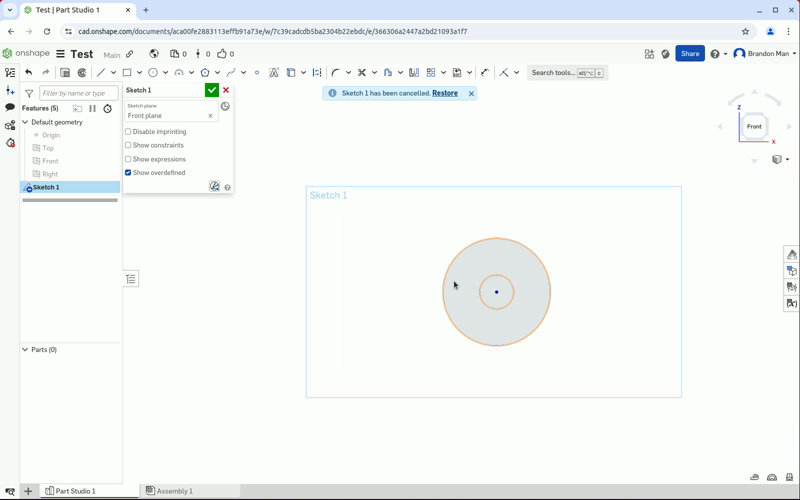
scroll(6)
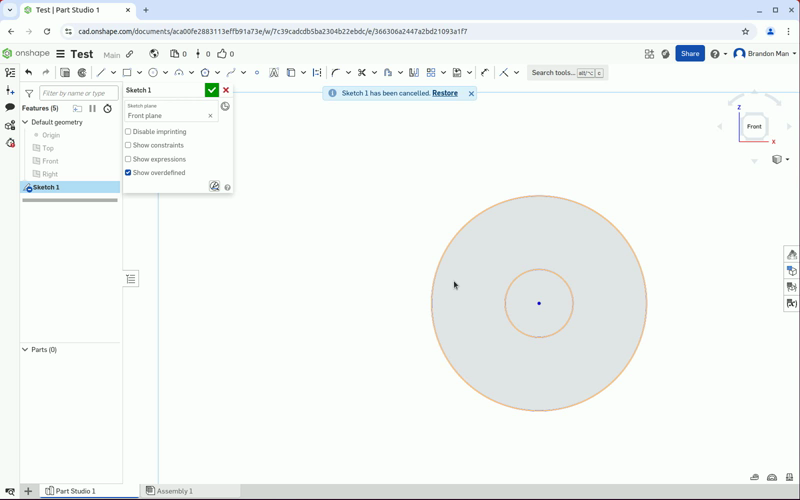
click(454, 280)
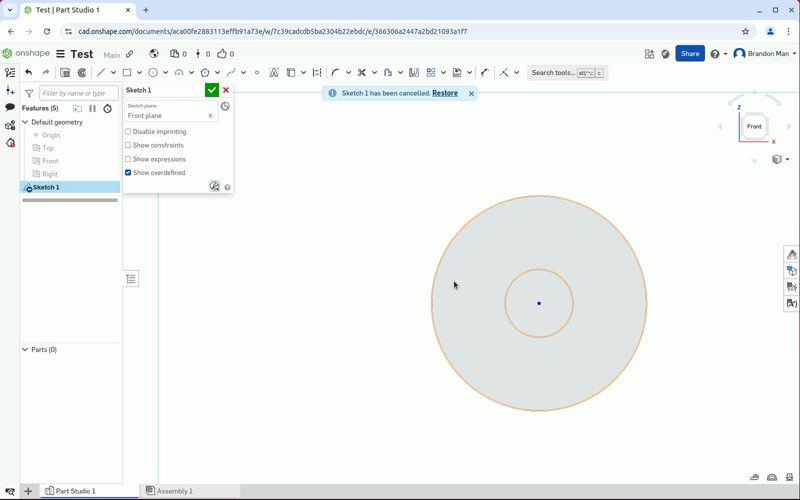
scroll(-6)
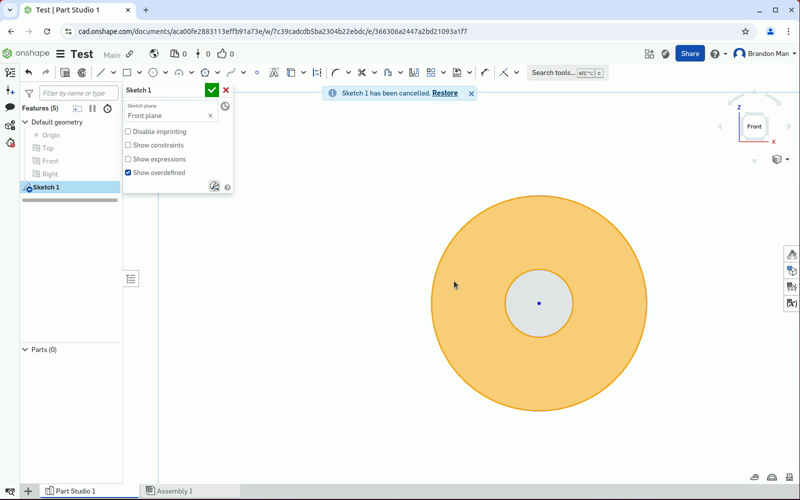
scroll(-6)
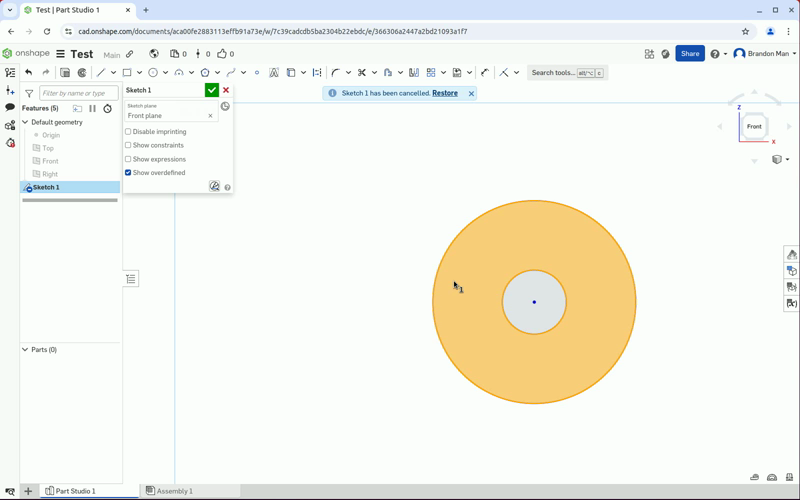
scroll(-6)
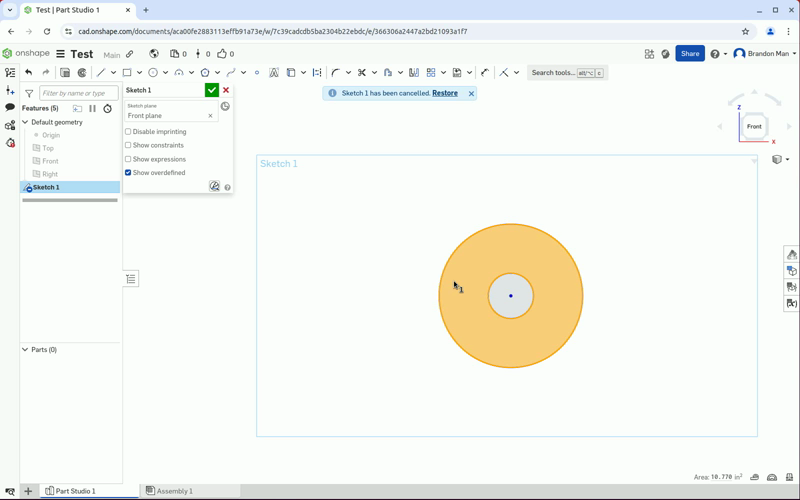
scroll(-6)
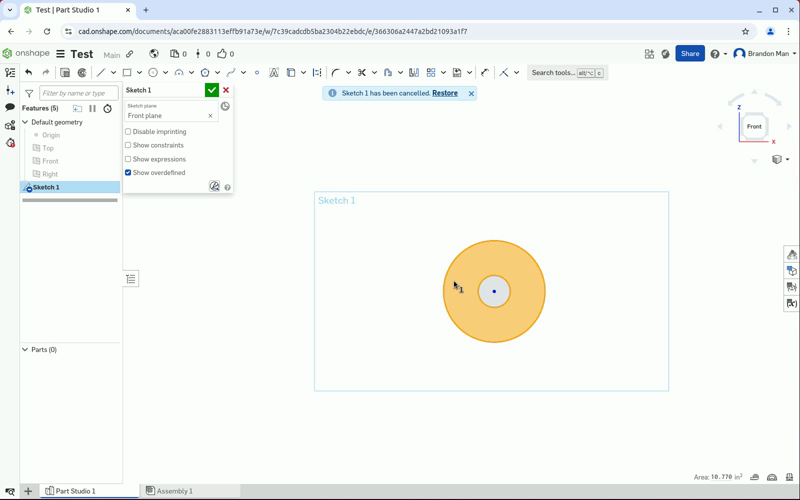
scroll(-6)
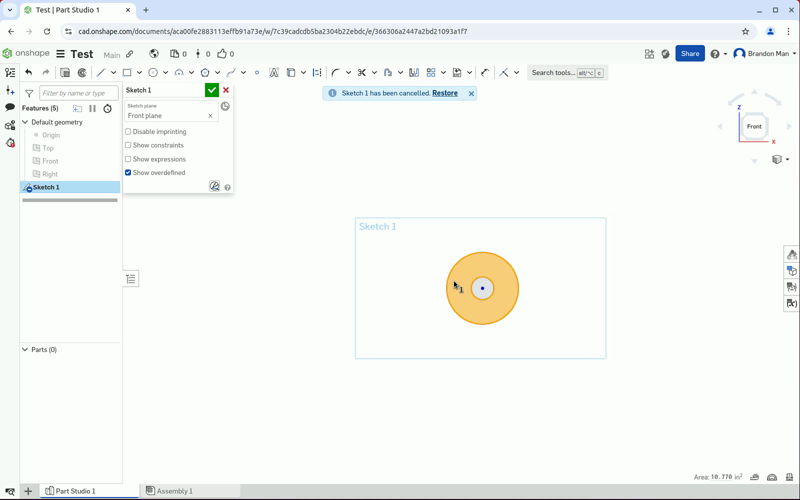
scroll(-6)
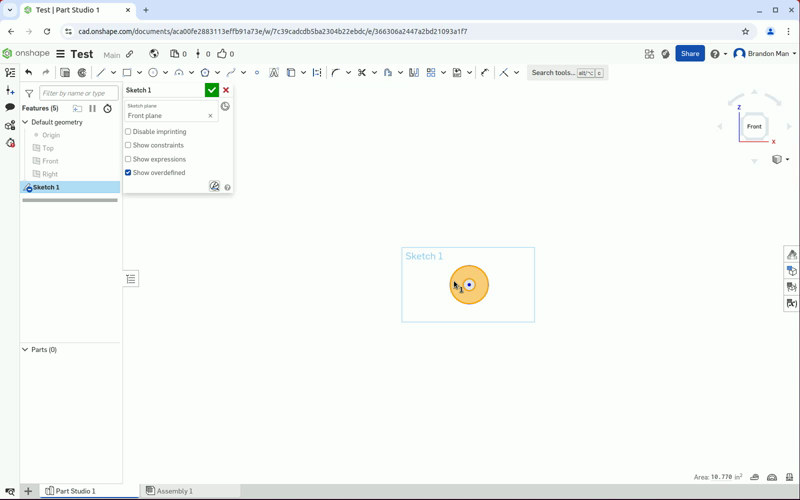
scroll(-6)
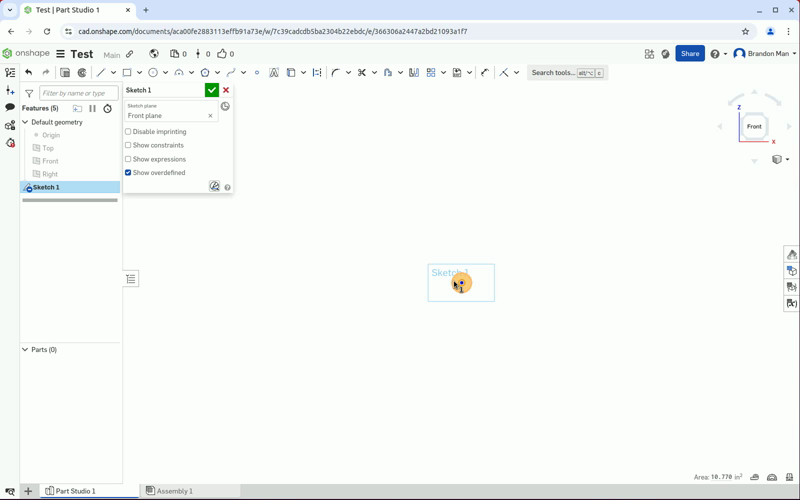
mouse_move(73, 352)
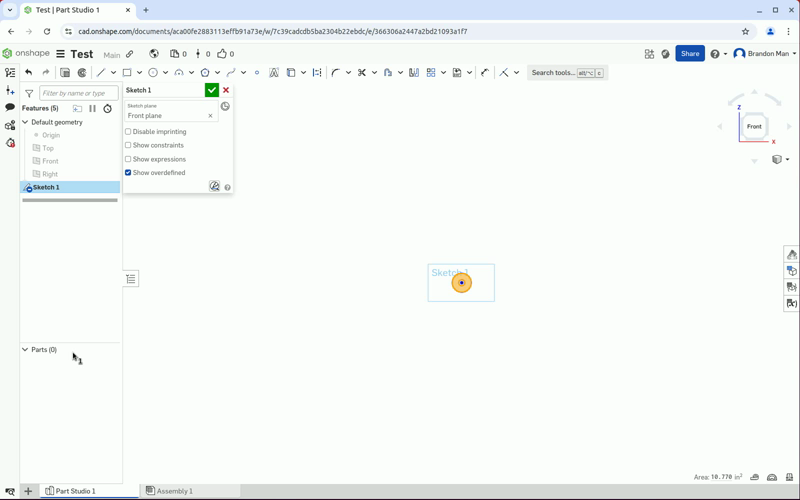
key(shift+y)
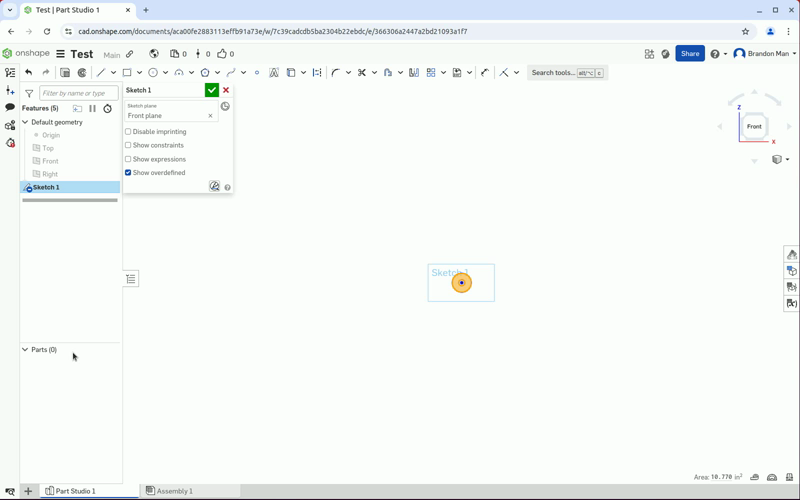
key(shift+e)
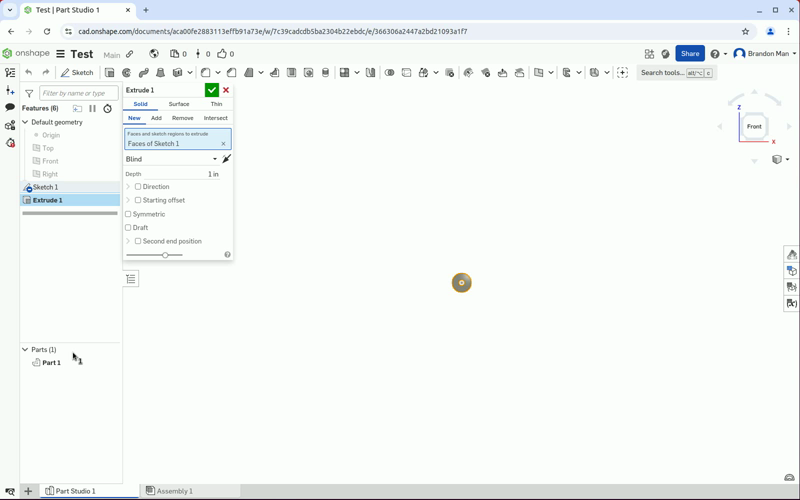
mouse_move(143, 106)
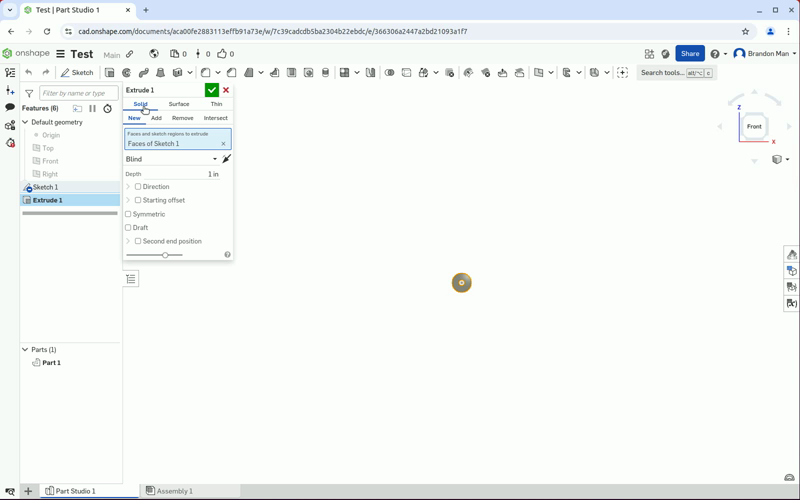
click(143, 106)
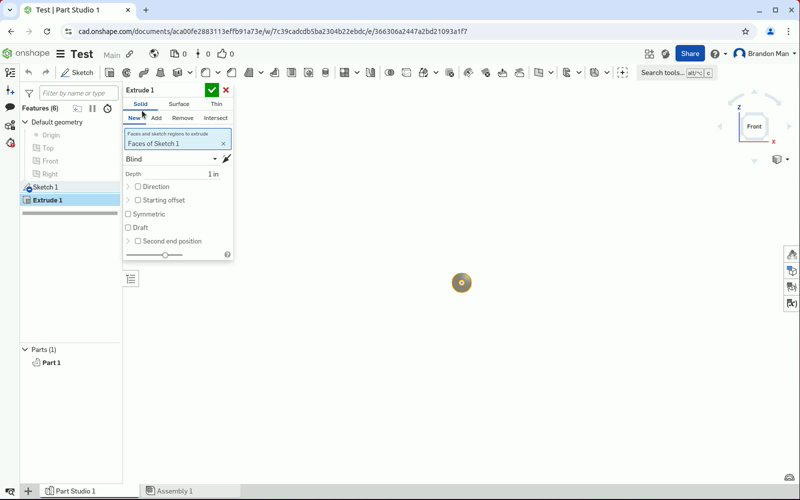
mouse_move(137, 120)
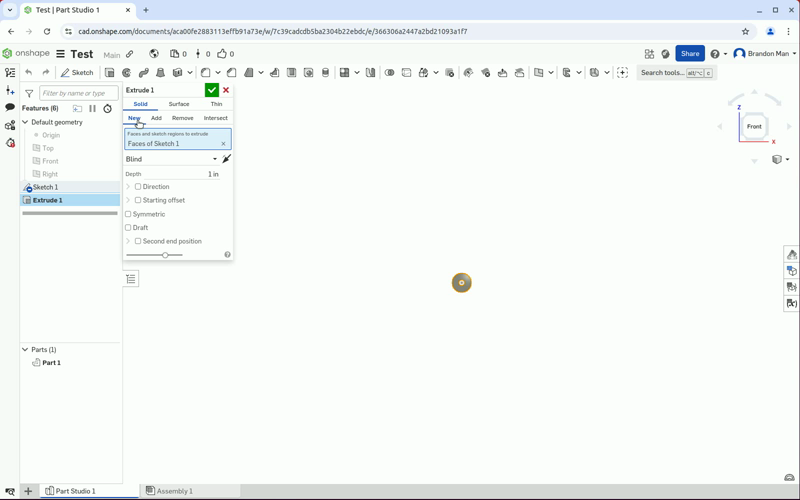
click(137, 120)
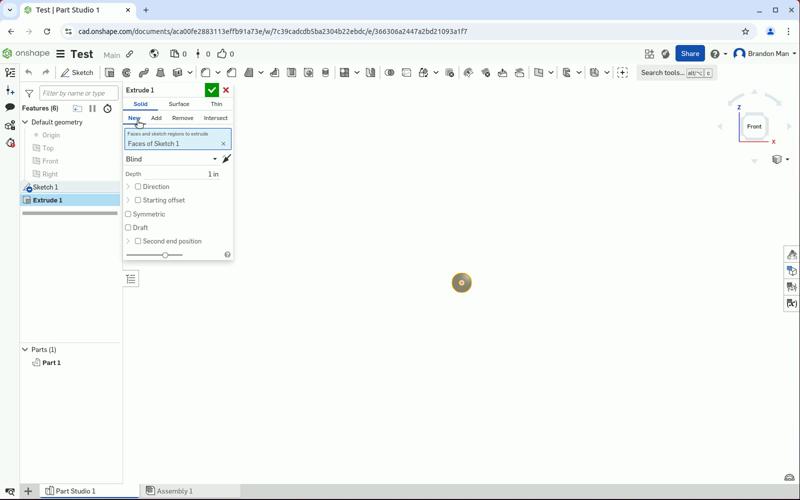
key(tab, 4)
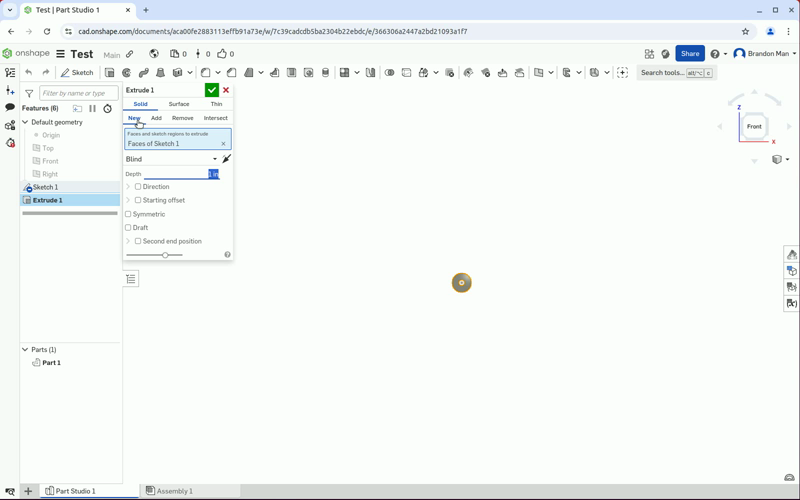
text(0.481)
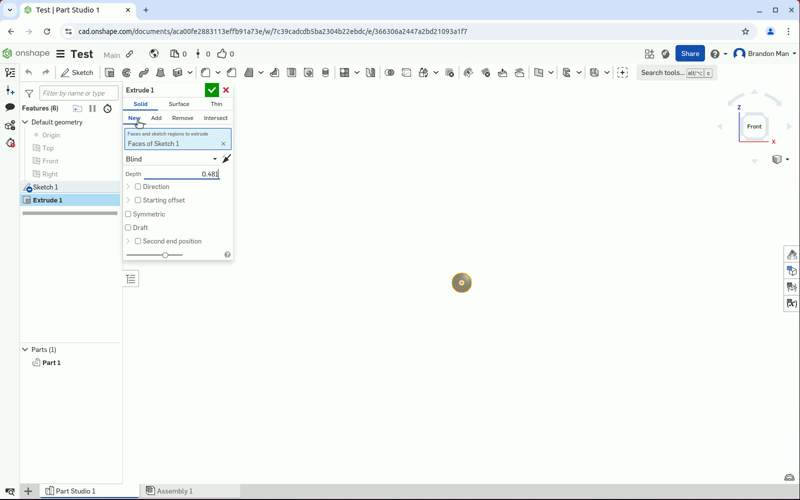
key(enter)
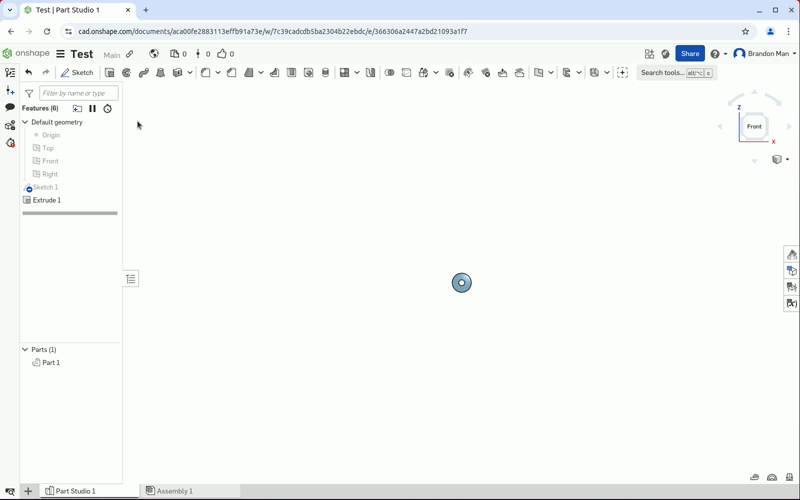
key(shift+h)
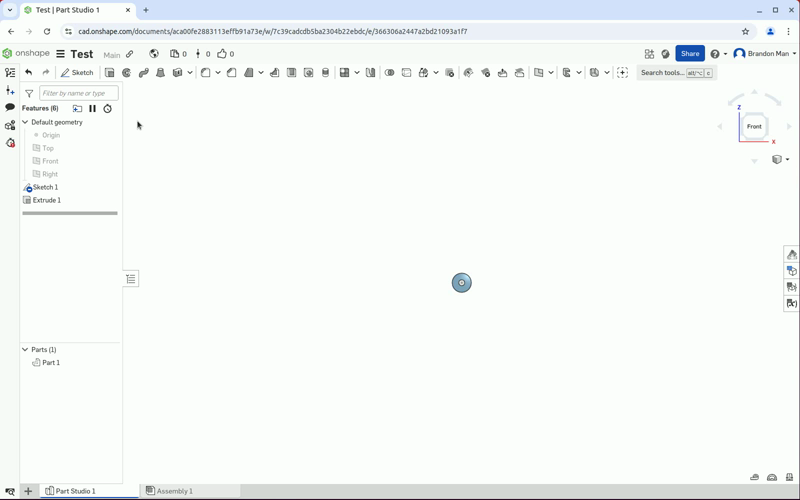
key(shift+h)
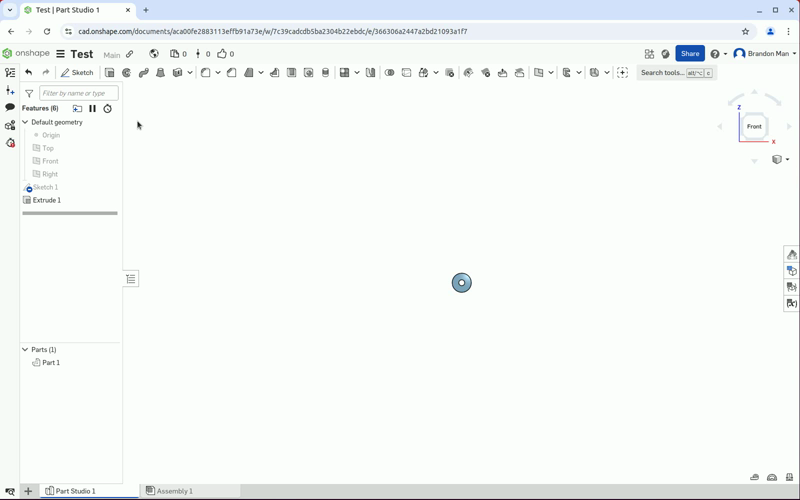
mouse_move(73, 189)
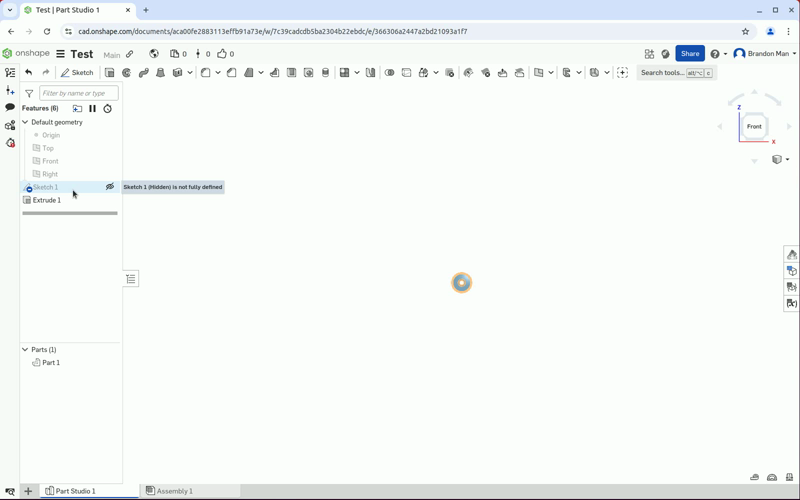
click(73, 189)
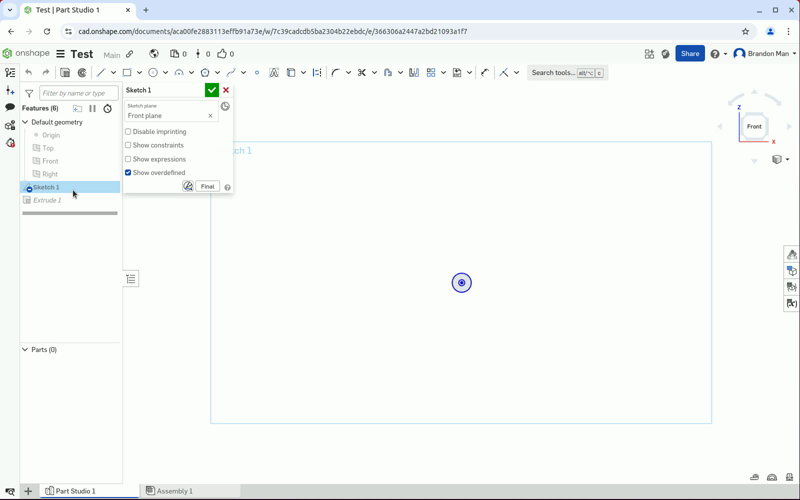
mouse_move(229, 92)
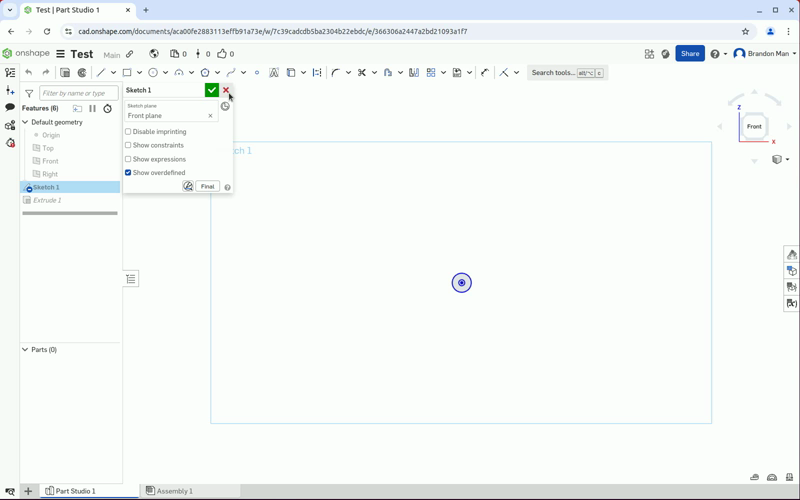
click(229, 92)
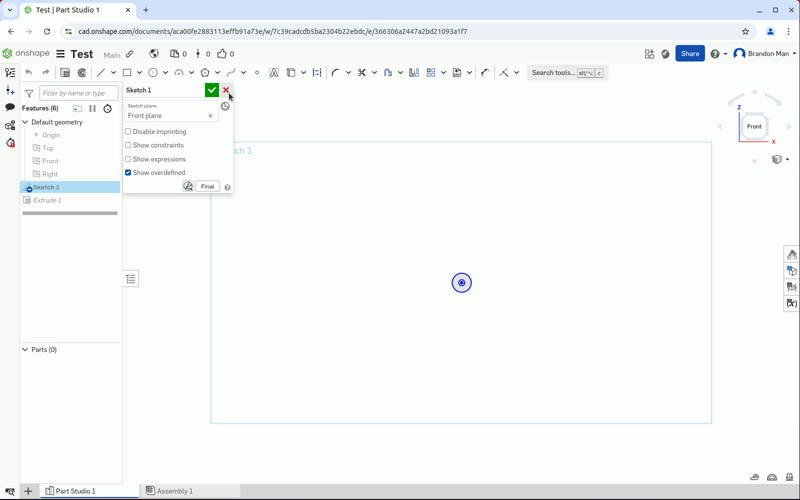
key(shift+s)
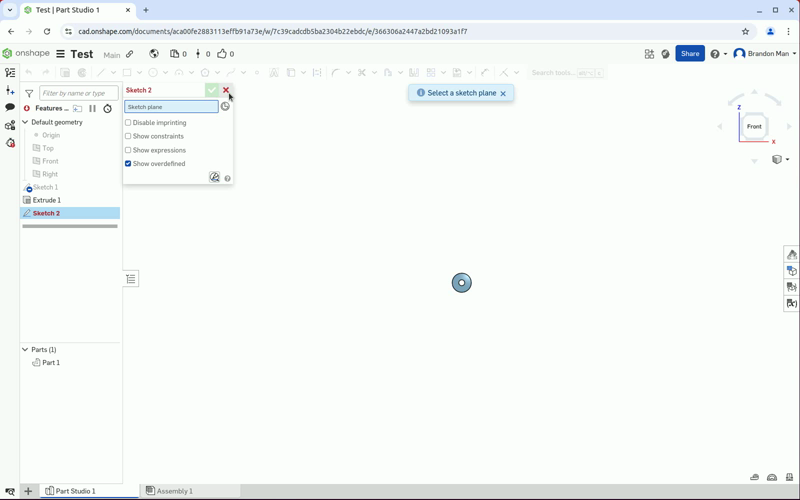
mouse_move(73, 163)
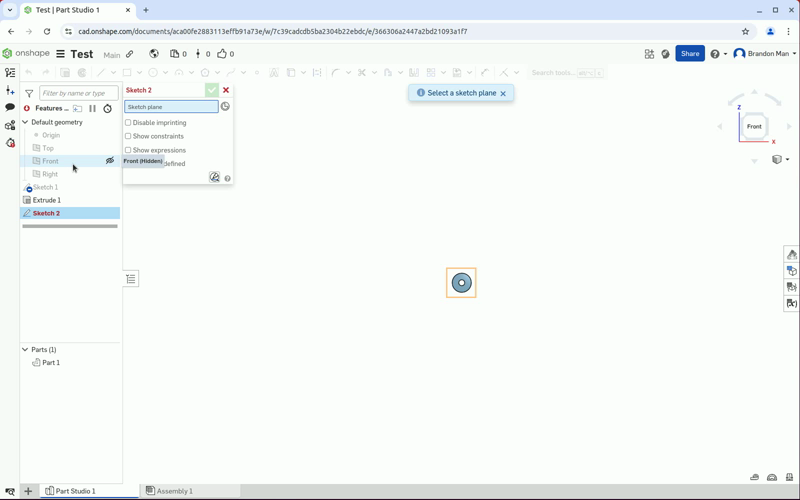
click(73, 163)
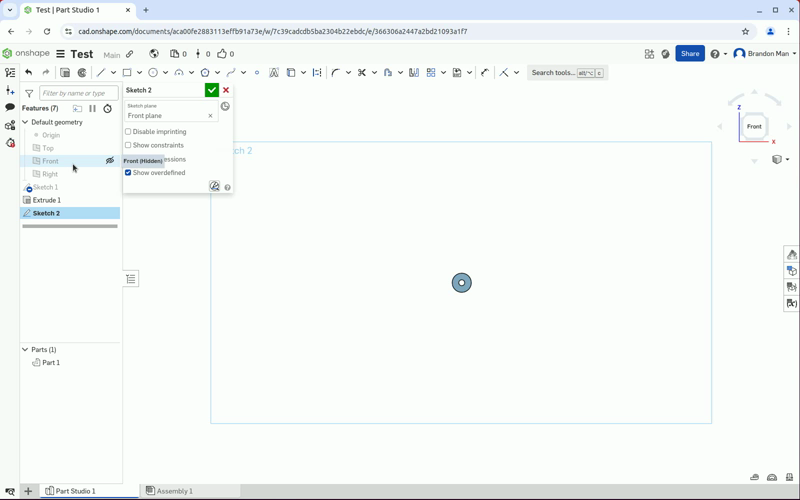
mouse_move(73, 352)
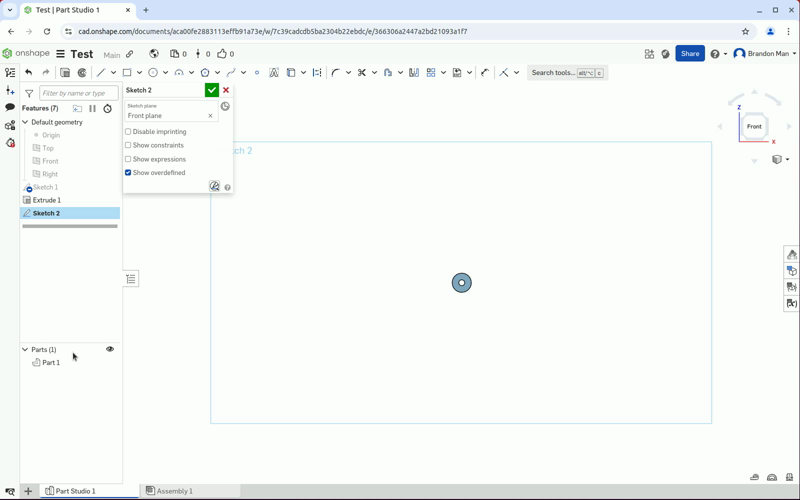
key(y)
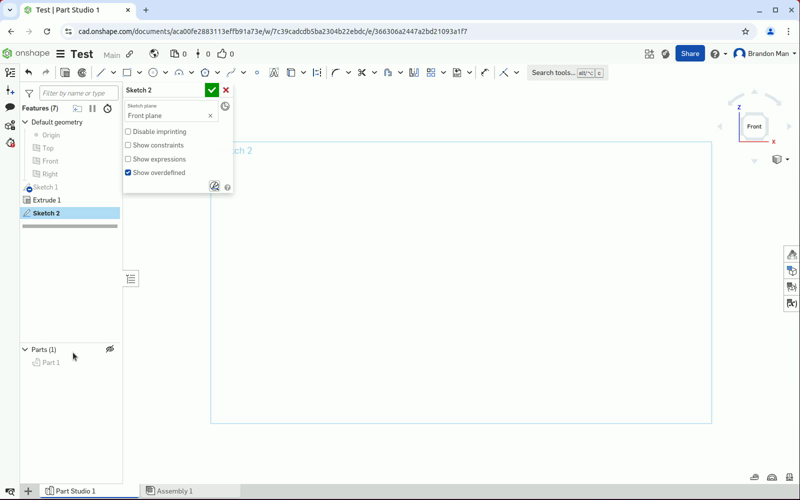
key(c)
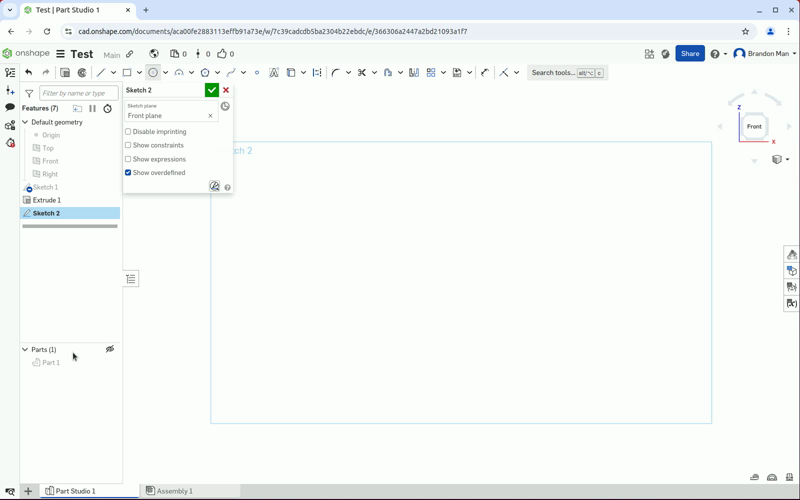
key_down(shift)
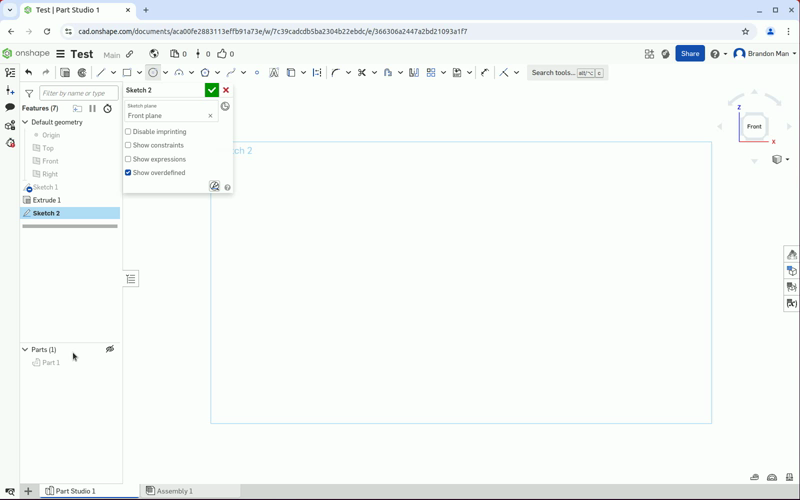
mouse_move(461, 178)
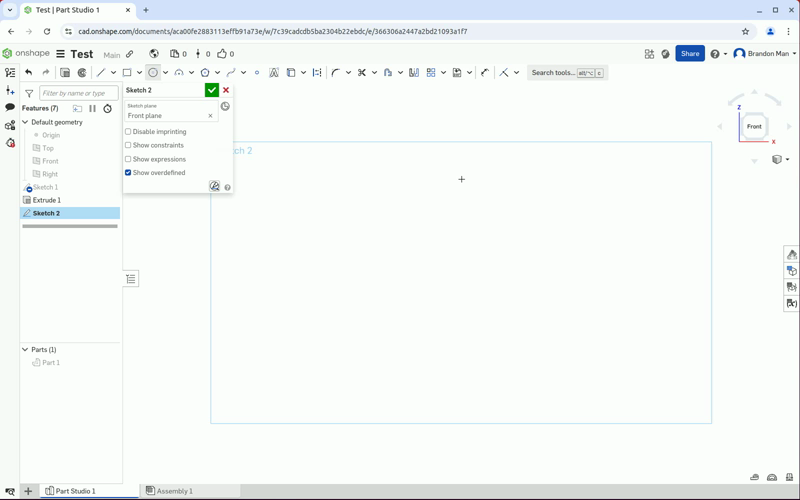
click(461, 178)
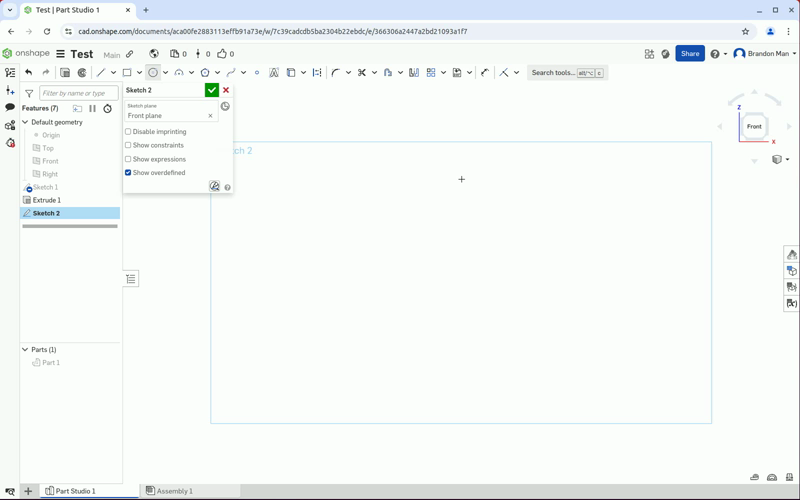
key_up(shift)
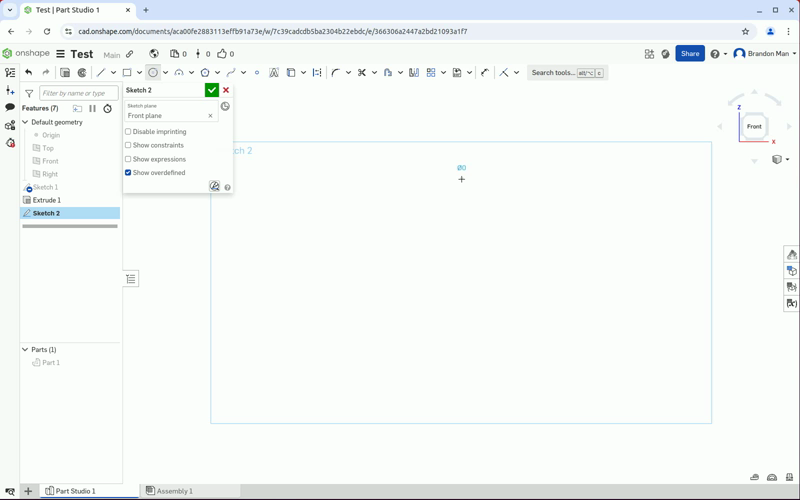
mouse_move(471, 178)
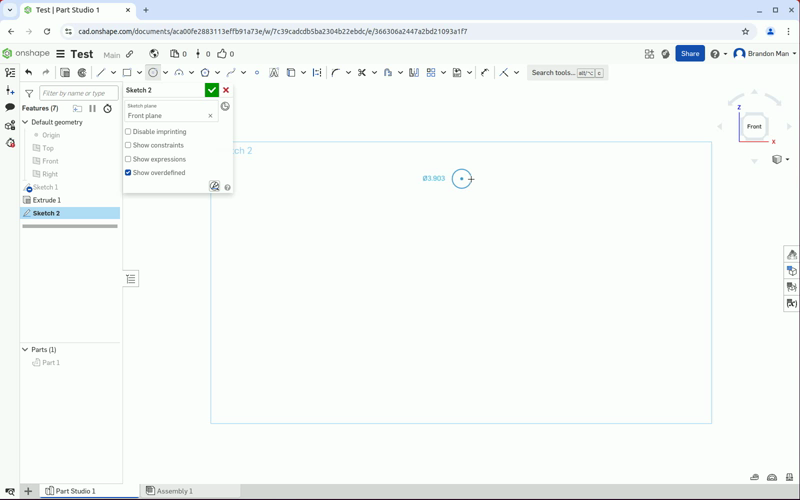
click(471, 178)
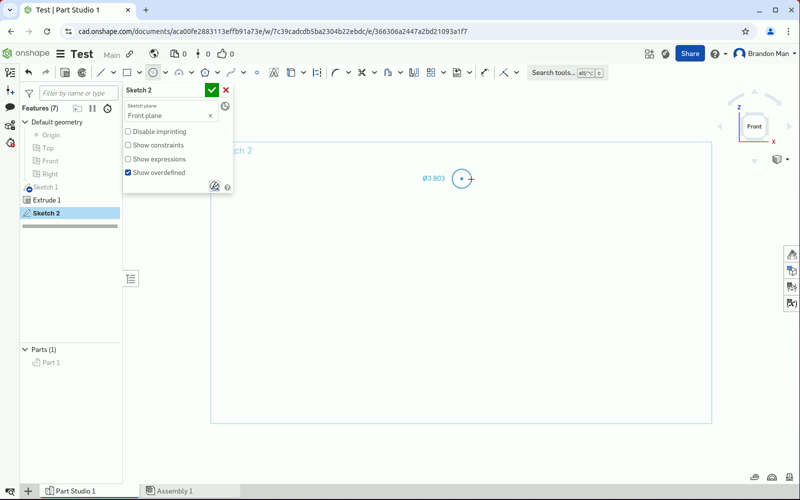
key(esc)
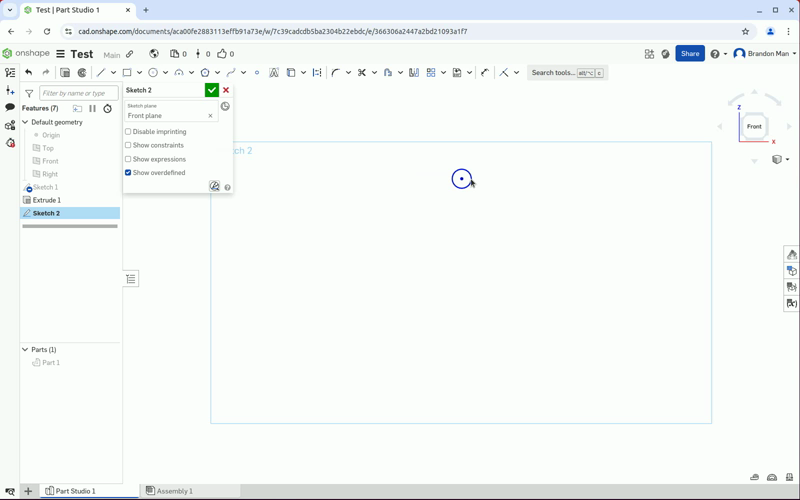
key(c)
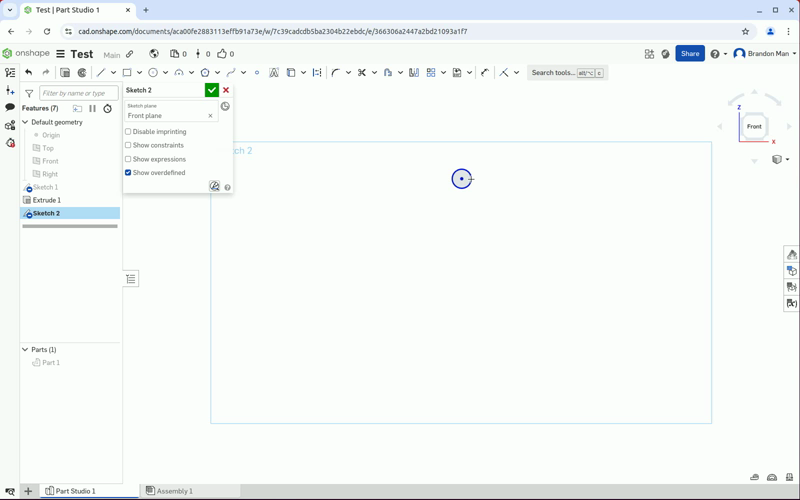
key_down(shift)
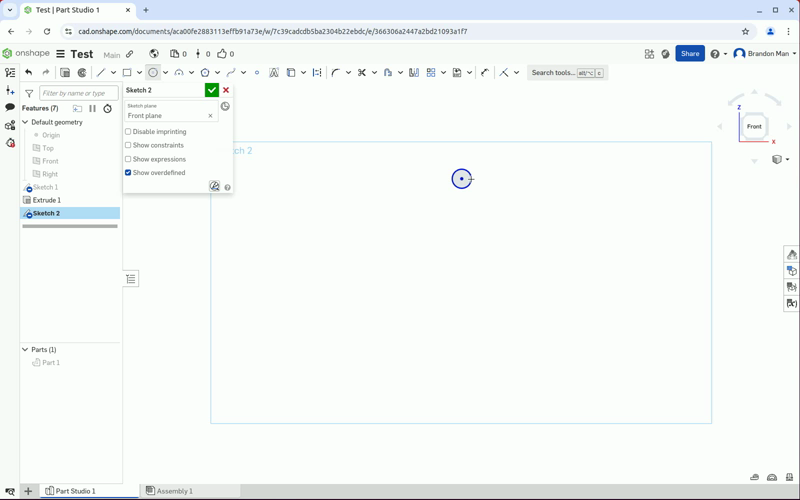
mouse_move(461, 178)
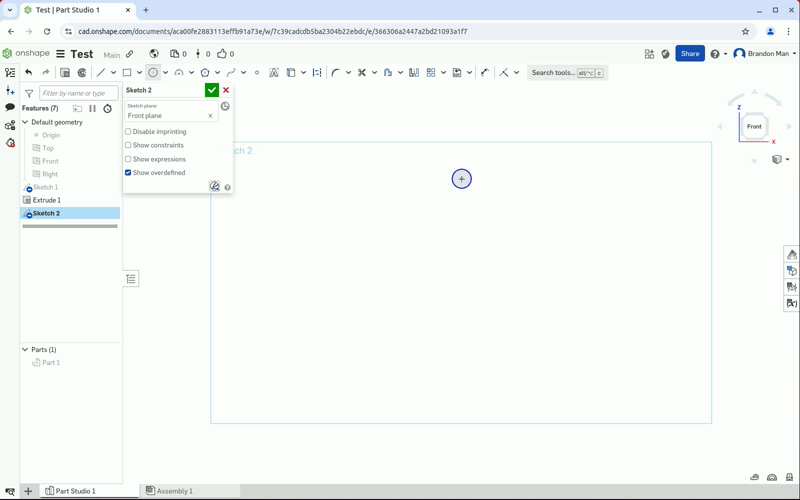
click(461, 178)
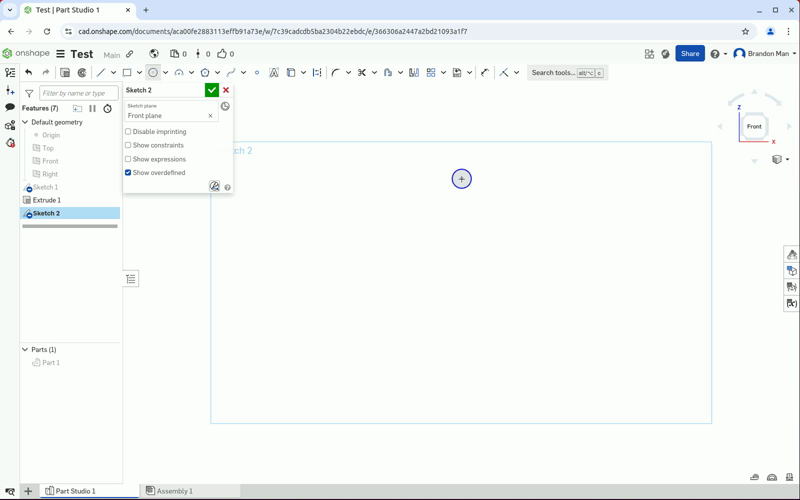
key_up(shift)
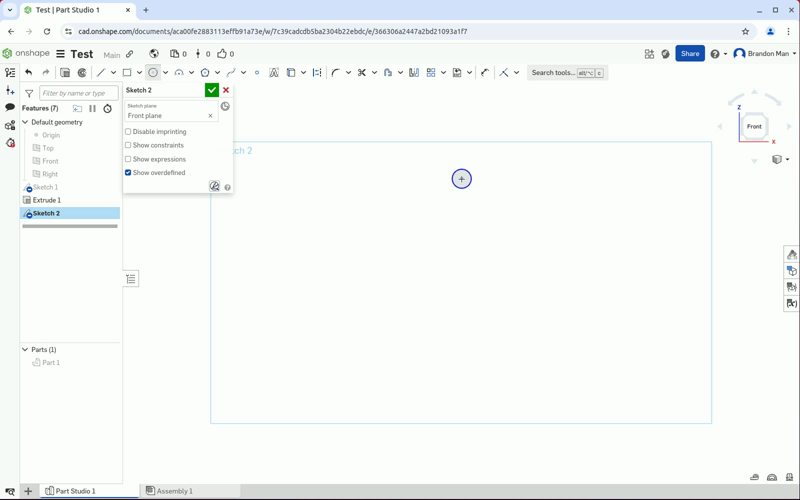
mouse_move(464, 178)
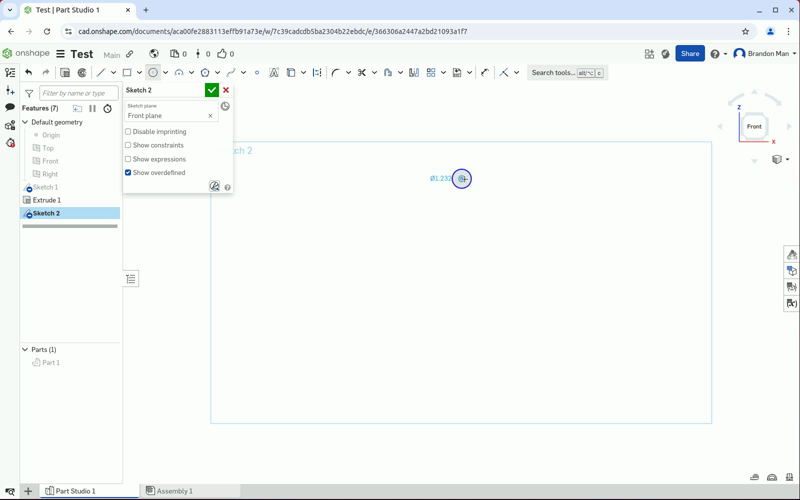
scroll(6)
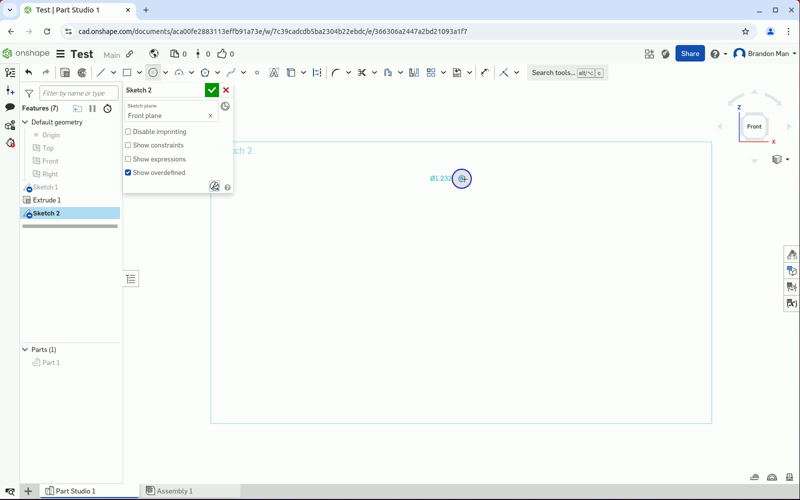
scroll(6)
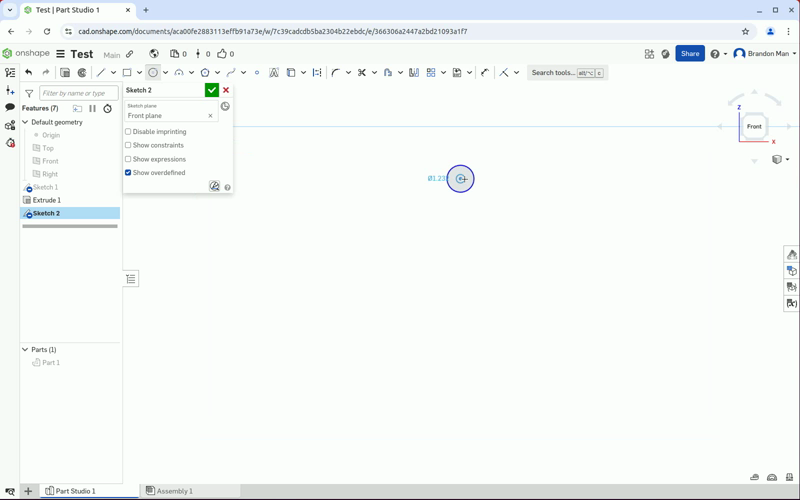
scroll(6)
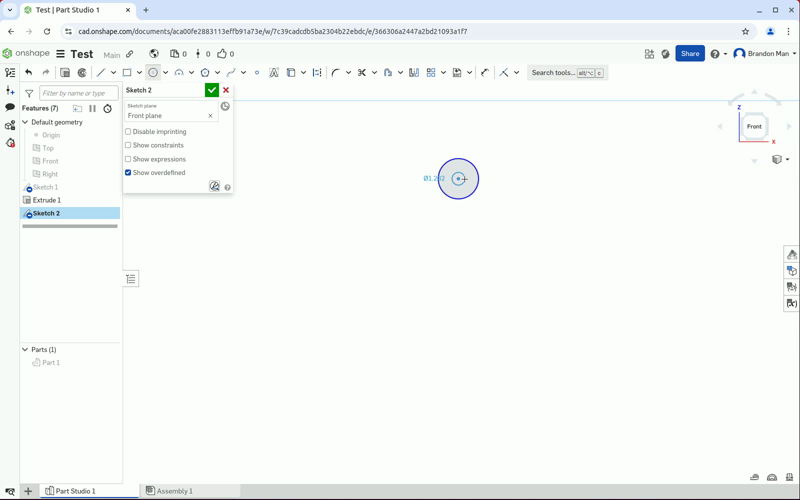
scroll(6)
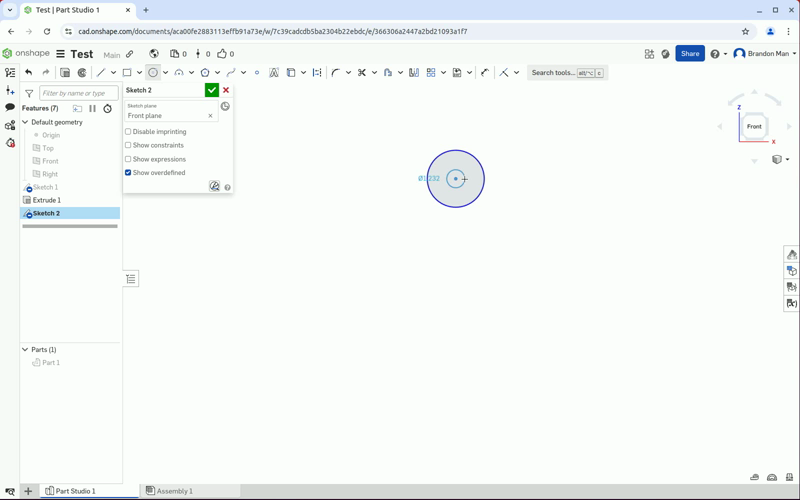
scroll(6)
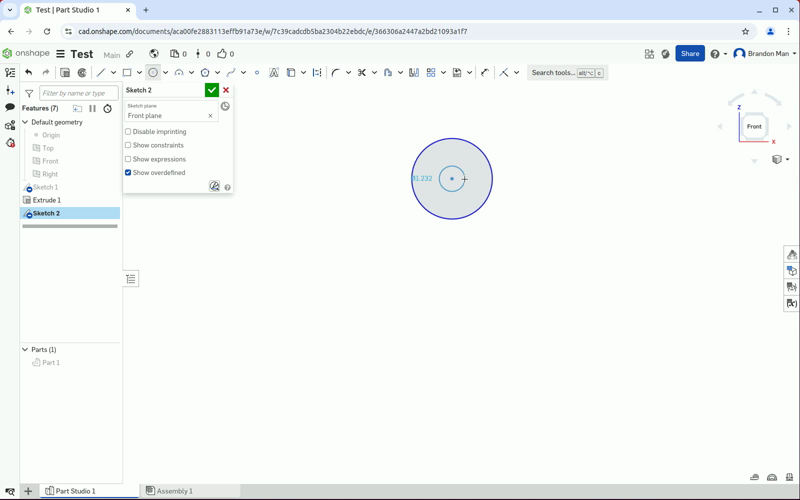
scroll(6)
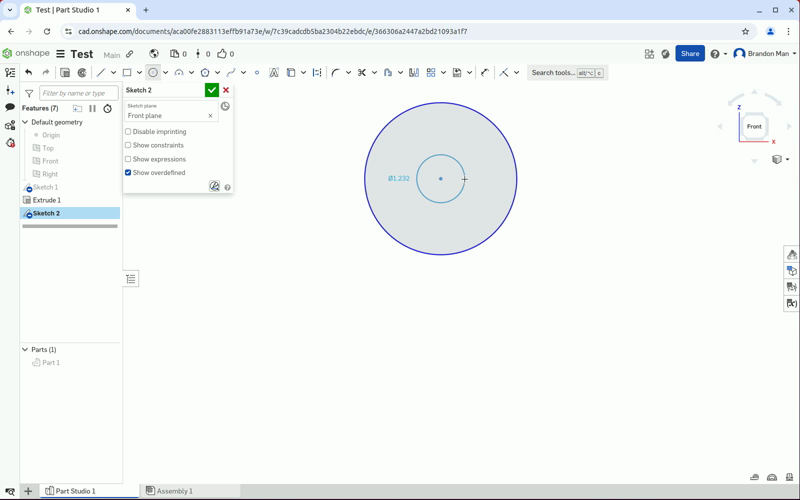
scroll(6)
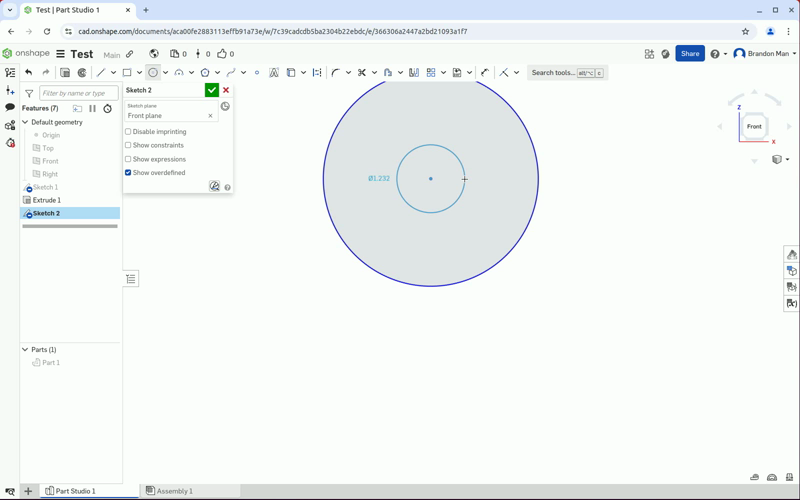
click(464, 178)
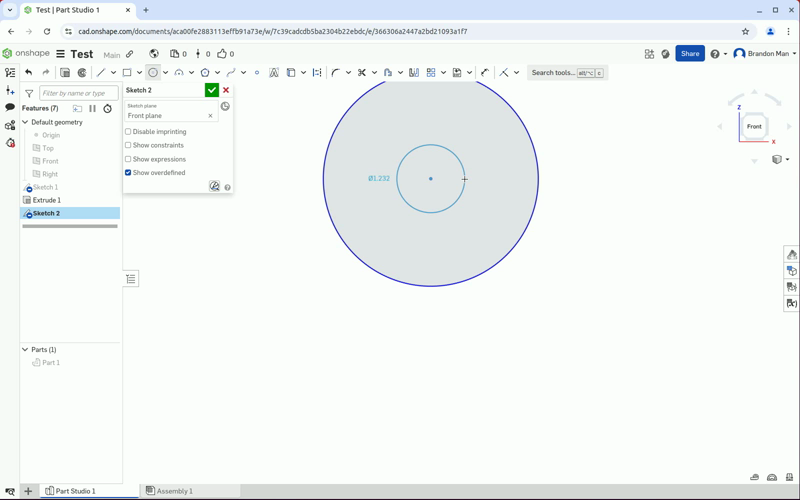
scroll(-6)
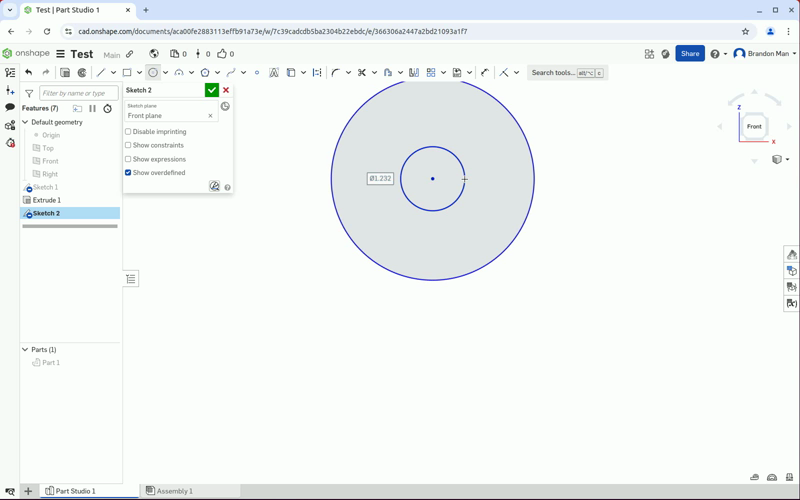
scroll(-6)
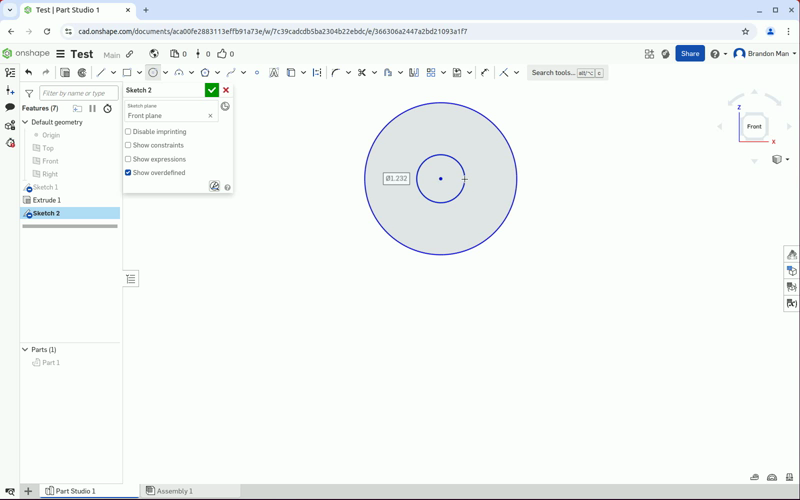
scroll(-6)
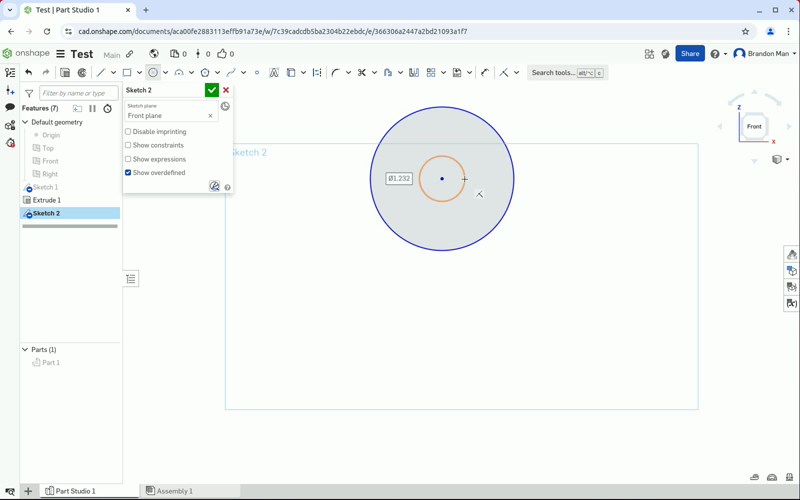
scroll(-6)
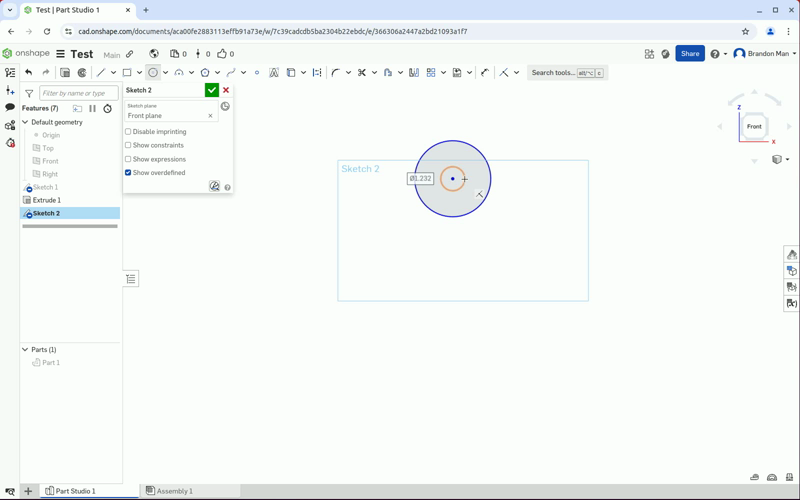
scroll(-6)
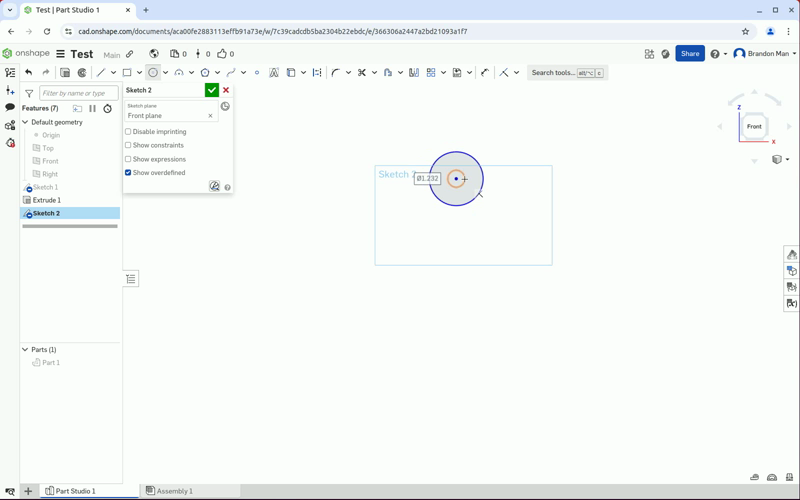
scroll(-6)
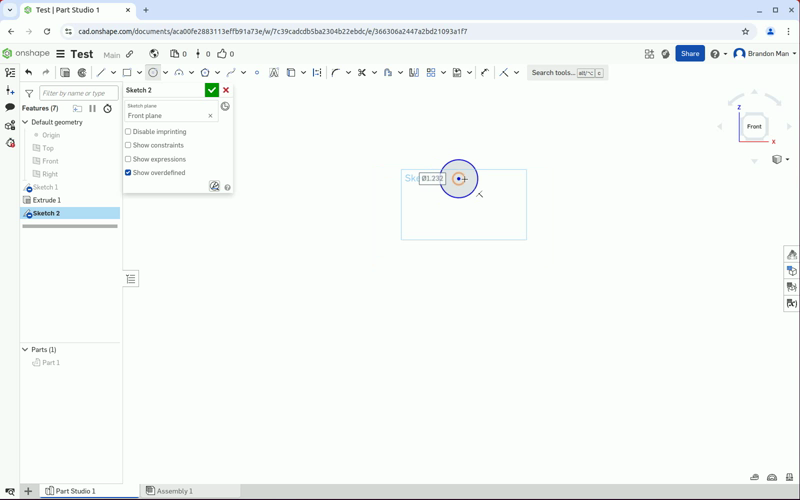
scroll(-6)
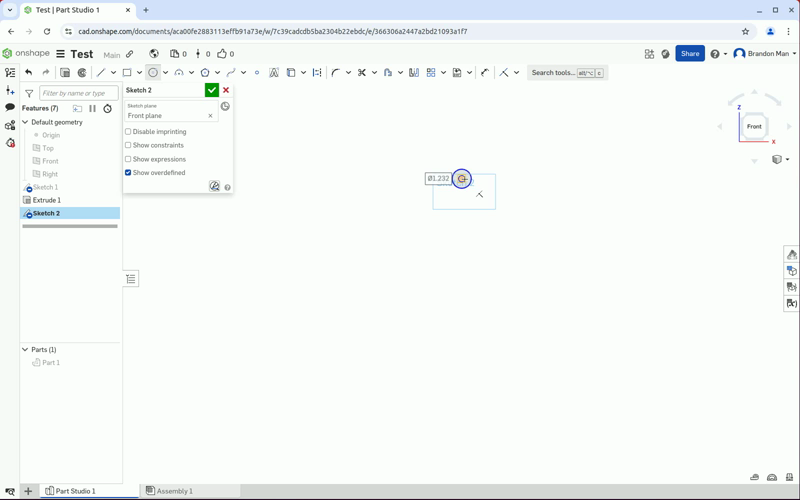
key(esc)
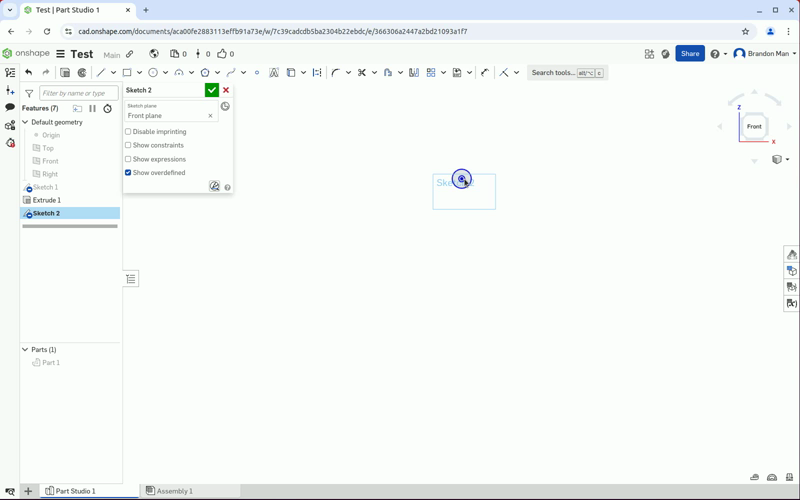
mouse_move(469, 178)
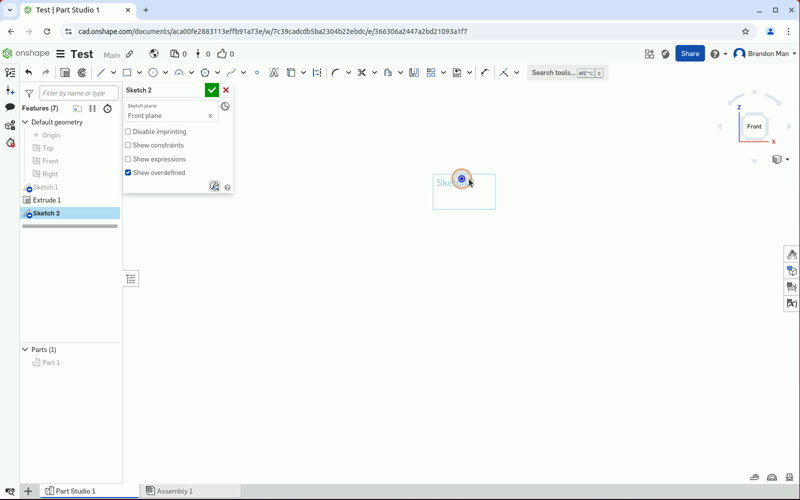
scroll(6)
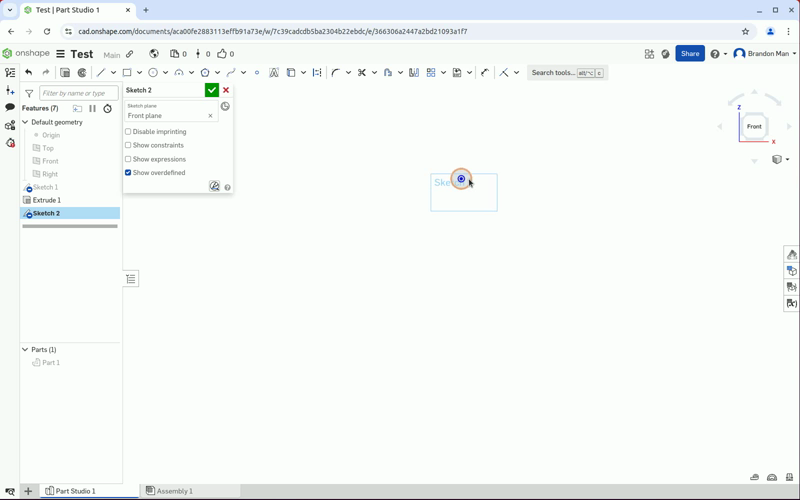
scroll(6)
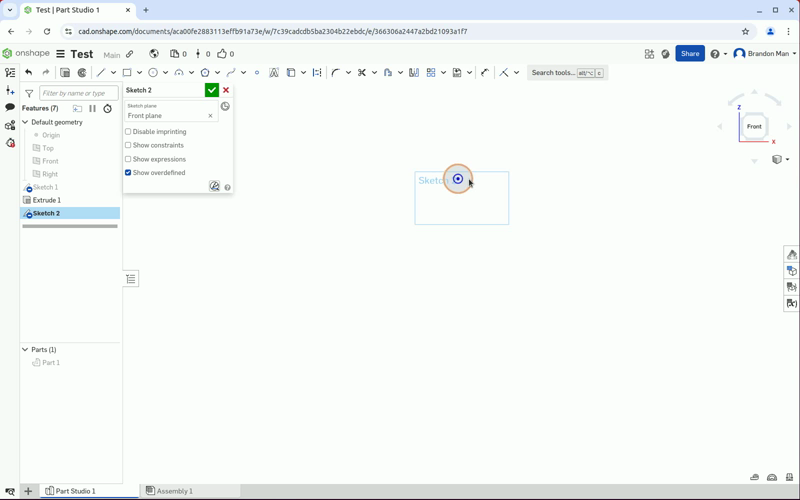
scroll(6)
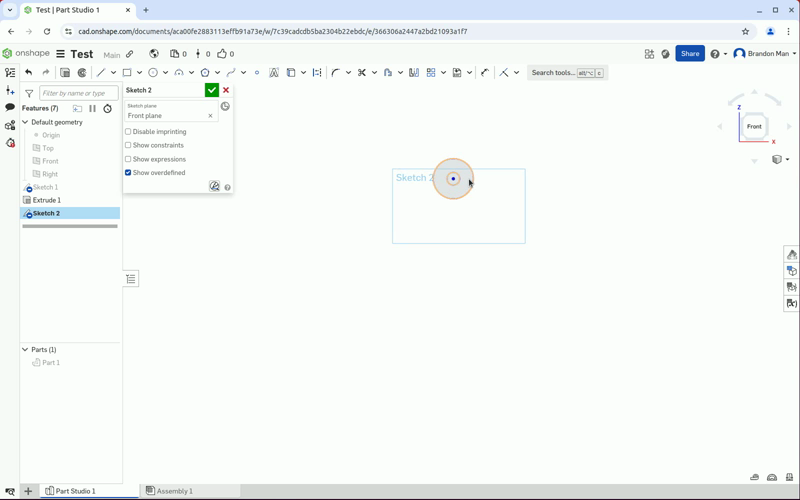
scroll(6)
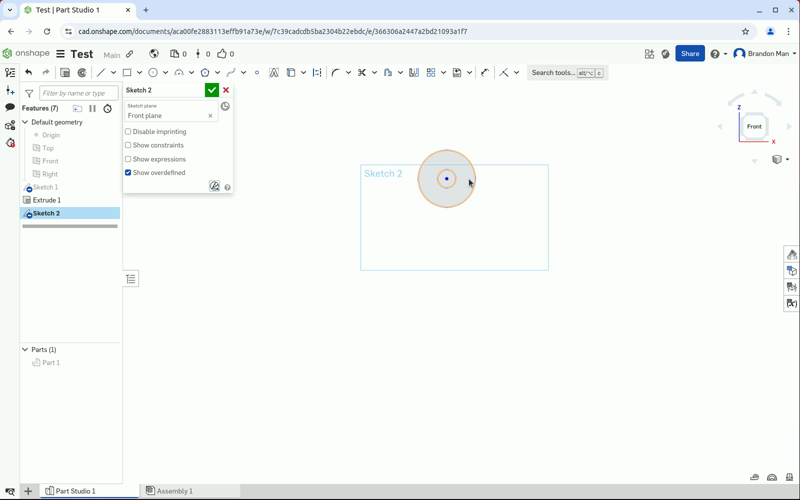
scroll(6)
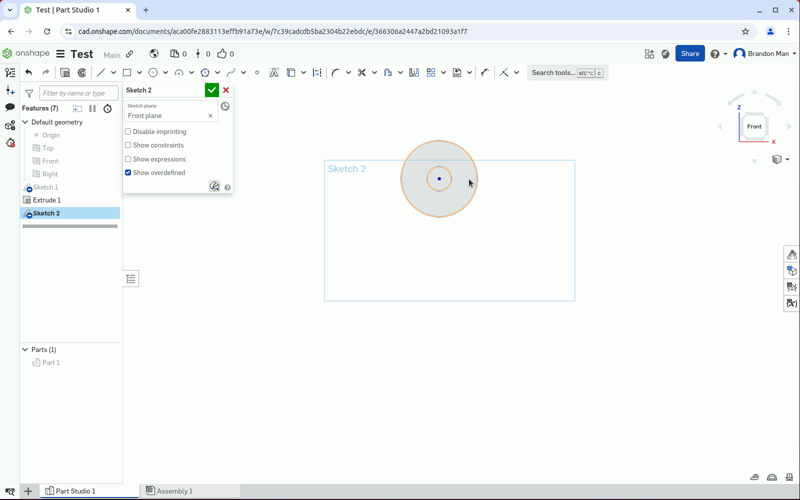
scroll(6)
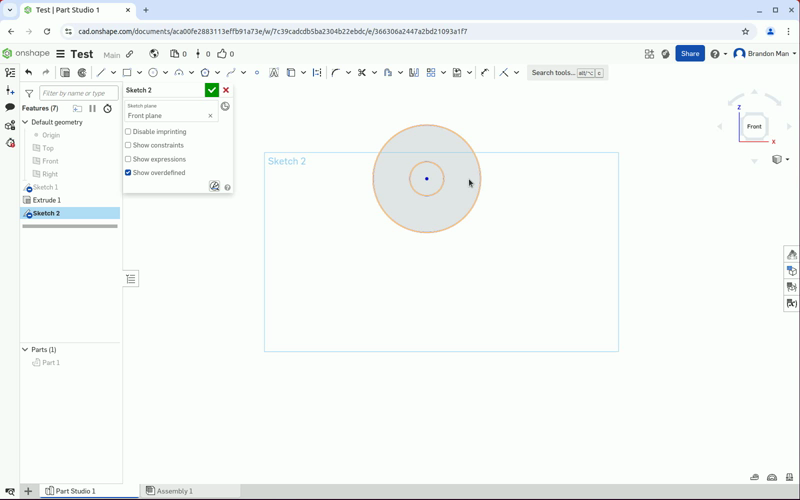
scroll(6)
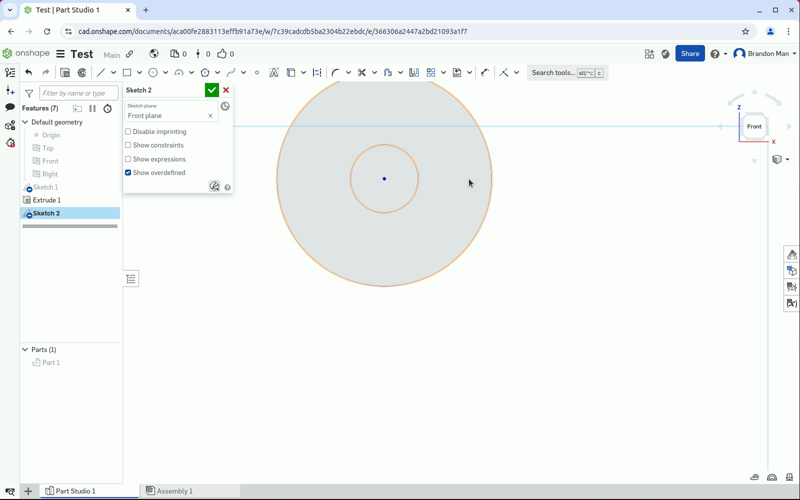
click(469, 178)
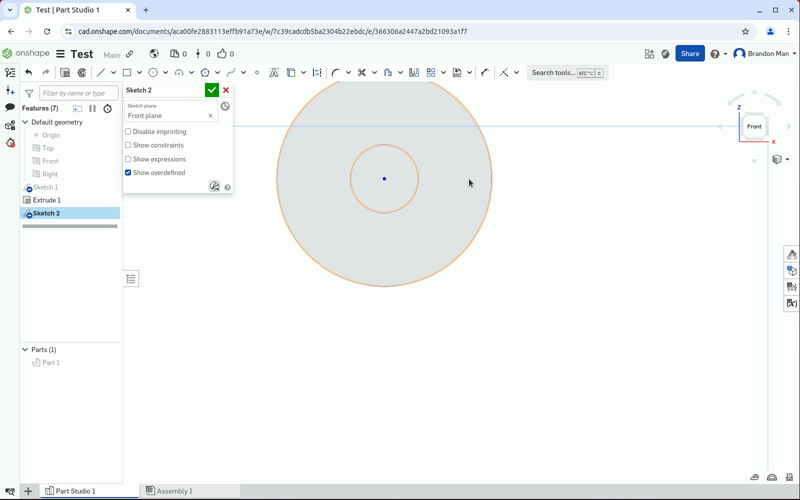
scroll(-6)
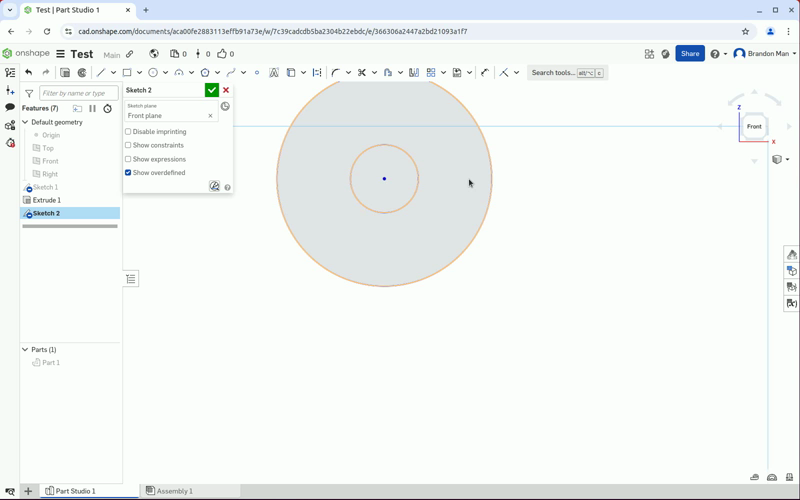
scroll(-6)
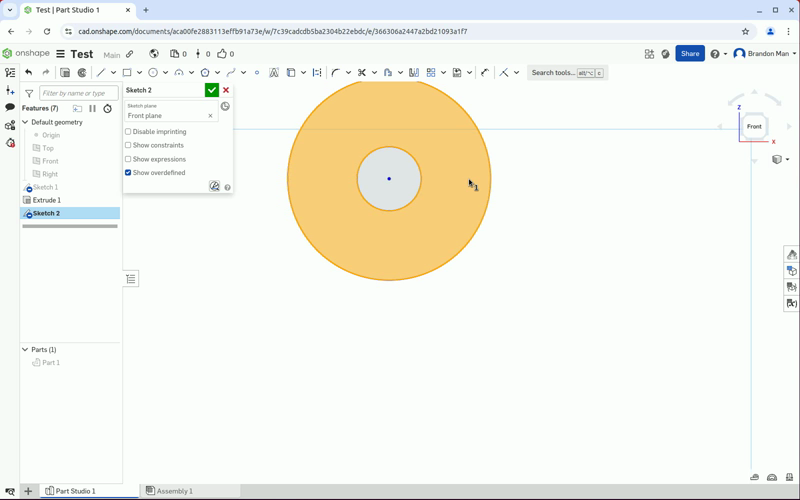
scroll(-6)
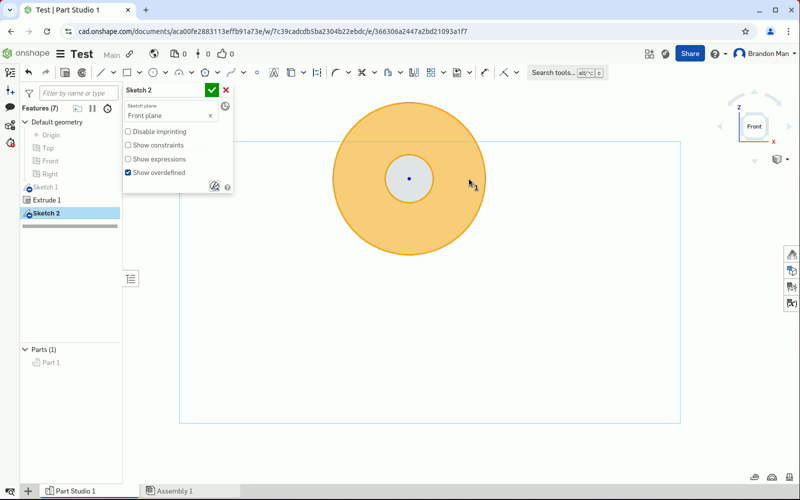
scroll(-6)
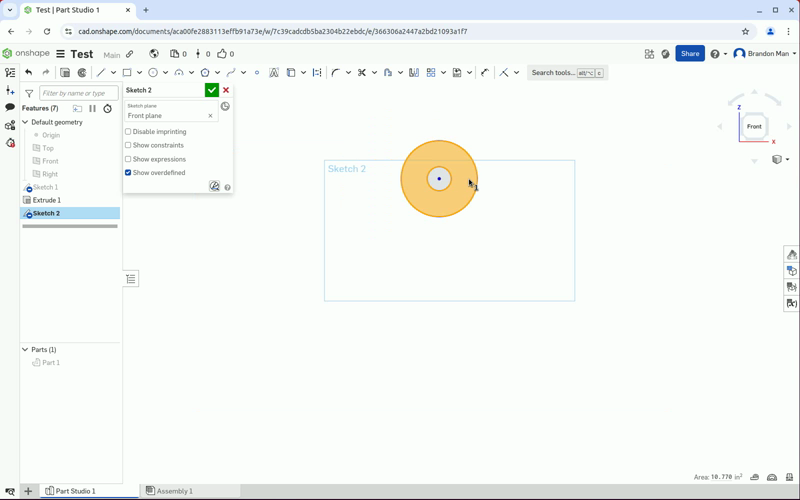
scroll(-6)
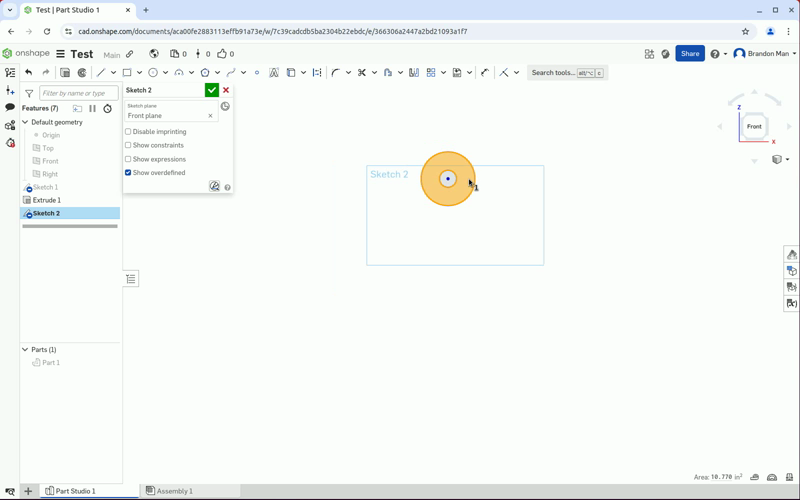
scroll(-6)
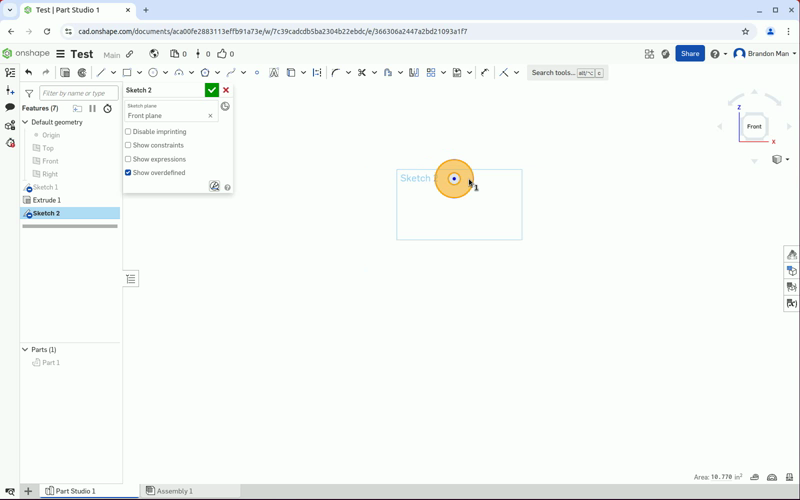
scroll(-6)
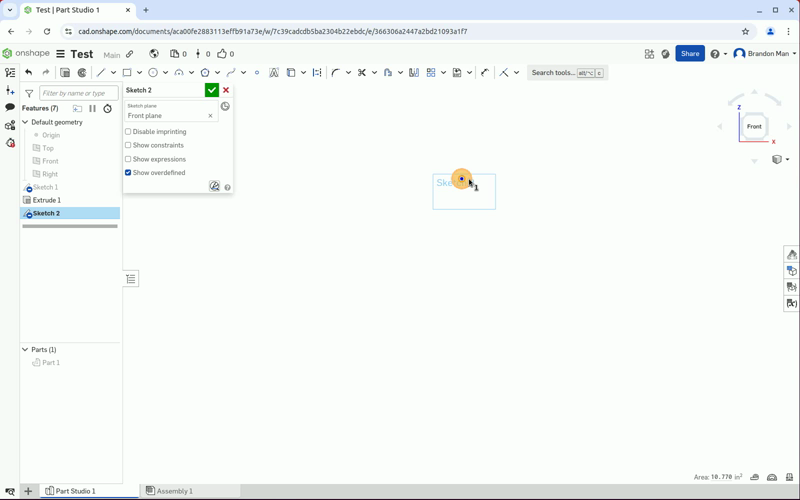
mouse_move(73, 352)
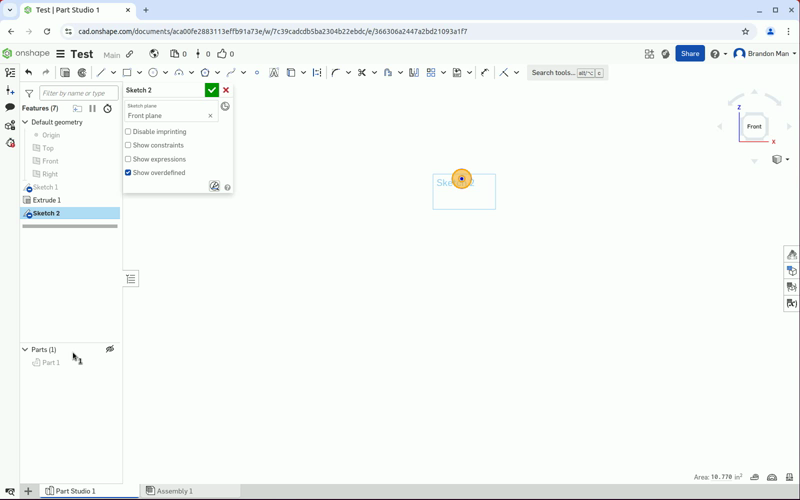
key(shift+y)
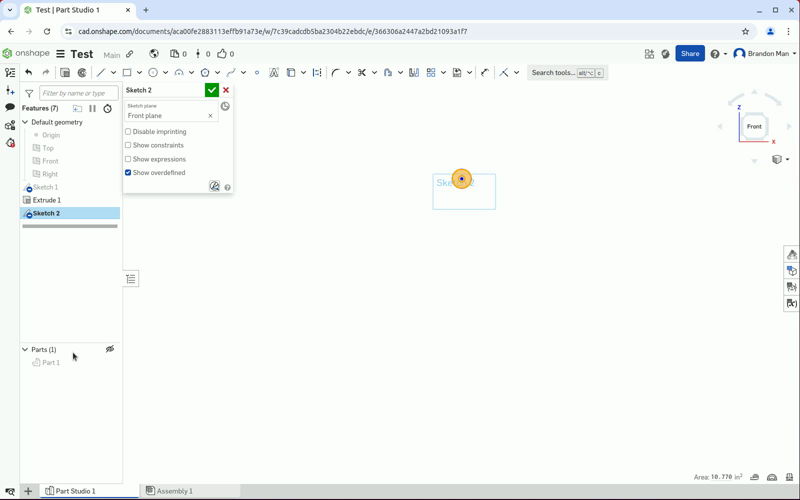
key(shift+e)
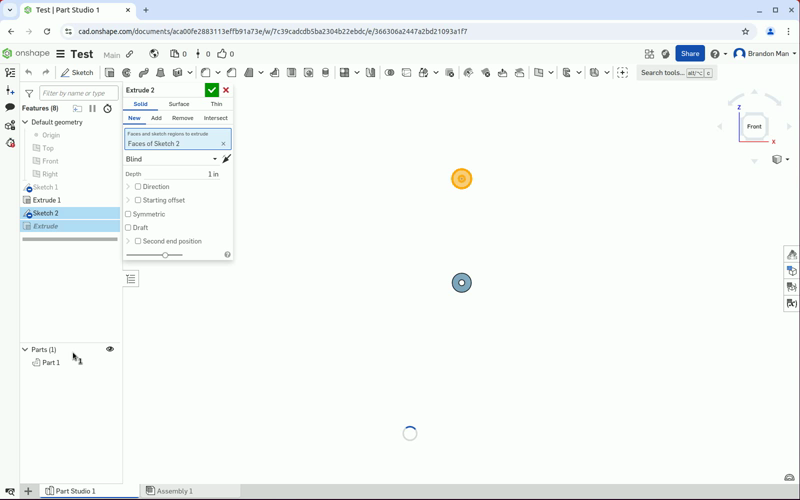
mouse_move(143, 106)
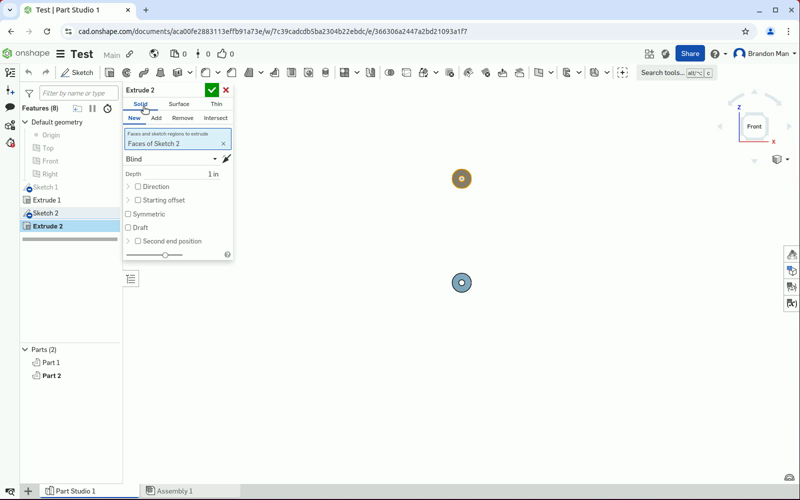
click(143, 106)
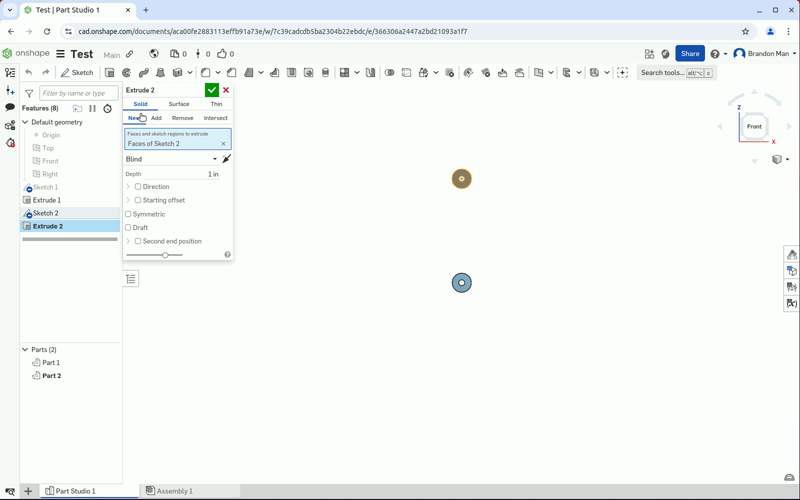
mouse_move(137, 120)
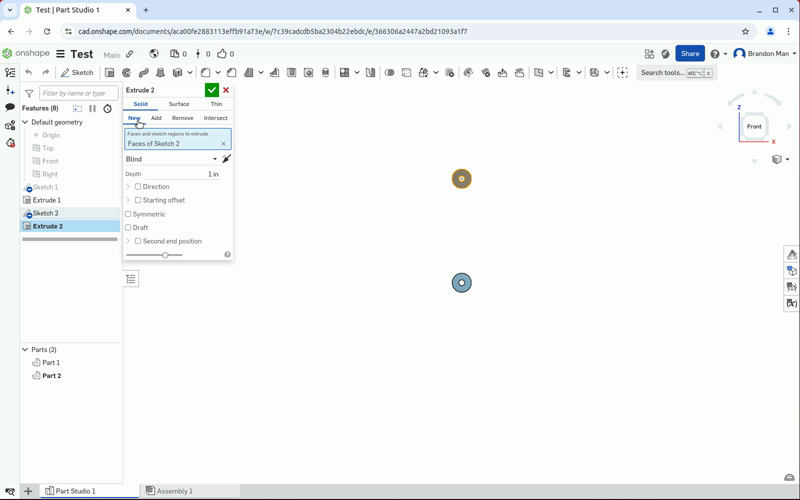
click(137, 120)
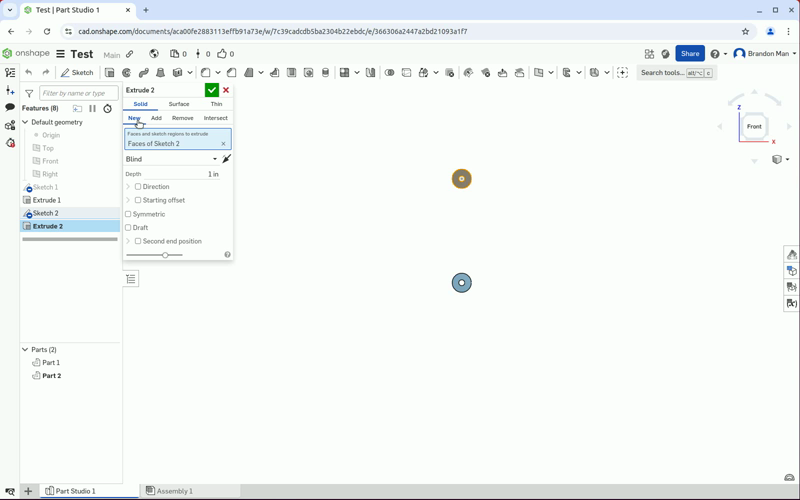
key(tab, 4)
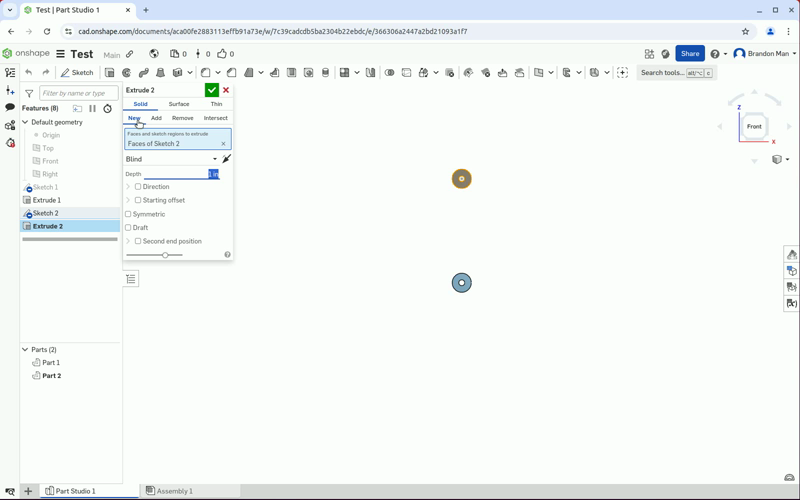
text(0.481)
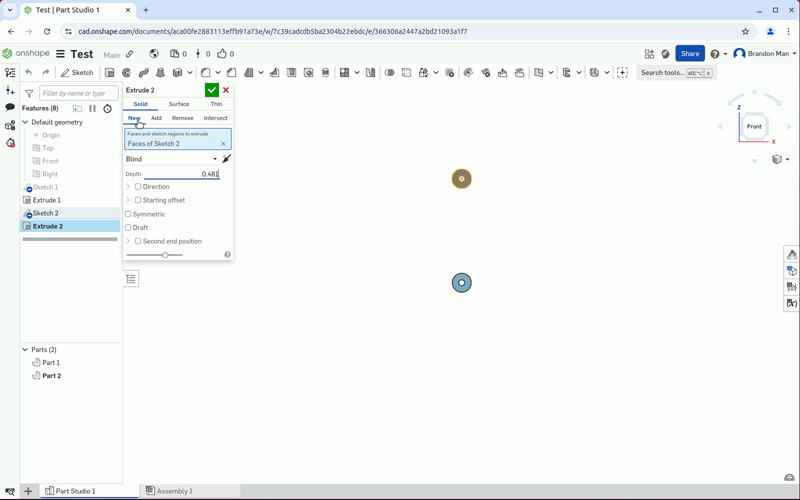
key(enter)
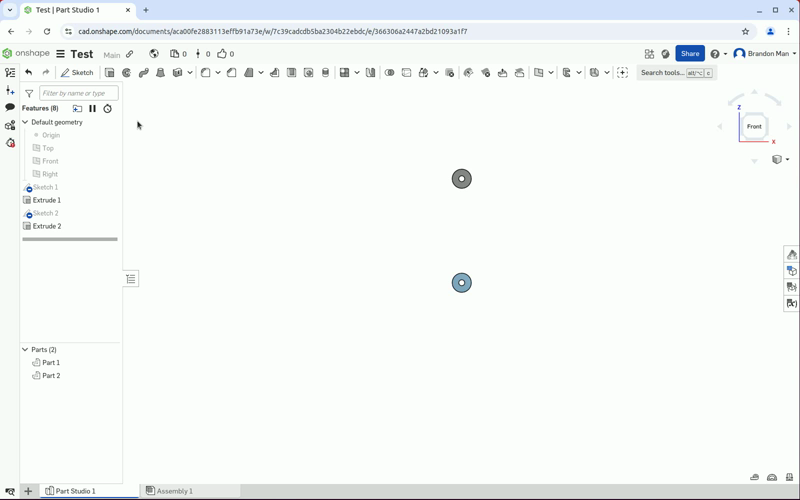
key(shift+h)
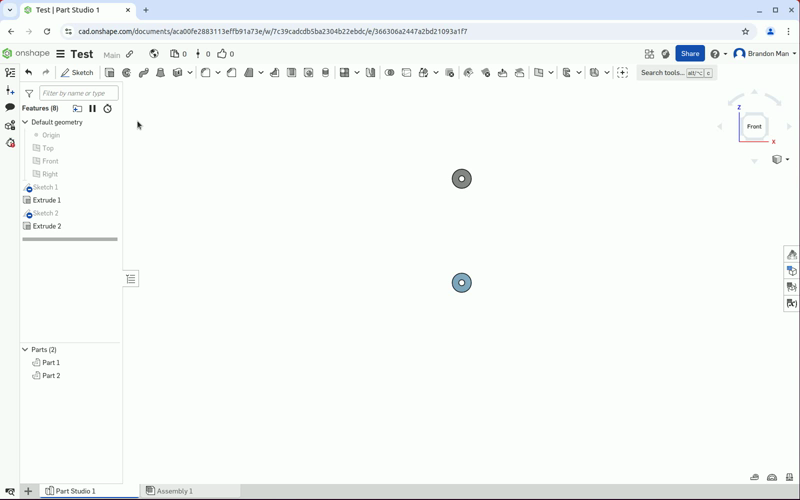
key(shift+h)
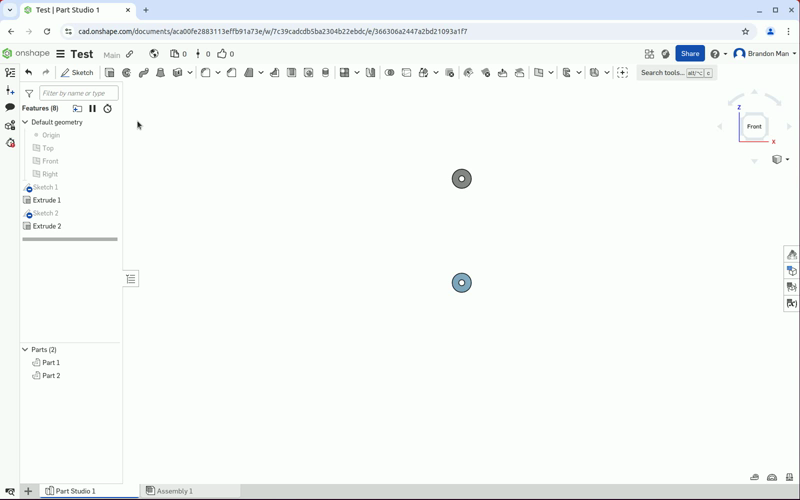
mouse_move(73, 189)
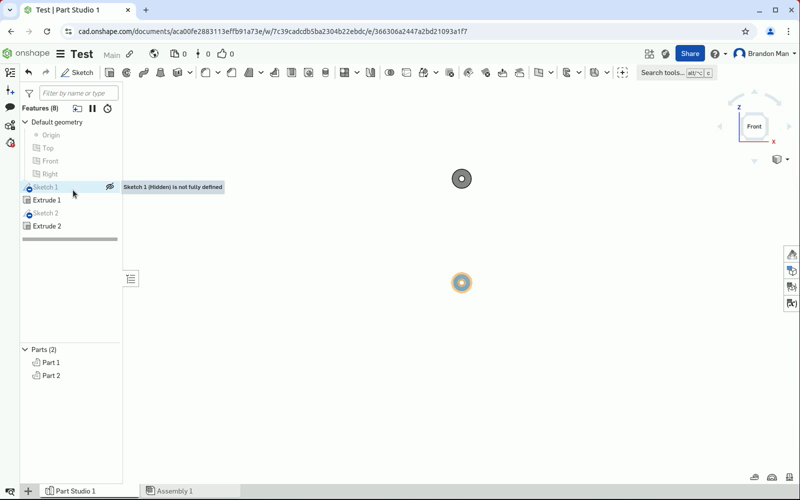
click(73, 189)
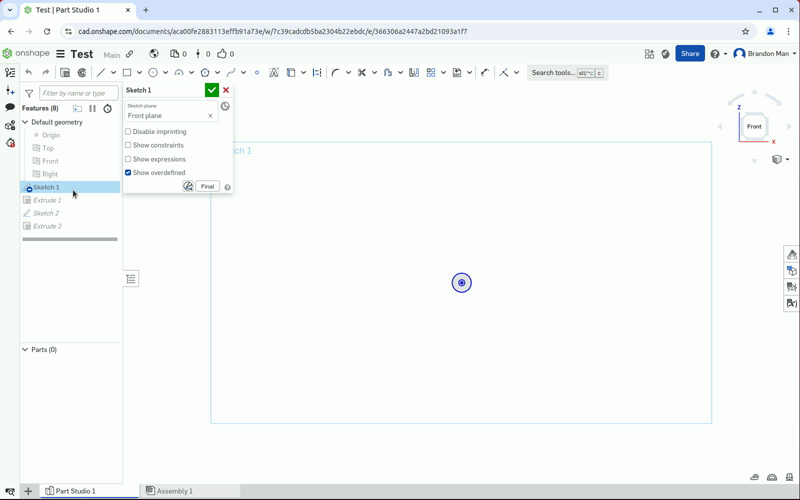
mouse_move(229, 92)
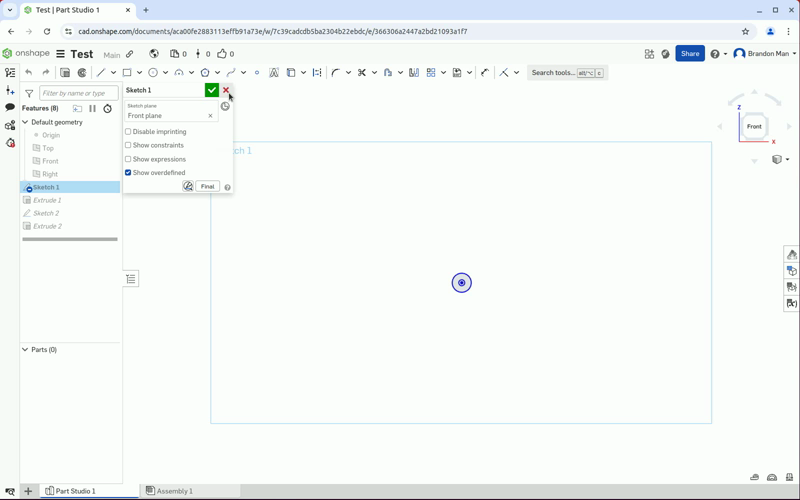
click(229, 92)
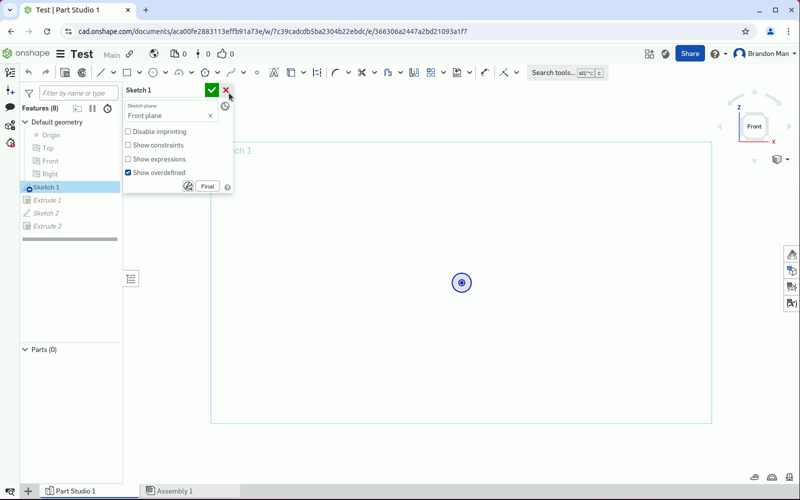
key(shift+s)
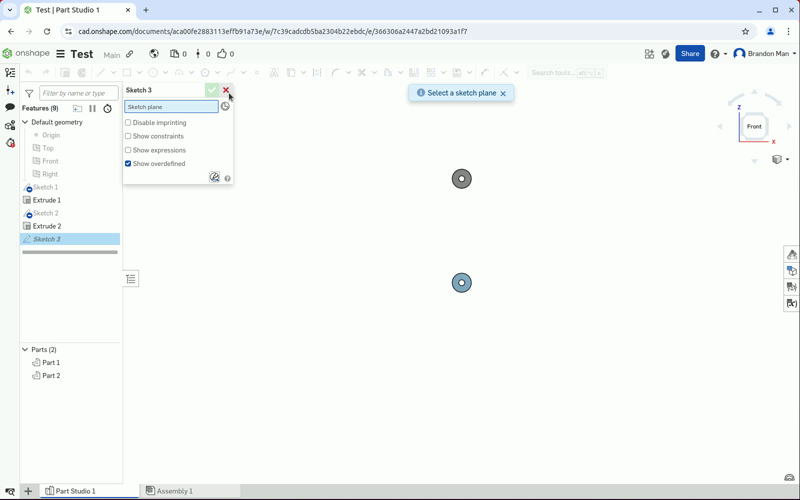
mouse_move(73, 163)
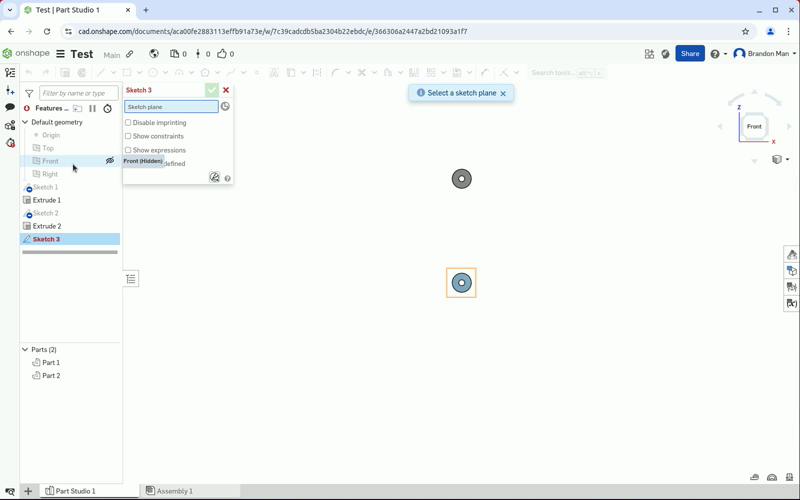
click(73, 163)
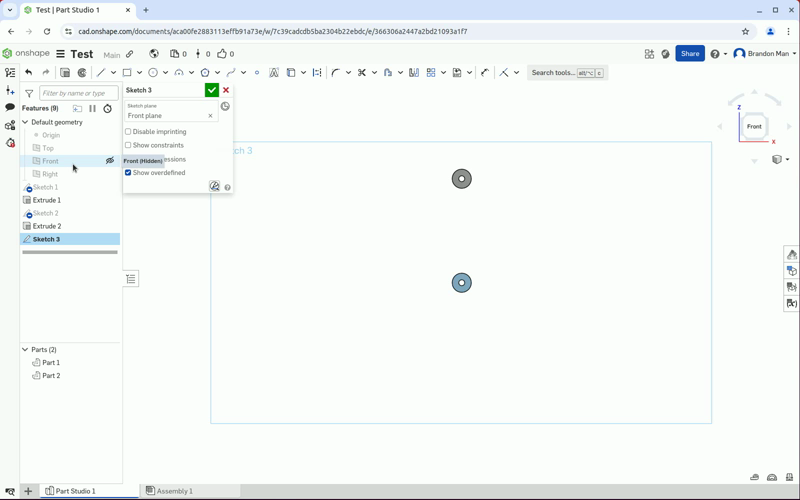
mouse_move(73, 352)
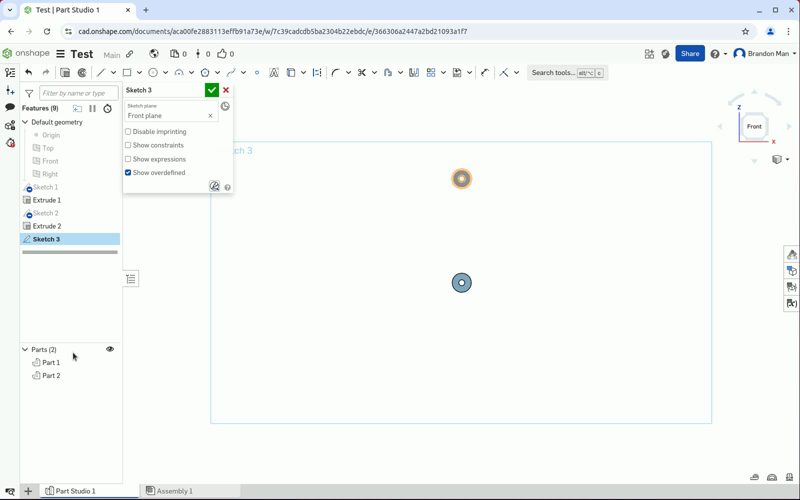
key(y)
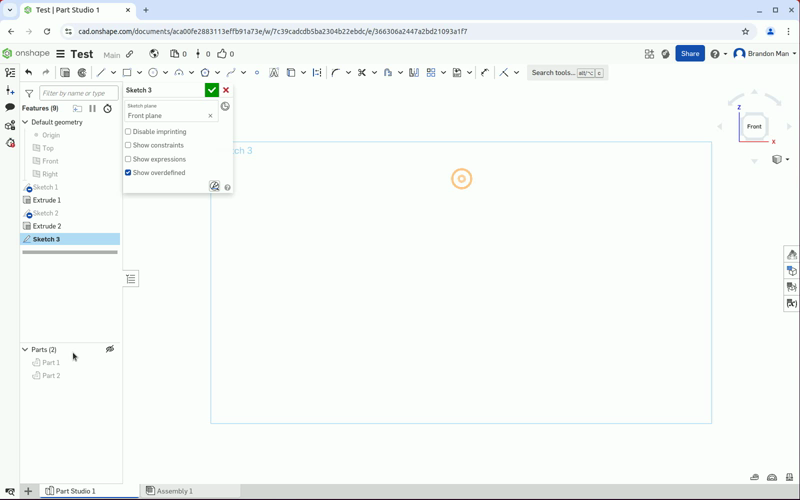
key(c)
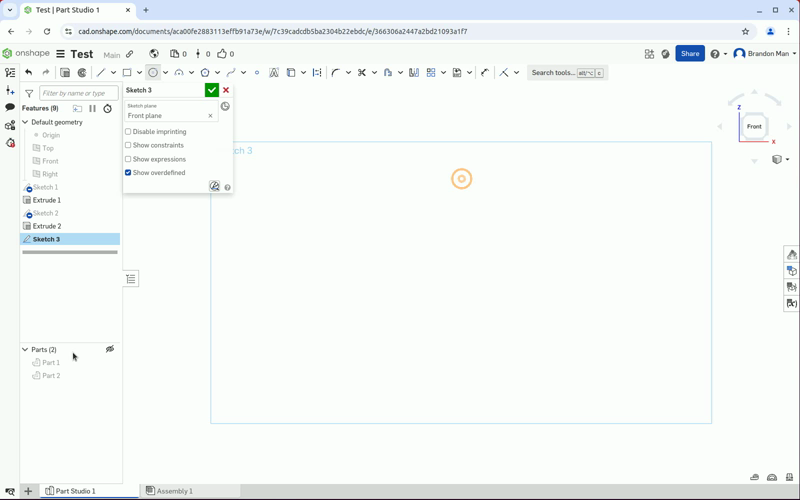
key_down(shift)
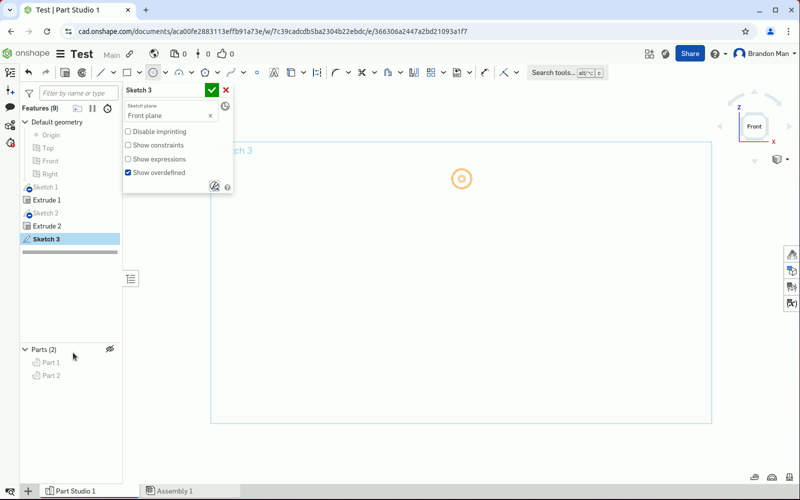
mouse_move(501, 282)
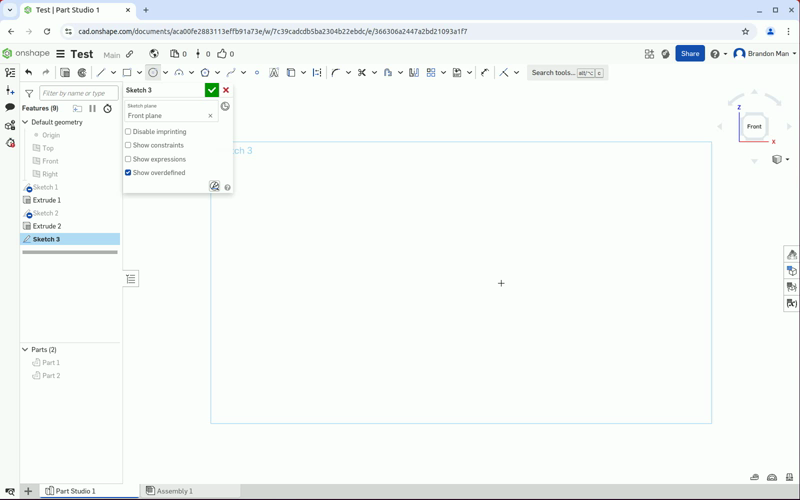
click(501, 282)
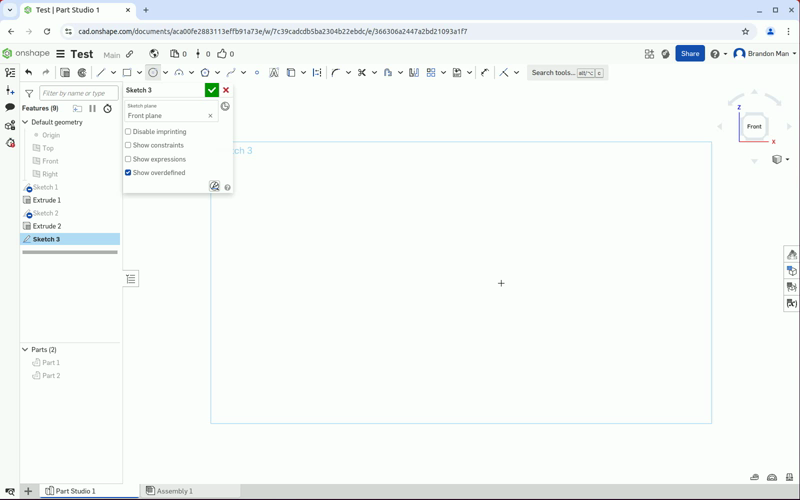
key_up(shift)
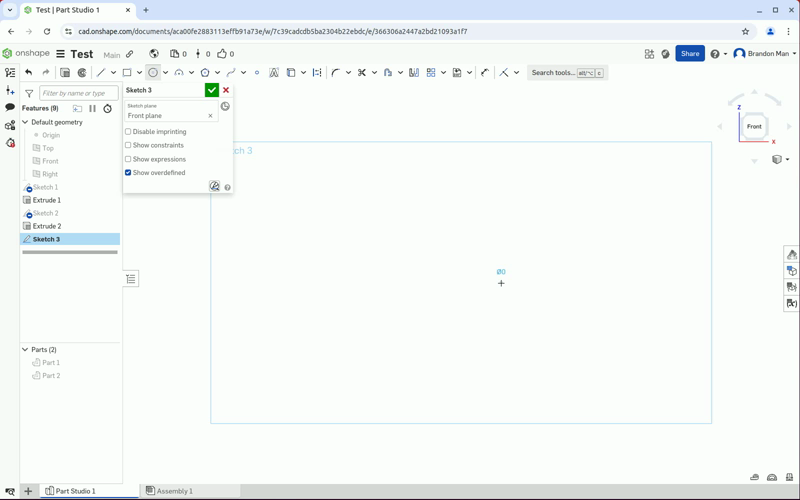
mouse_move(508, 282)
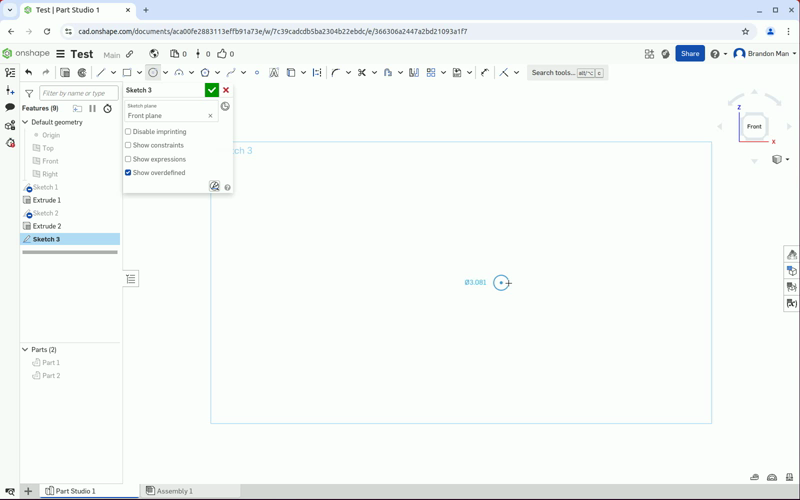
click(508, 282)
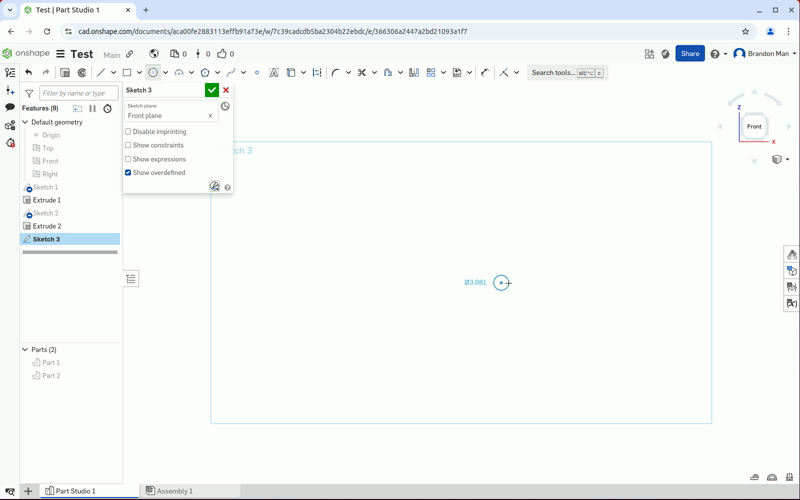
key(esc)
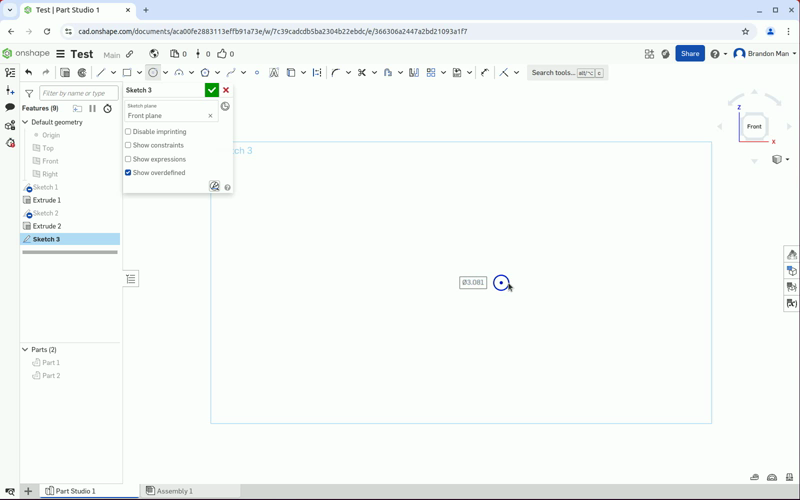
key(c)
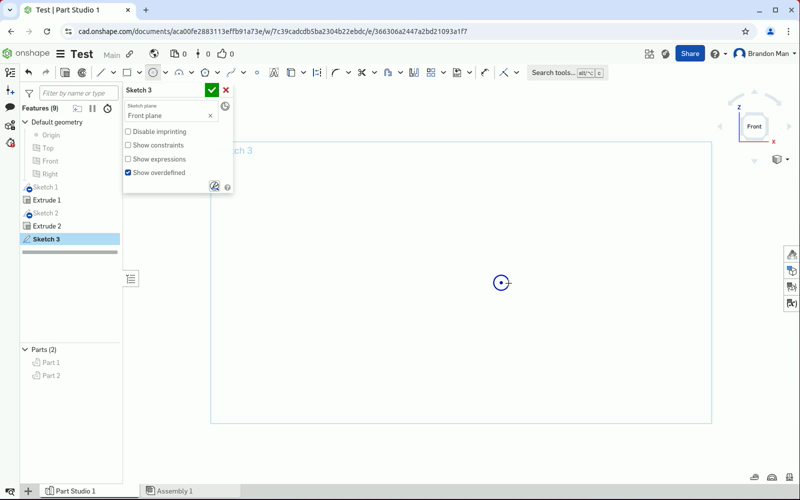
key_down(shift)
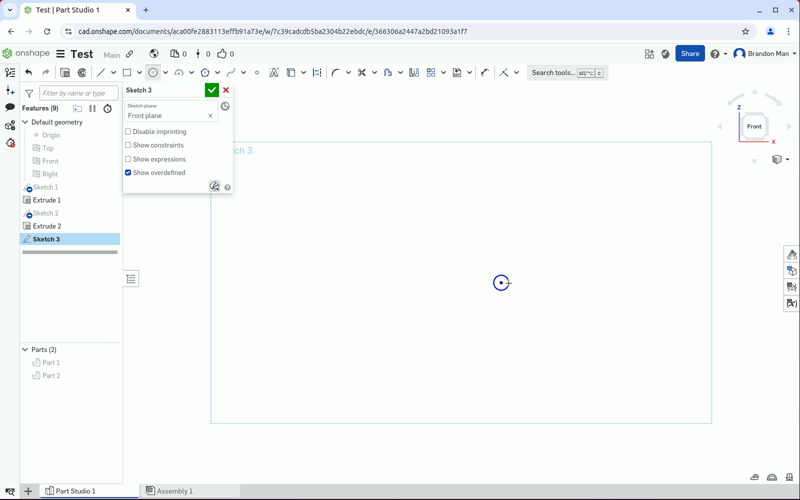
mouse_move(501, 282)
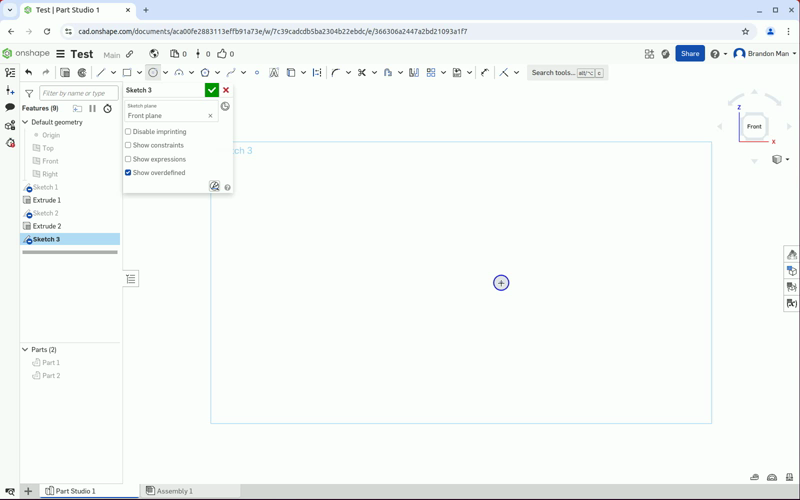
click(501, 282)
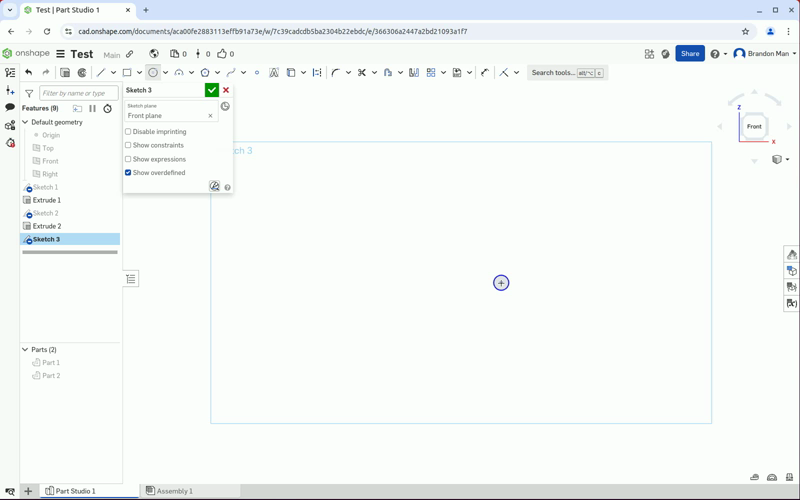
key_up(shift)
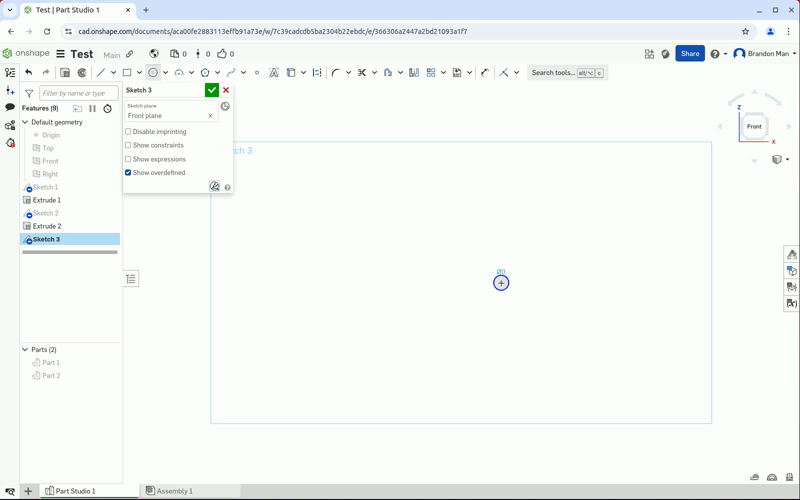
mouse_move(504, 282)
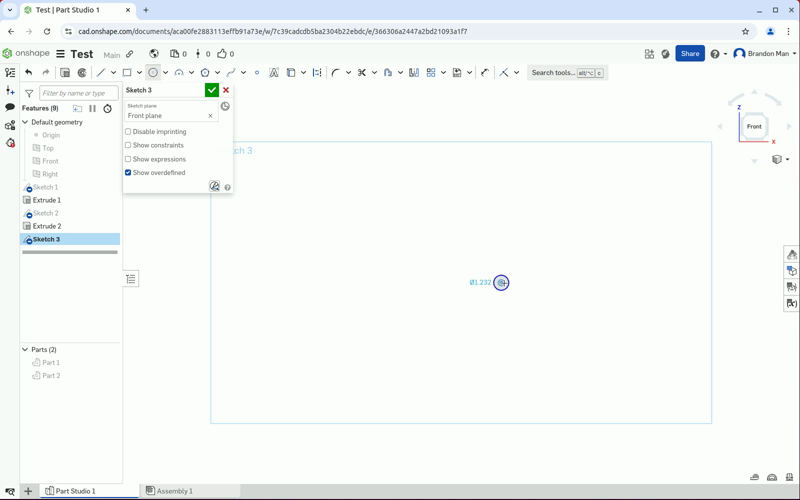
scroll(6)
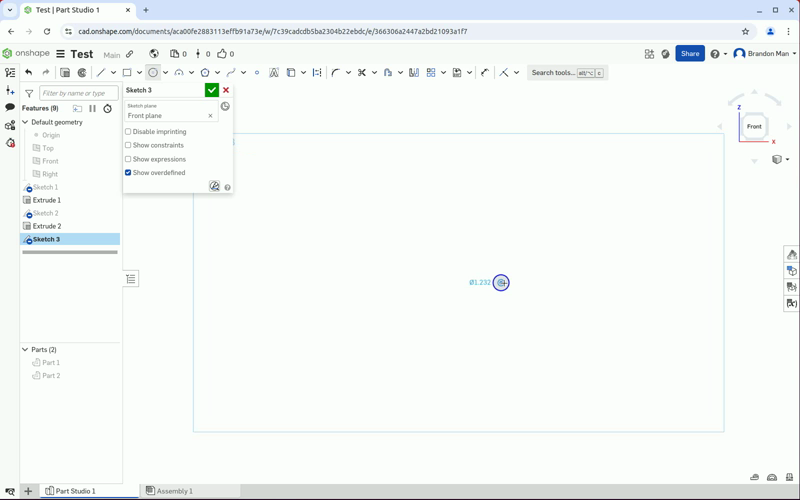
scroll(6)
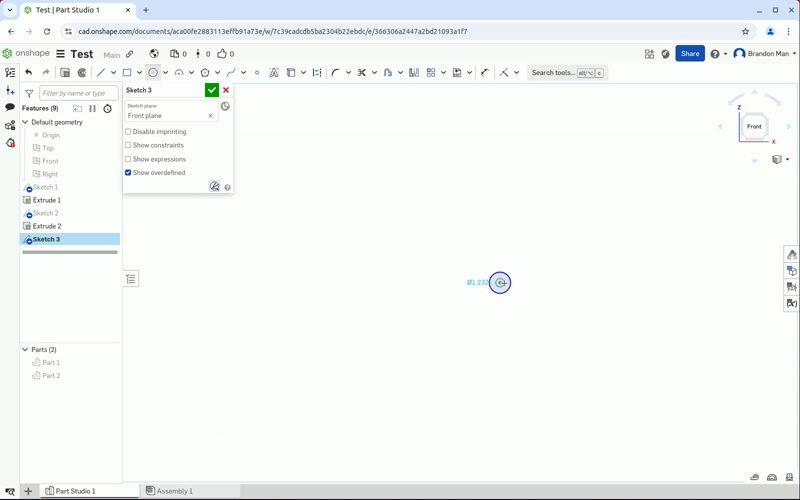
scroll(6)
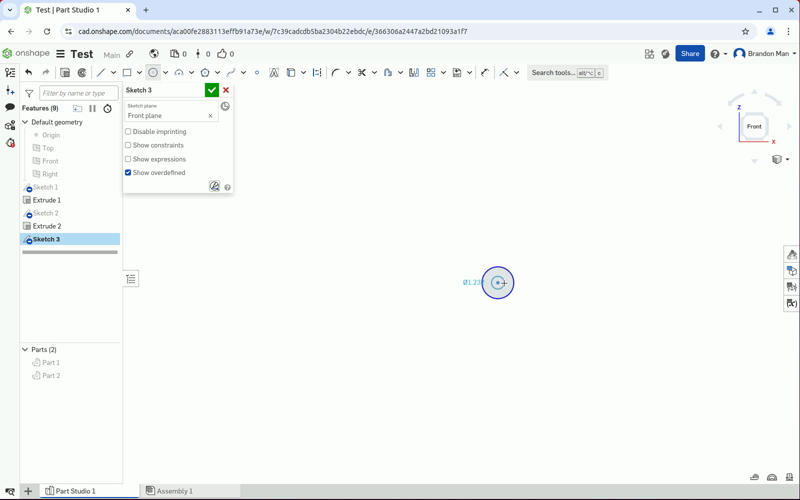
scroll(6)
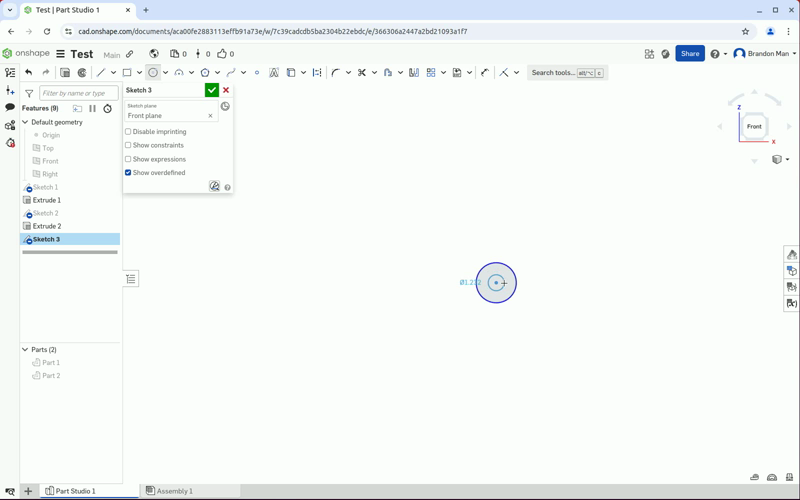
scroll(6)
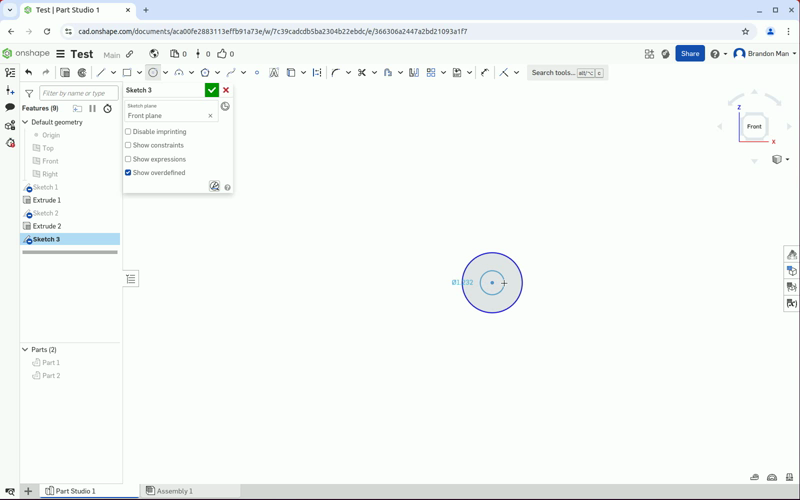
scroll(6)
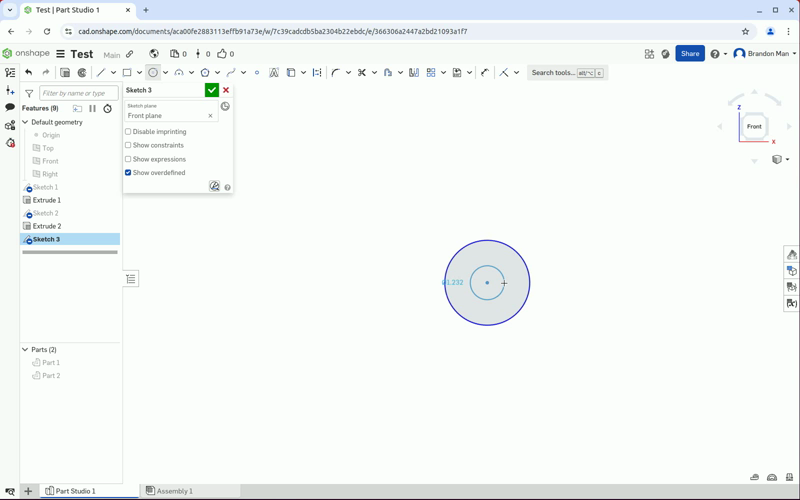
scroll(6)
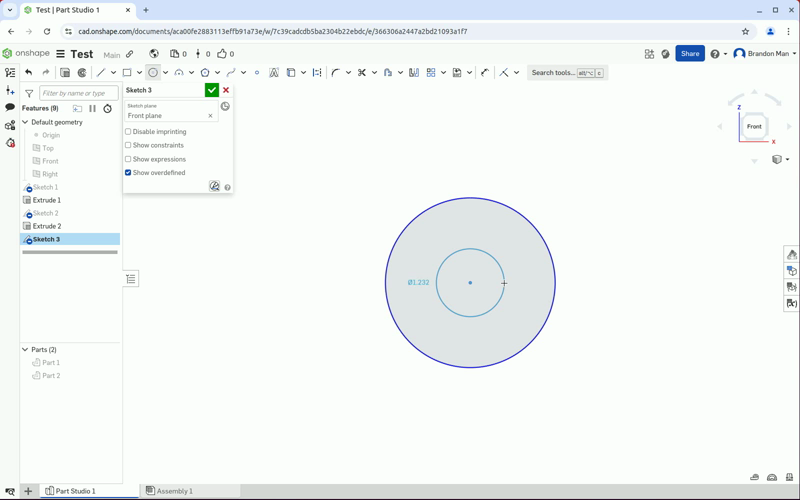
click(504, 282)
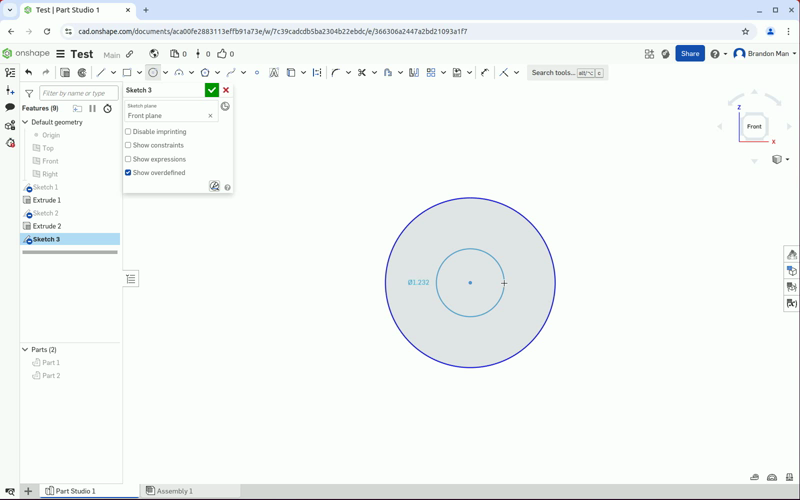
scroll(-6)
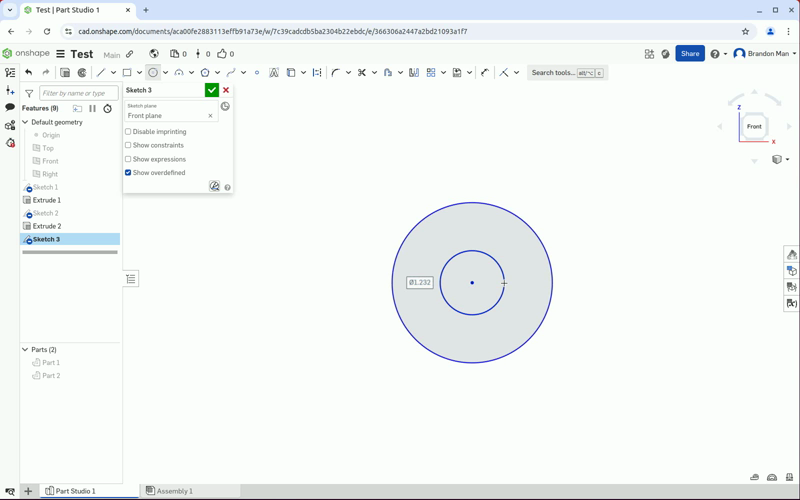
scroll(-6)
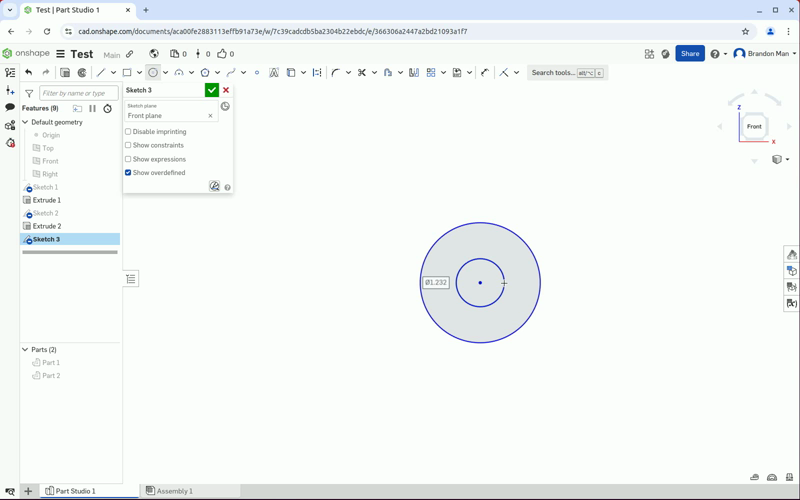
scroll(-6)
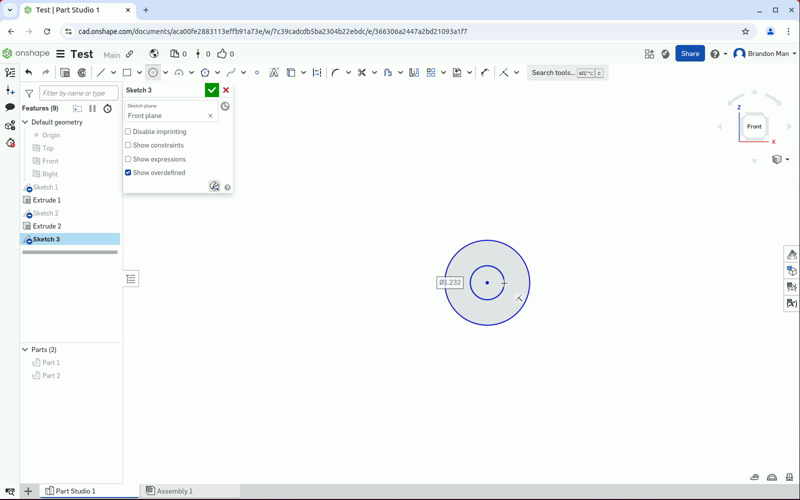
scroll(-6)
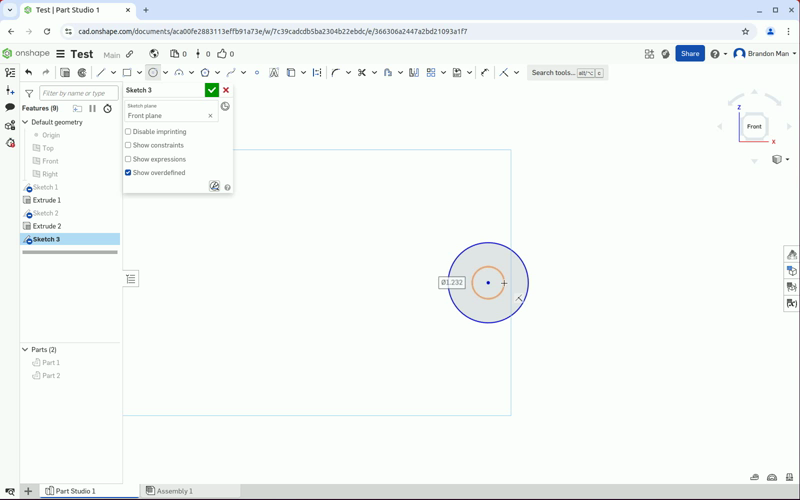
scroll(-6)
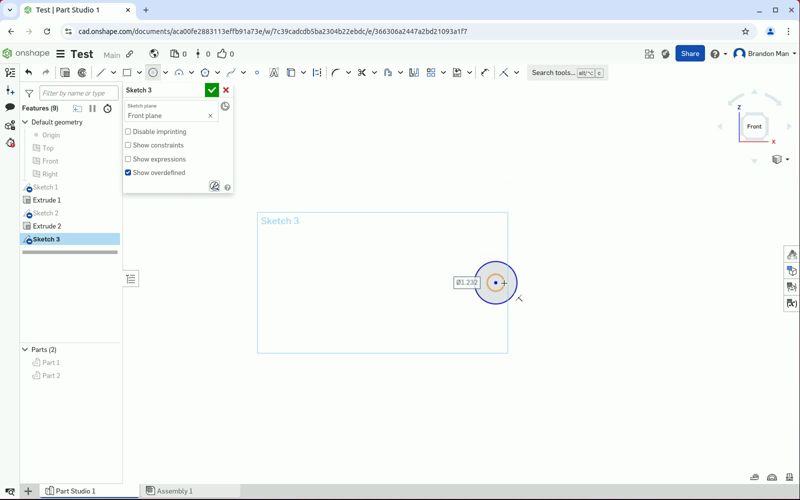
scroll(-6)
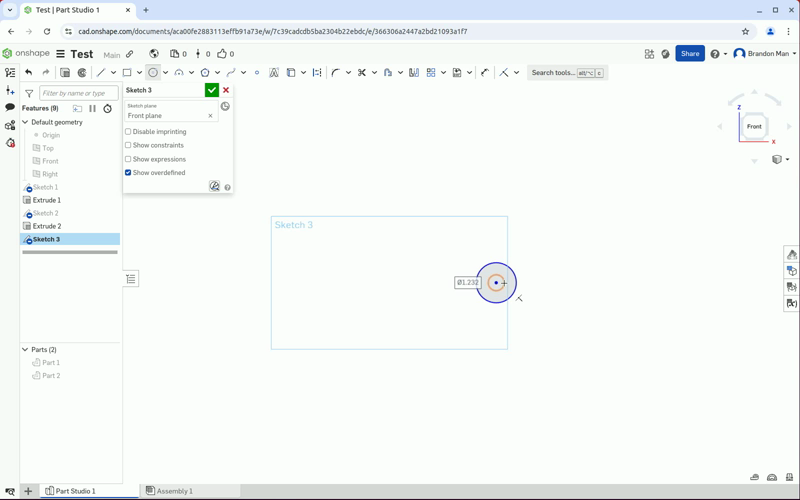
scroll(-6)
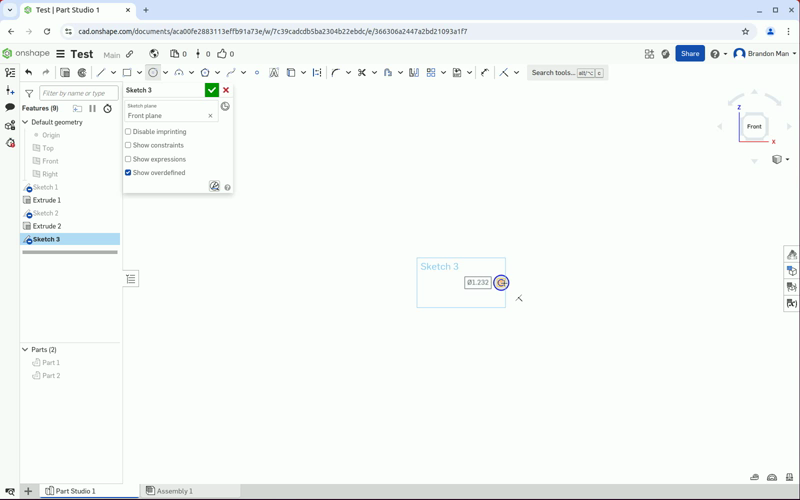
key(esc)
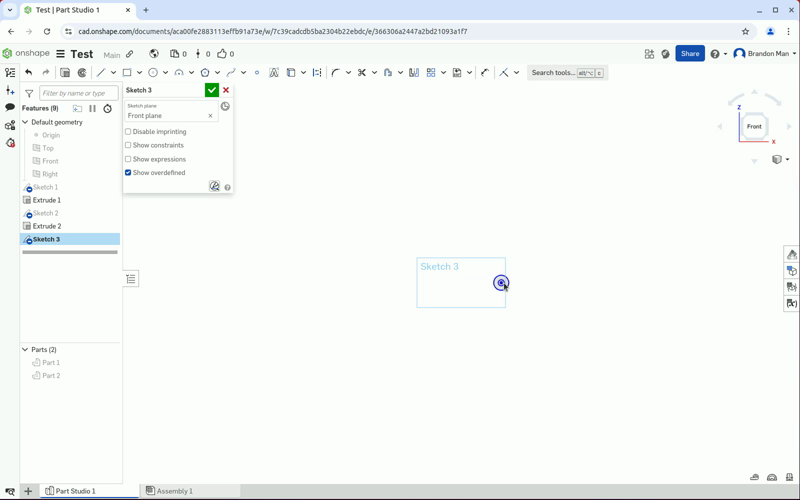
mouse_move(498, 283)
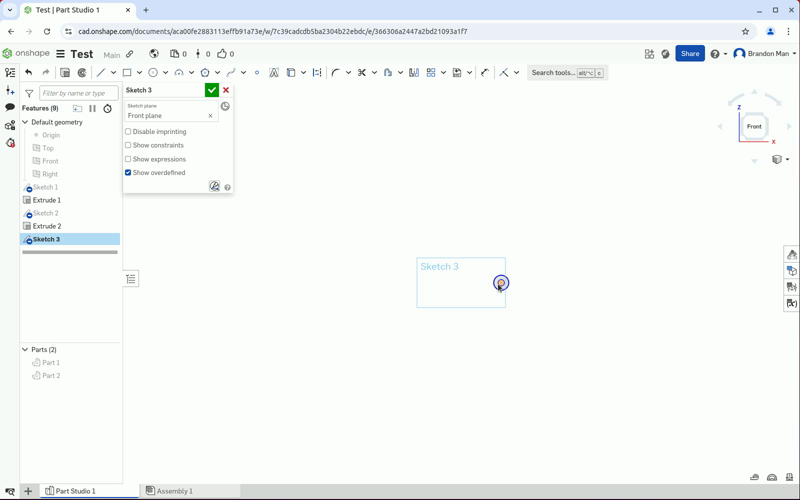
scroll(6)
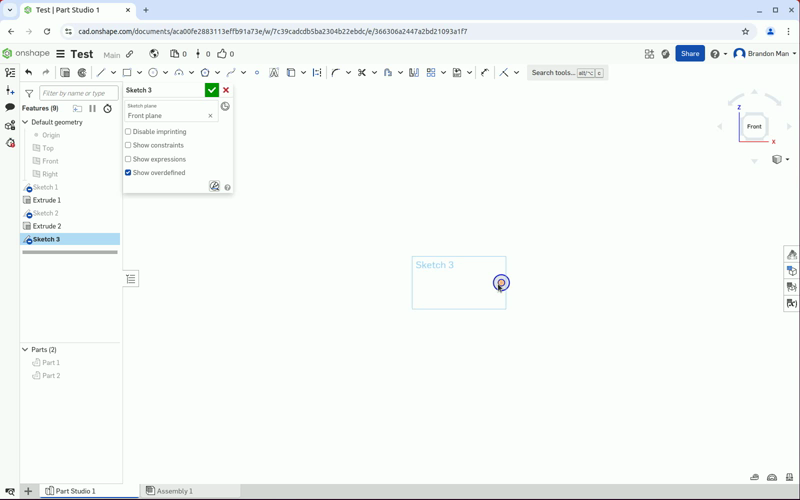
scroll(6)
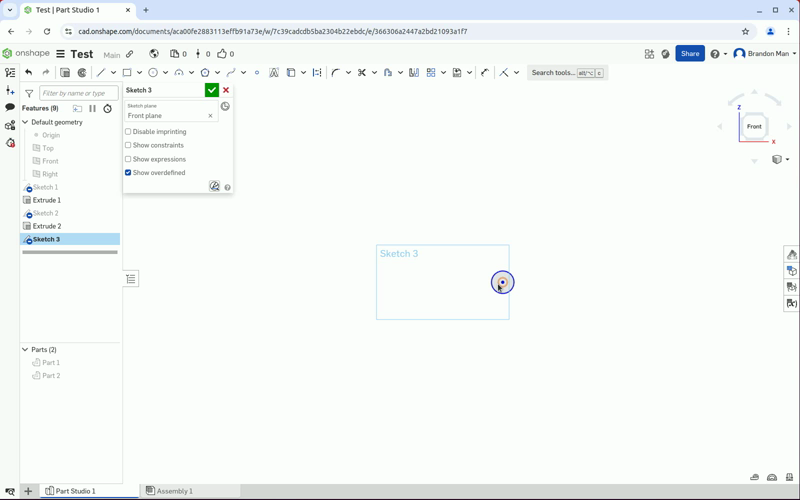
scroll(6)
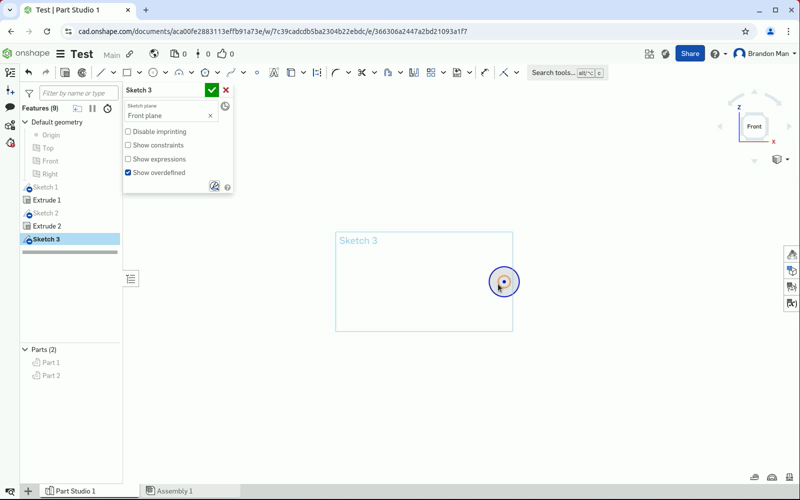
scroll(6)
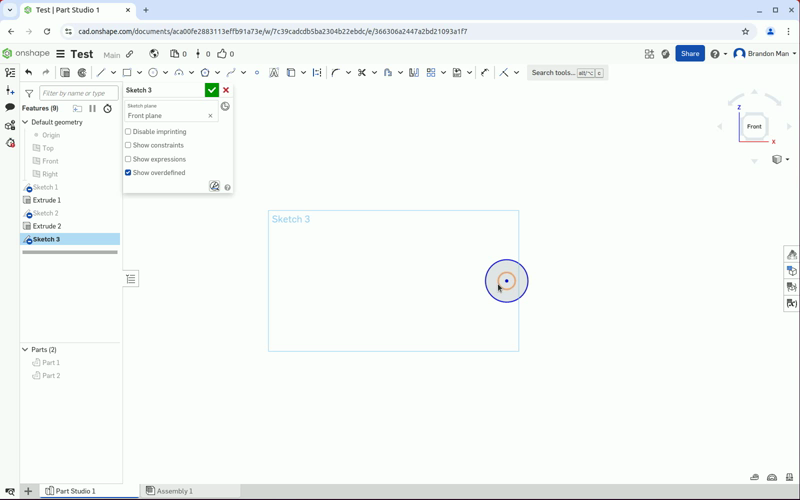
scroll(6)
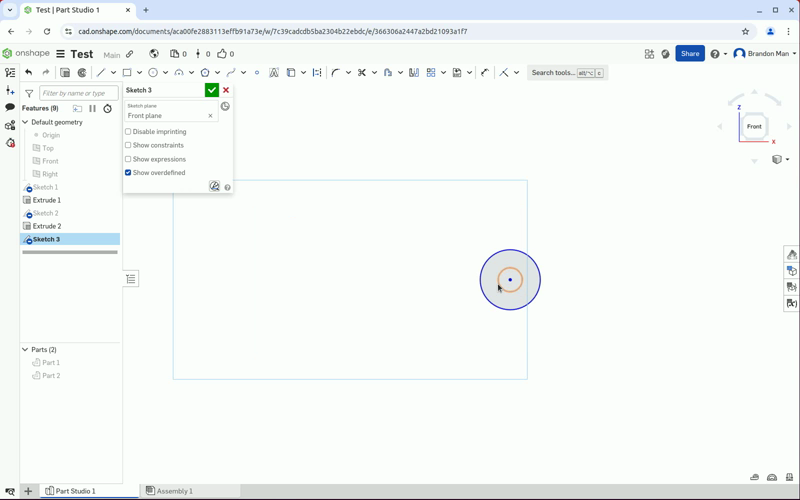
scroll(6)
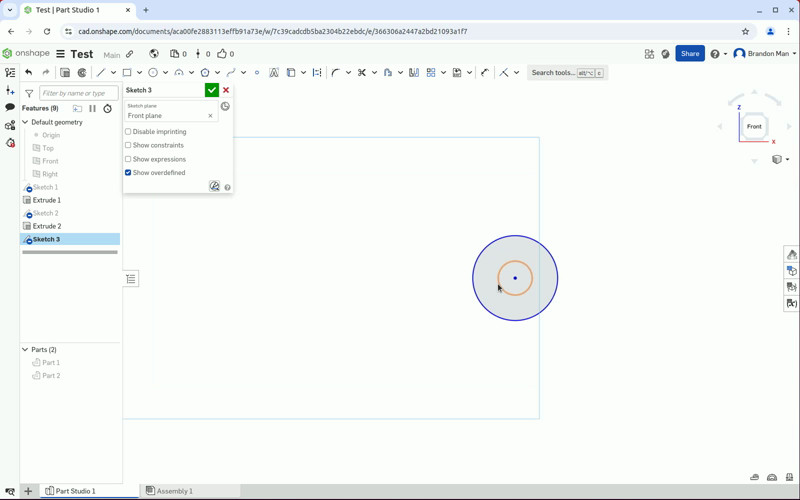
scroll(6)
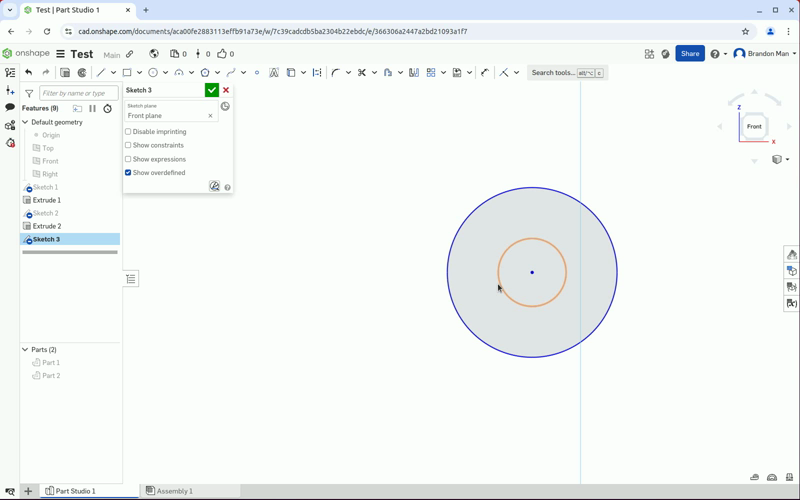
click(498, 283)
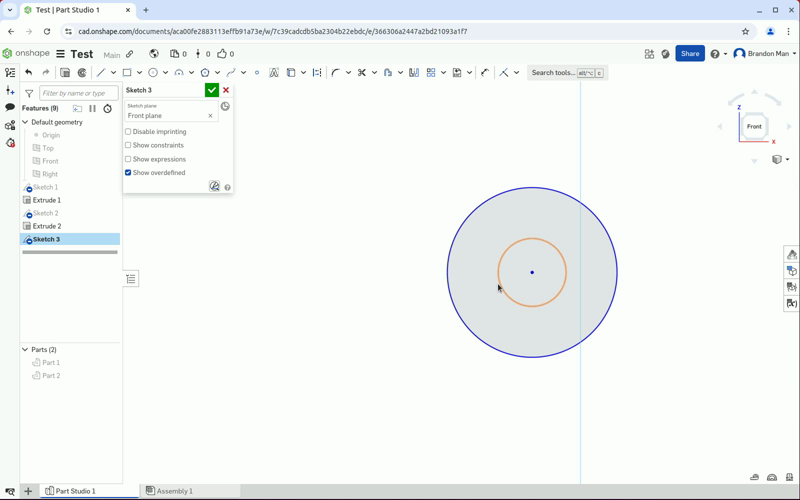
scroll(-6)
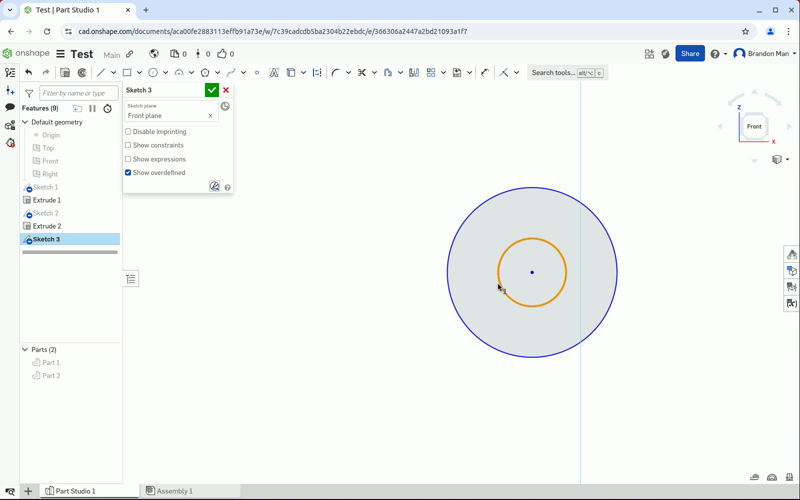
scroll(-6)
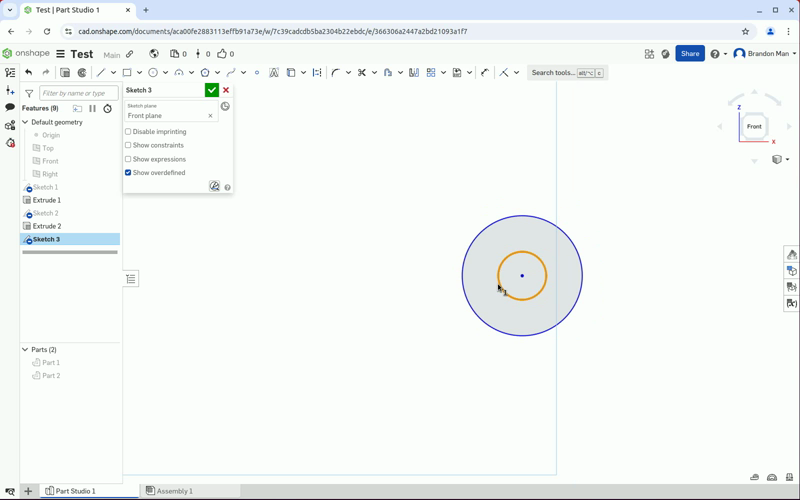
scroll(-6)
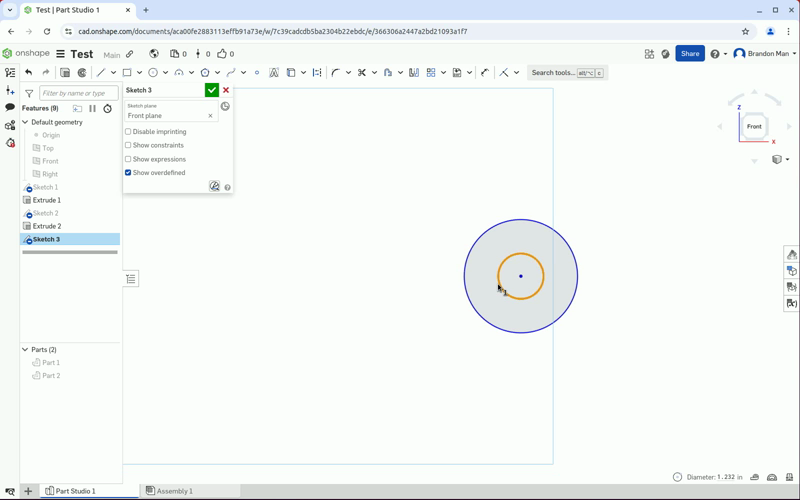
scroll(-6)
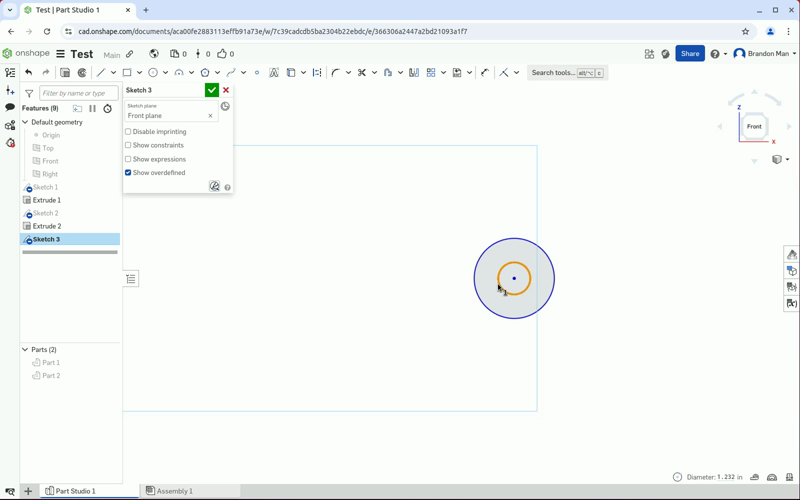
scroll(-6)
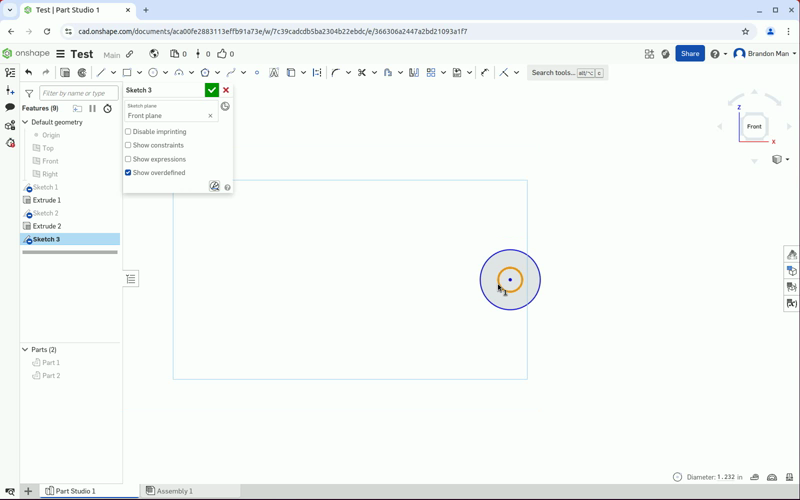
scroll(-6)
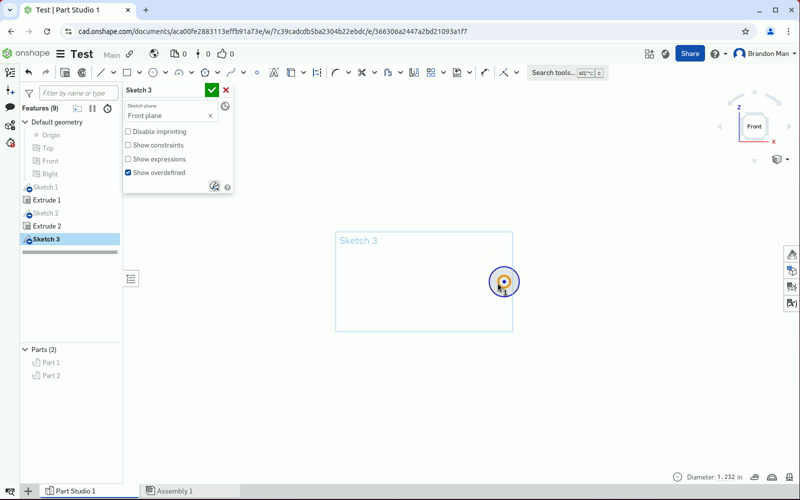
scroll(-6)
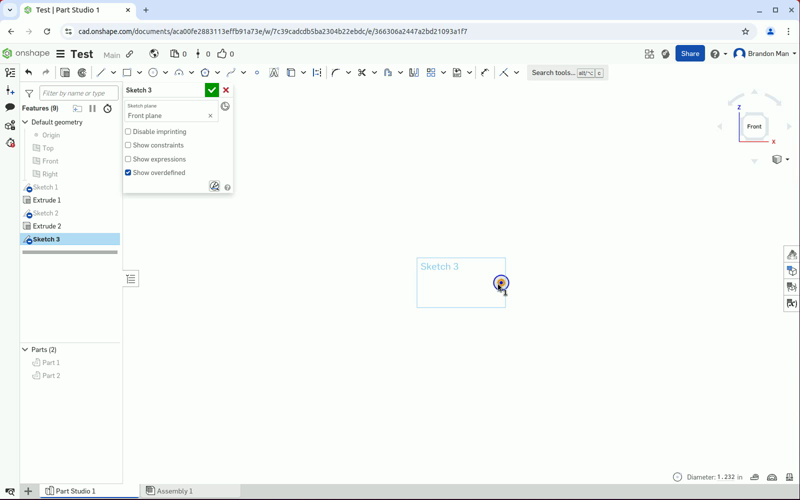
mouse_move(73, 352)
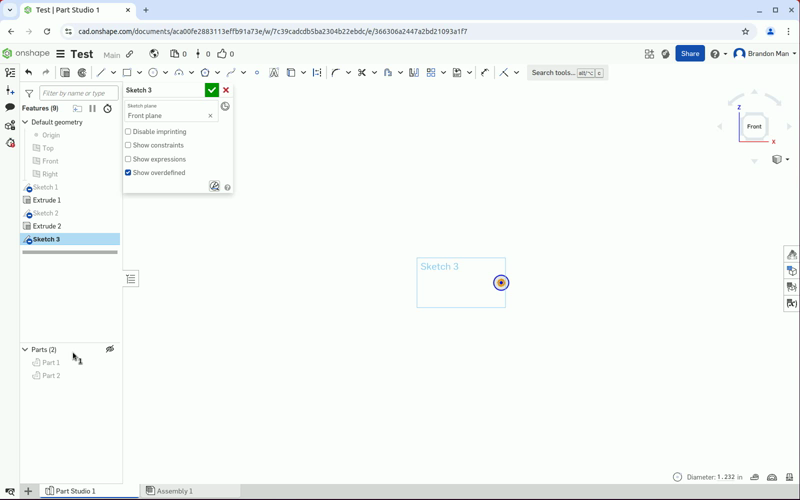
key(shift+y)
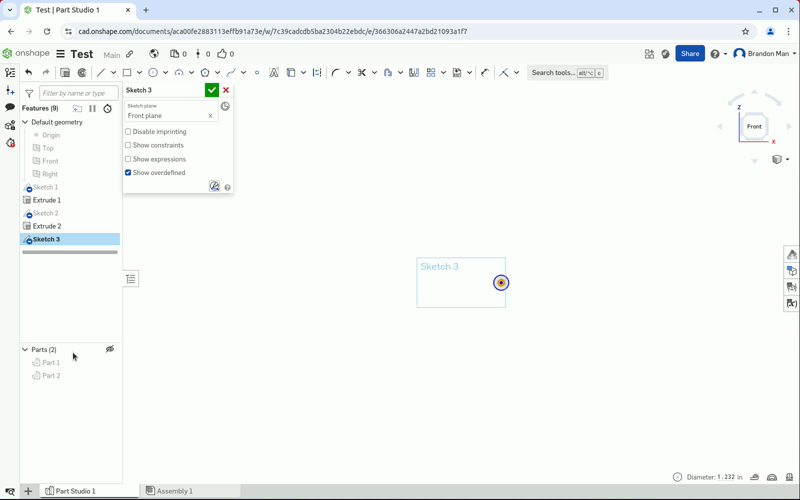
key(shift+e)
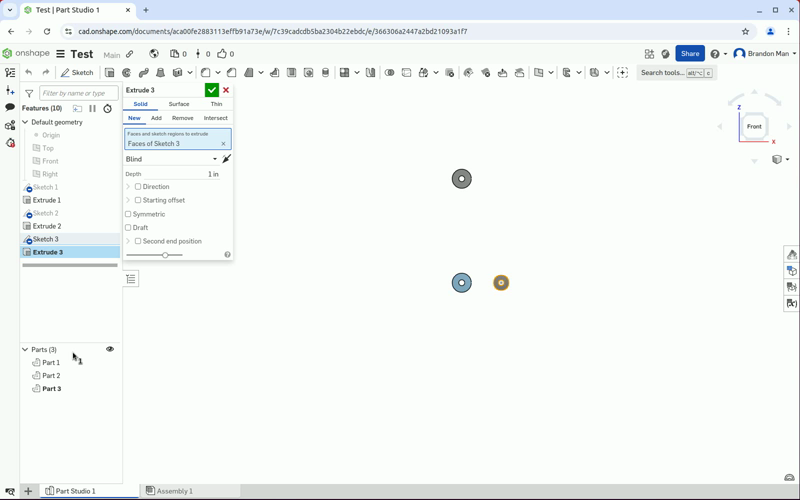
mouse_move(143, 106)
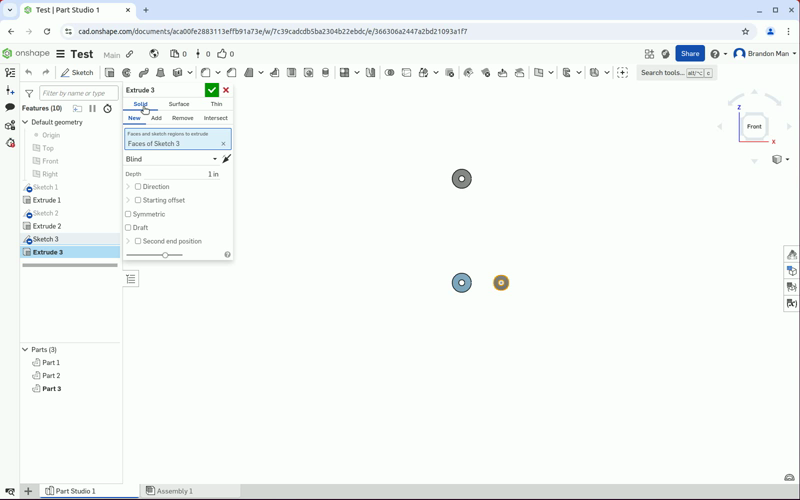
click(143, 106)
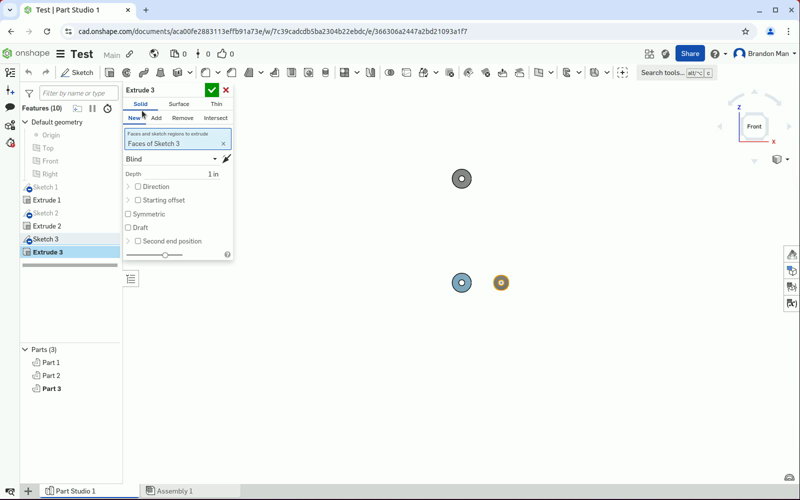
mouse_move(137, 120)
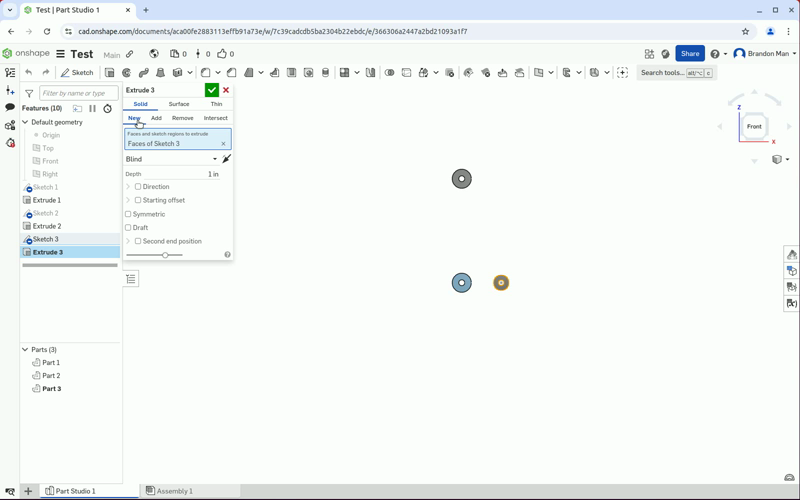
click(137, 120)
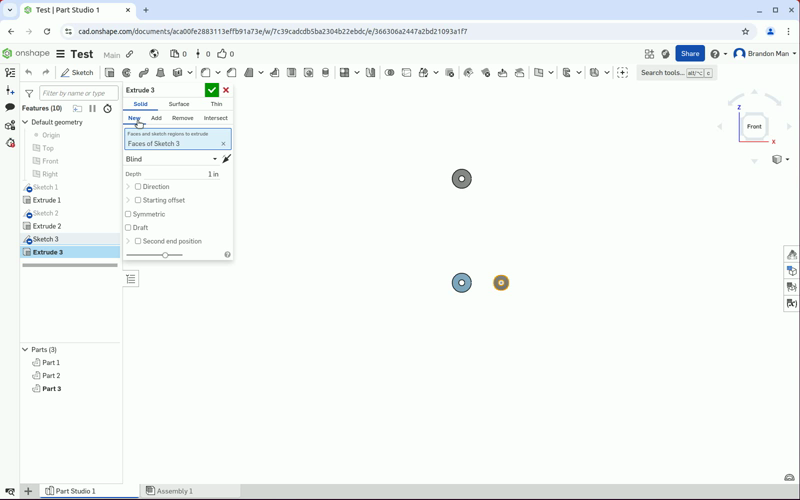
key(tab, 4)
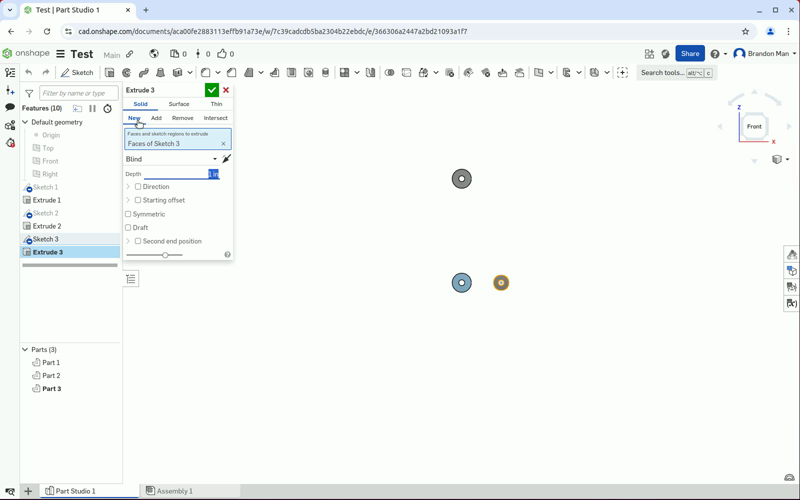
text(0.481)
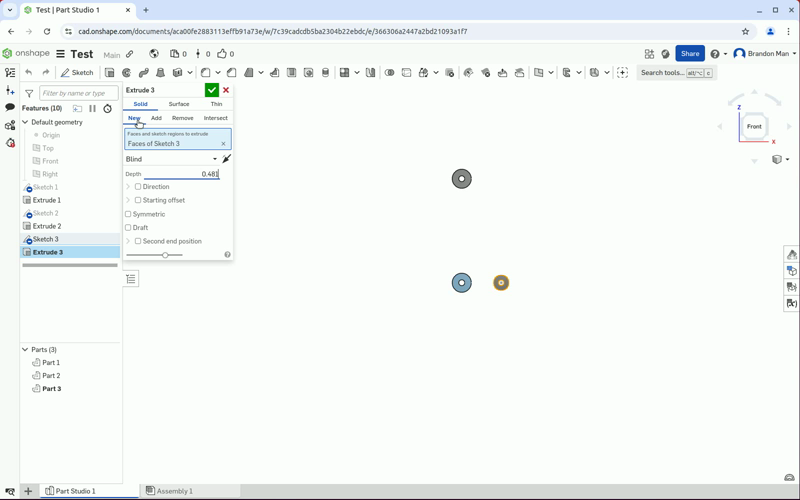
key(enter)
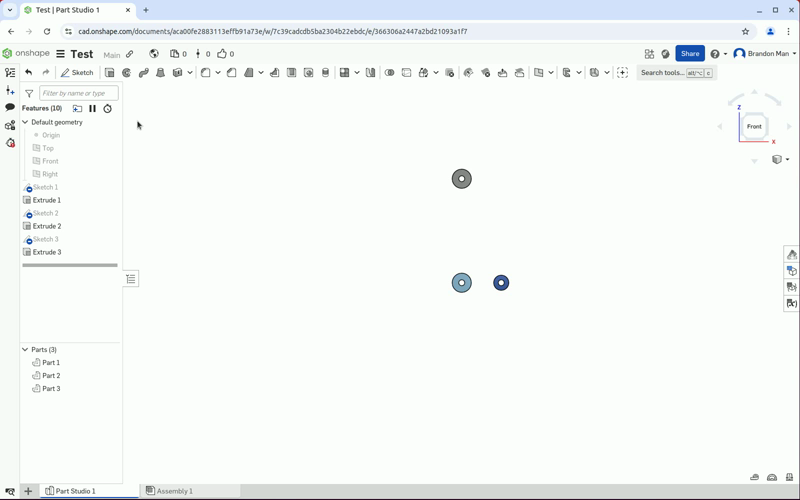
key(shift+h)
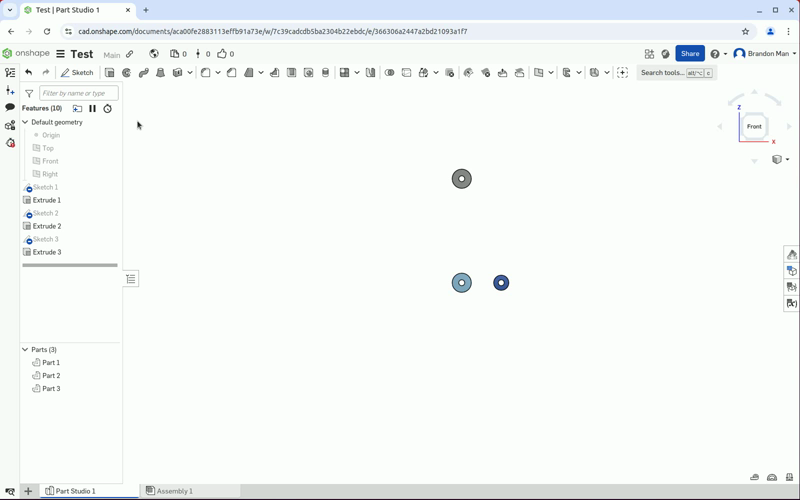
key(shift+h)
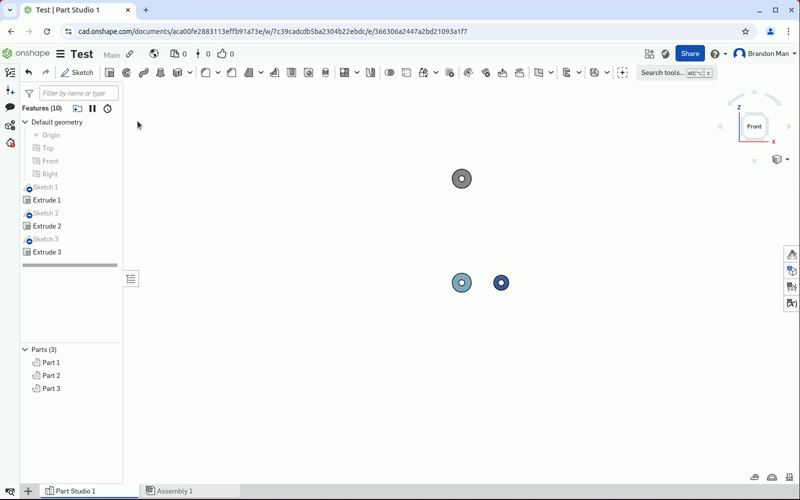
mouse_move(73, 189)
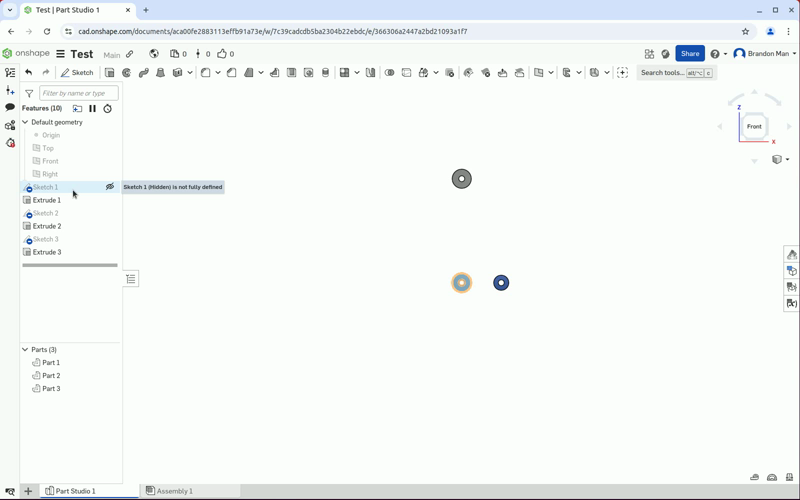
click(73, 189)
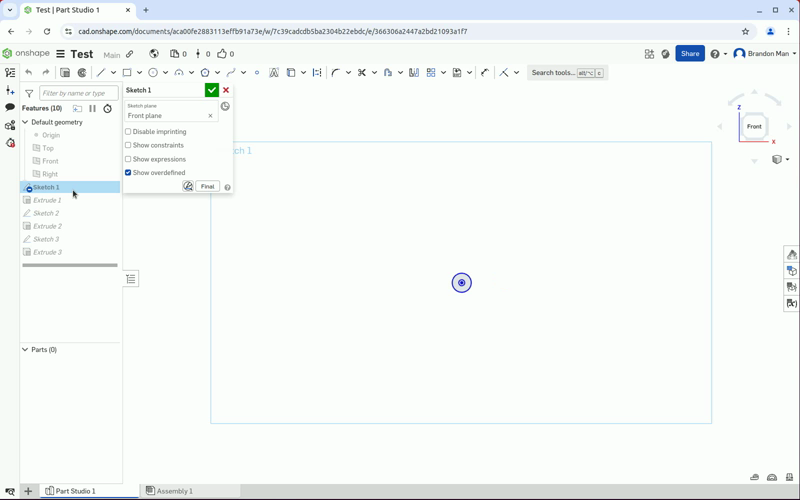
mouse_move(229, 92)
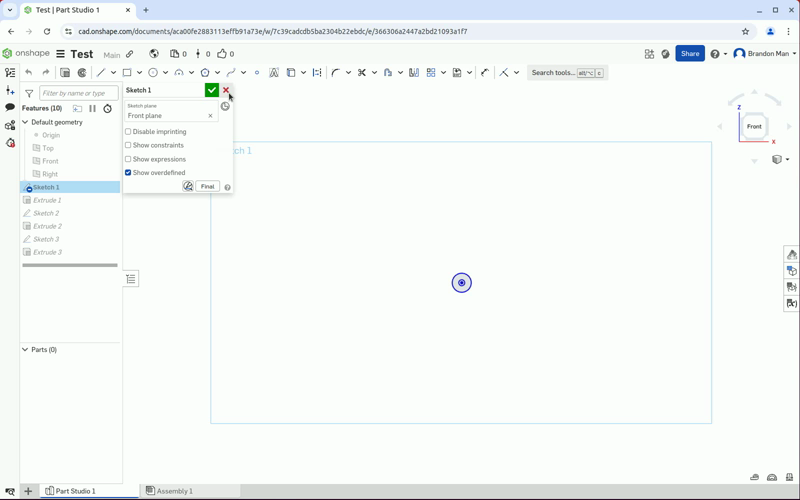
click(229, 92)
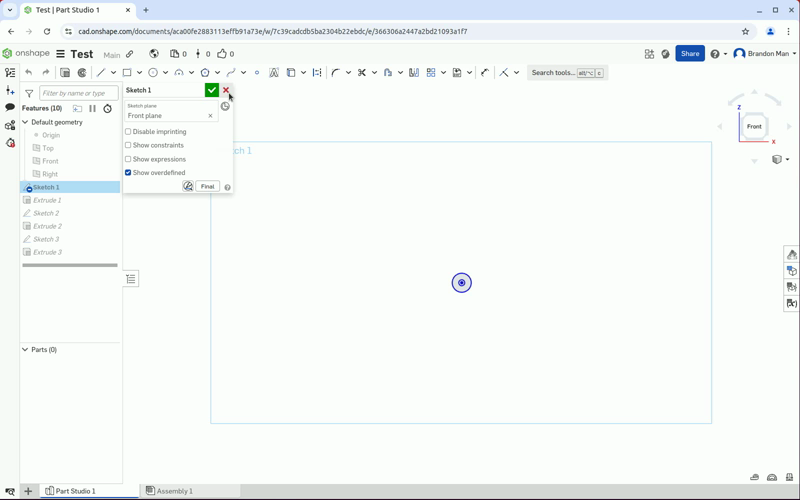
key(shift+s)
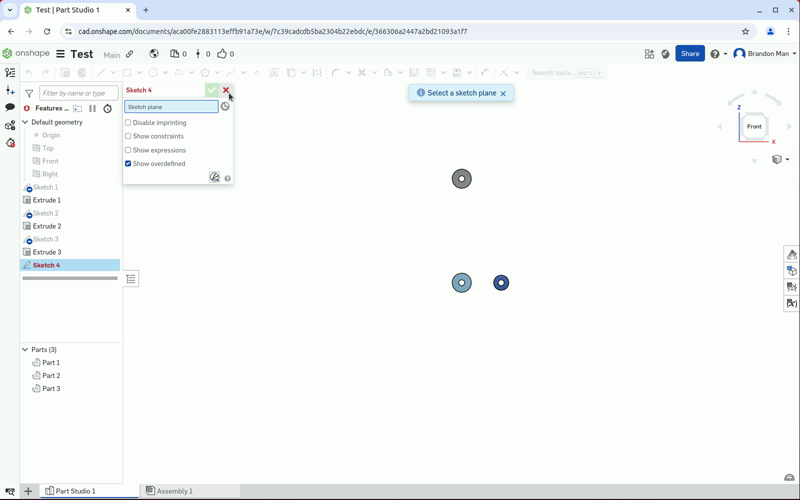
mouse_move(73, 163)
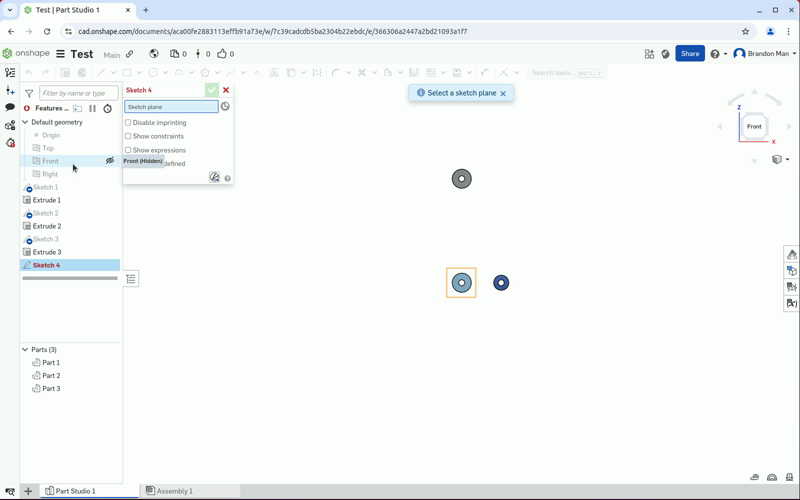
click(73, 163)
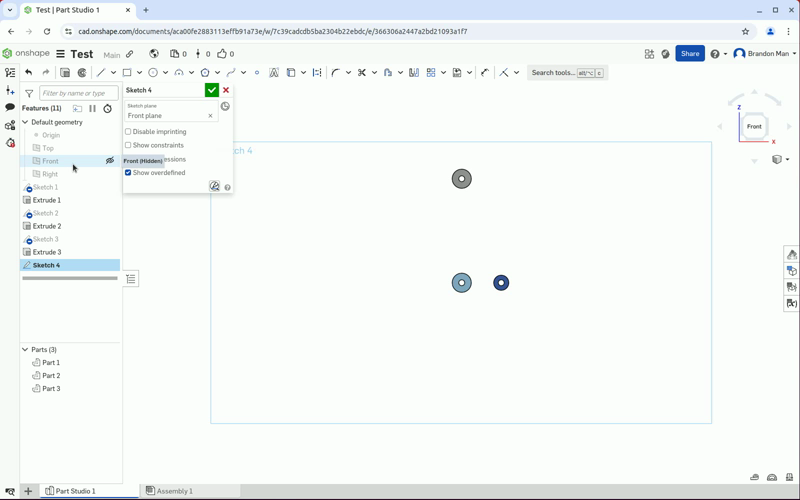
mouse_move(73, 352)
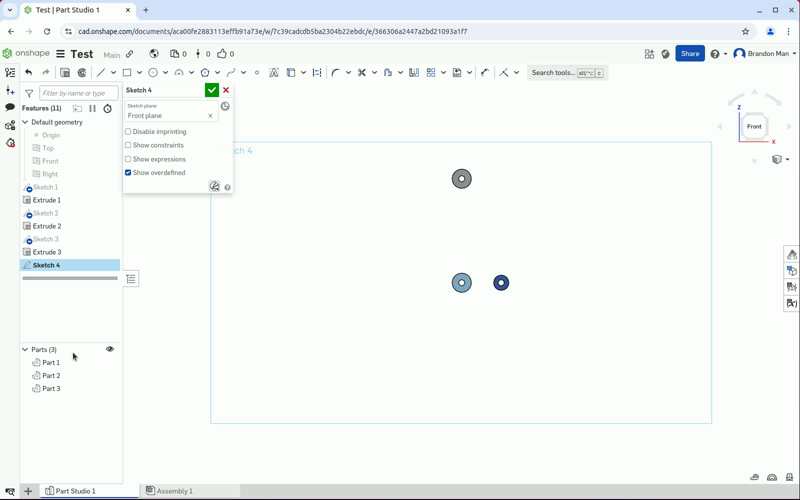
key(y)
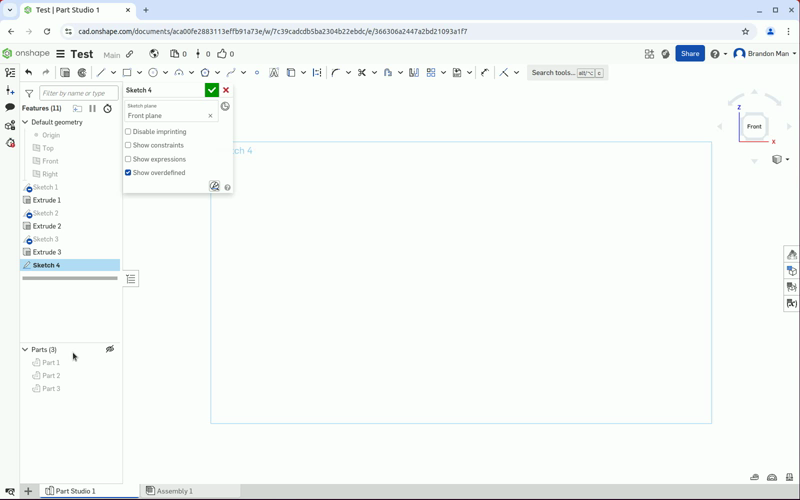
key(l)
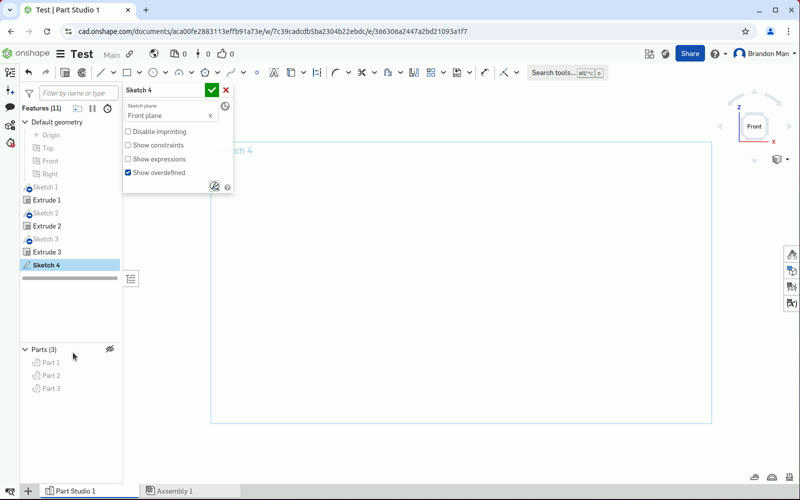
key_down(shift)
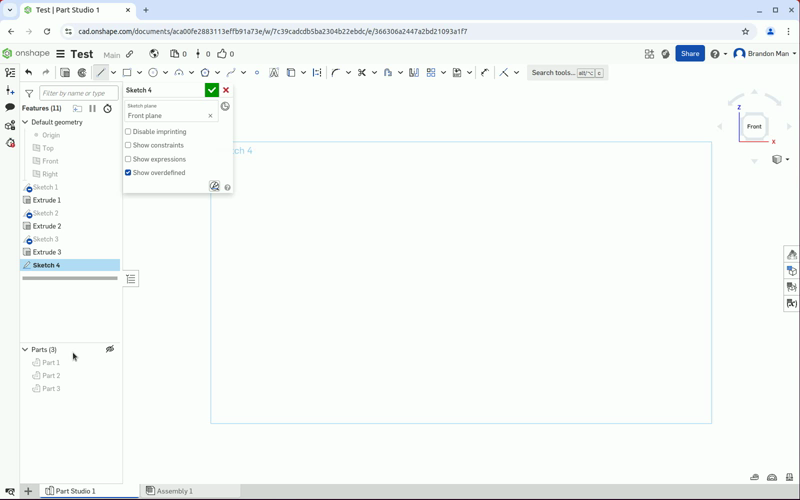
mouse_move(446, 226)
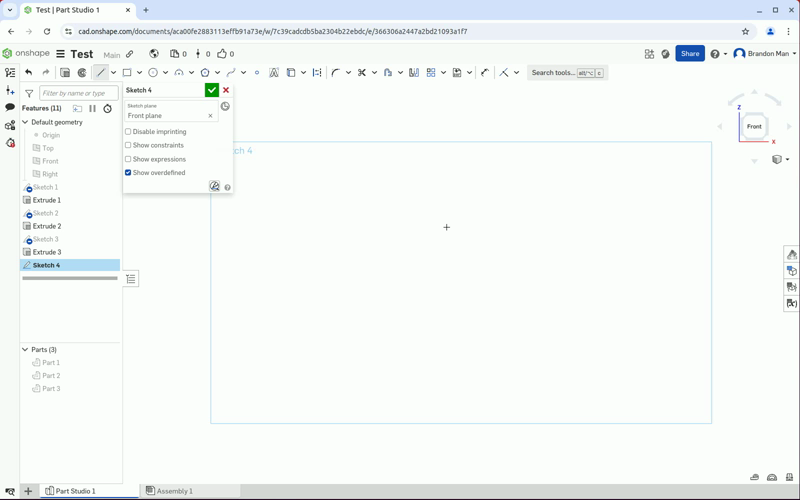
click(446, 226)
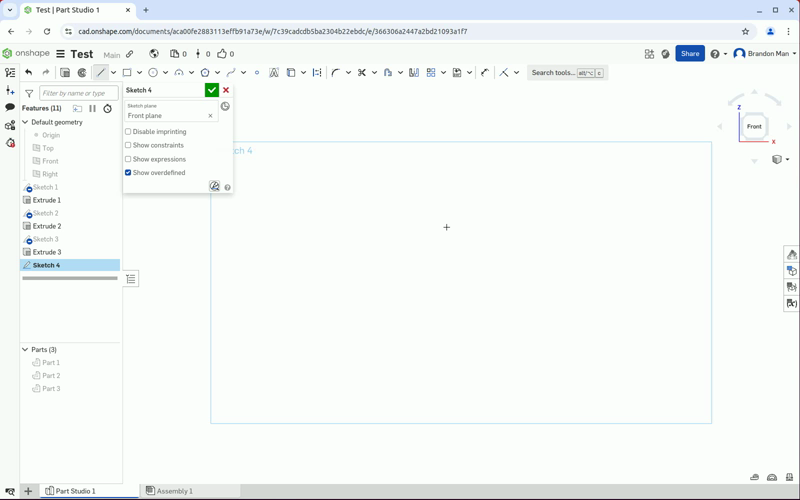
key_up(shift)
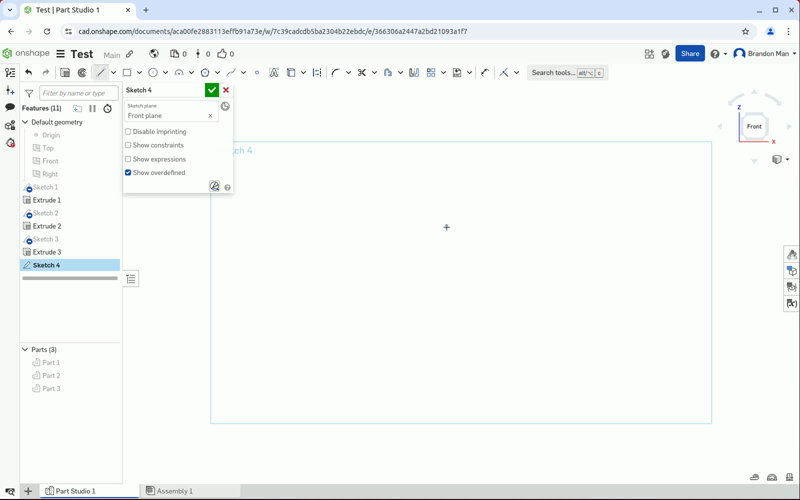
key_down(shift)
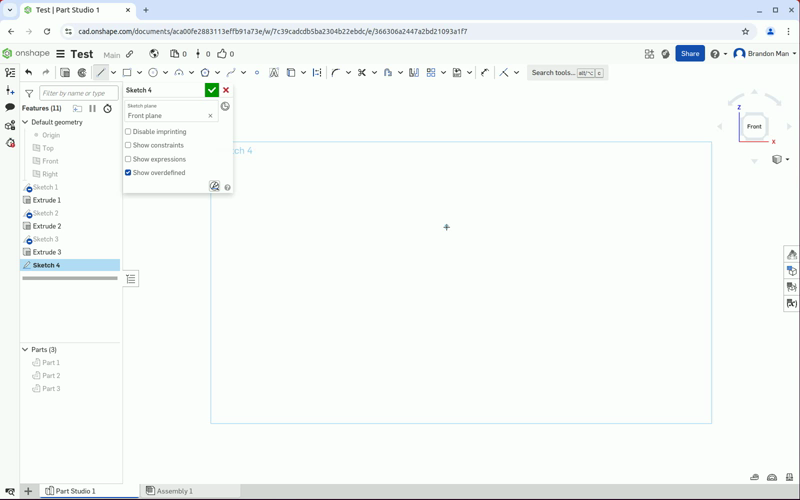
mouse_move(476, 226)
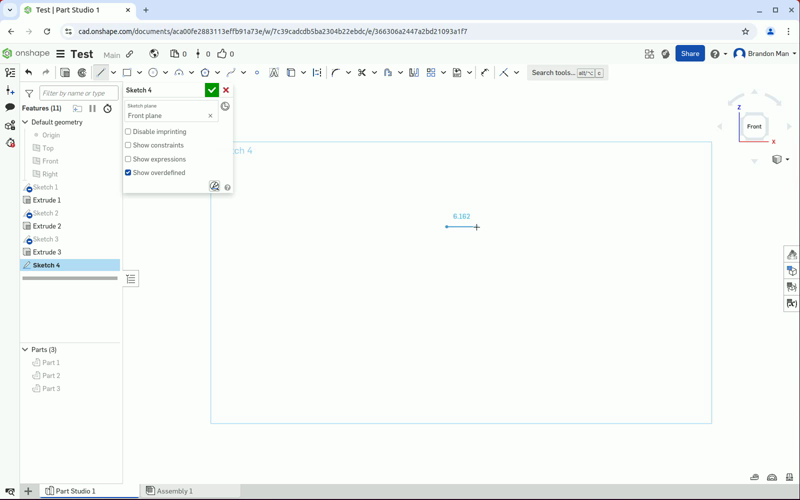
mouse_move(452, 284)
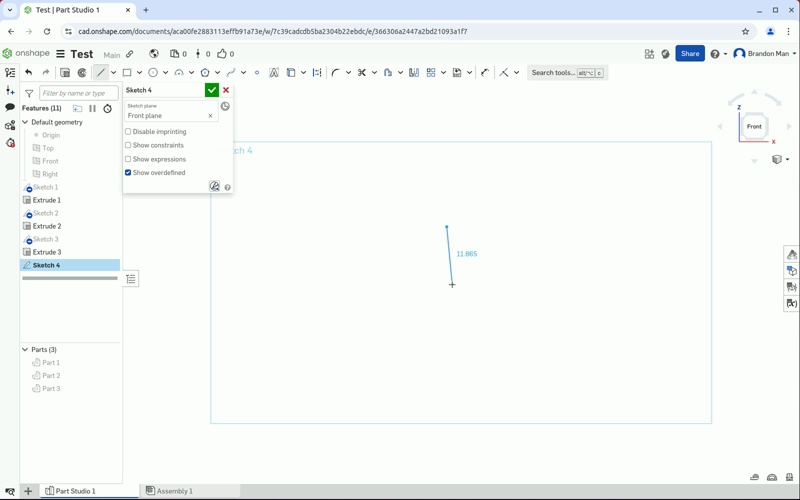
click(452, 284)
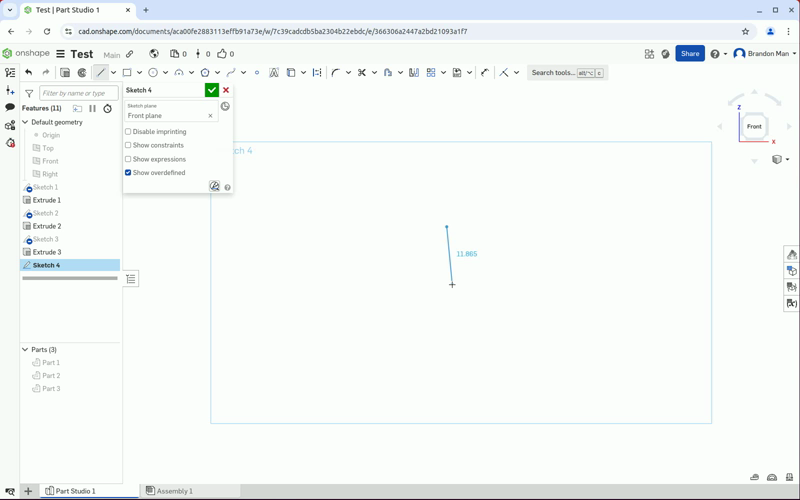
key_up(shift)
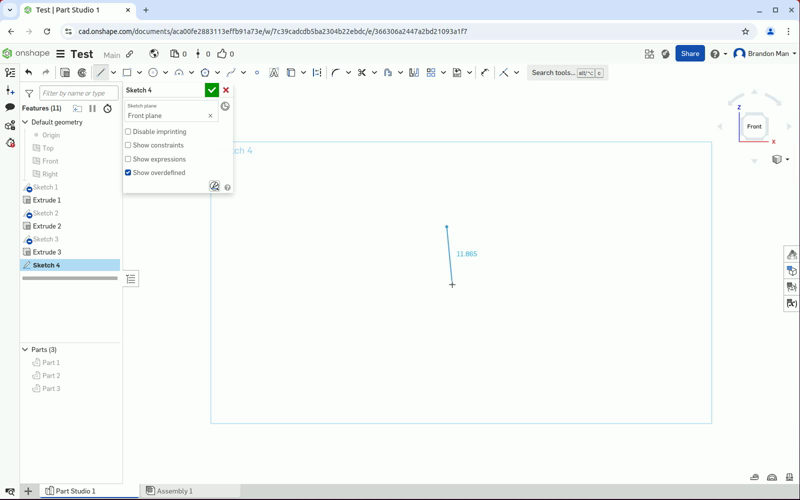
key(esc)
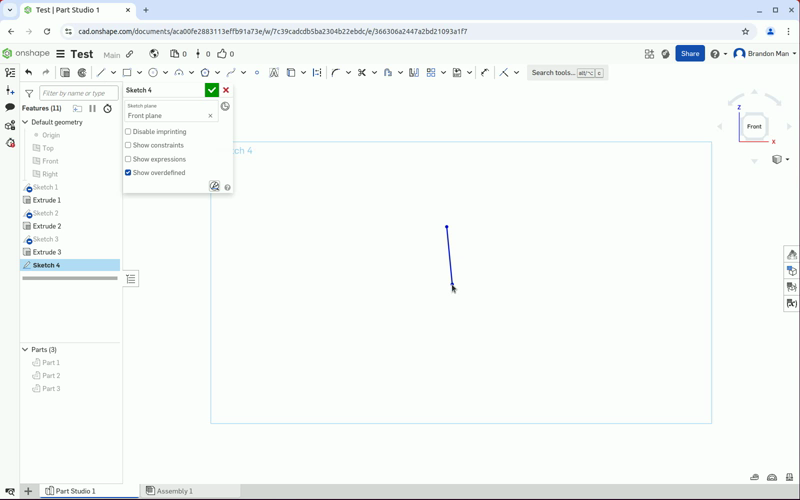
key(a)
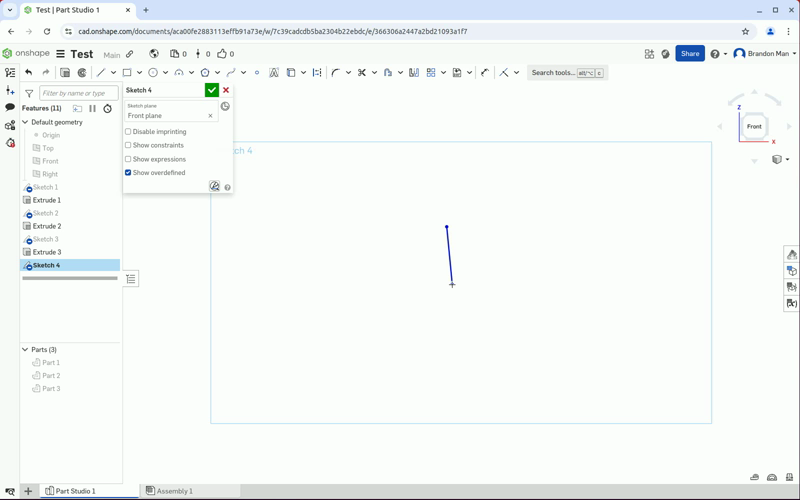
mouse_move(452, 284)
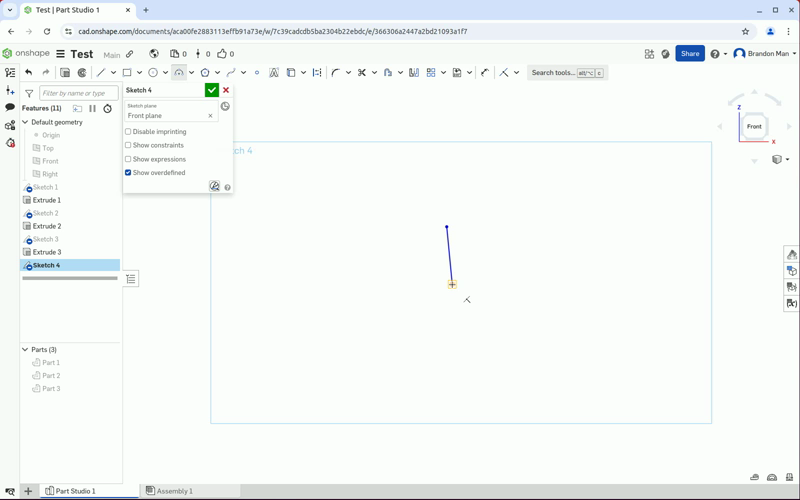
click(452, 284)
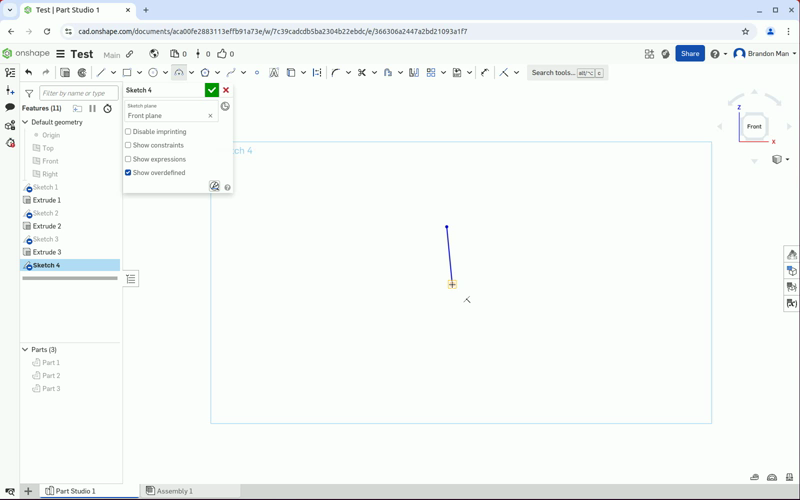
key_down(shift)
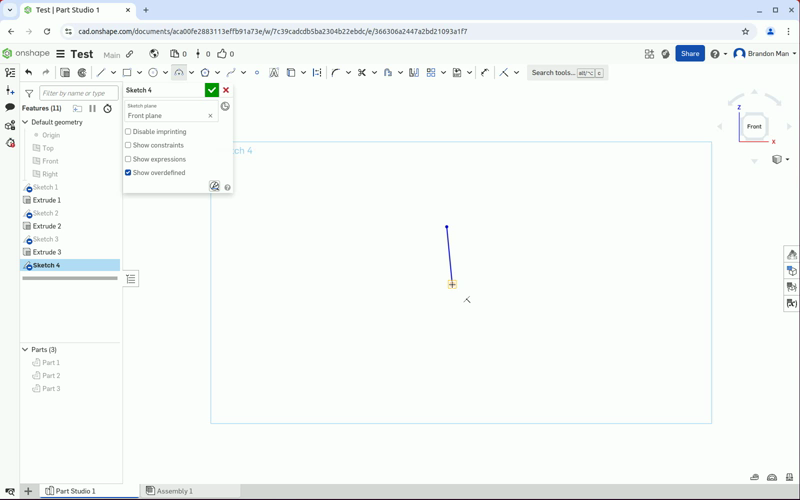
mouse_move(461, 291)
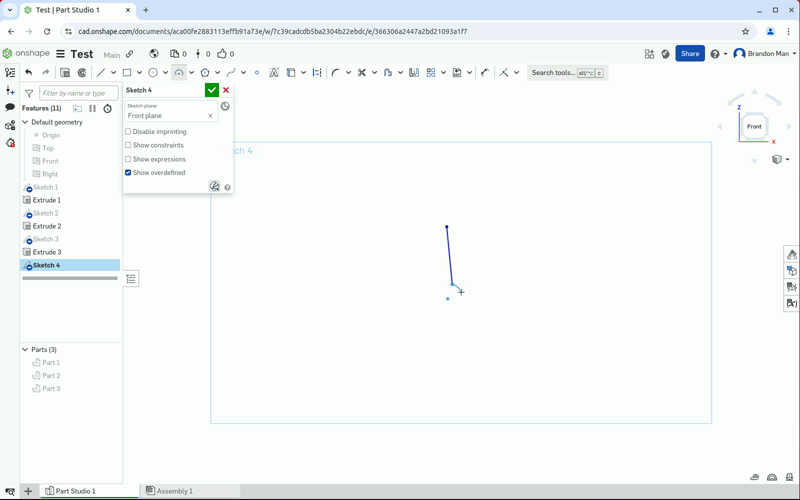
click(461, 291)
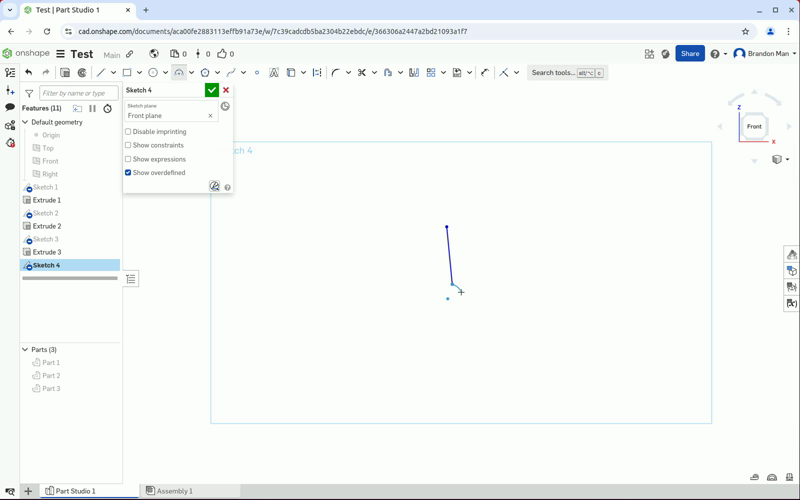
mouse_move(466, 276)
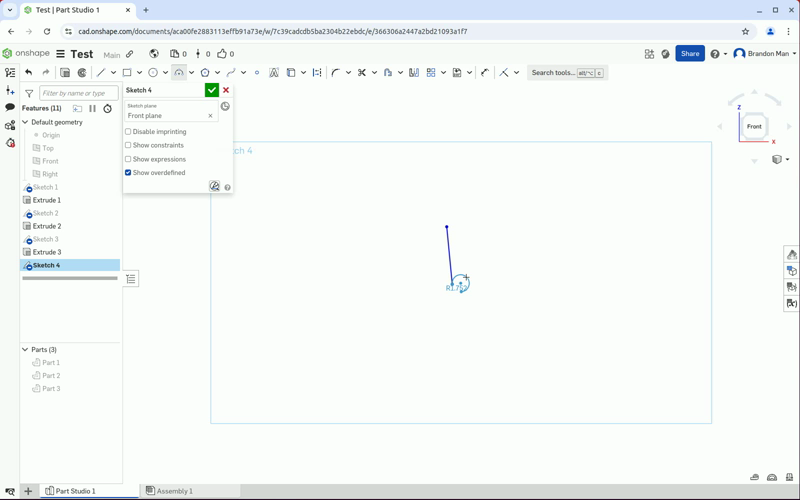
click(466, 276)
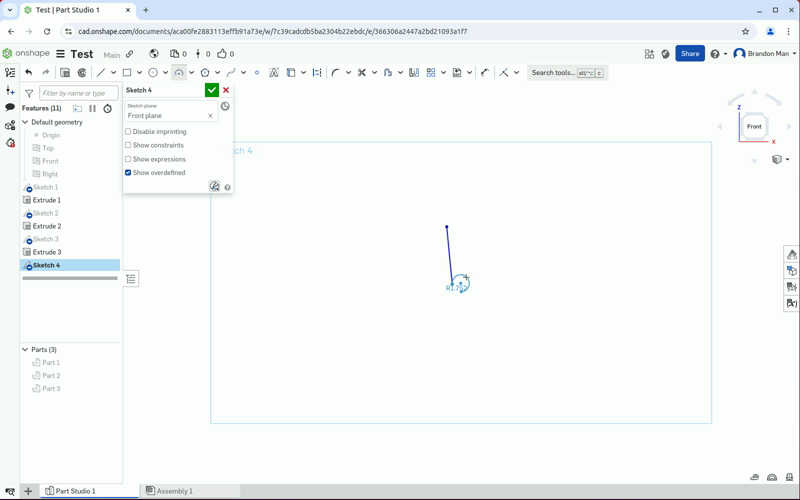
key_up(shift)
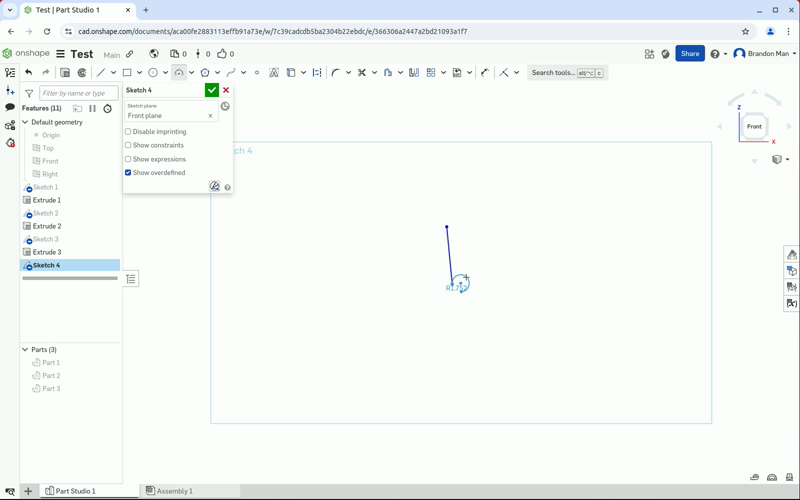
key(esc)
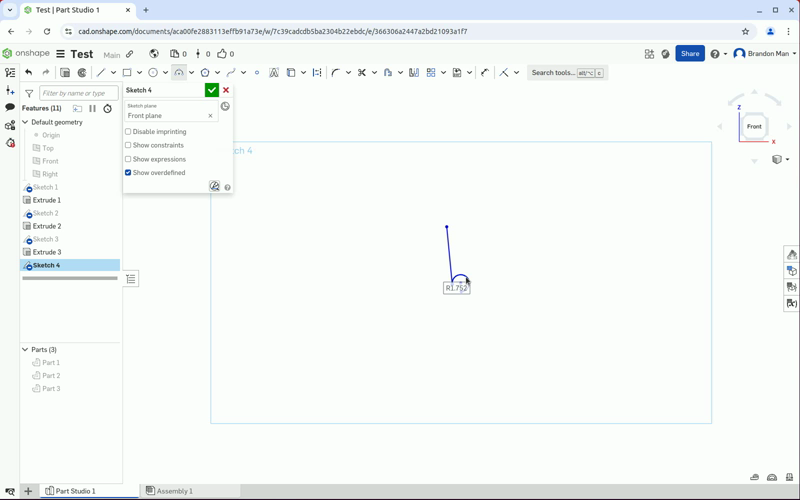
key(l)
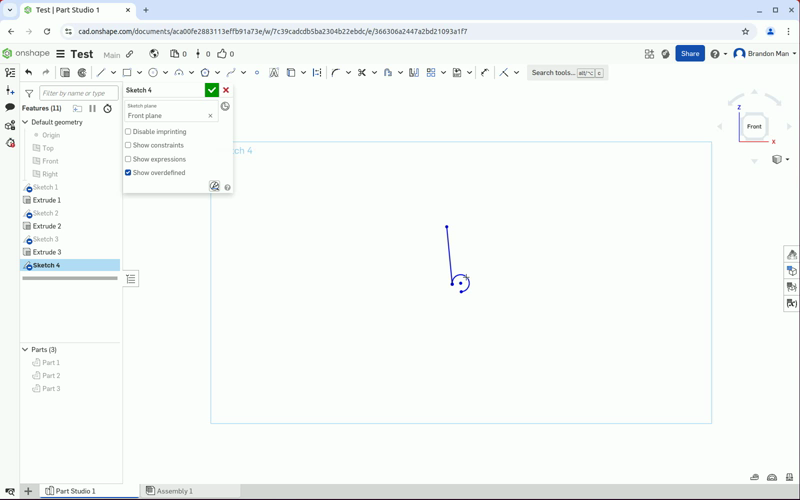
mouse_move(461, 291)
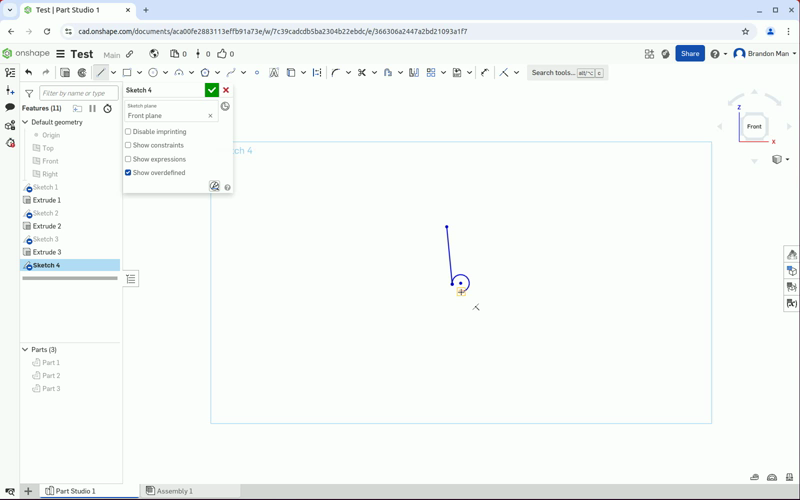
click(461, 291)
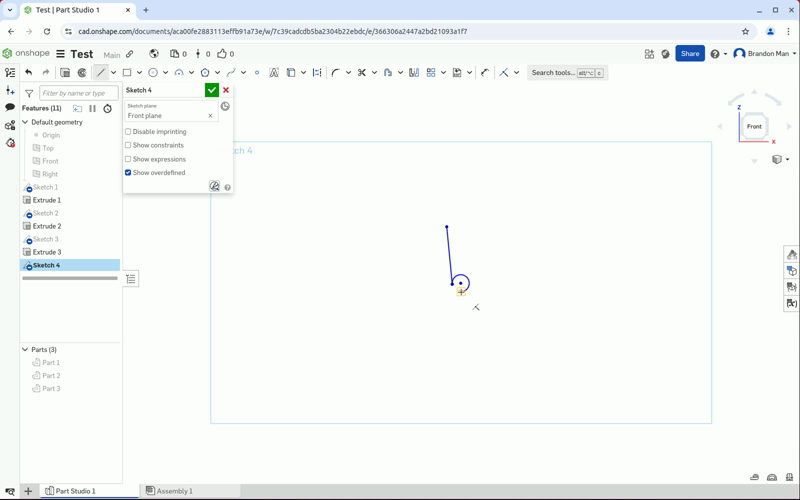
key_down(shift)
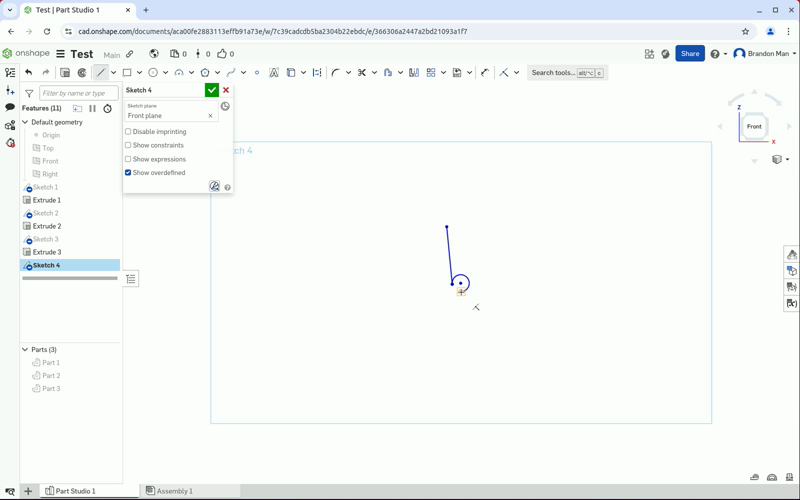
mouse_move(491, 291)
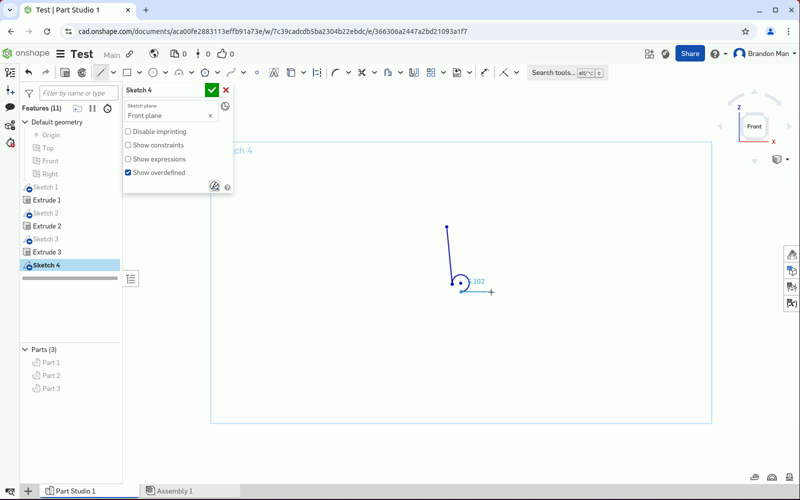
mouse_move(502, 290)
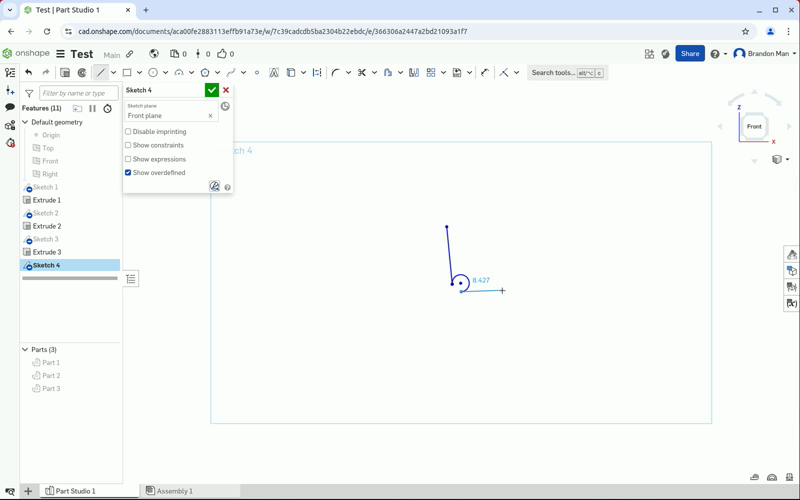
click(502, 290)
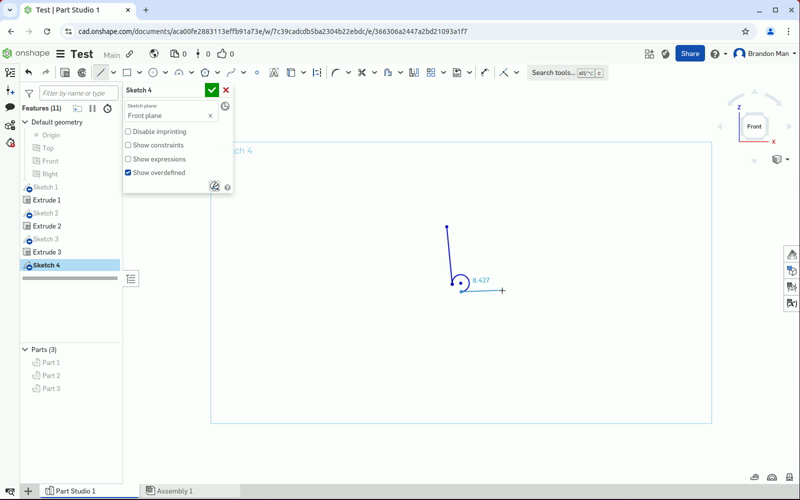
key_up(shift)
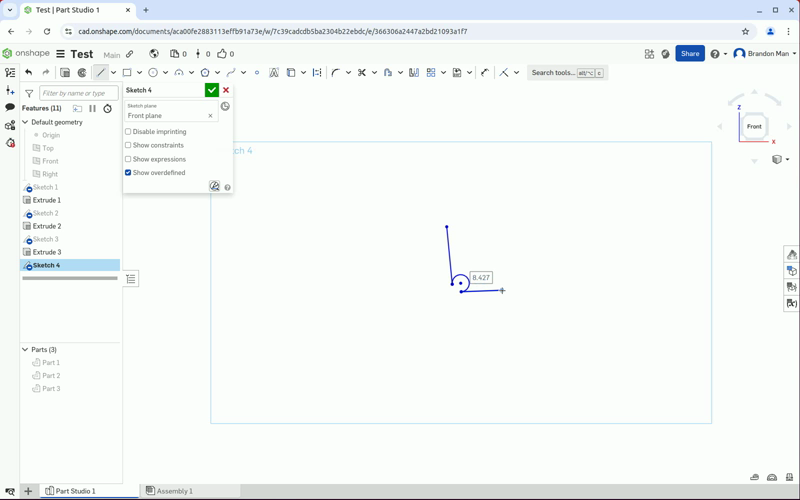
key(esc)
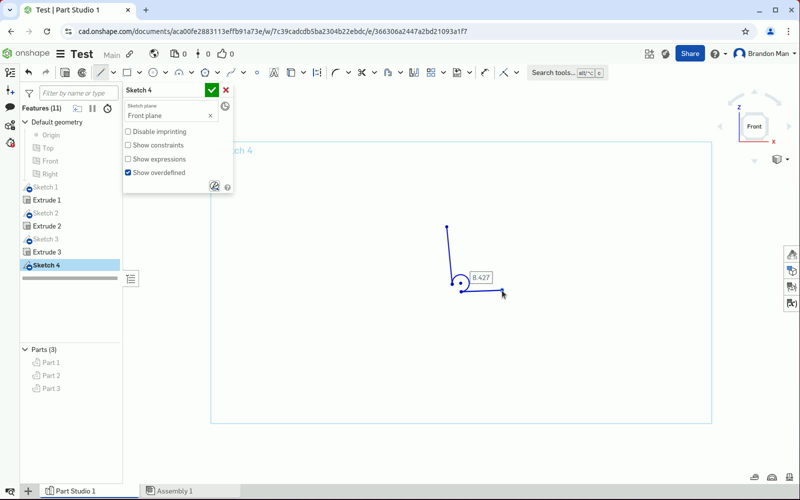
key(a)
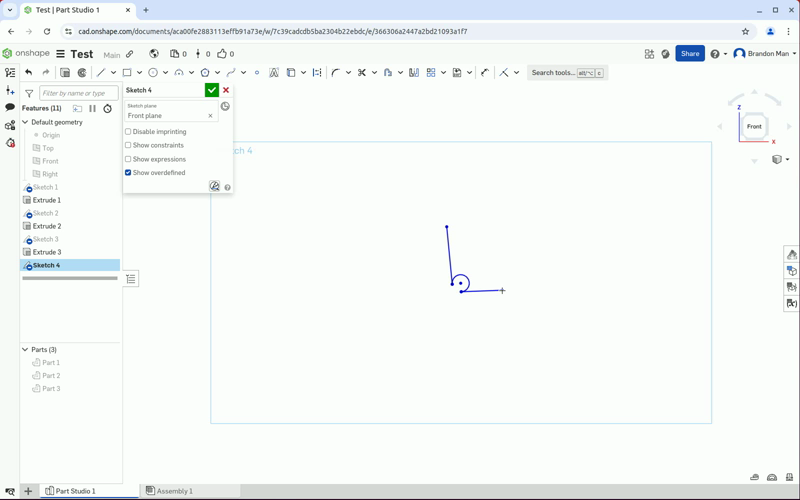
mouse_move(502, 290)
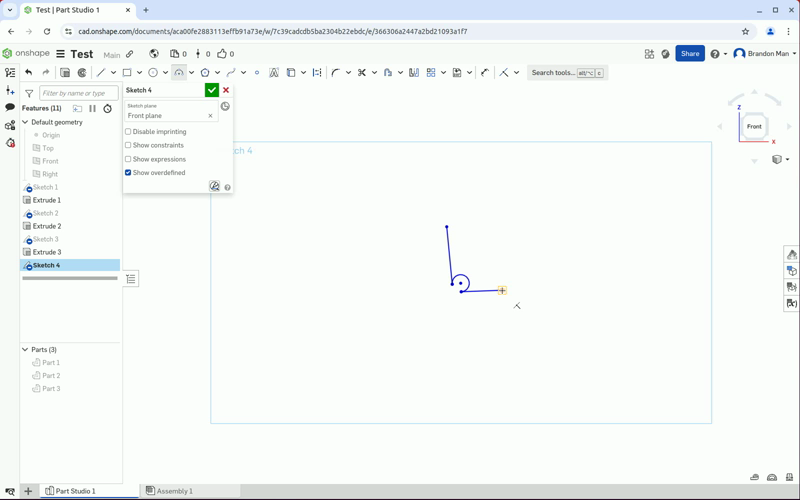
click(502, 290)
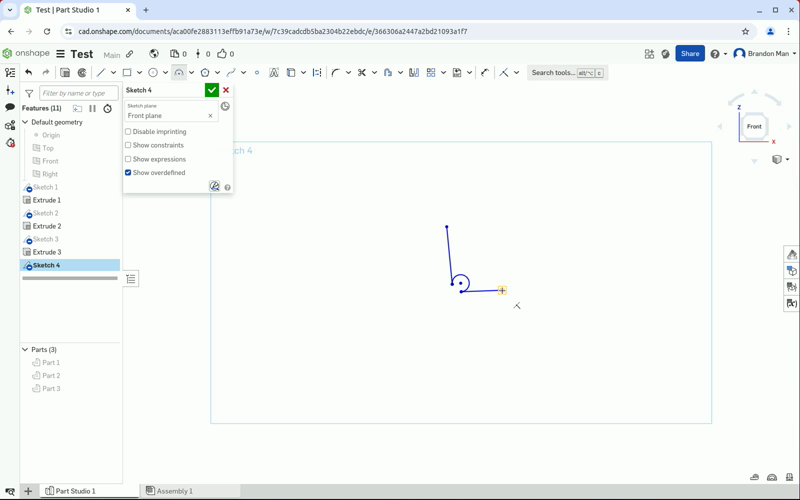
key_down(shift)
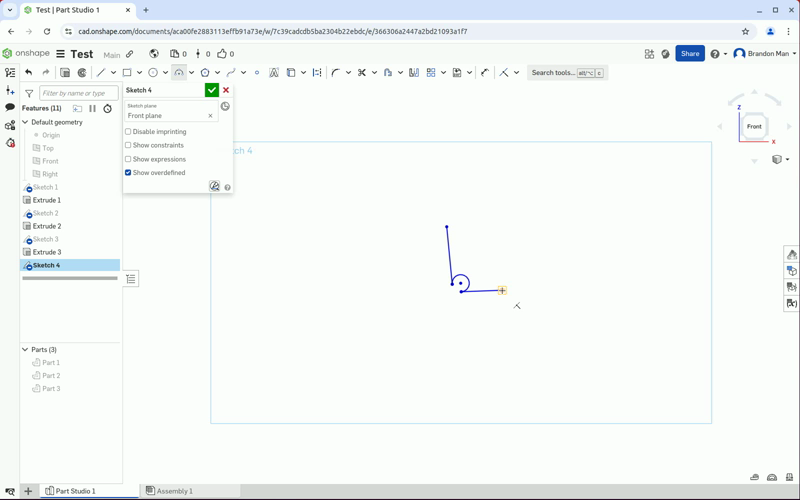
mouse_move(502, 276)
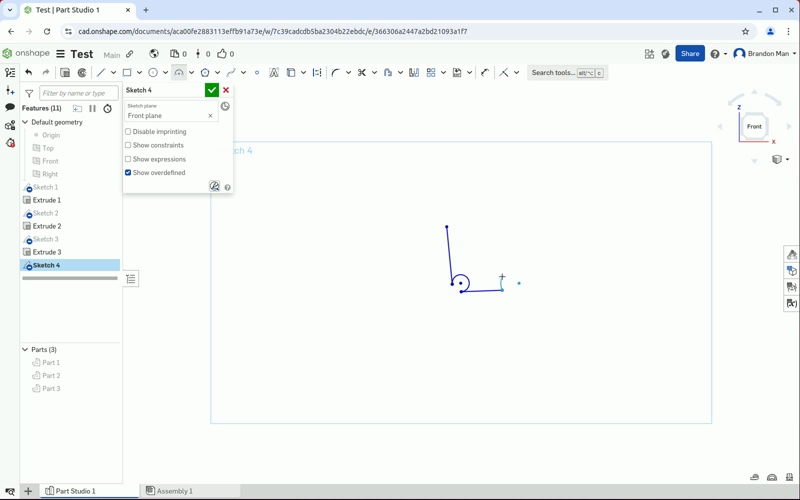
click(502, 276)
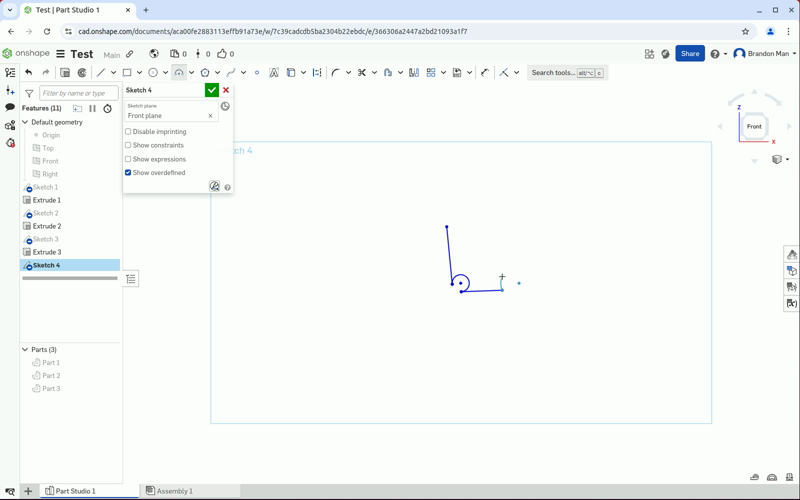
mouse_move(494, 282)
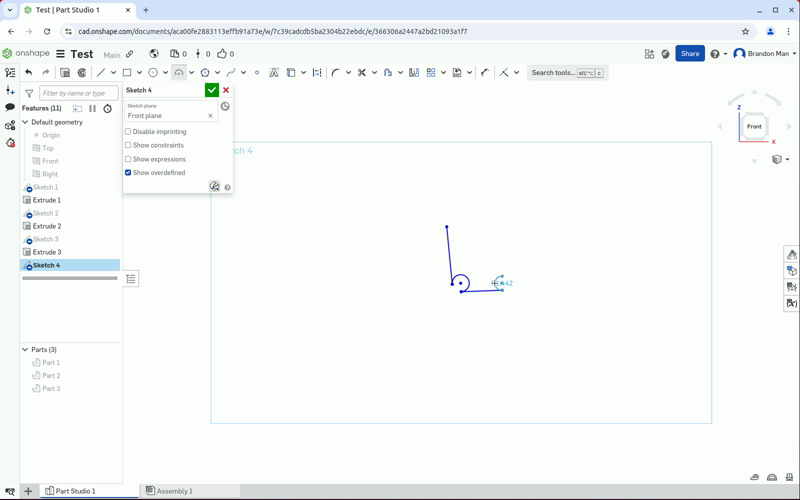
click(494, 282)
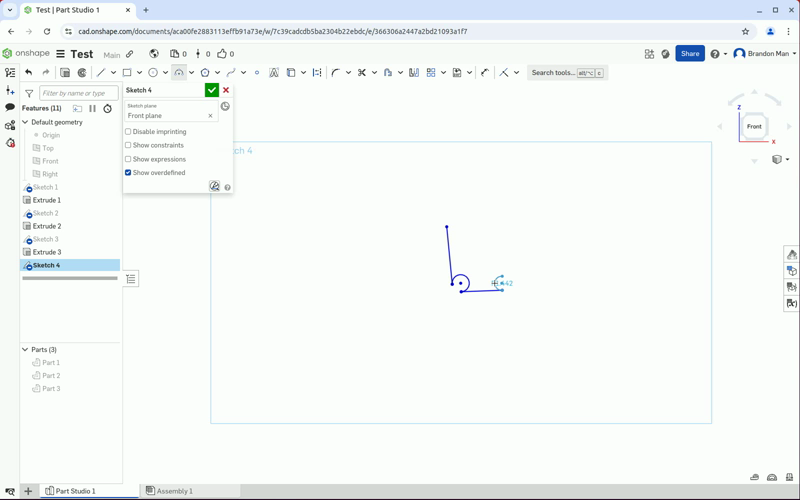
key_up(shift)
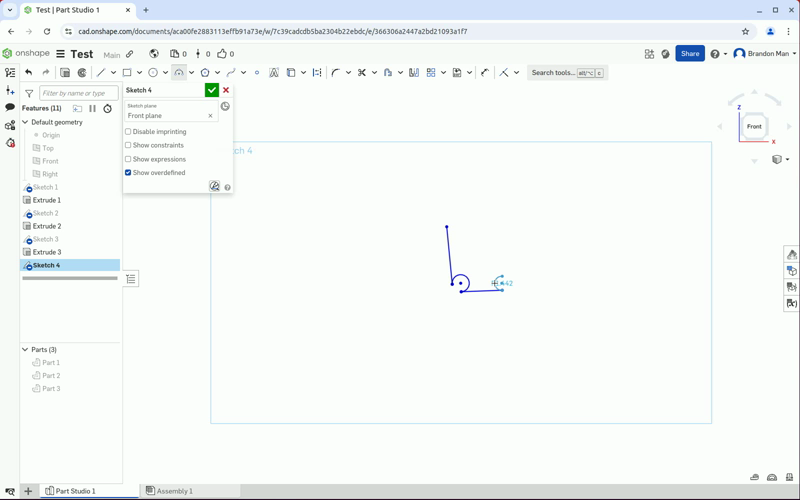
key(esc)
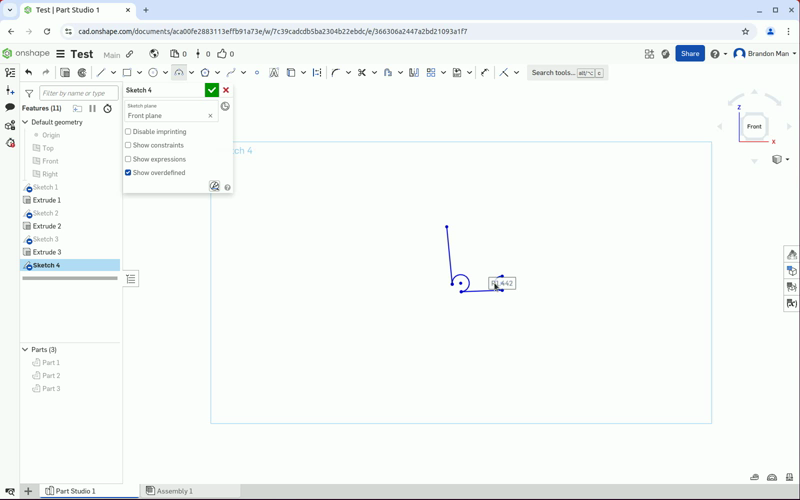
key(l)
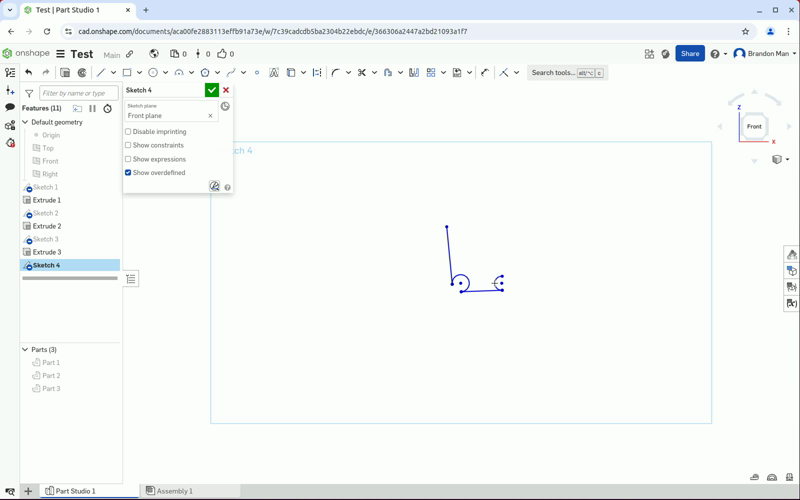
mouse_move(502, 276)
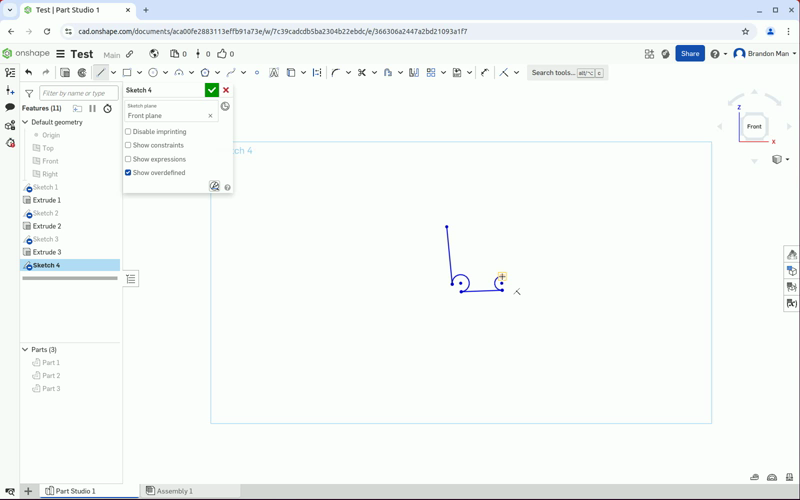
click(502, 276)
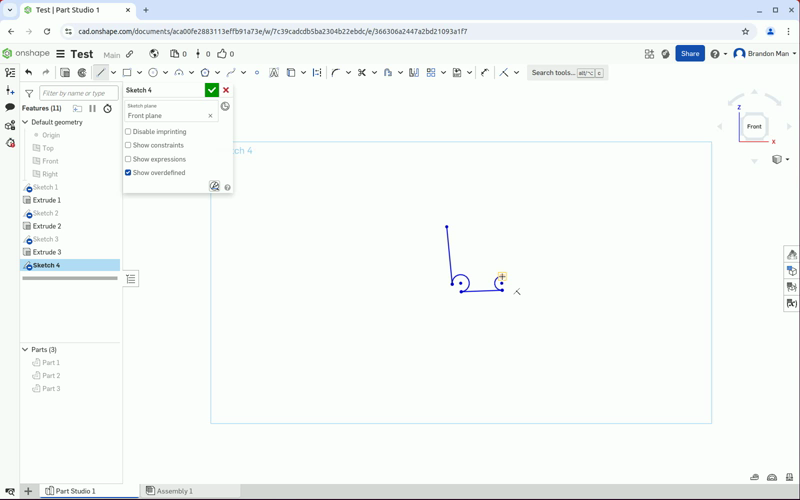
key_down(shift)
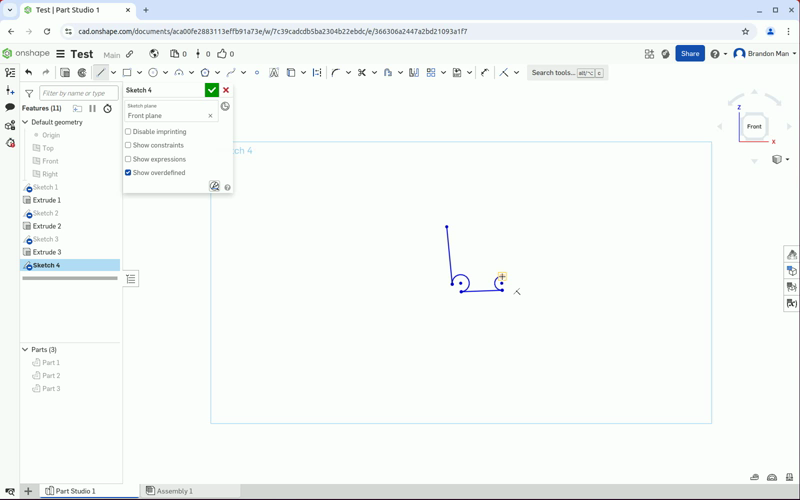
mouse_move(532, 276)
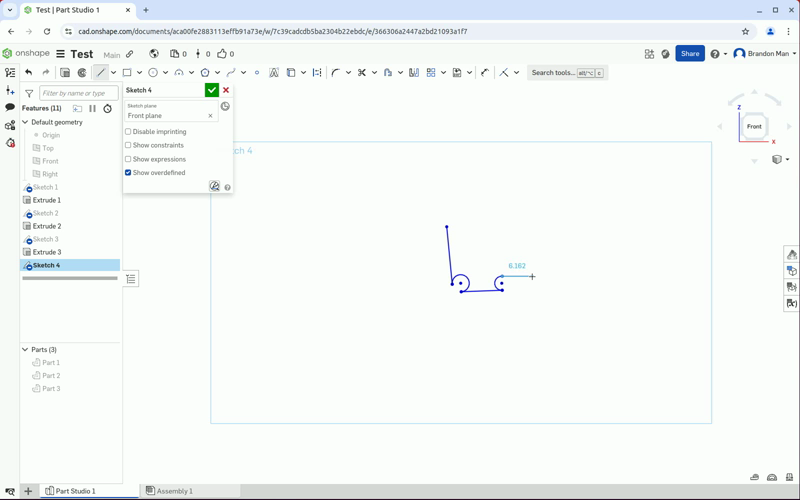
mouse_move(478, 275)
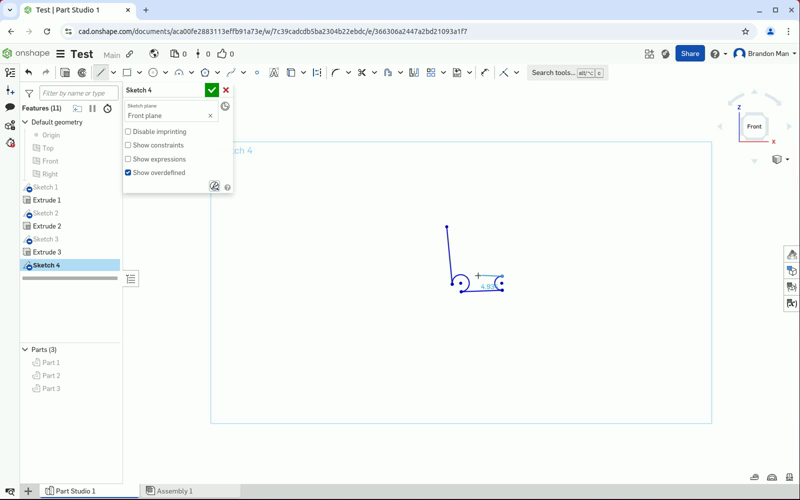
click(478, 275)
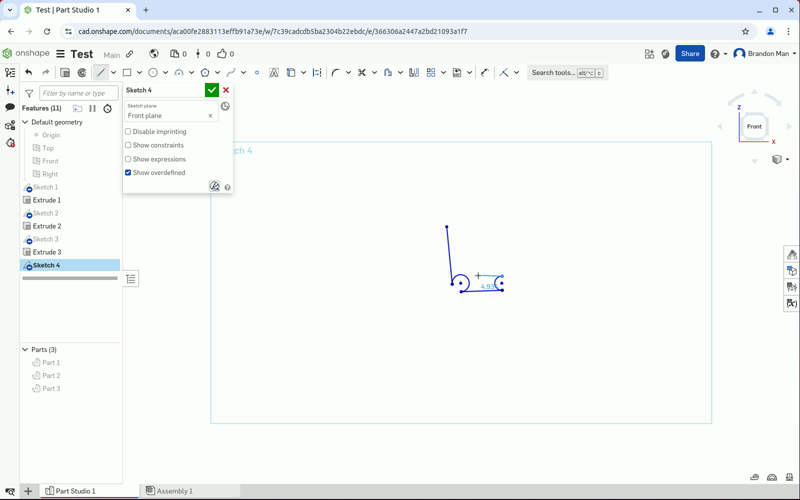
key_up(shift)
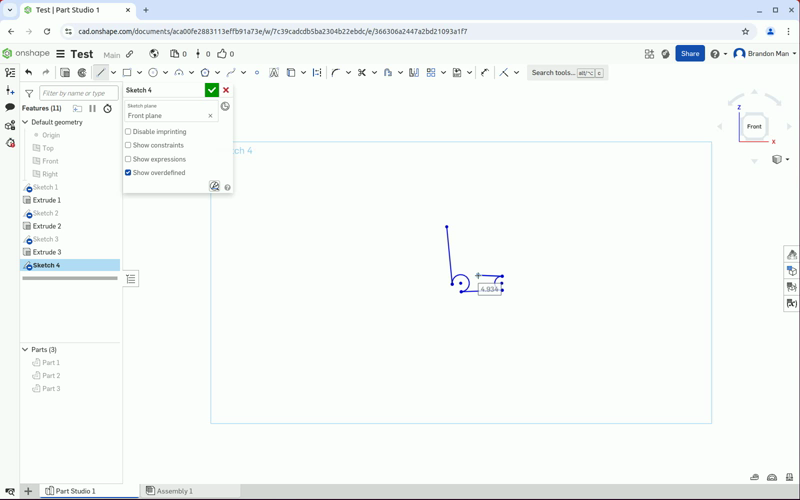
key(esc)
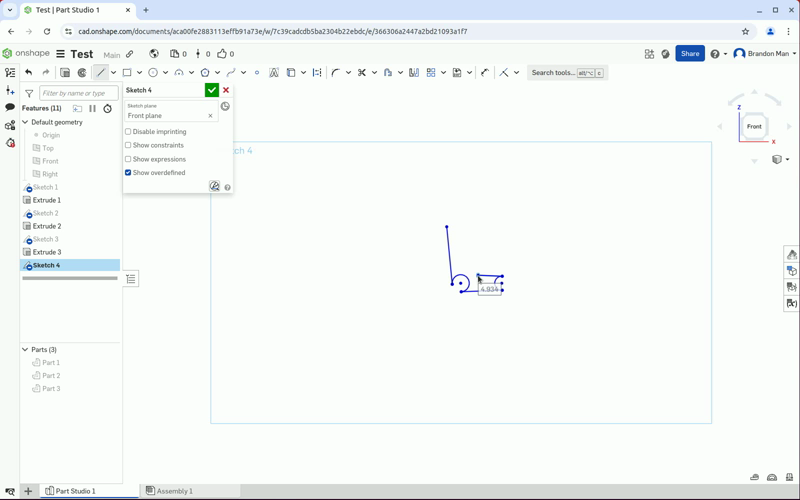
key(a)
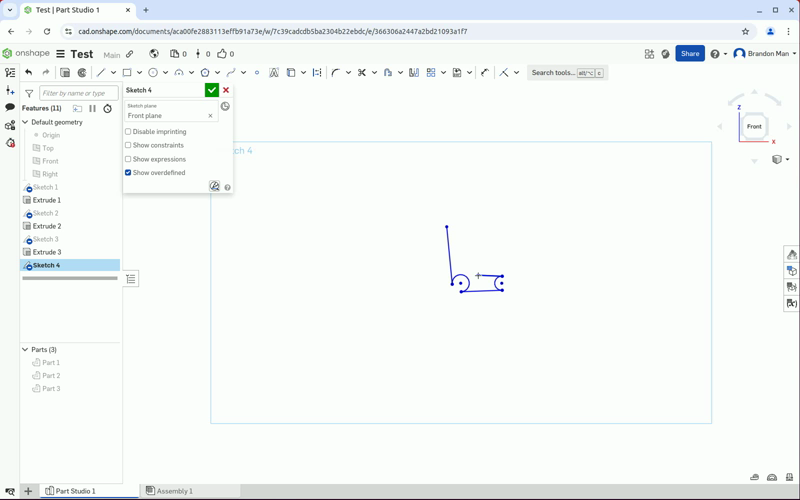
mouse_move(478, 275)
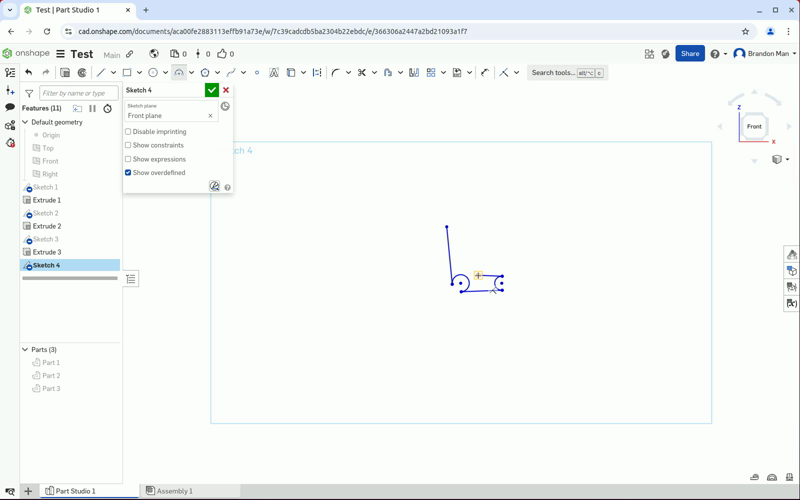
click(478, 275)
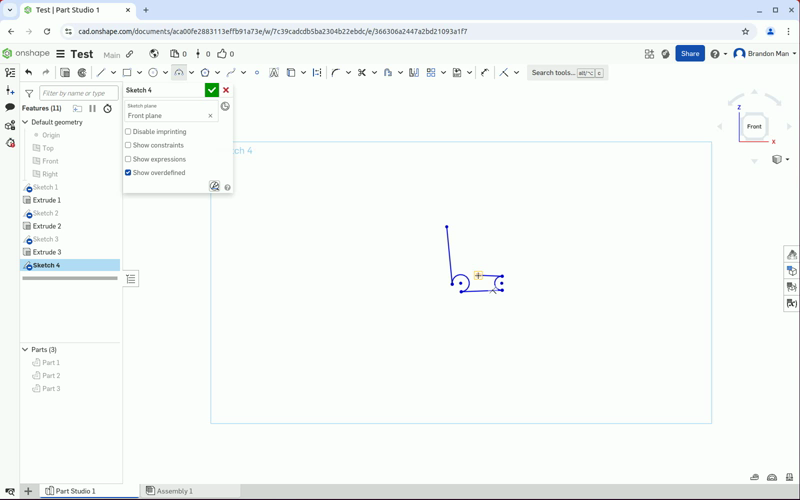
key_down(shift)
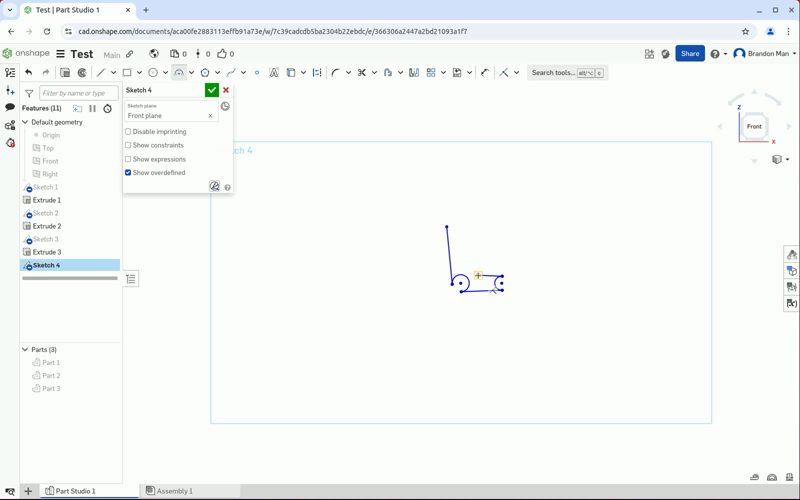
mouse_move(471, 267)
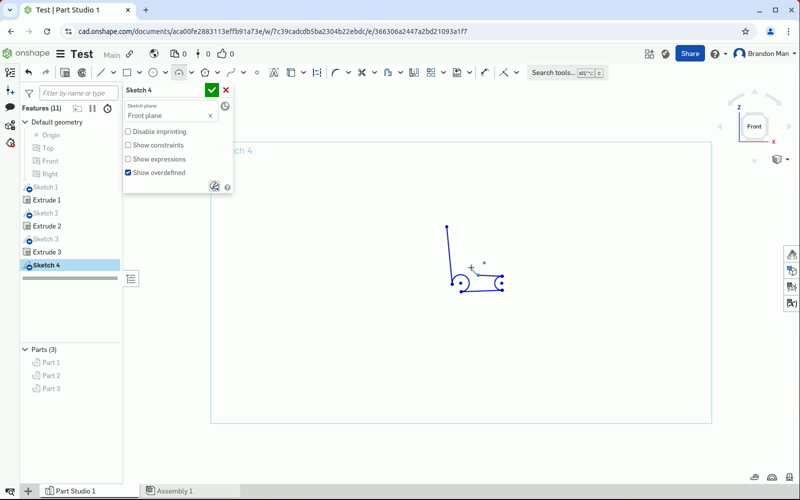
click(471, 267)
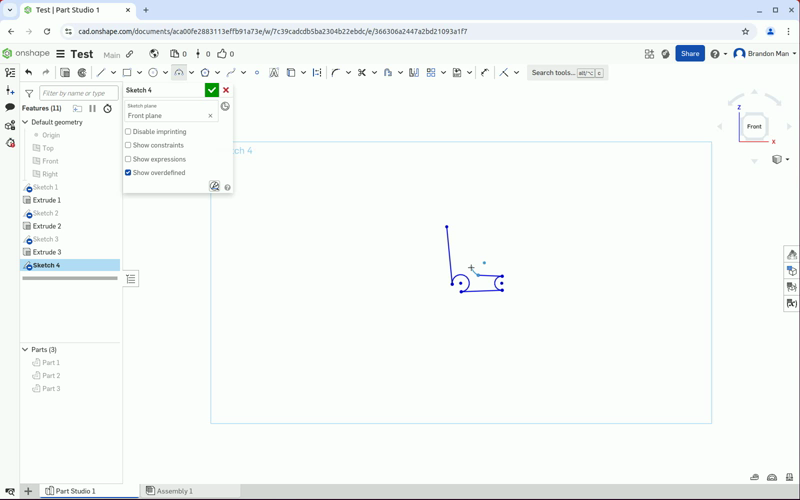
mouse_move(472, 272)
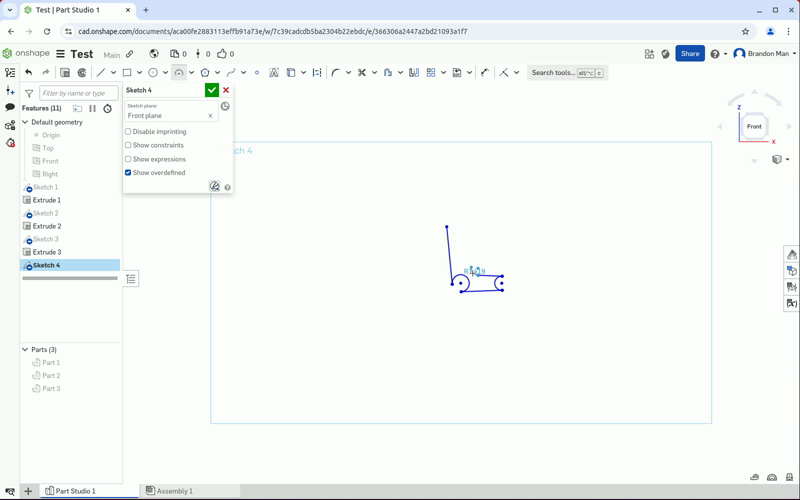
click(472, 272)
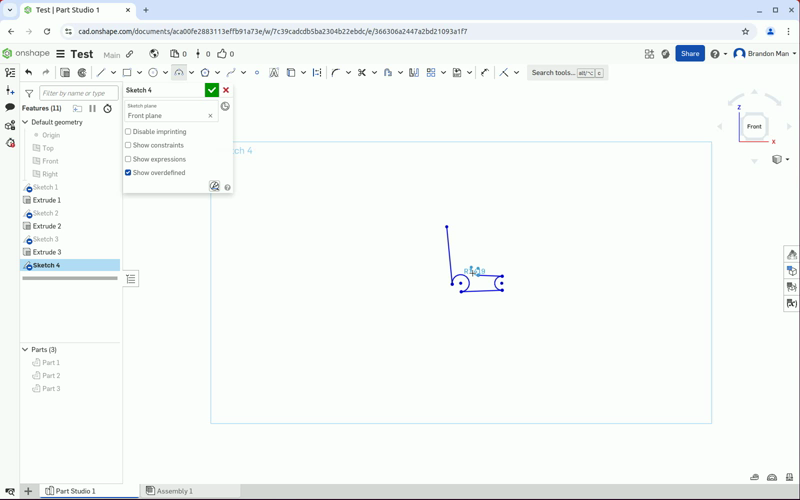
key_up(shift)
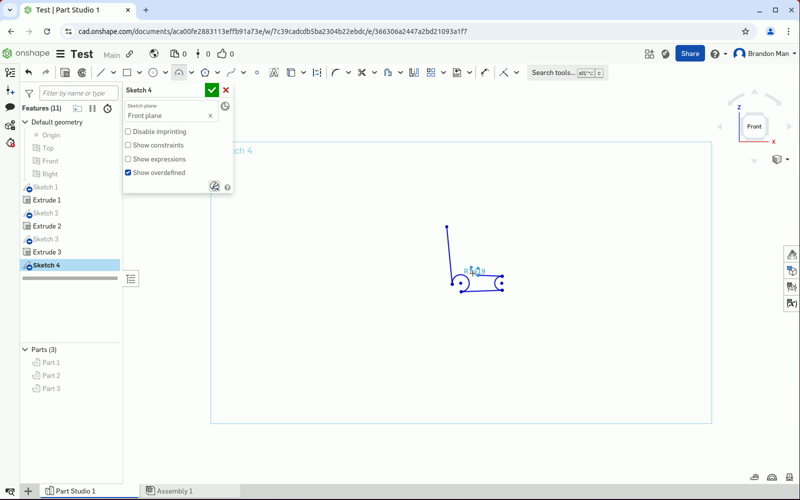
key(esc)
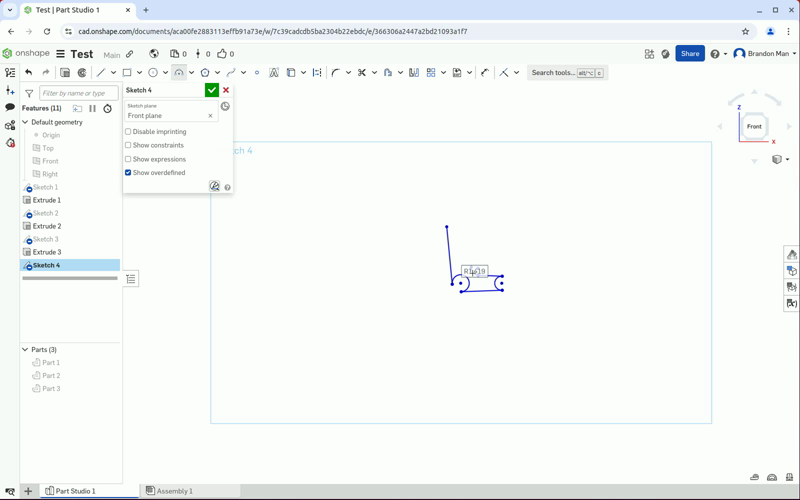
key(l)
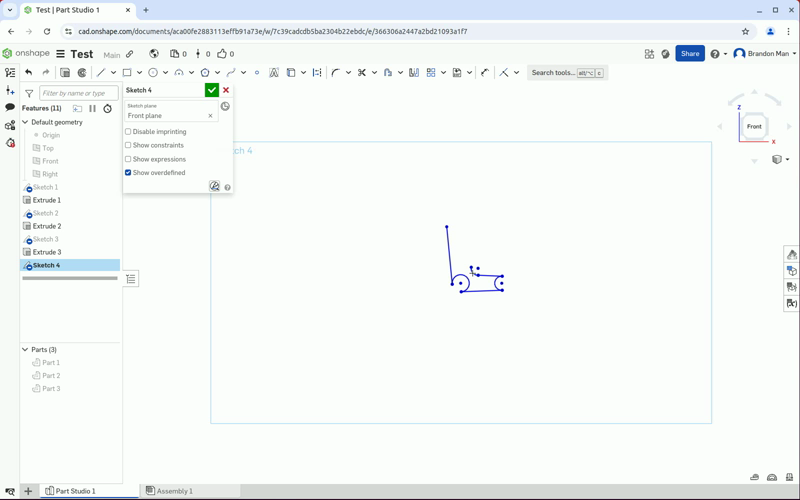
mouse_move(471, 267)
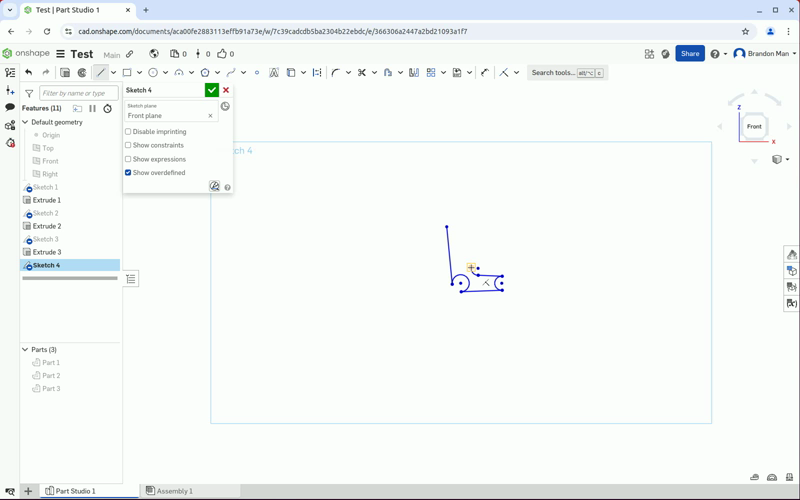
click(471, 267)
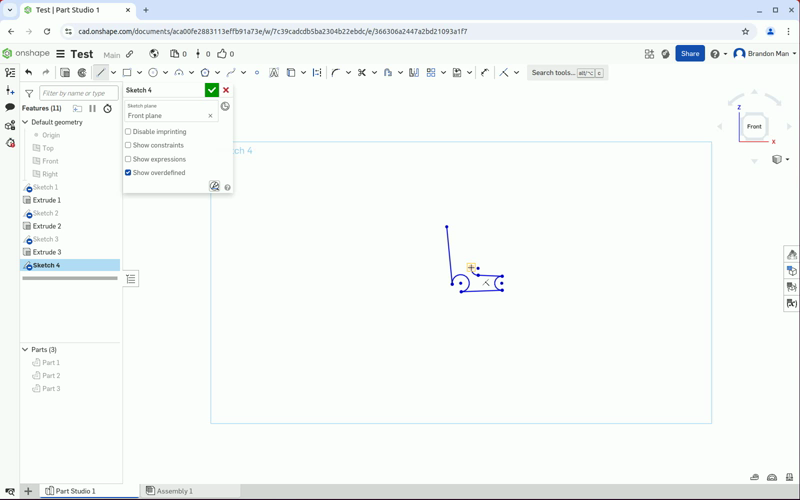
key_down(shift)
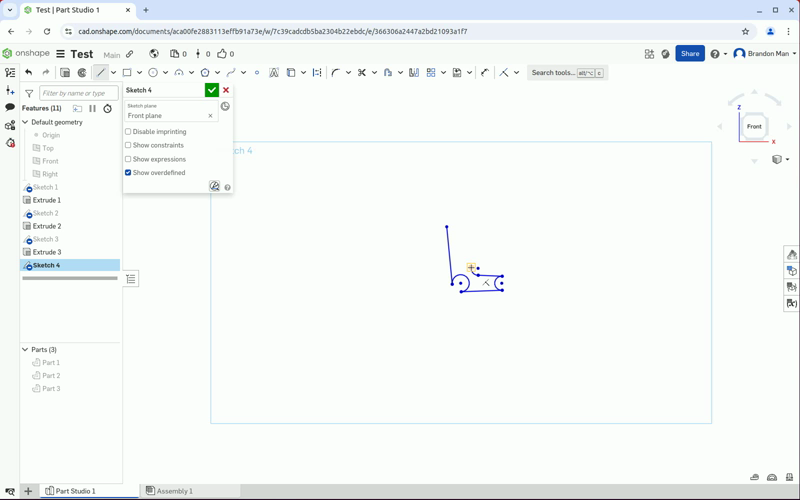
mouse_move(501, 267)
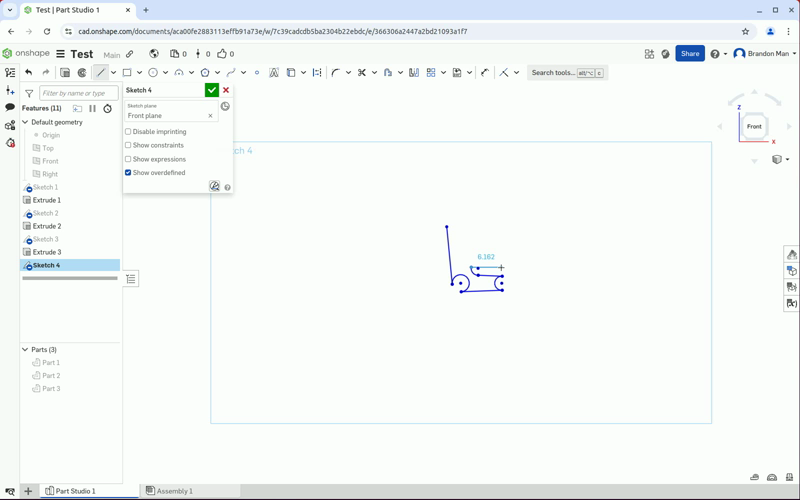
mouse_move(475, 226)
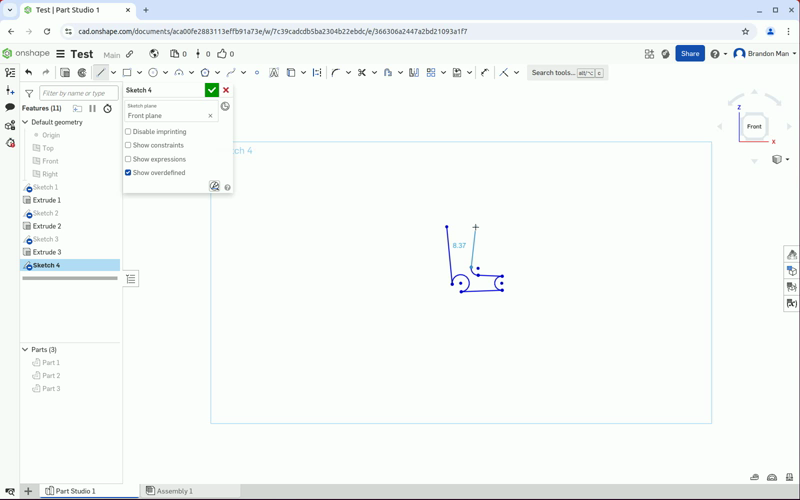
click(475, 226)
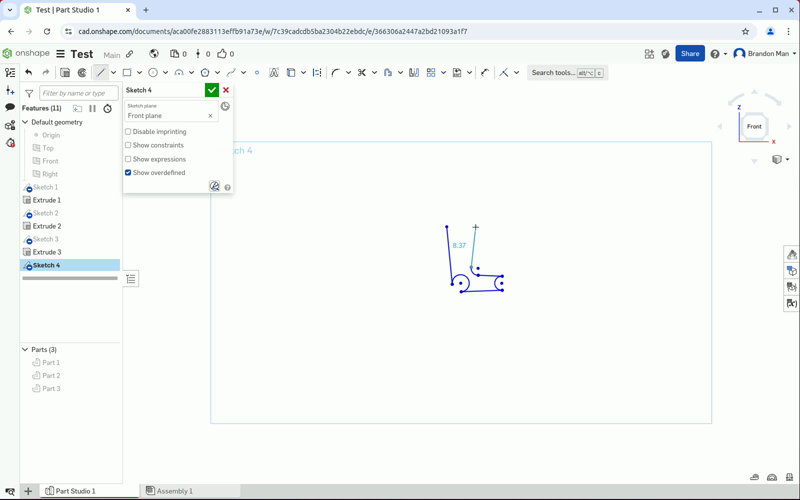
key_up(shift)
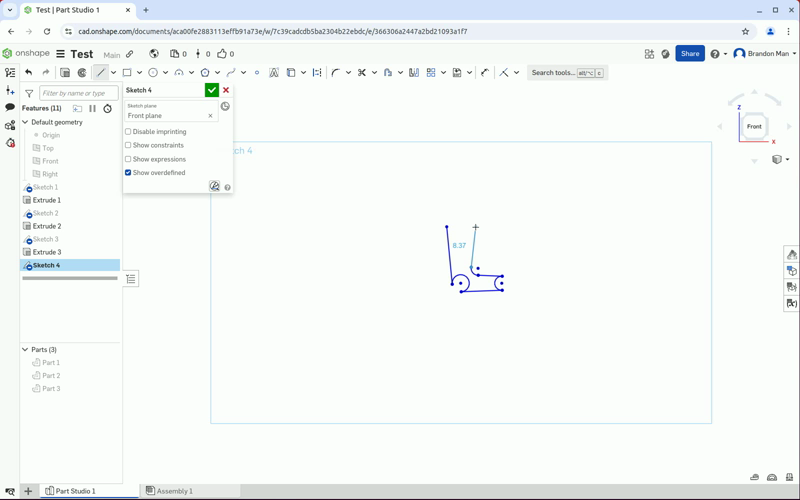
key(esc)
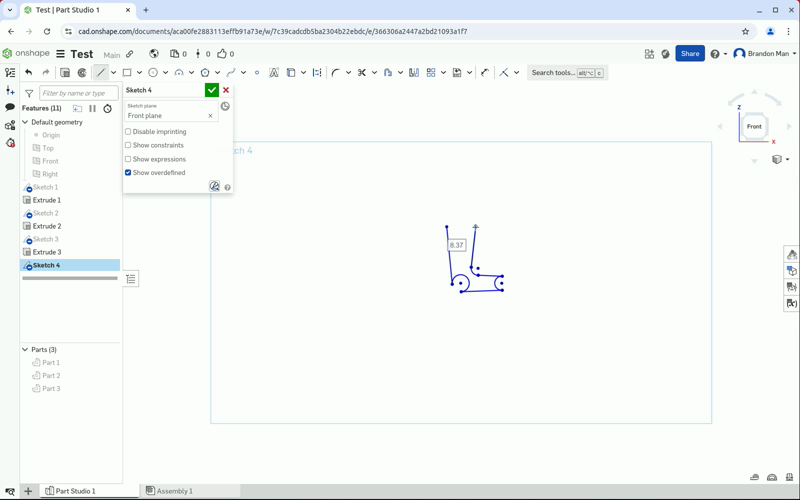
key(a)
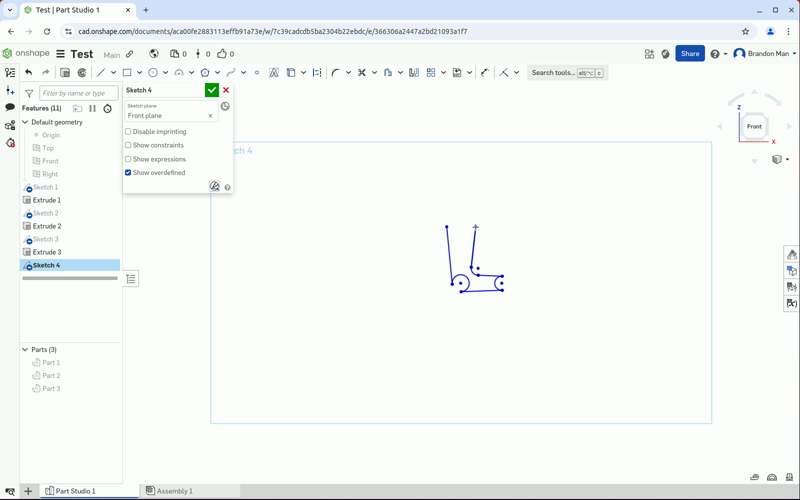
mouse_move(475, 226)
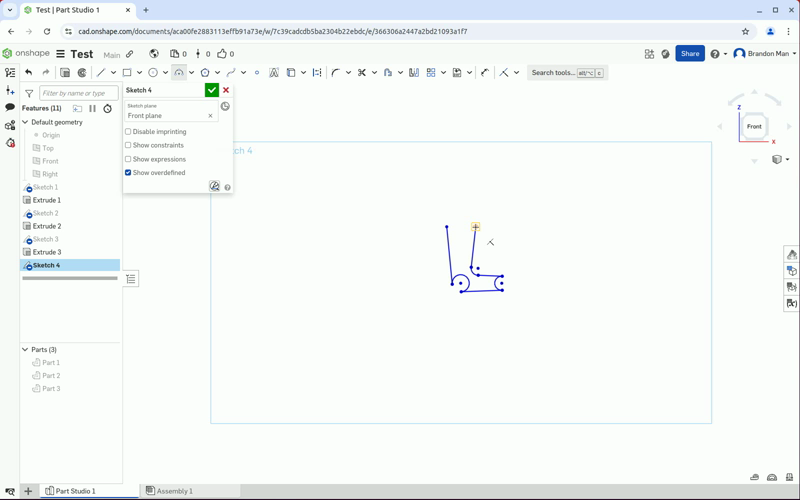
click(475, 226)
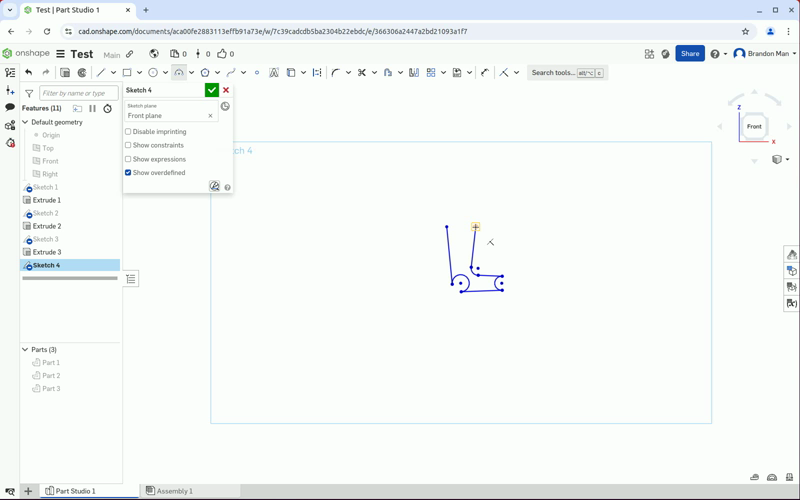
mouse_move(446, 226)
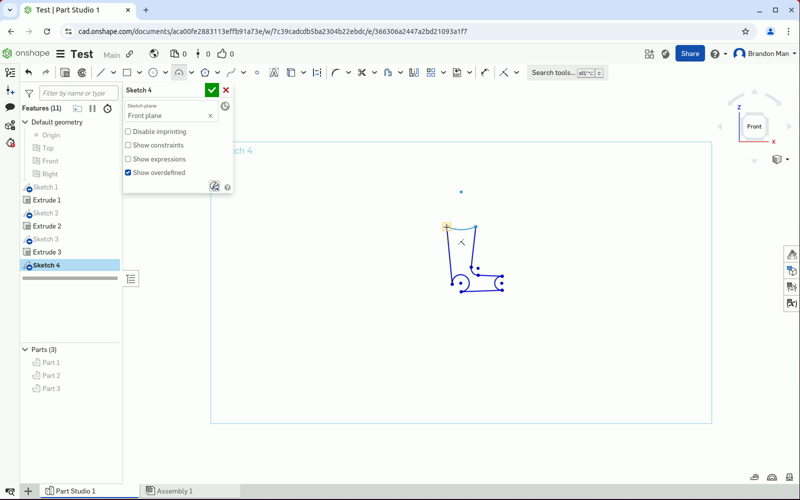
click(446, 226)
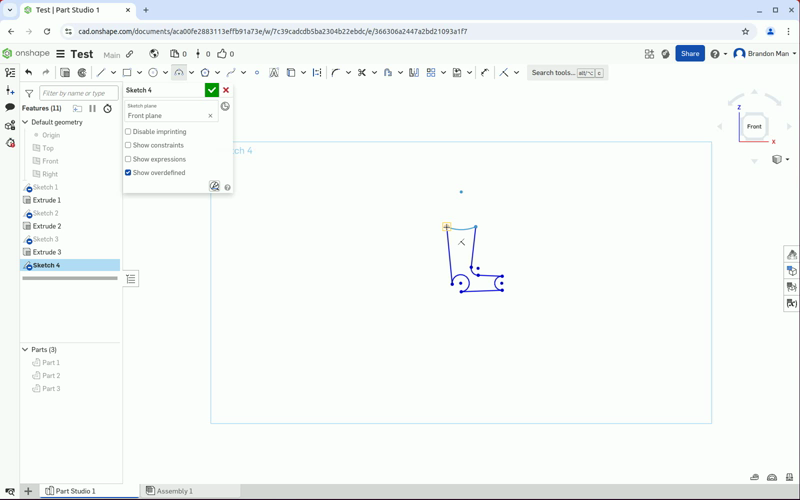
key_down(shift)
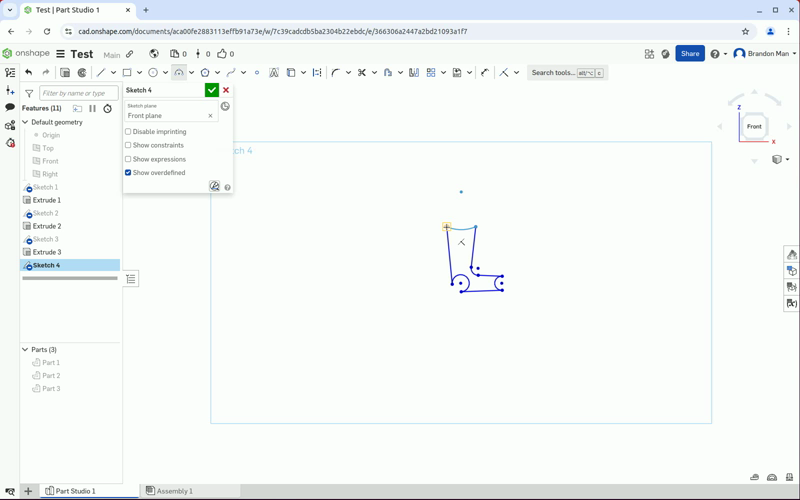
mouse_move(461, 239)
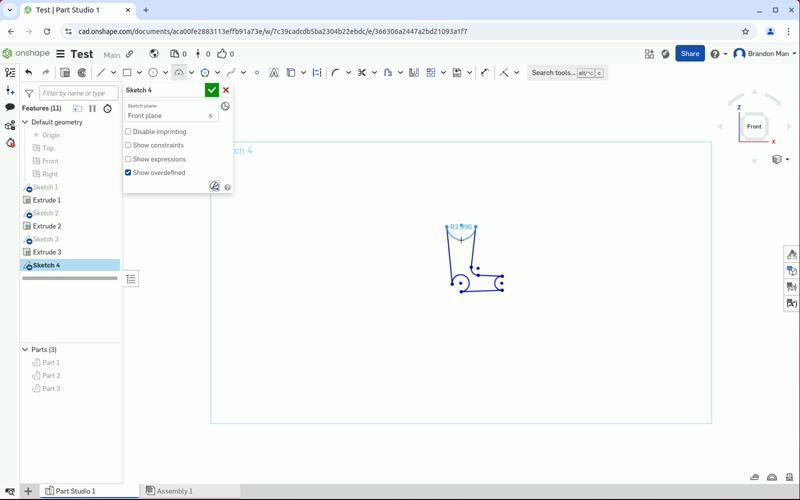
click(461, 239)
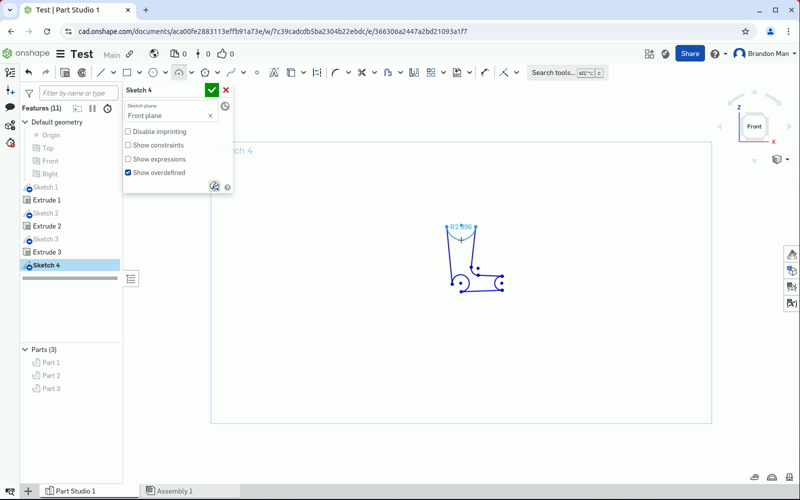
key_up(shift)
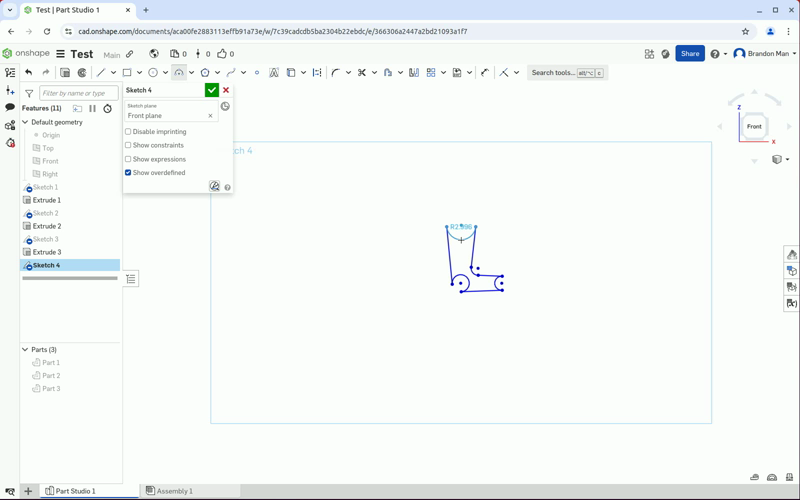
key(esc)
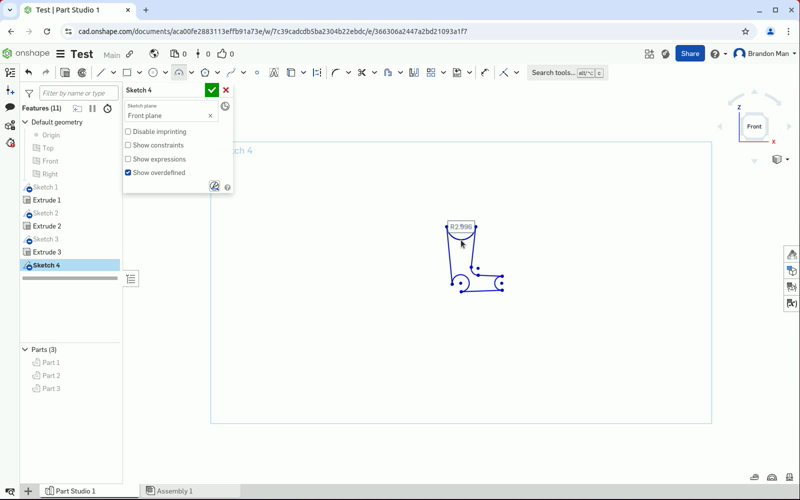
mouse_move(451, 243)
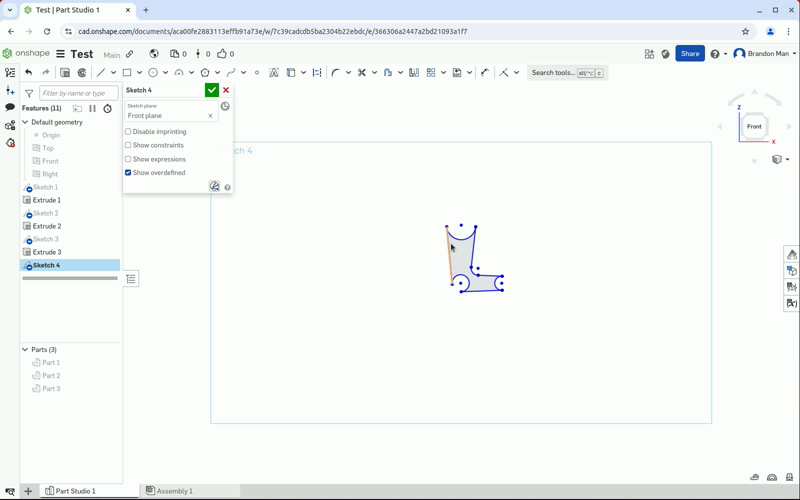
scroll(6)
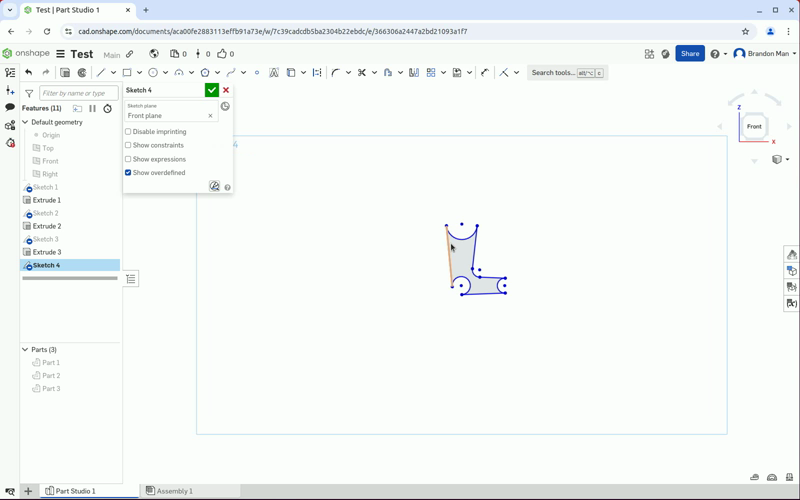
scroll(6)
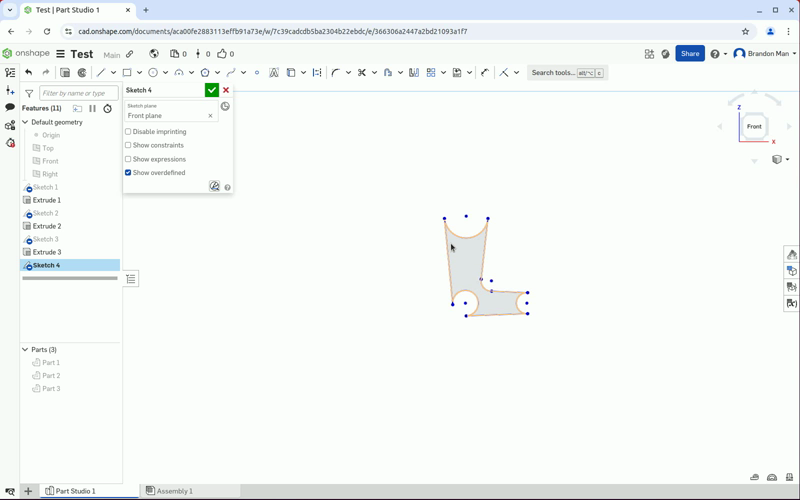
scroll(6)
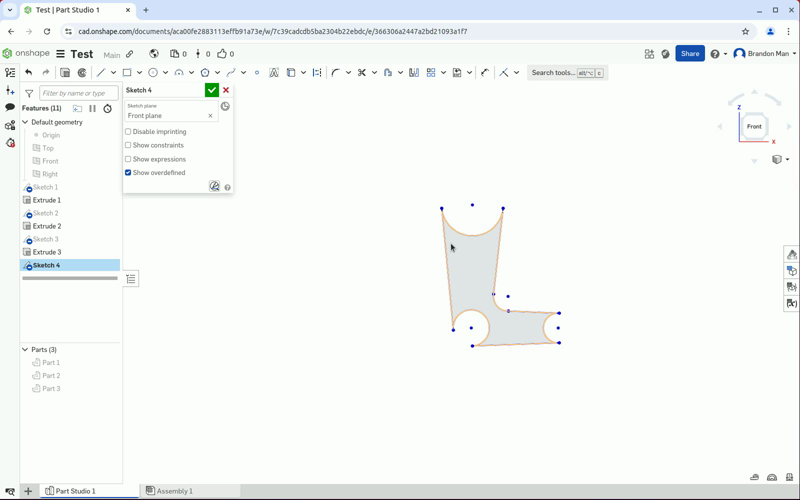
scroll(6)
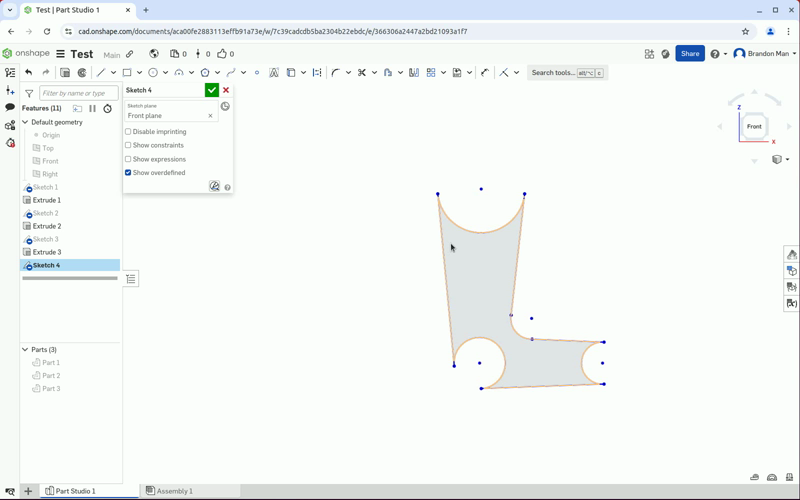
scroll(6)
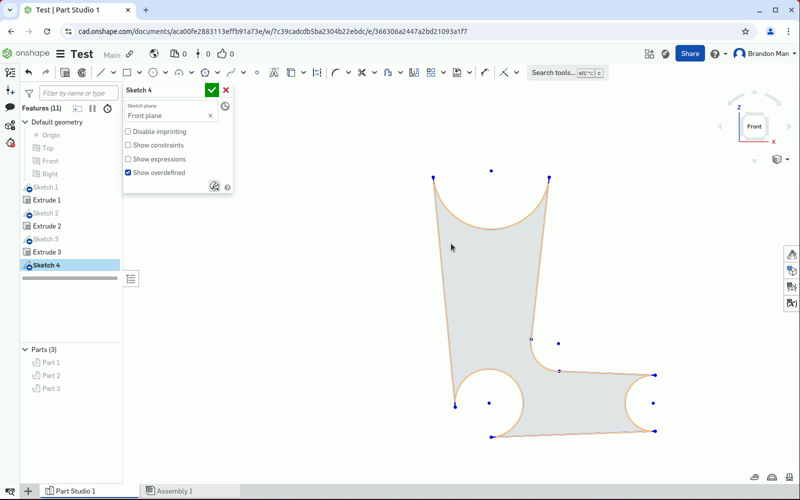
scroll(6)
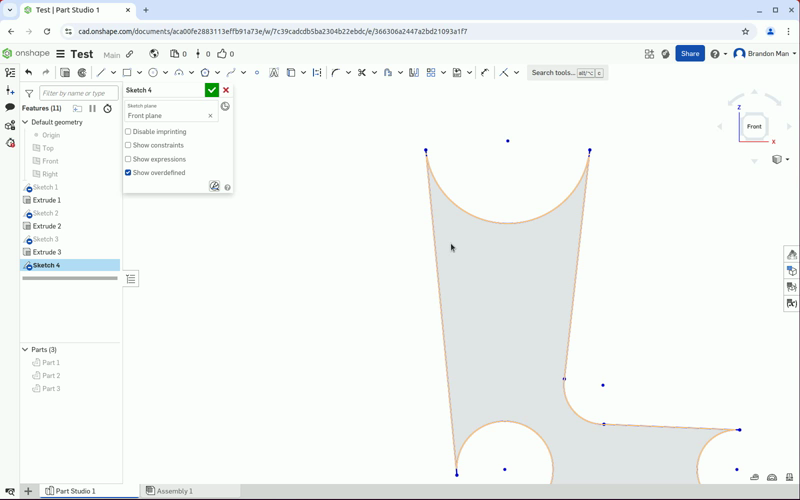
scroll(6)
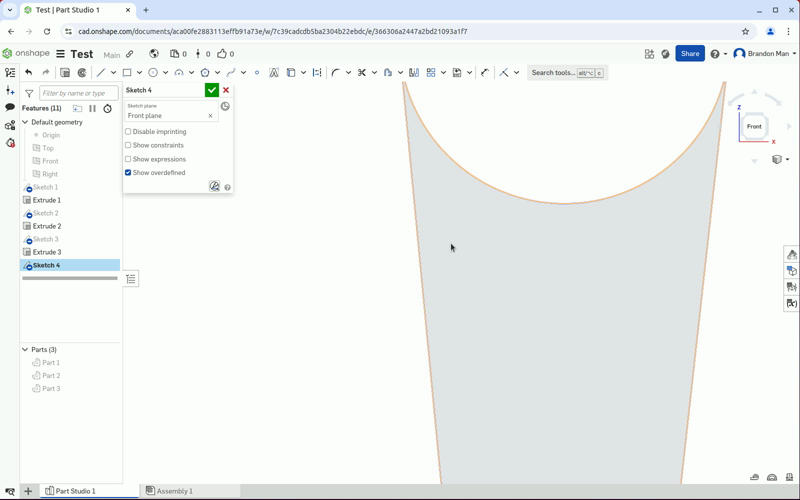
click(451, 243)
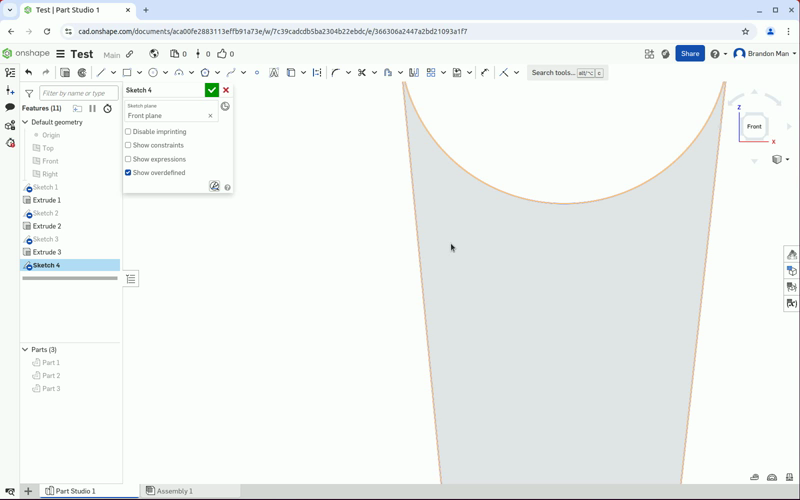
scroll(-6)
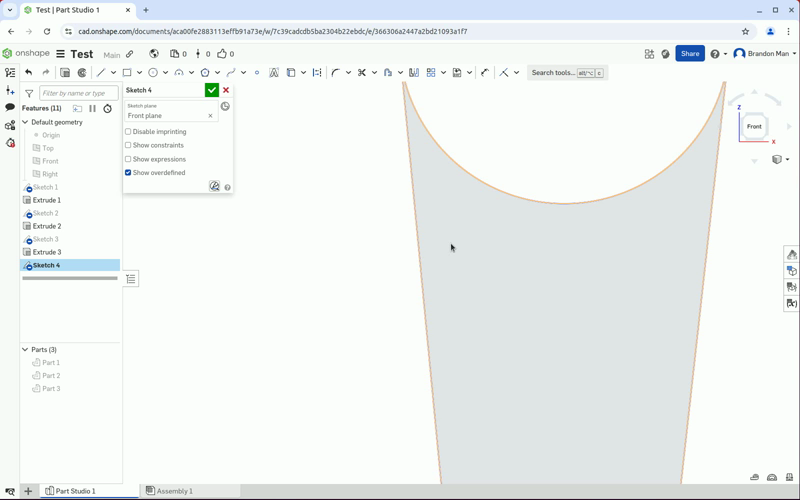
scroll(-6)
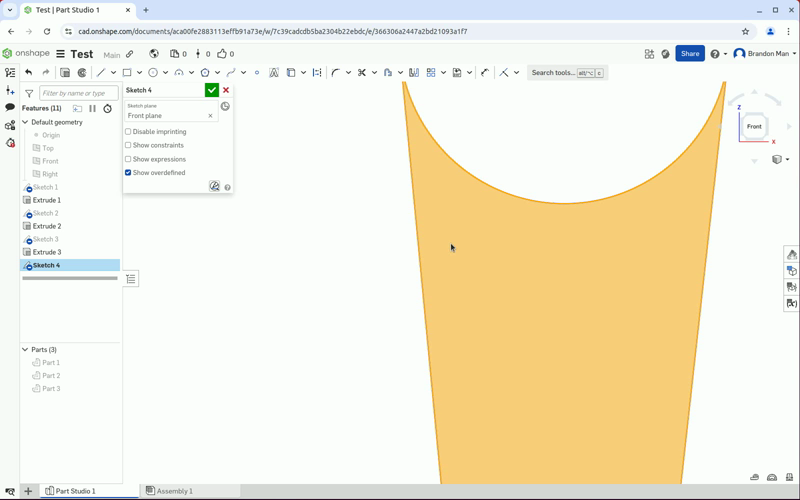
scroll(-6)
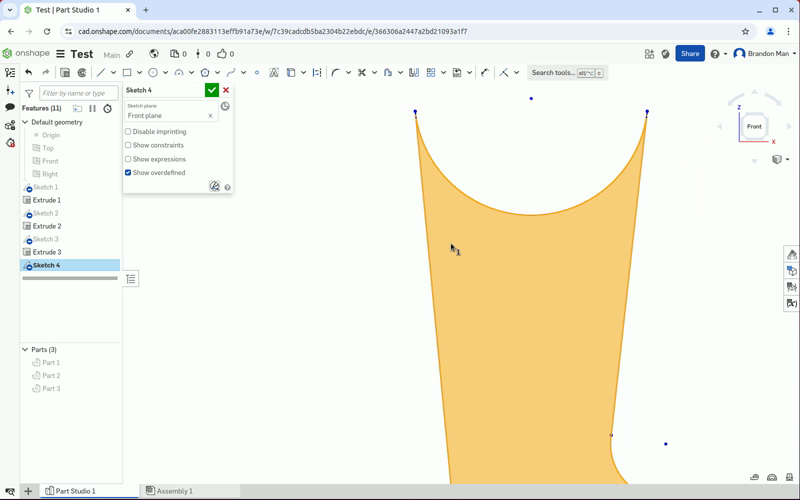
scroll(-6)
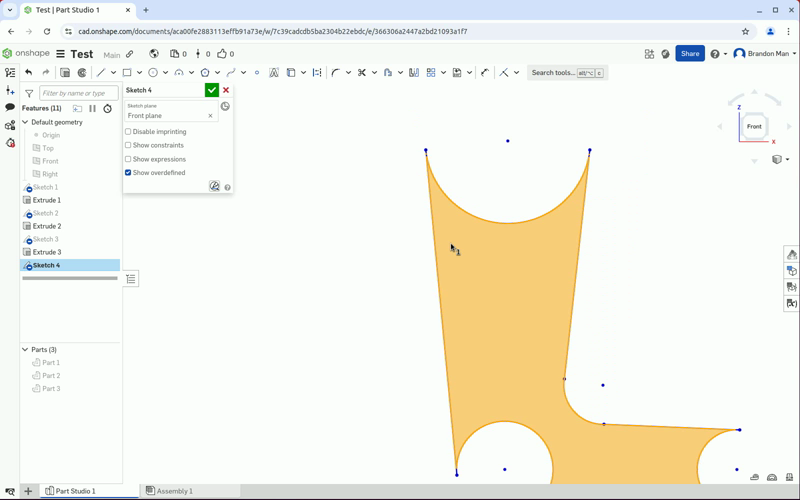
scroll(-6)
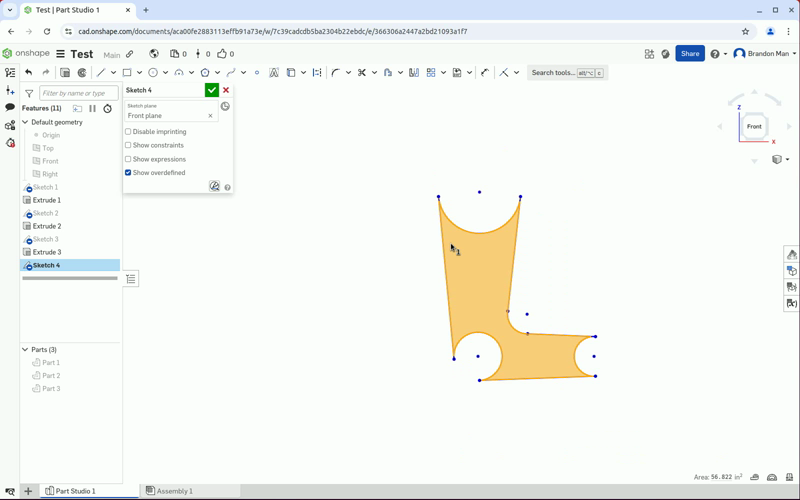
scroll(-6)
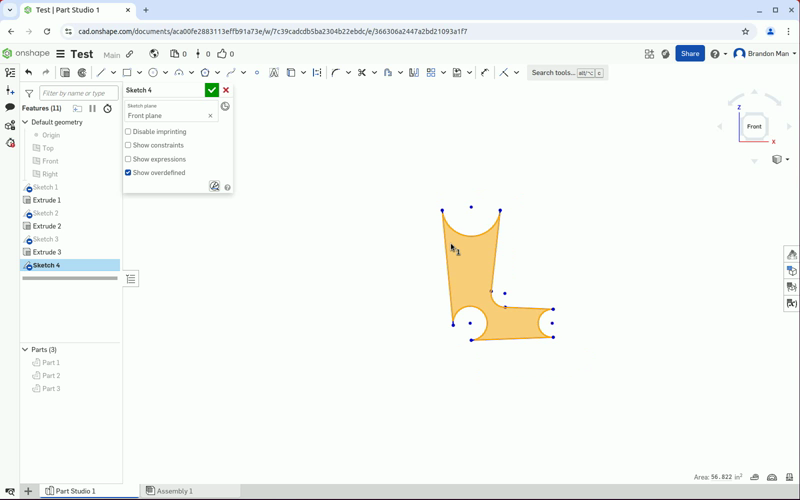
scroll(-6)
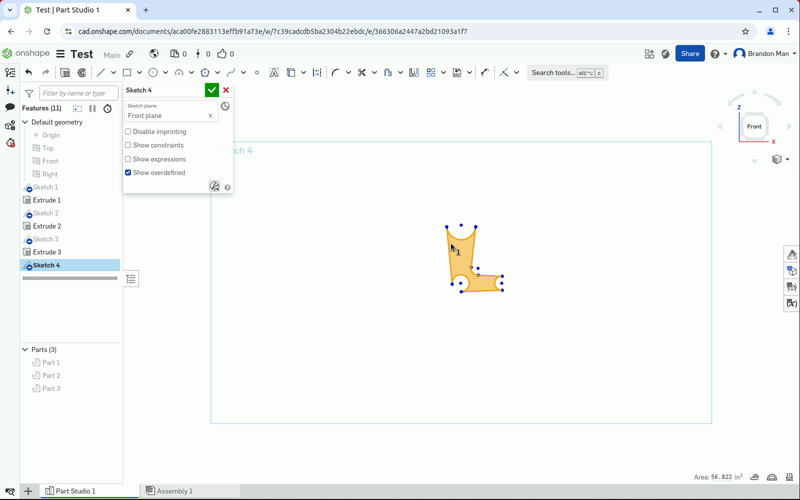
mouse_move(73, 352)
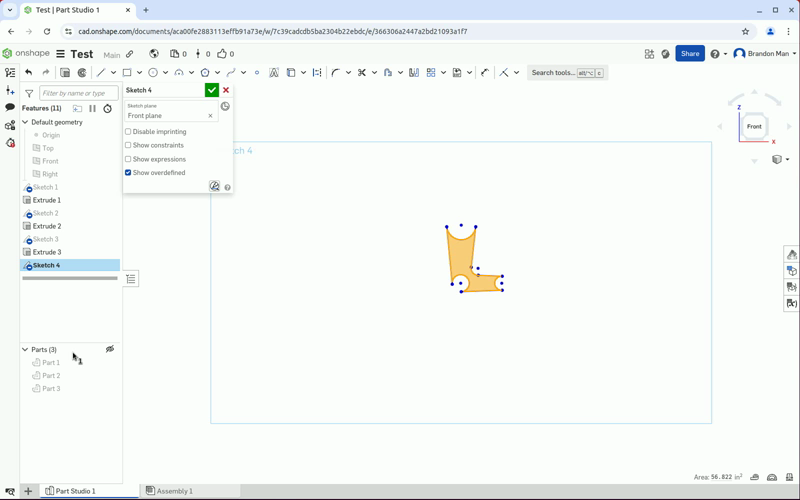
key(shift+y)
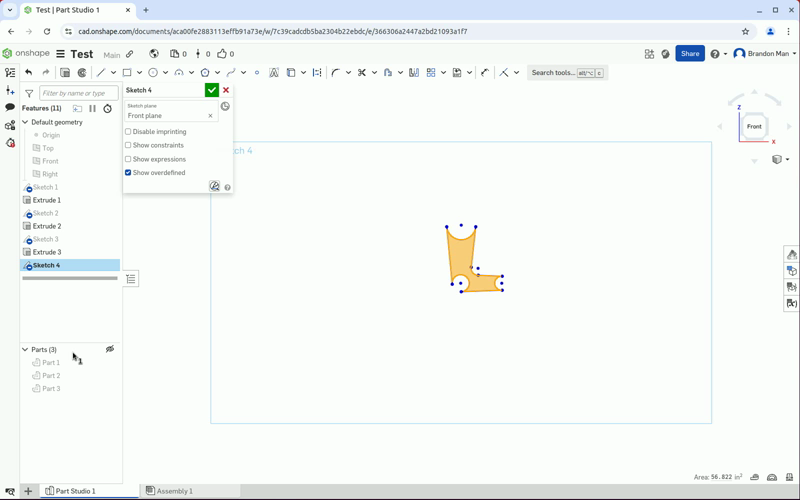
key(shift+e)
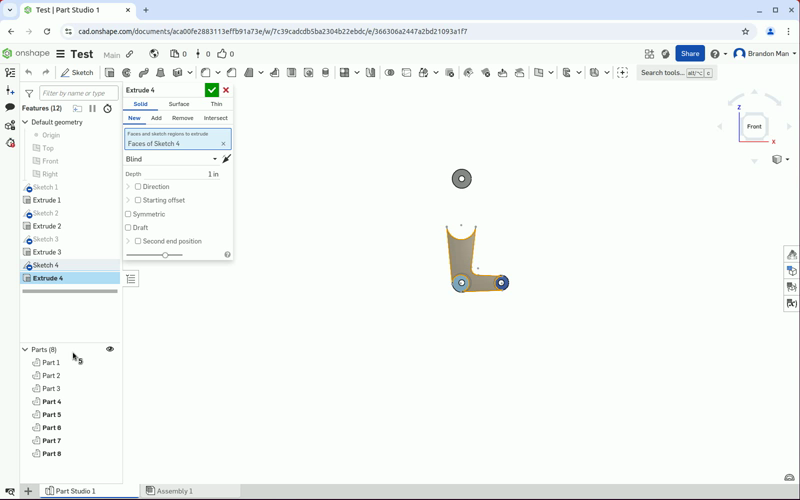
mouse_move(143, 106)
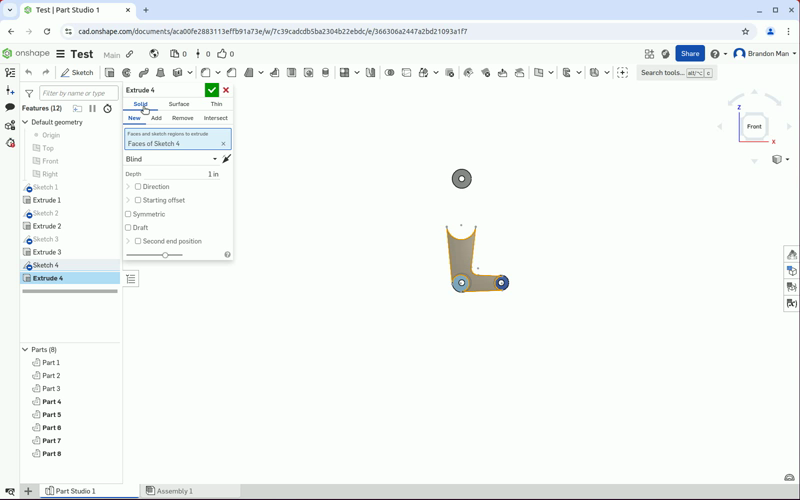
click(143, 106)
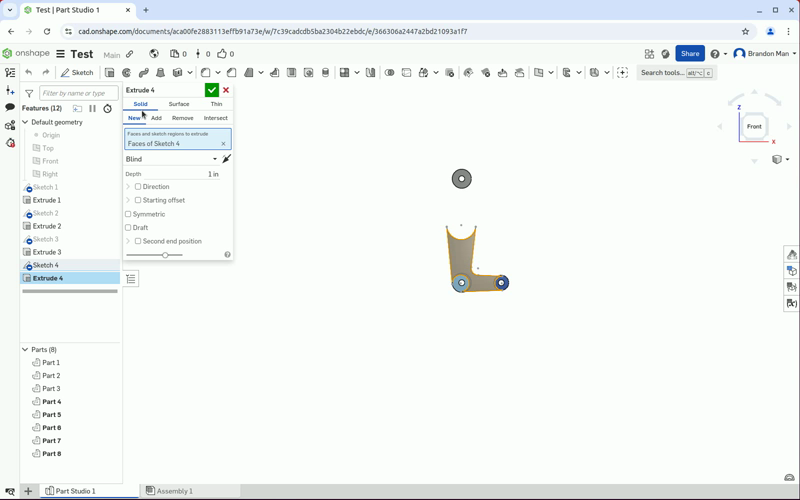
mouse_move(137, 120)
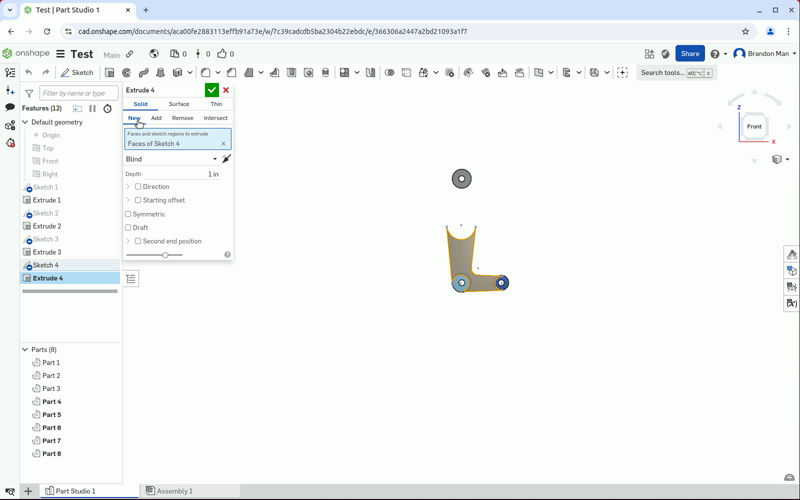
click(137, 120)
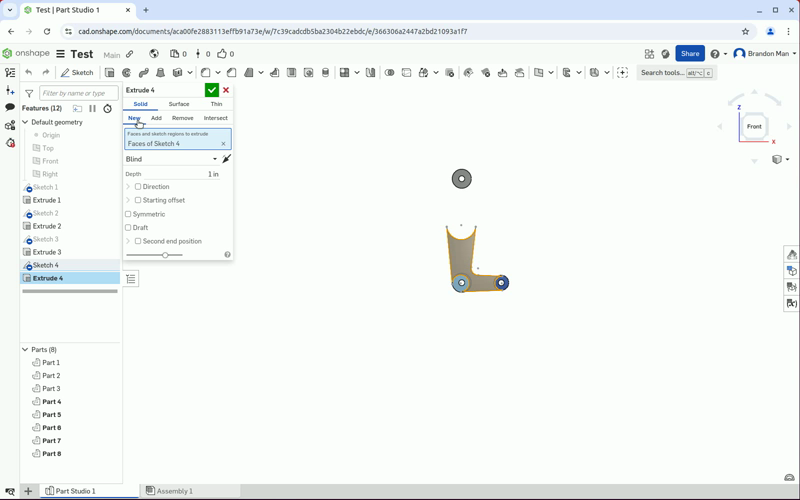
key(tab, 4)
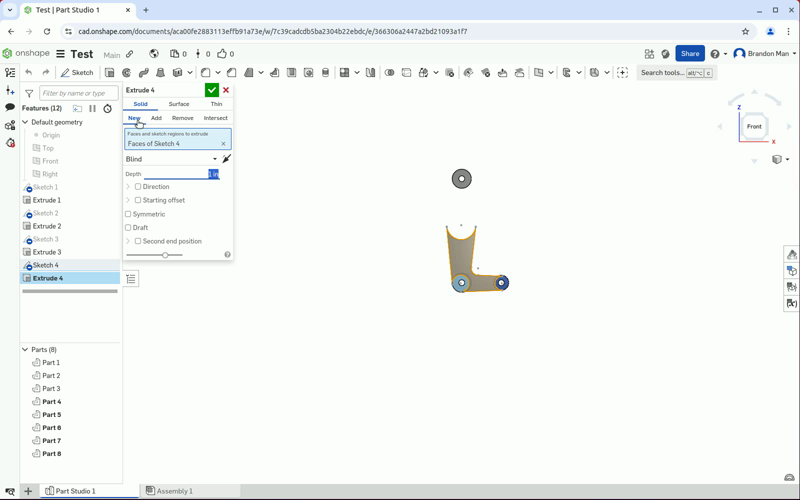
text(0.481)
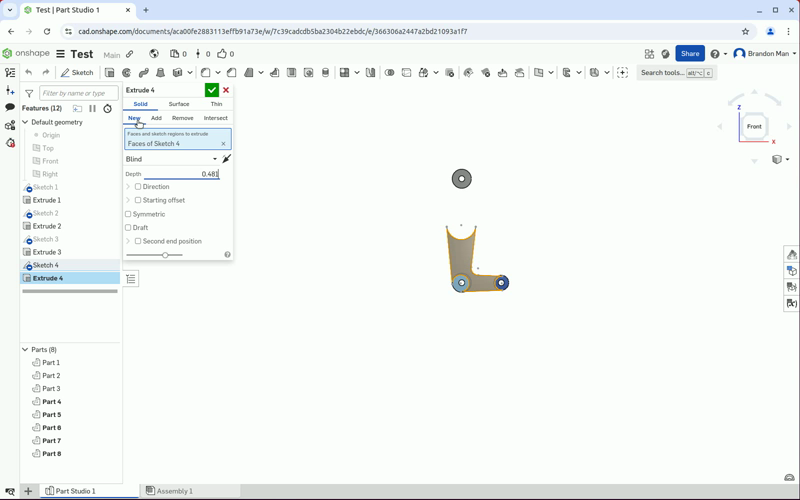
key(enter)
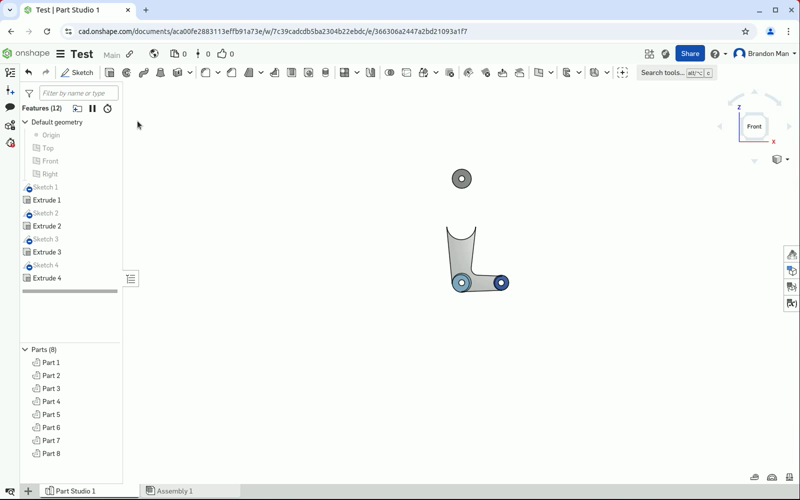
key(shift+h)
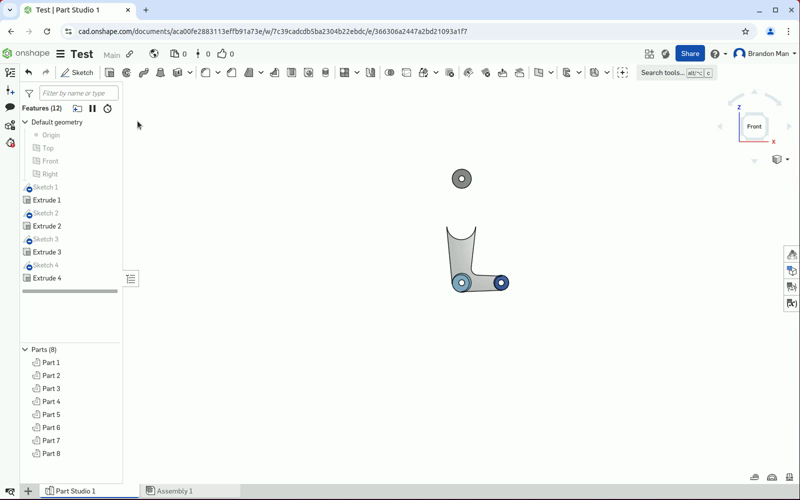
key(shift+h)
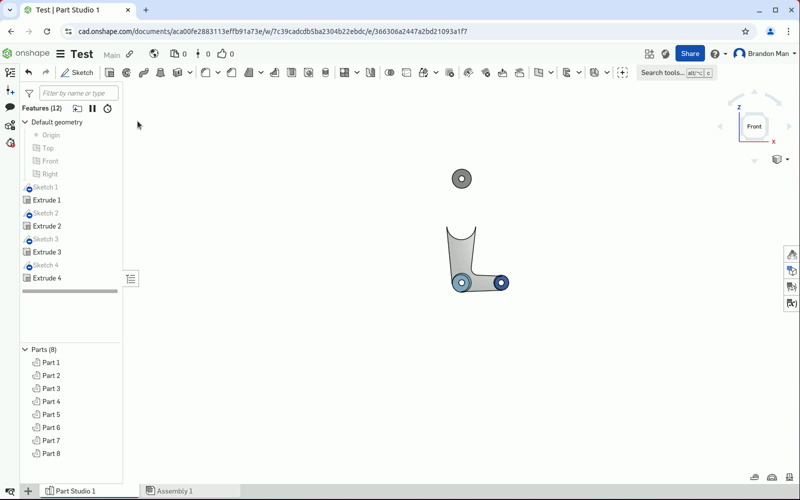
mouse_move(73, 189)
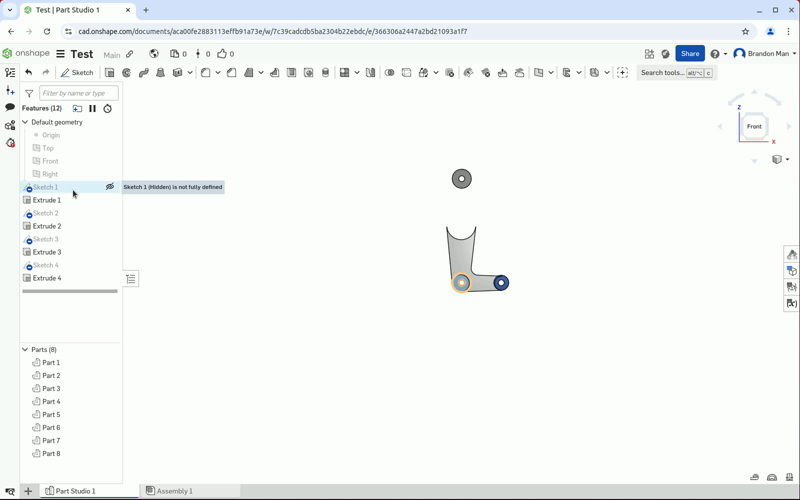
click(73, 189)
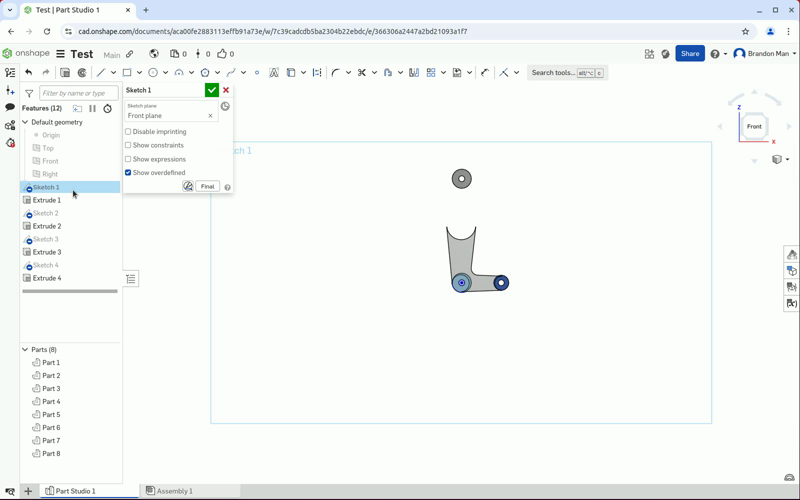
mouse_move(229, 92)
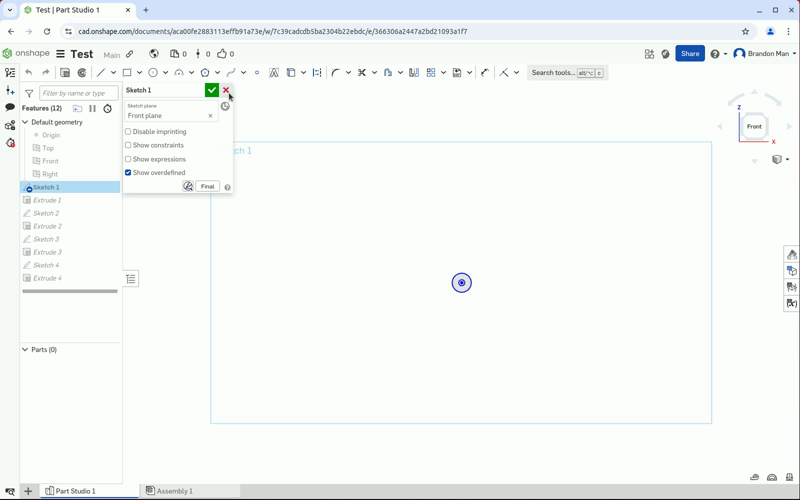
click(229, 92)
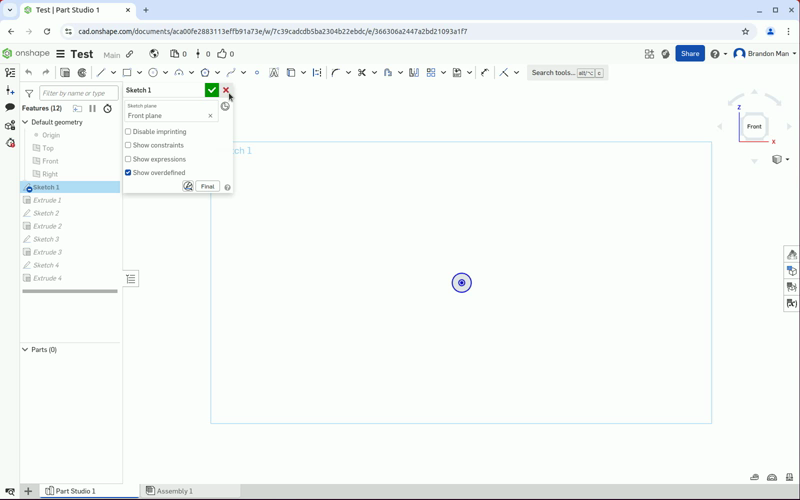
key(shift+s)
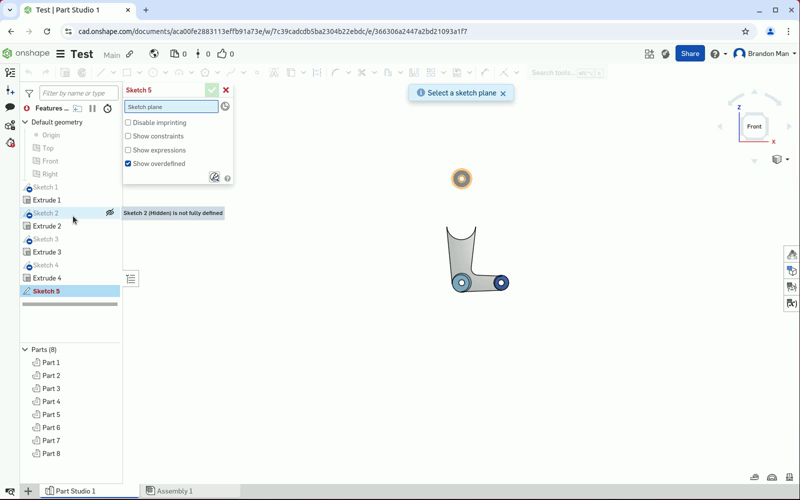
scroll(3)
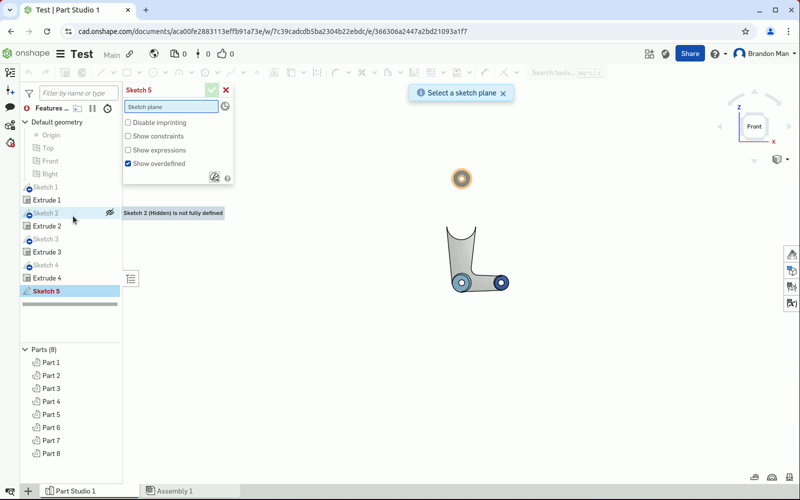
mouse_move(73, 163)
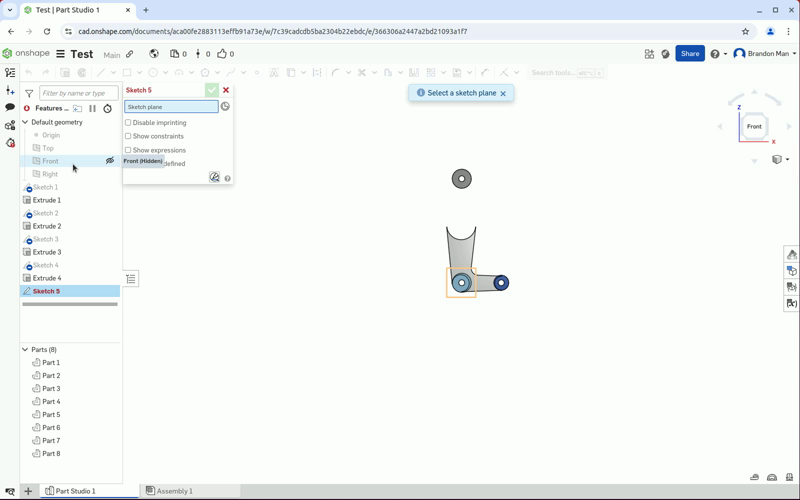
click(73, 163)
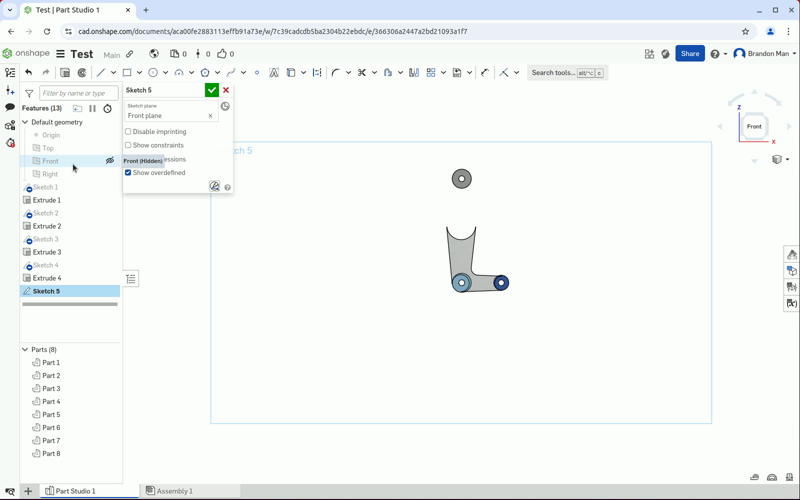
mouse_move(73, 352)
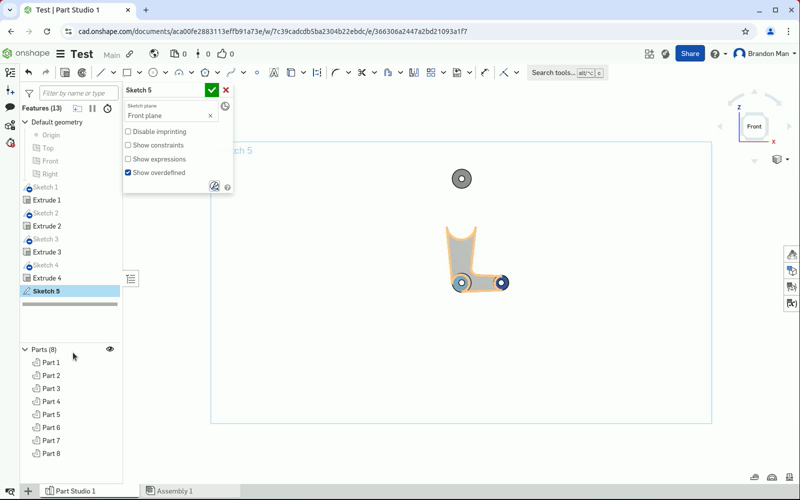
key(y)
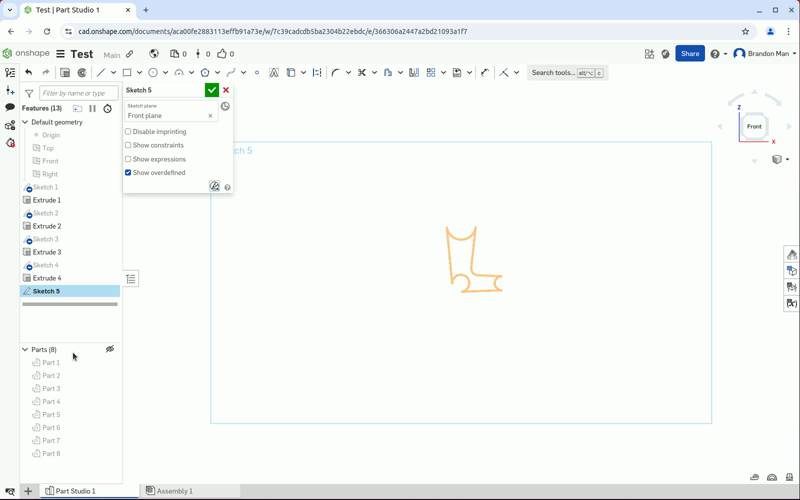
key(c)
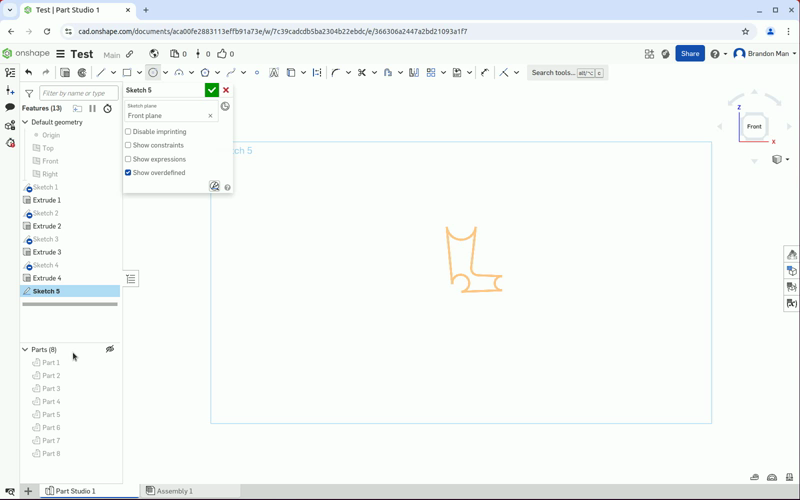
key_down(shift)
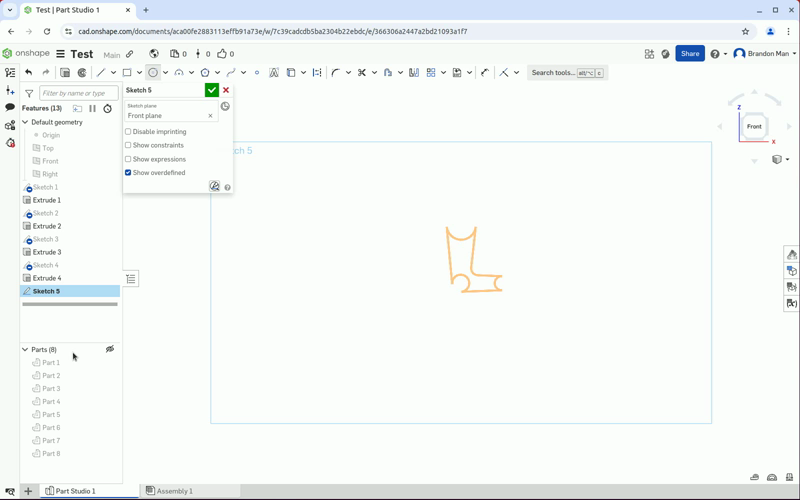
mouse_move(461, 225)
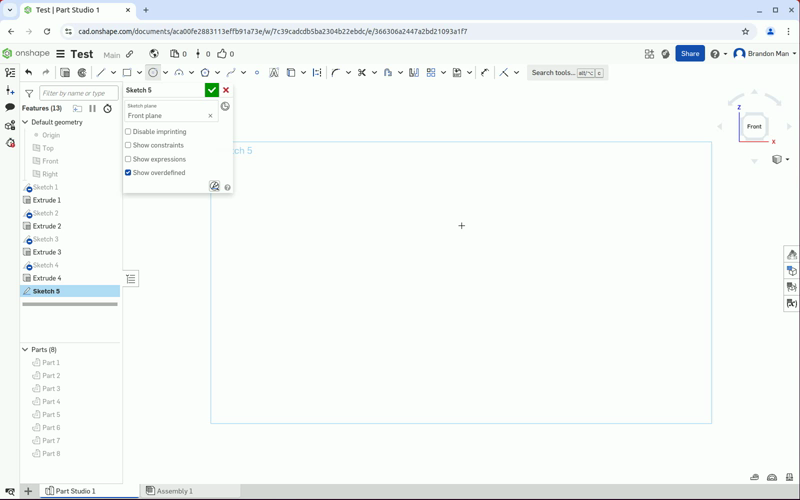
click(461, 225)
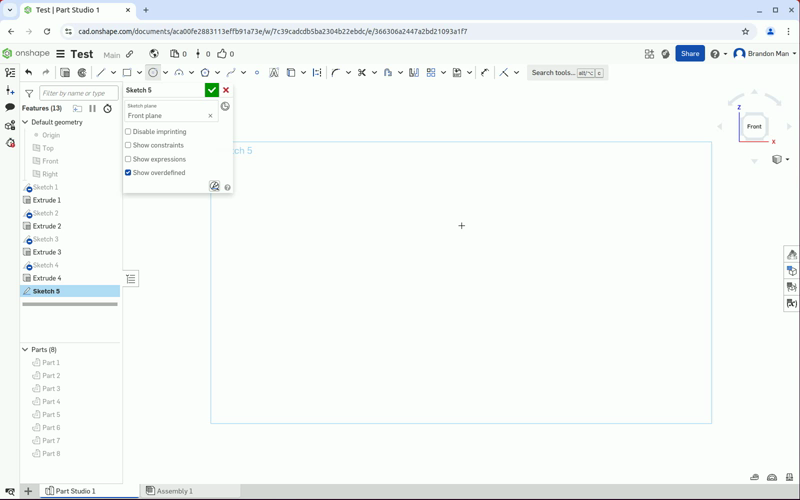
key_up(shift)
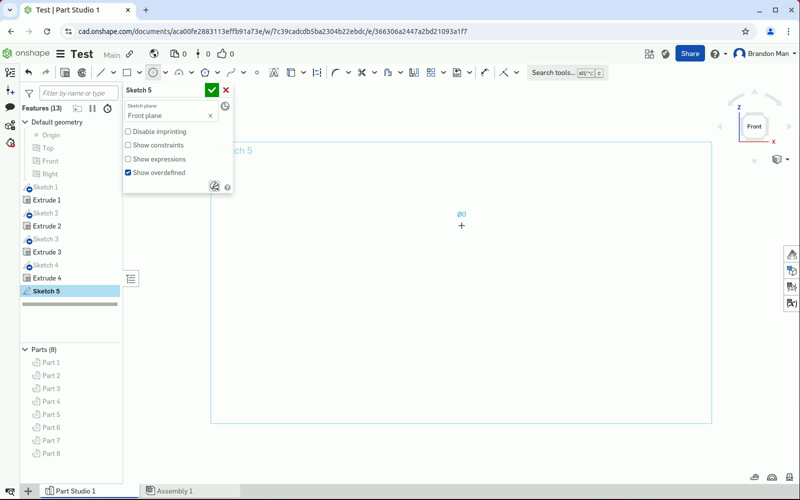
mouse_move(477, 225)
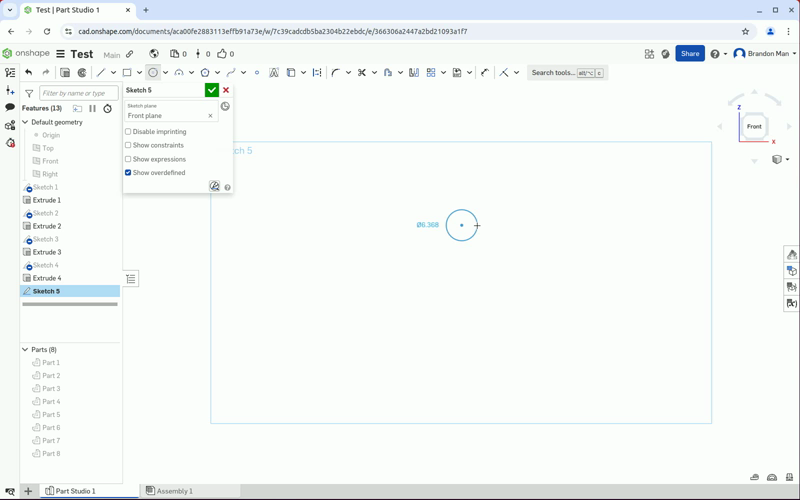
click(477, 225)
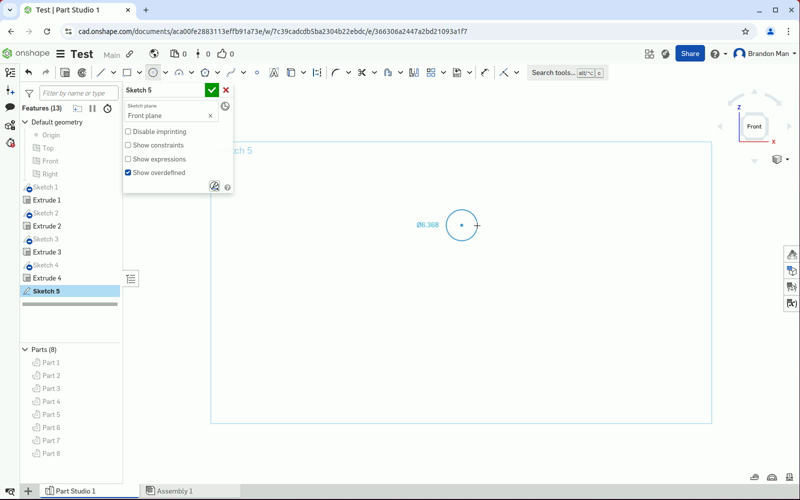
key(esc)
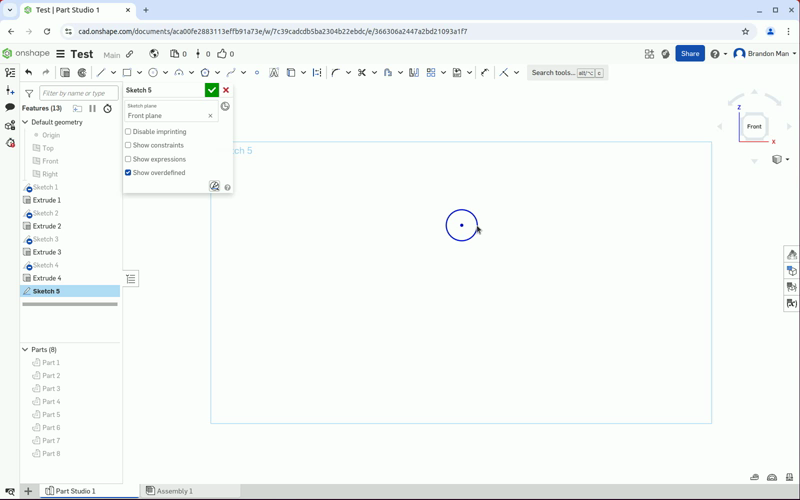
key(c)
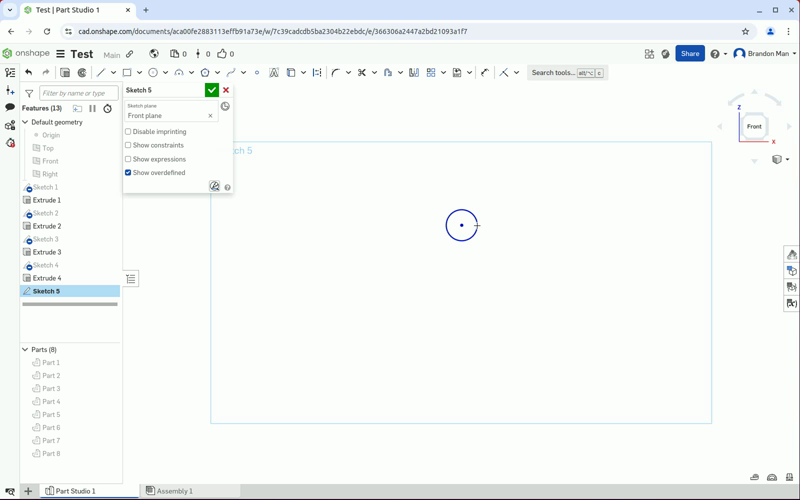
key_down(shift)
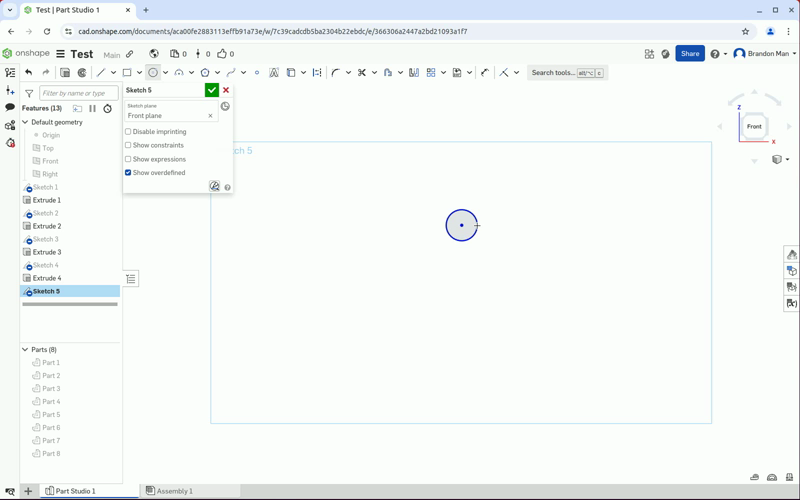
mouse_move(461, 225)
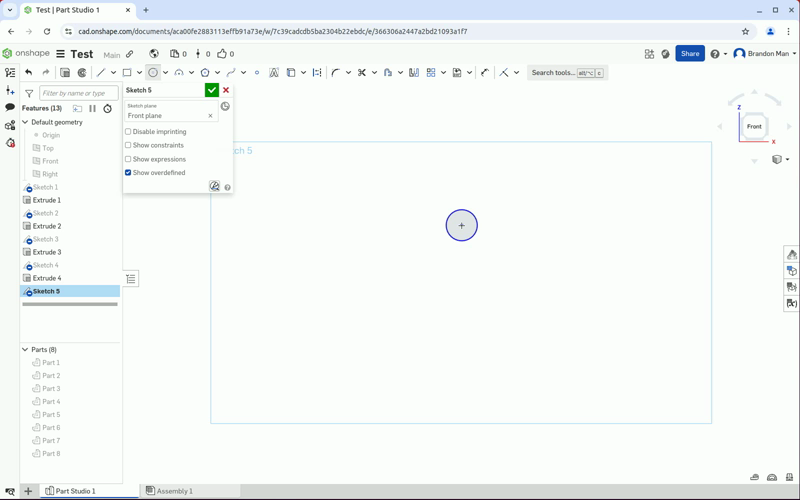
click(461, 225)
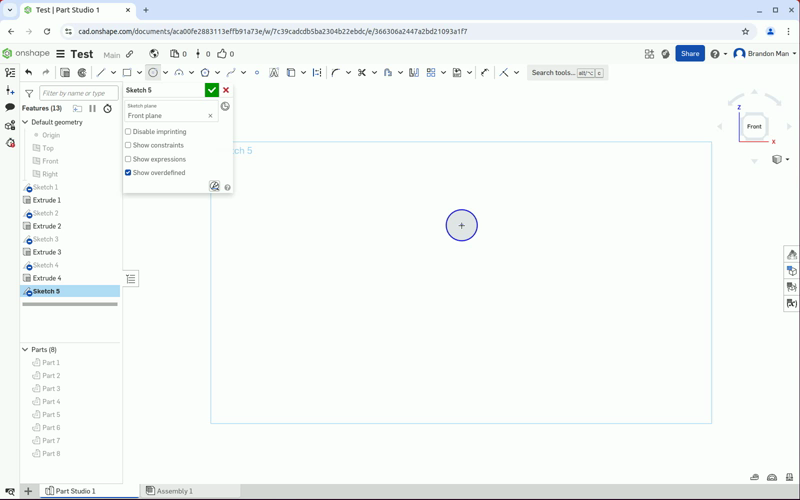
key_up(shift)
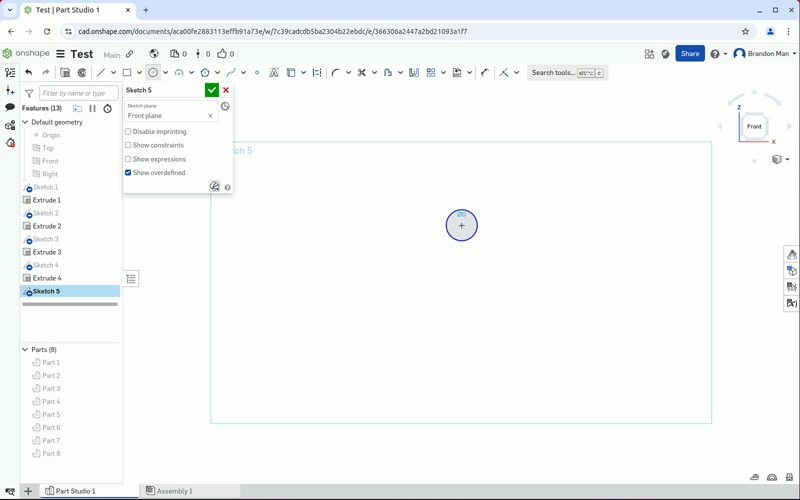
mouse_move(465, 225)
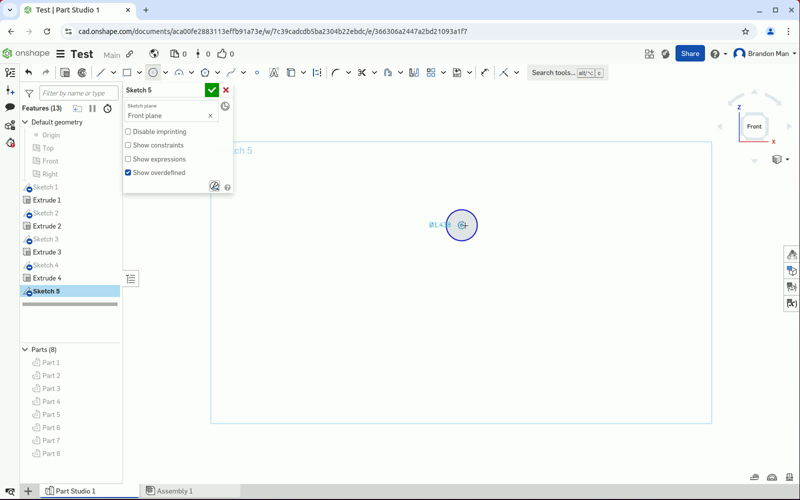
scroll(6)
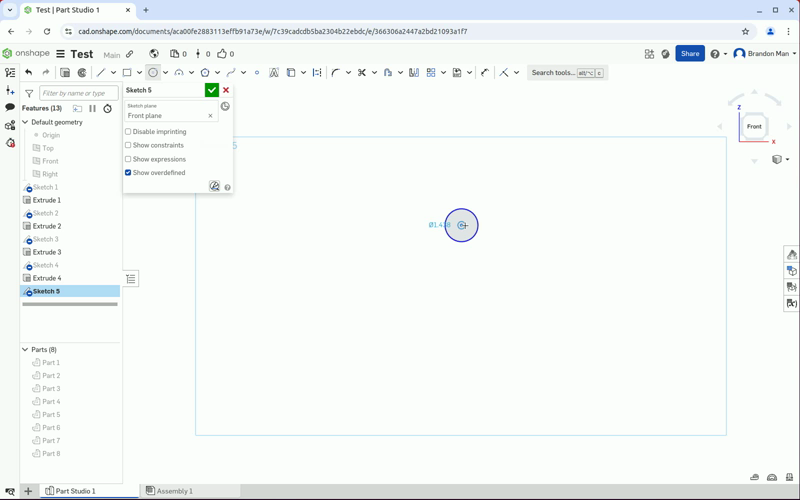
scroll(6)
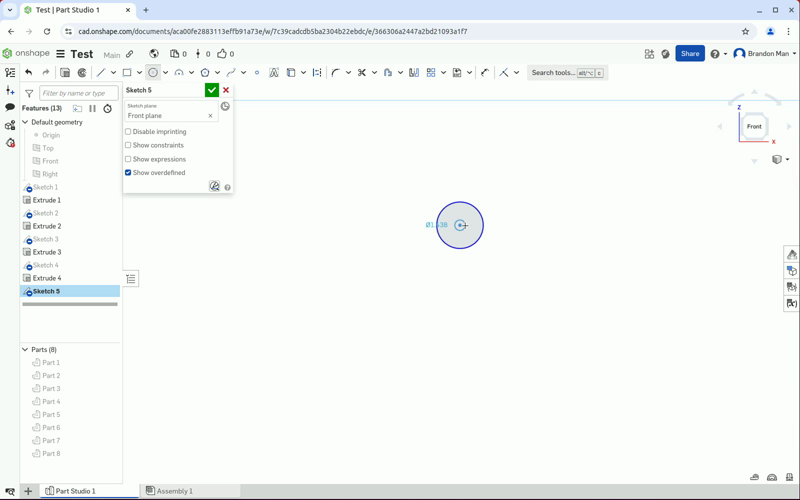
scroll(6)
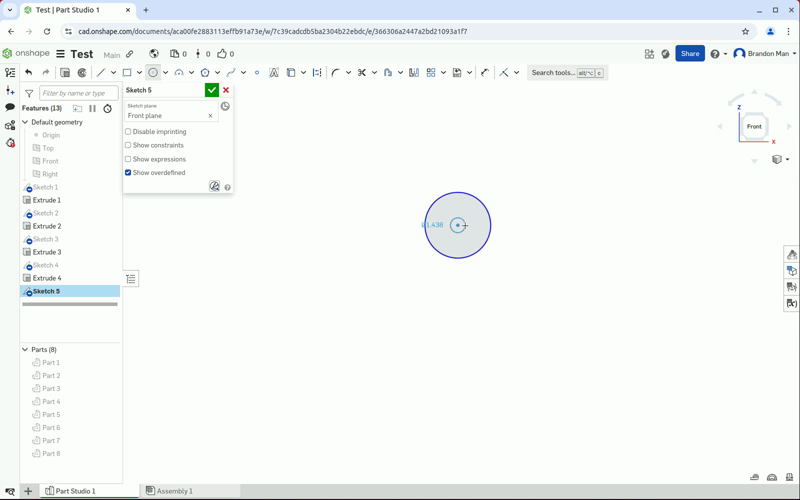
scroll(6)
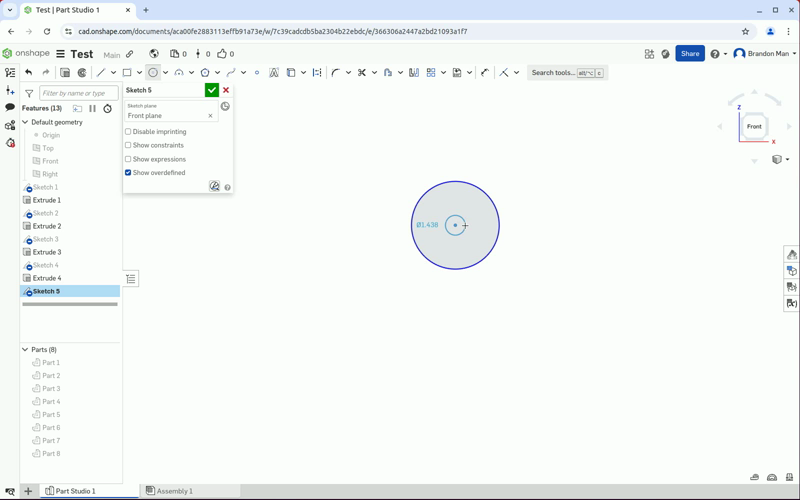
scroll(6)
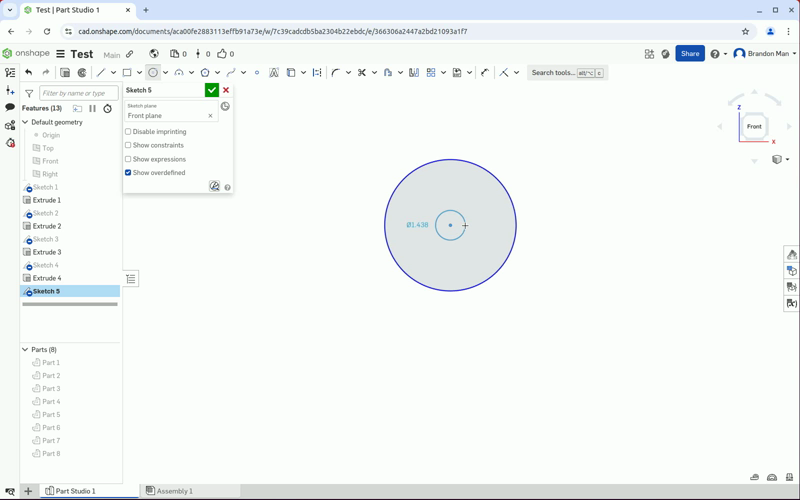
scroll(6)
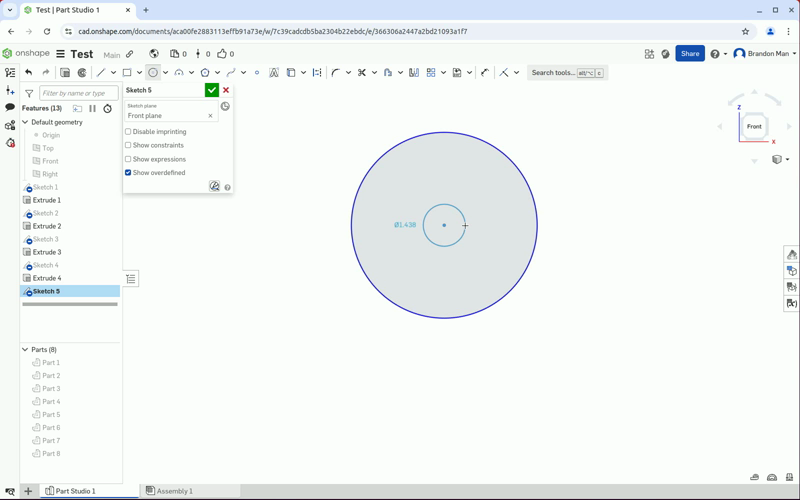
scroll(6)
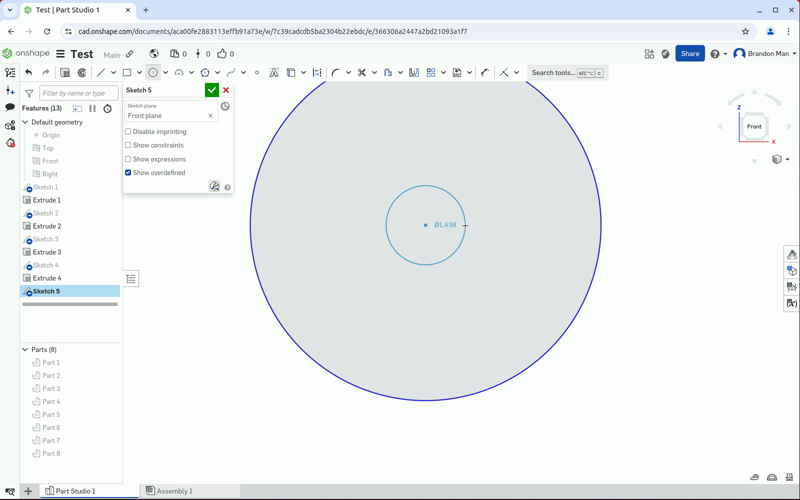
click(465, 225)
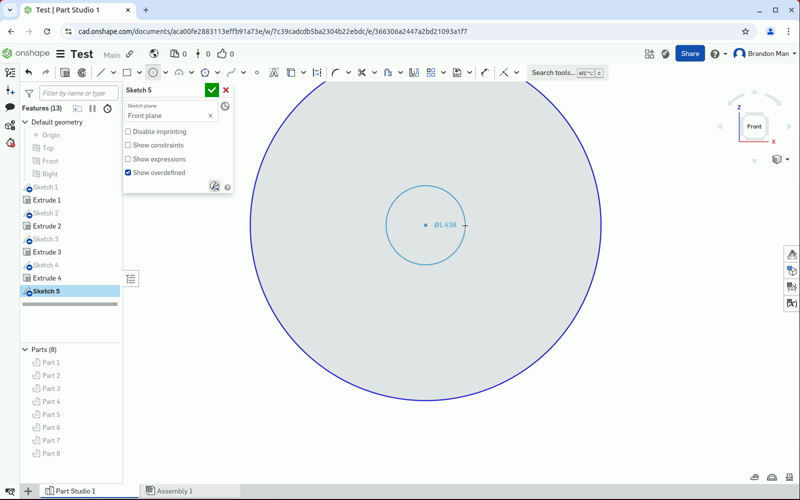
scroll(-6)
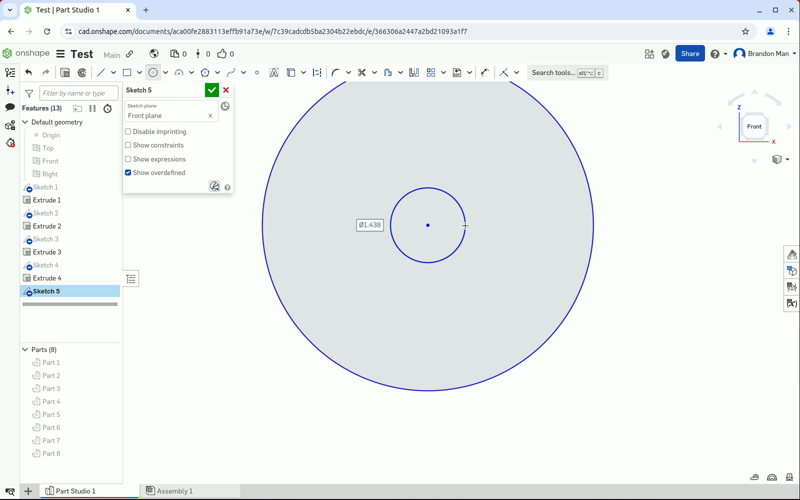
scroll(-6)
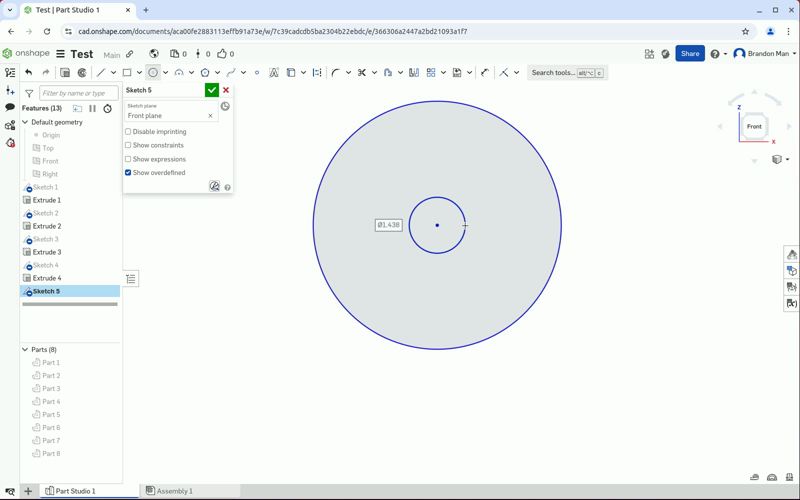
scroll(-6)
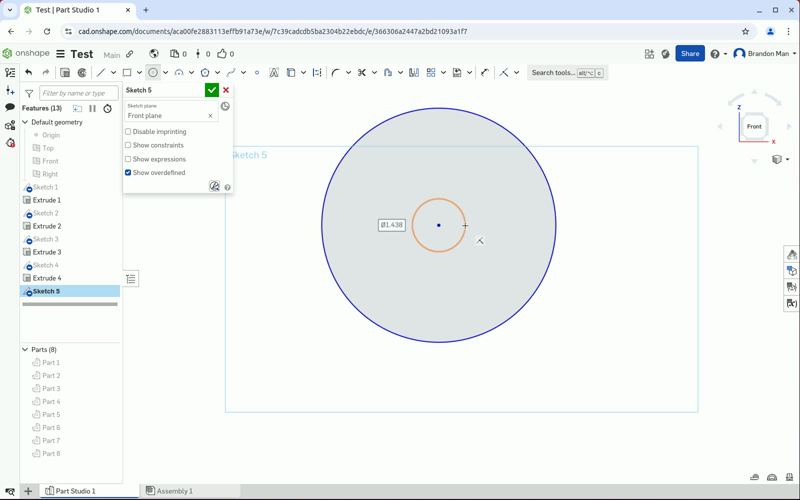
scroll(-6)
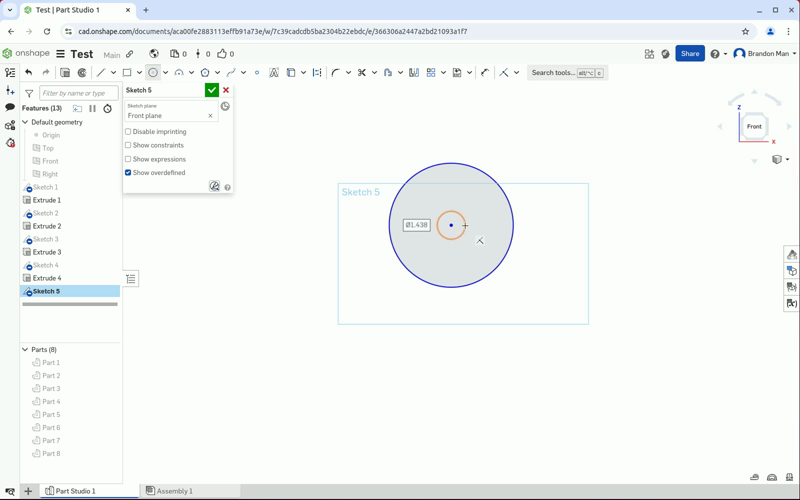
scroll(-6)
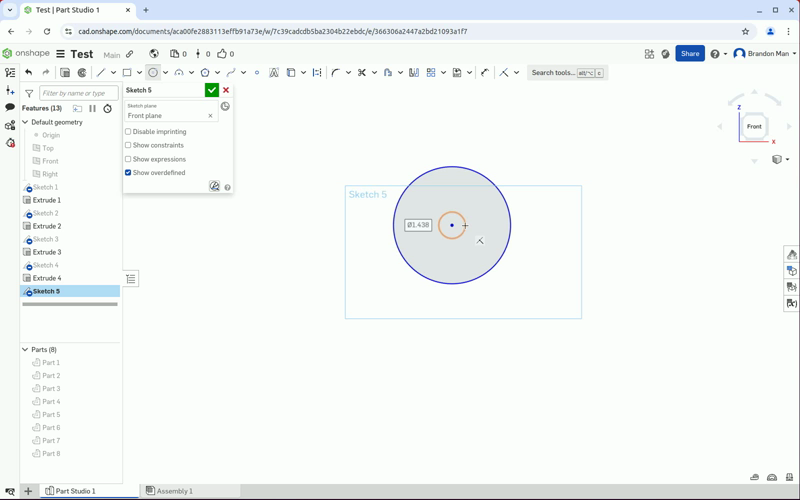
scroll(-6)
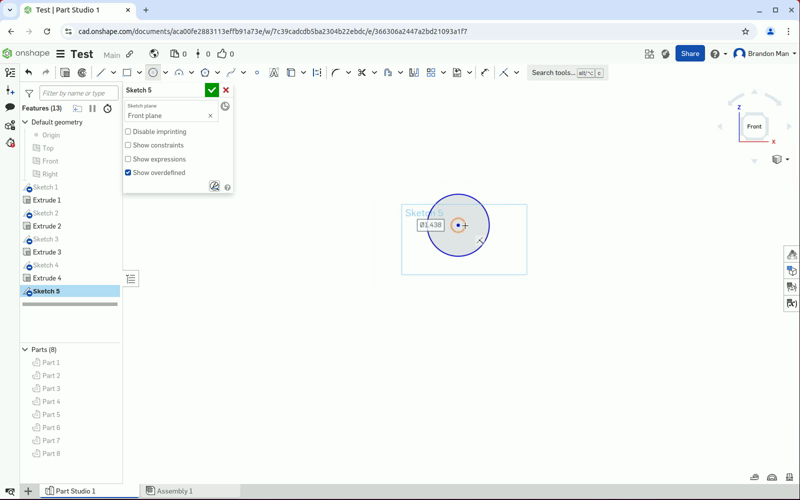
scroll(-6)
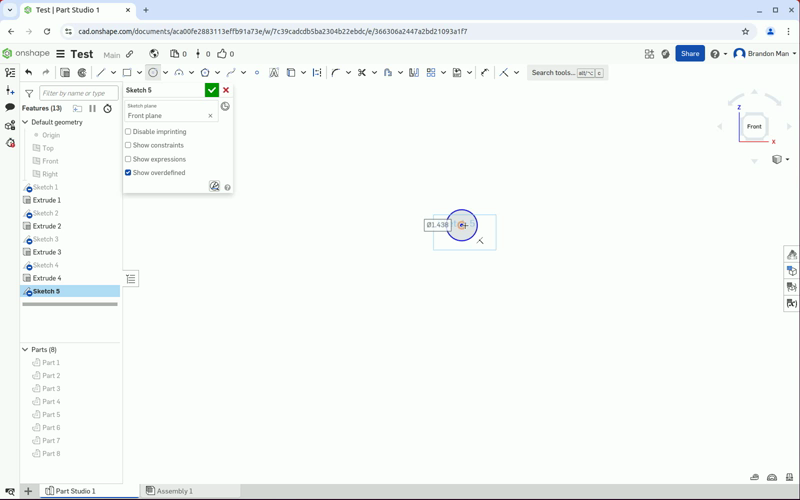
key(esc)
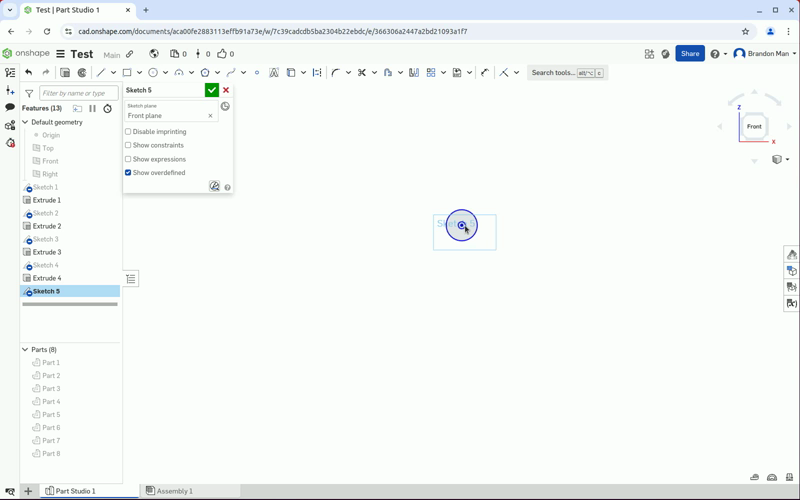
mouse_move(471, 236)
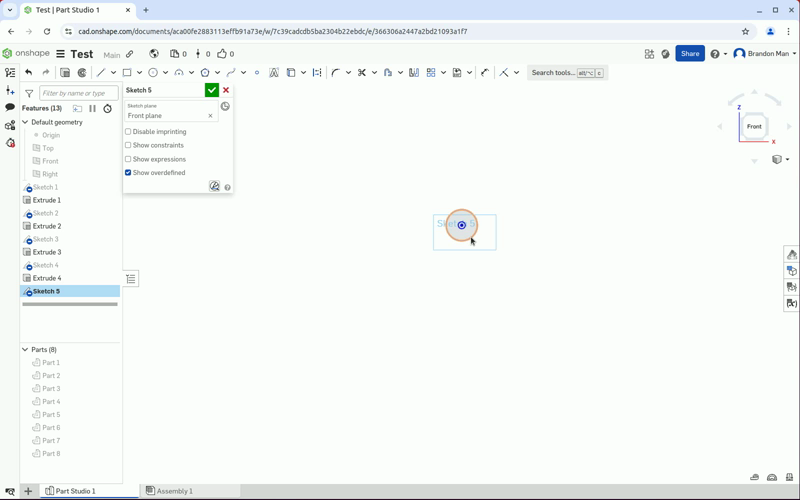
scroll(6)
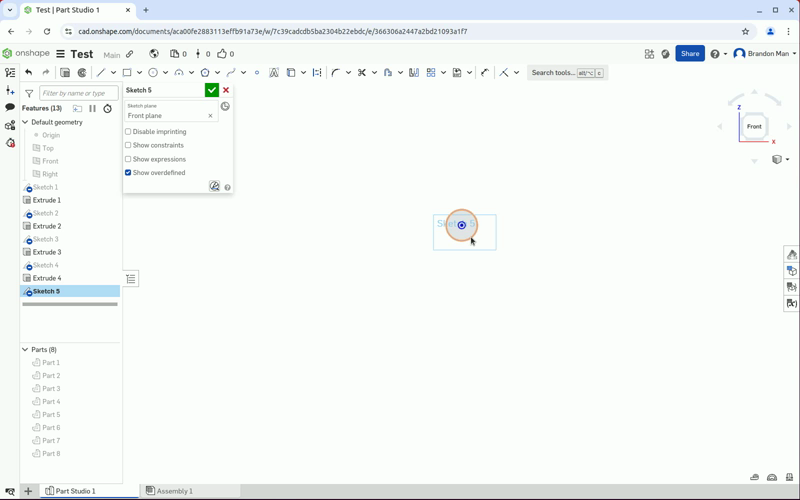
scroll(6)
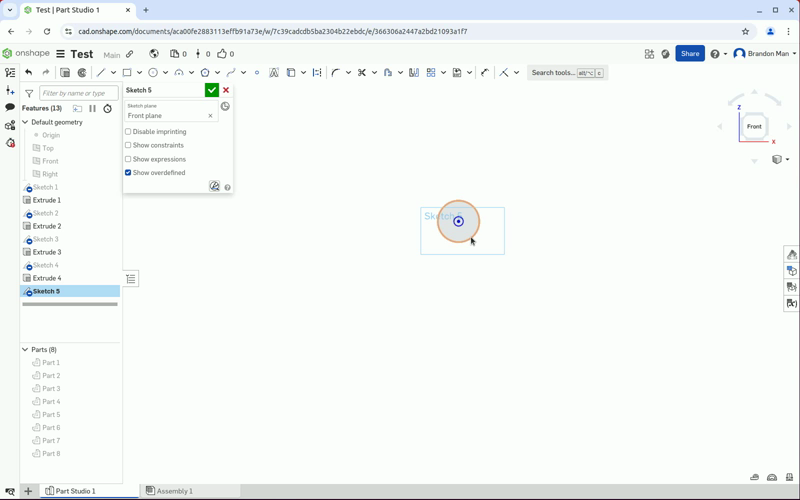
scroll(6)
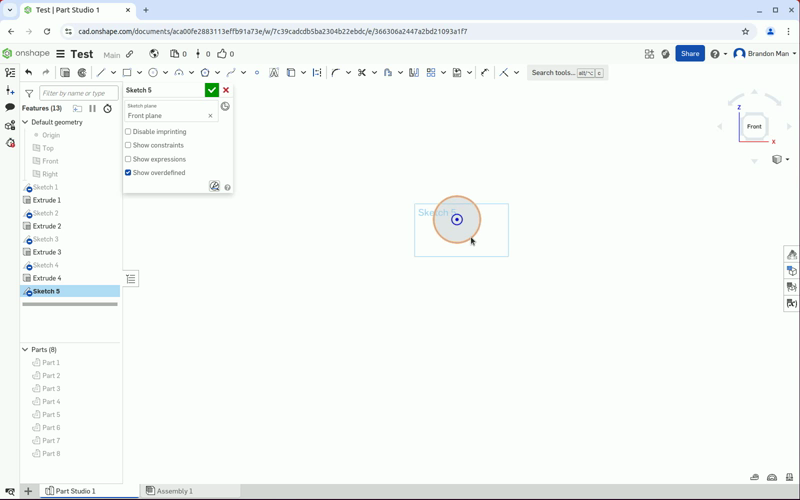
scroll(6)
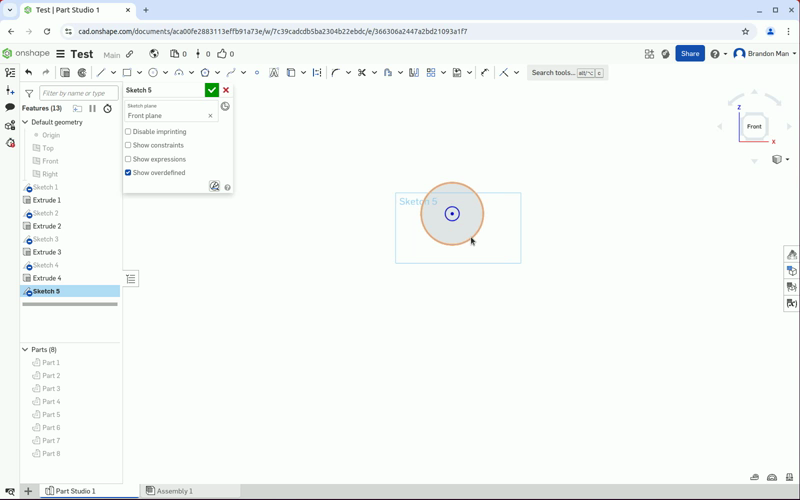
scroll(6)
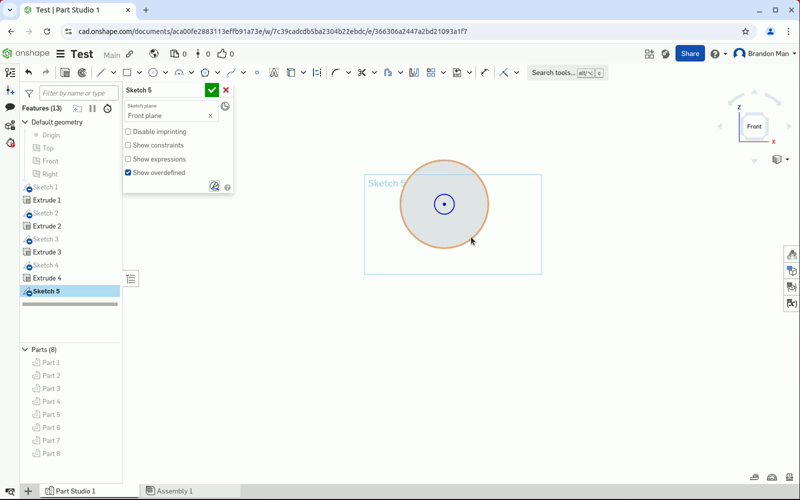
scroll(6)
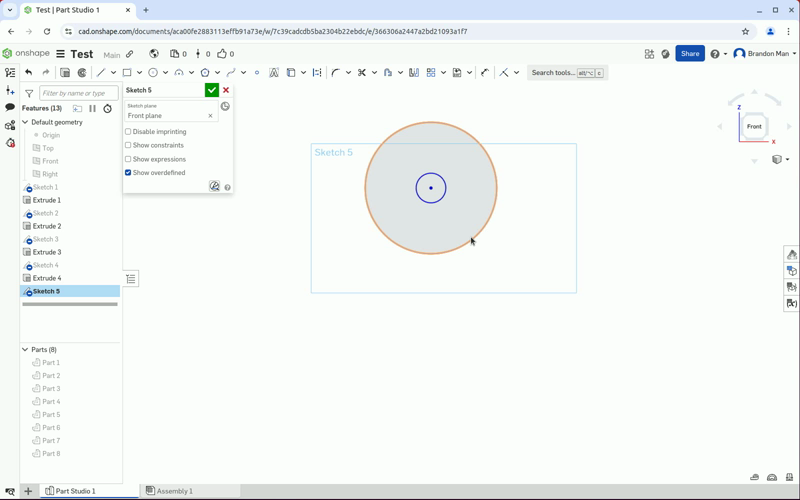
scroll(6)
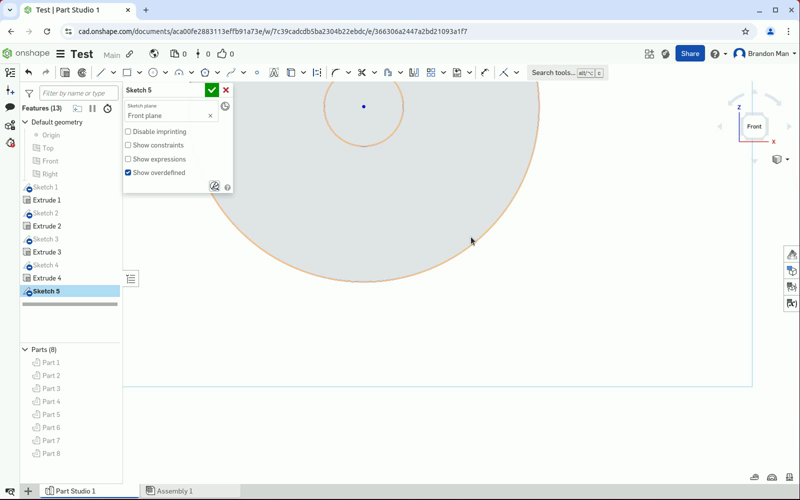
click(471, 236)
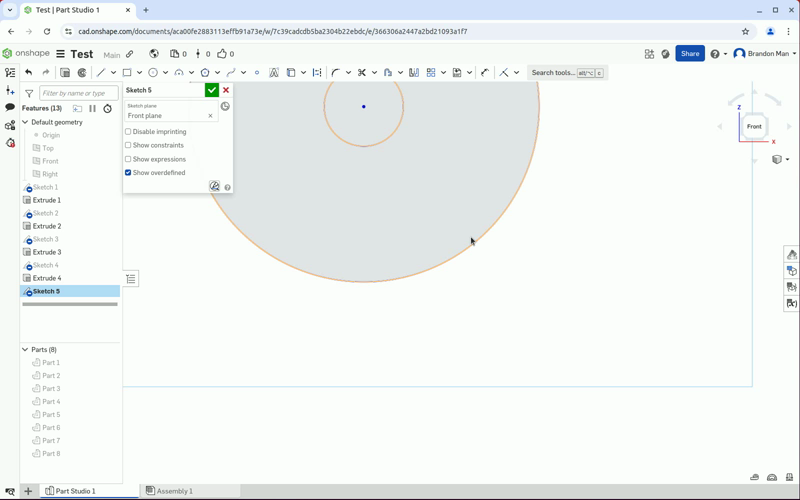
scroll(-6)
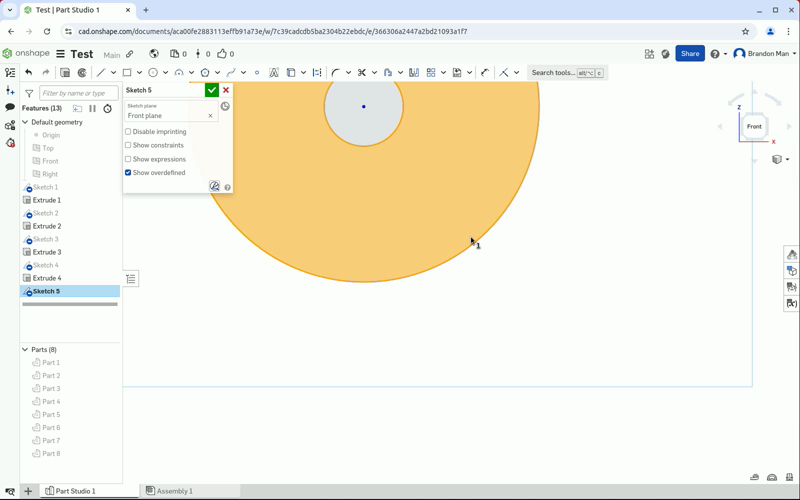
scroll(-6)
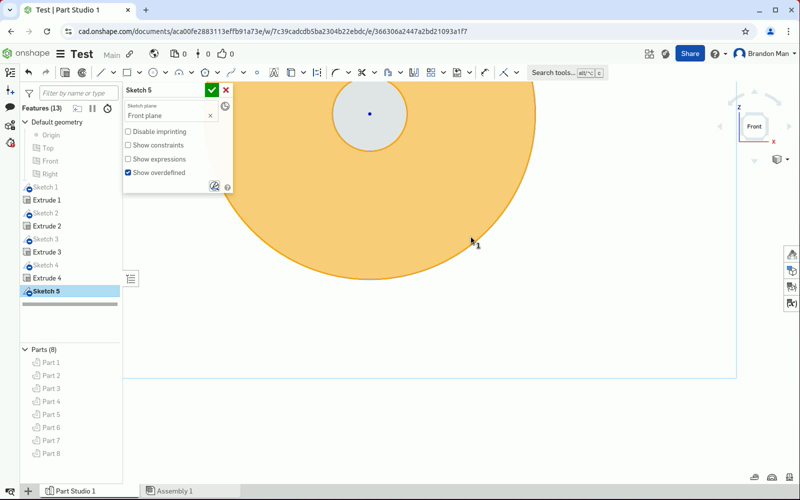
scroll(-6)
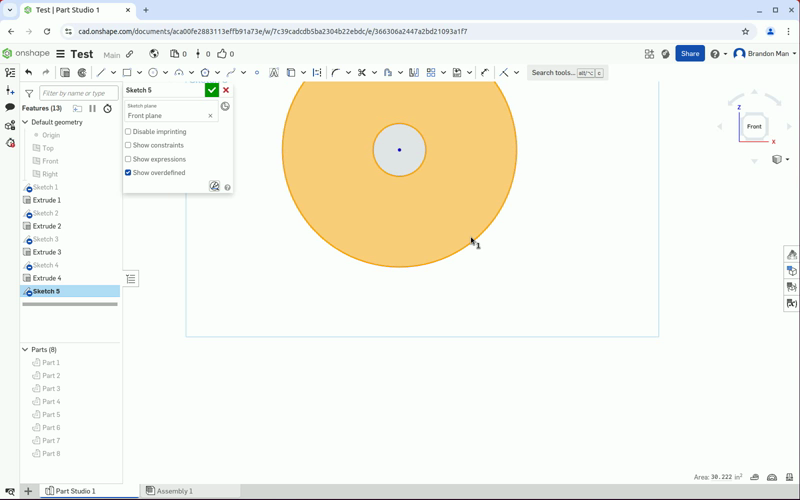
scroll(-6)
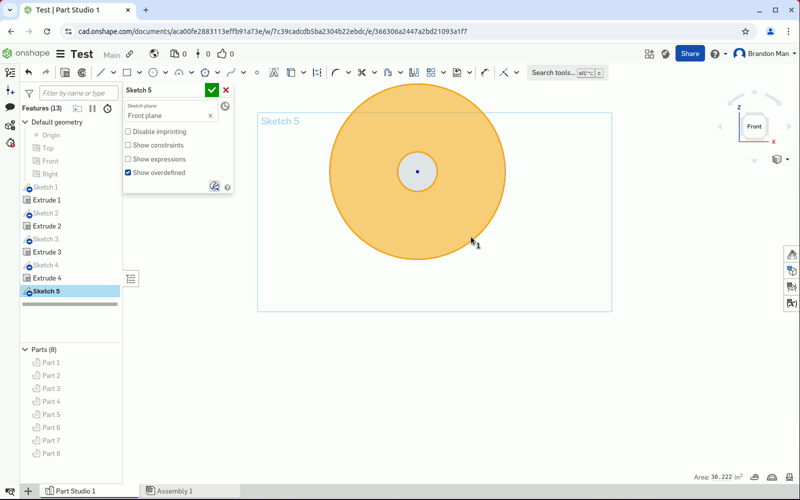
scroll(-6)
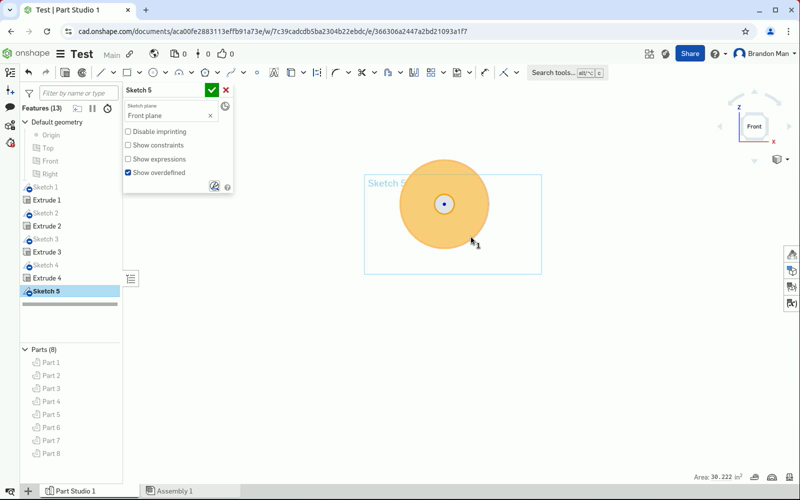
scroll(-6)
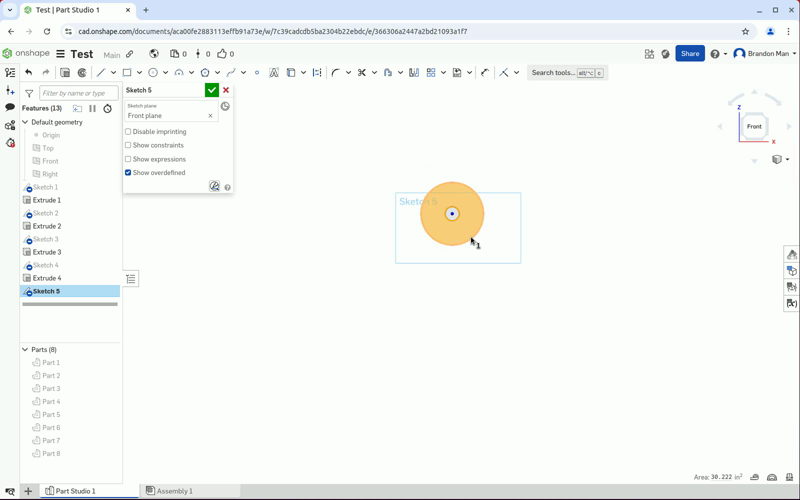
scroll(-6)
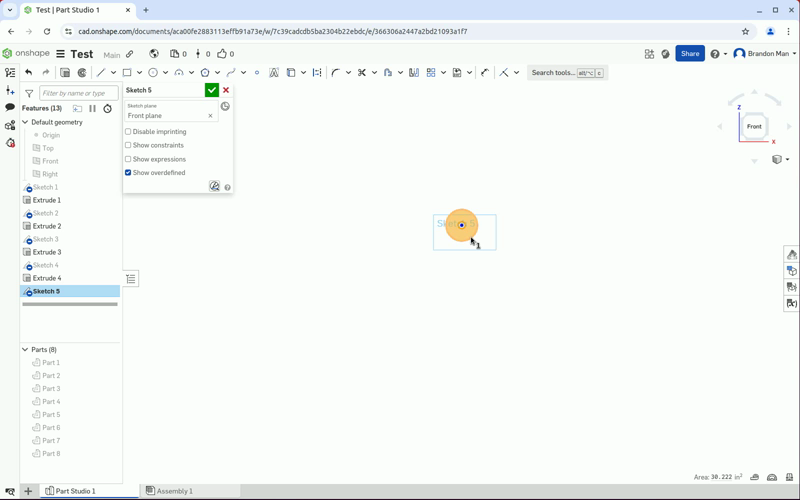
mouse_move(73, 352)
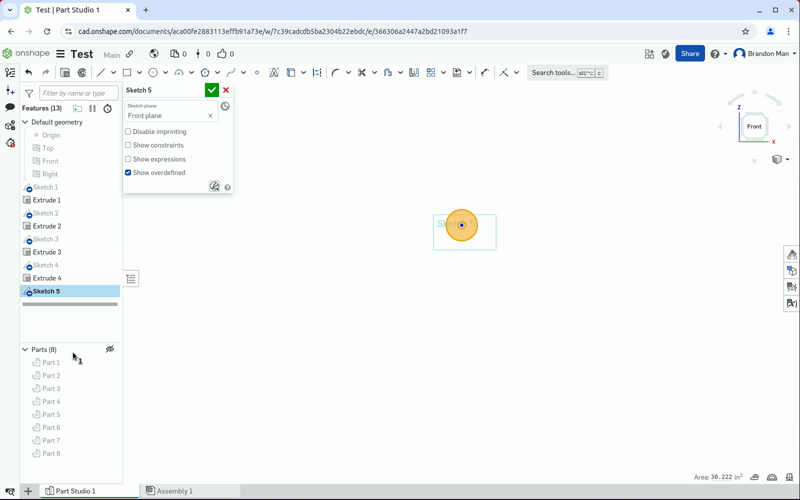
key(shift+y)
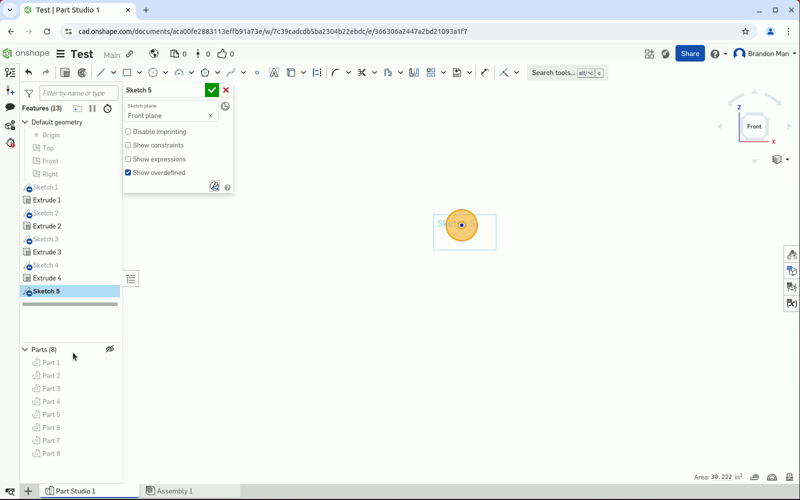
key(shift+e)
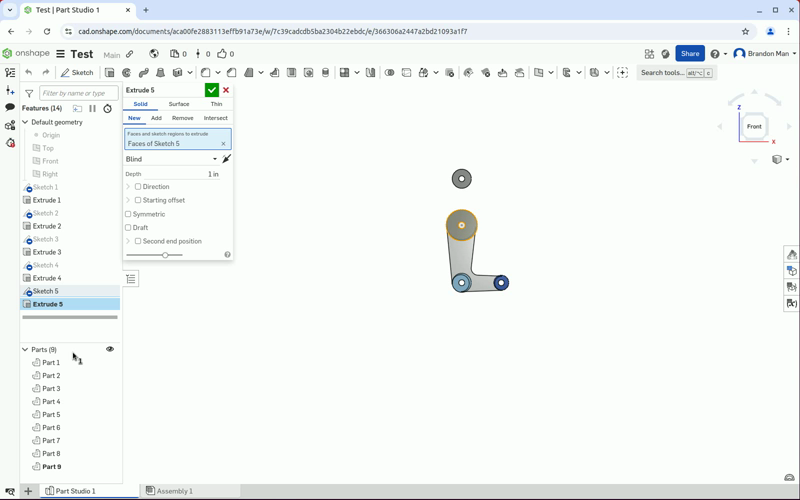
mouse_move(143, 106)
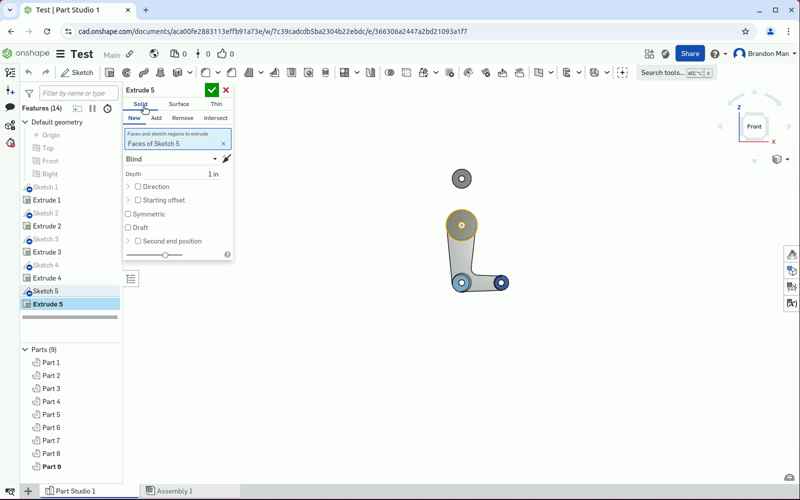
click(143, 106)
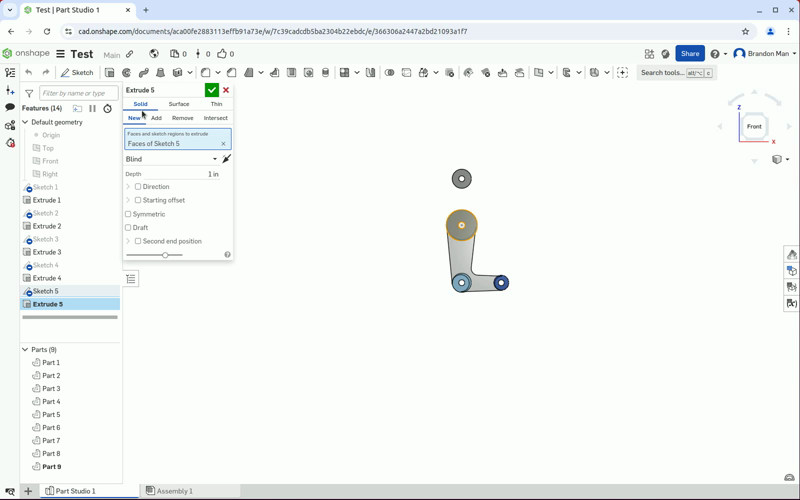
mouse_move(137, 120)
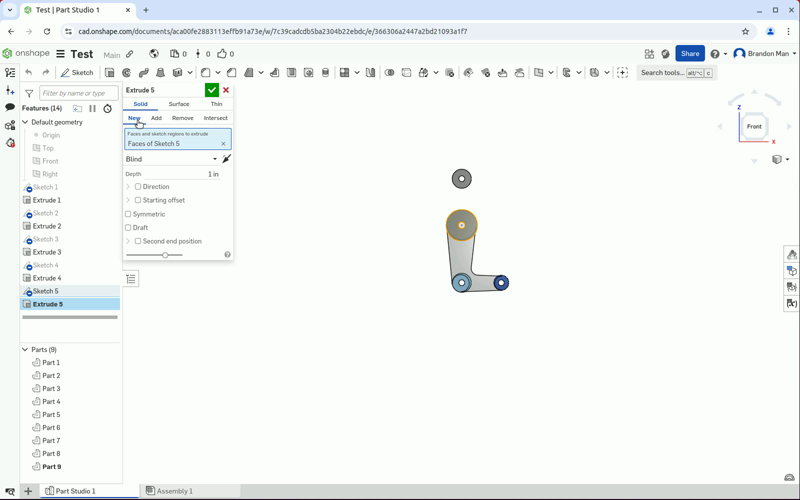
click(137, 120)
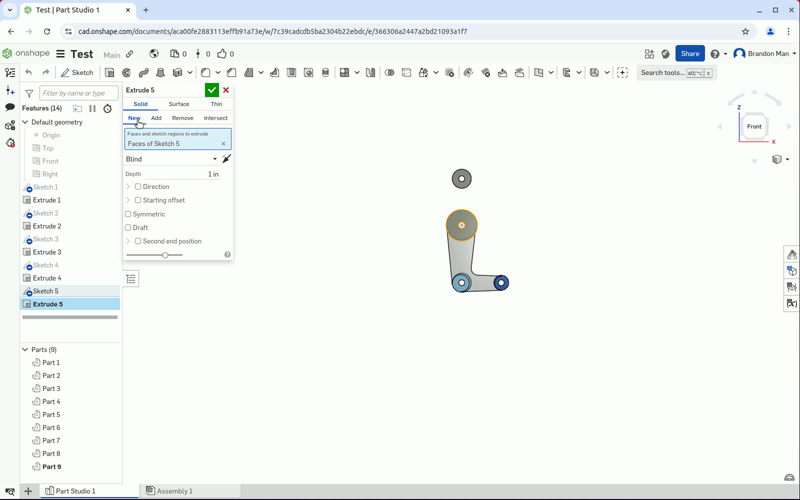
key(tab, 4)
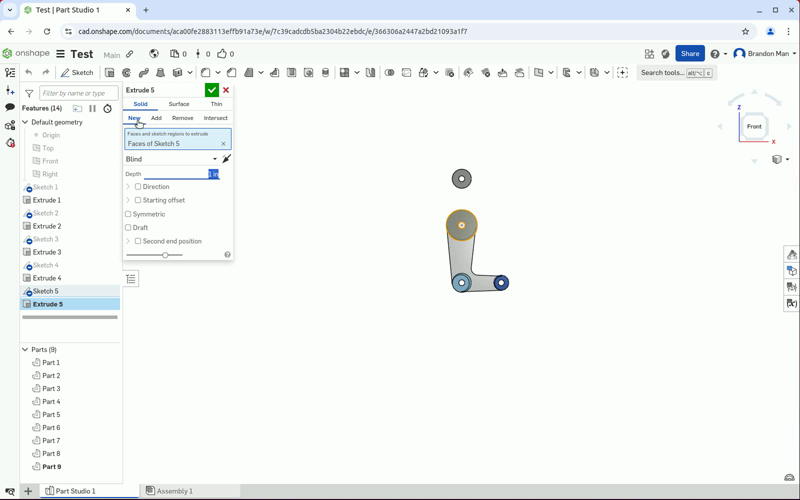
text(0.481)
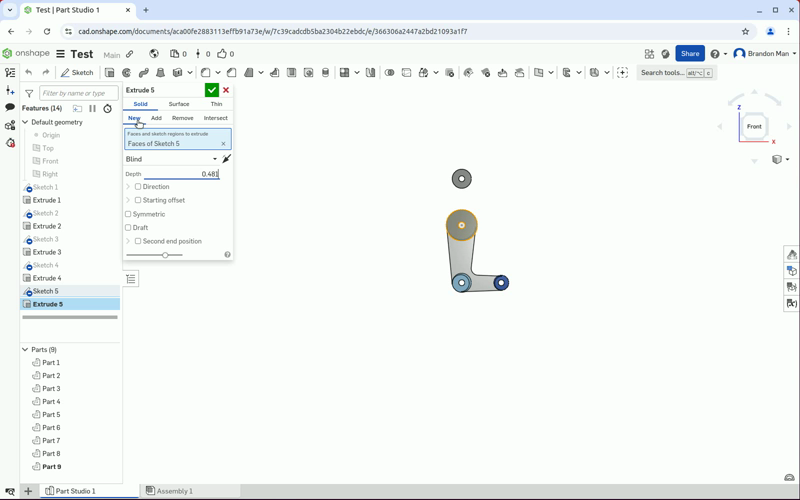
key(enter)
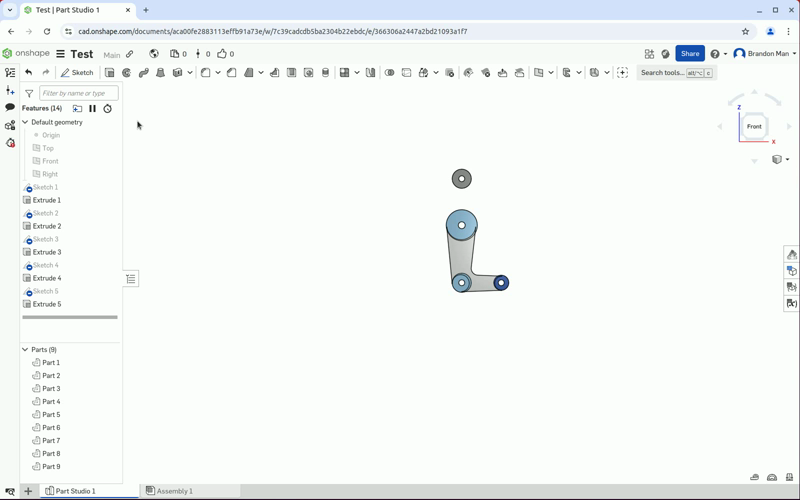
key(shift+h)
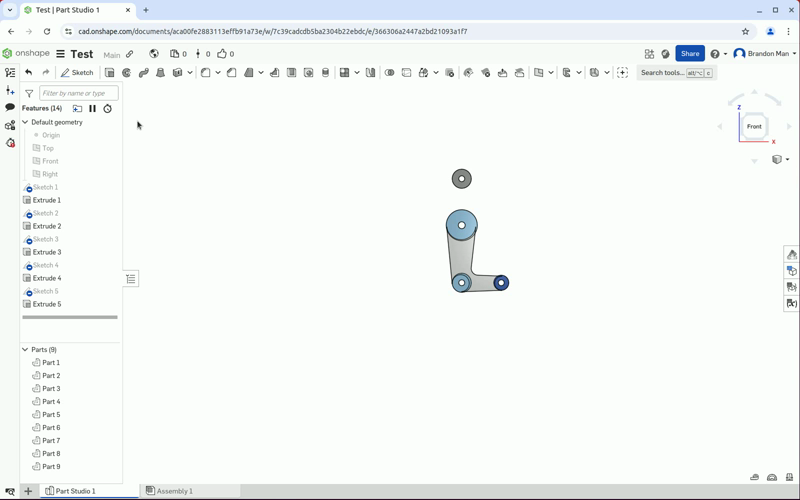
key(shift+h)
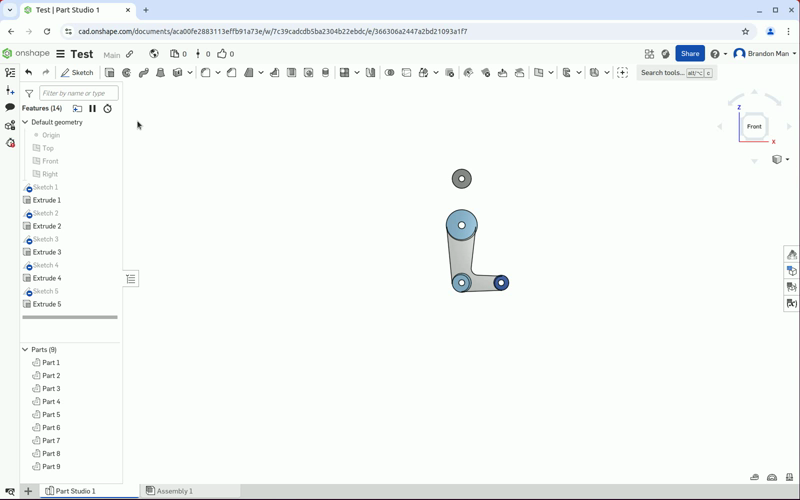
mouse_move(73, 189)
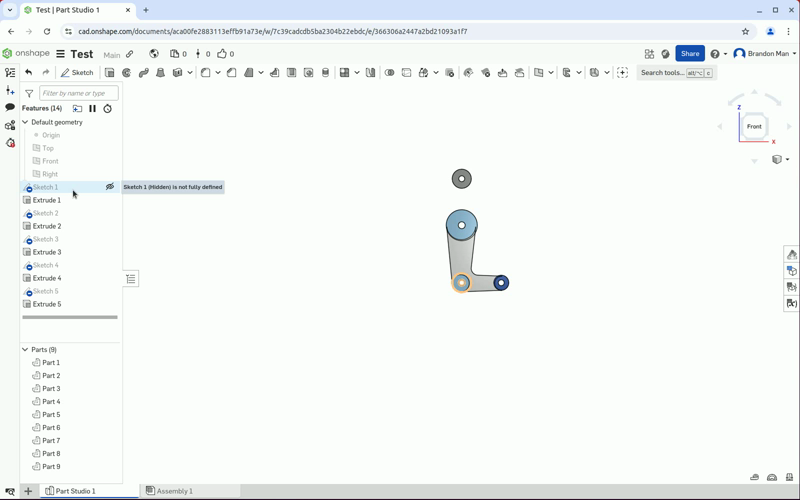
click(73, 189)
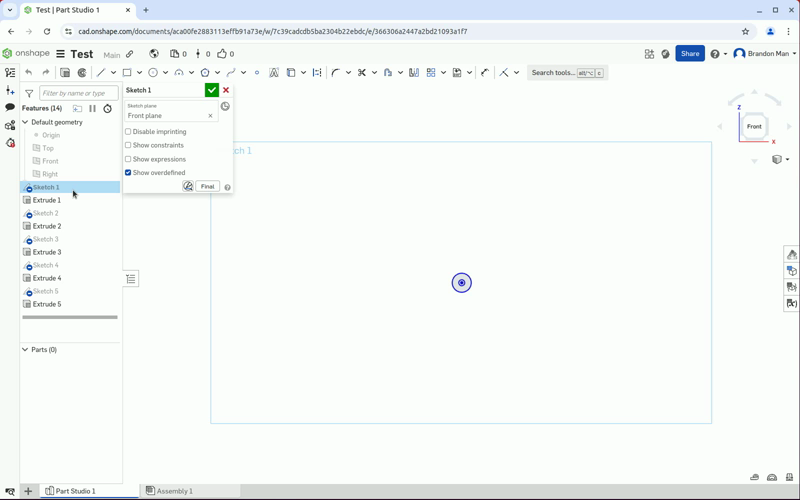
mouse_move(229, 92)
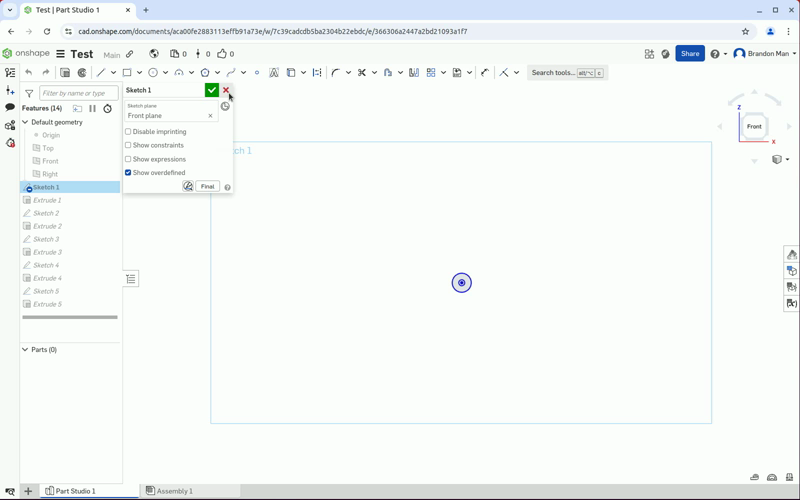
click(229, 92)
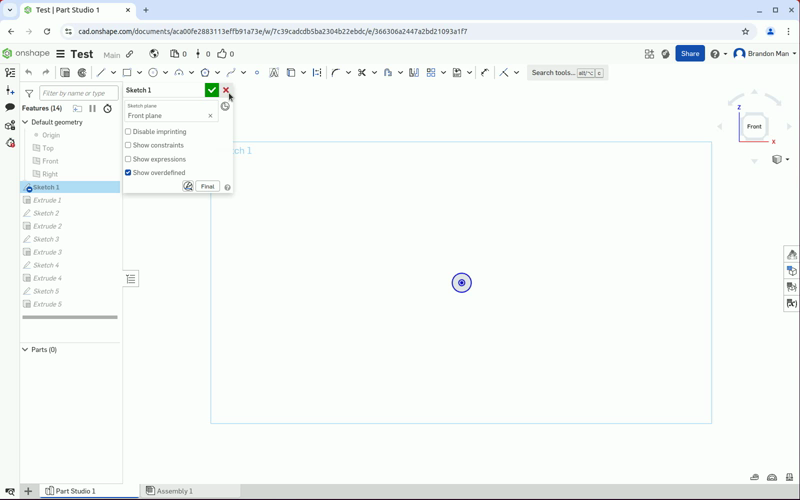
key(shift+s)
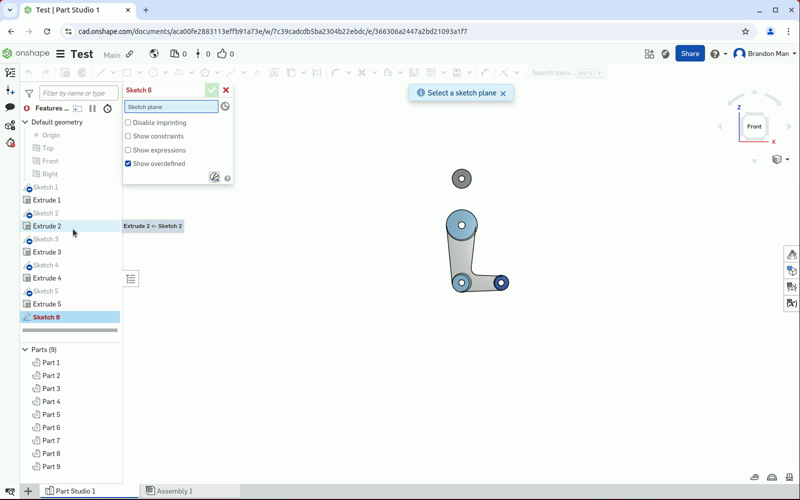
scroll(3)
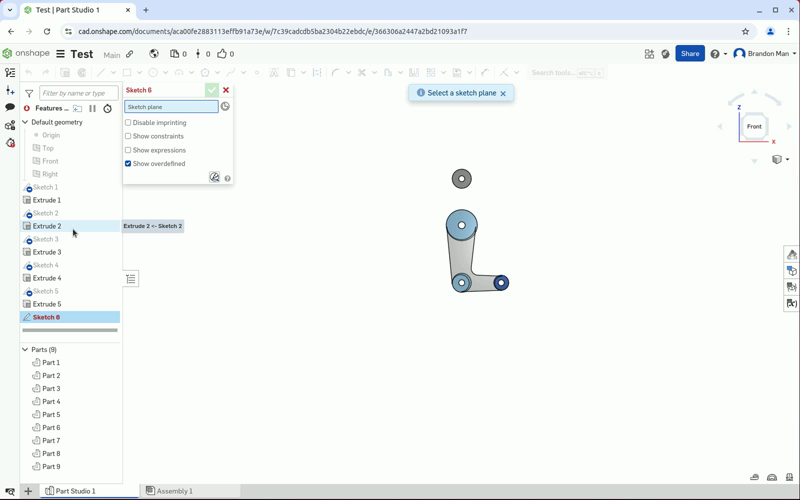
mouse_move(73, 163)
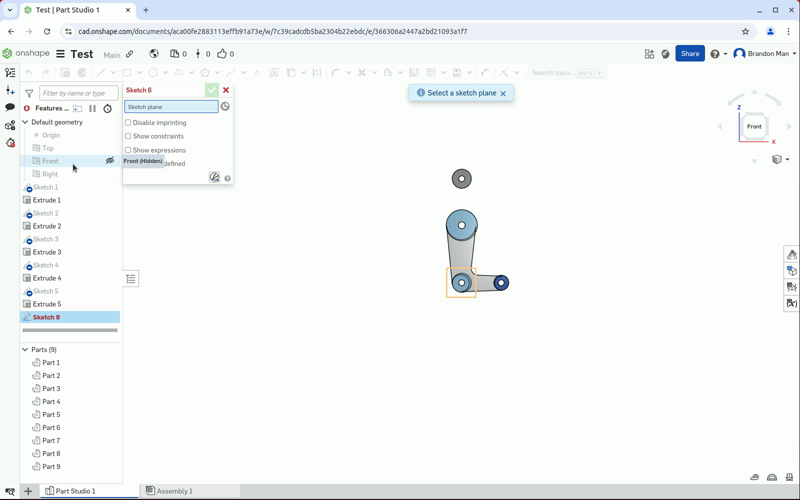
click(73, 163)
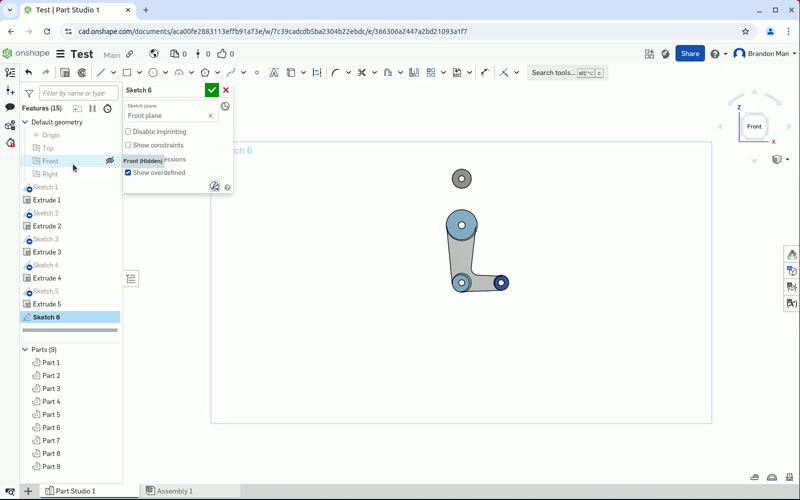
mouse_move(73, 352)
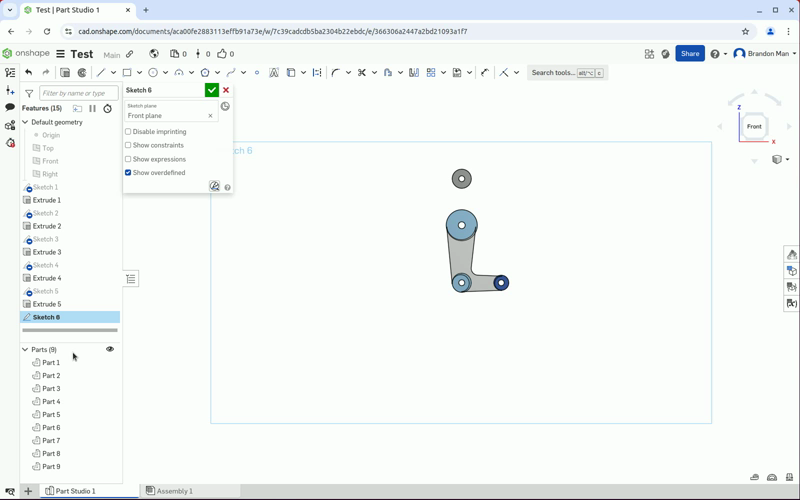
key(y)
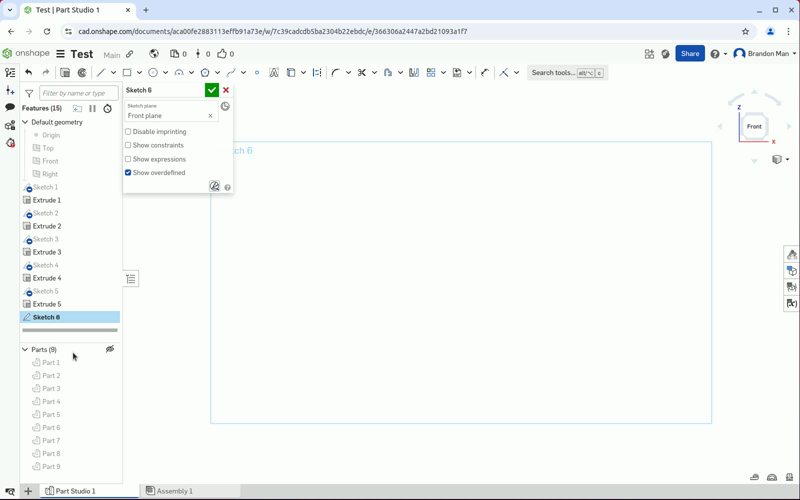
key(a)
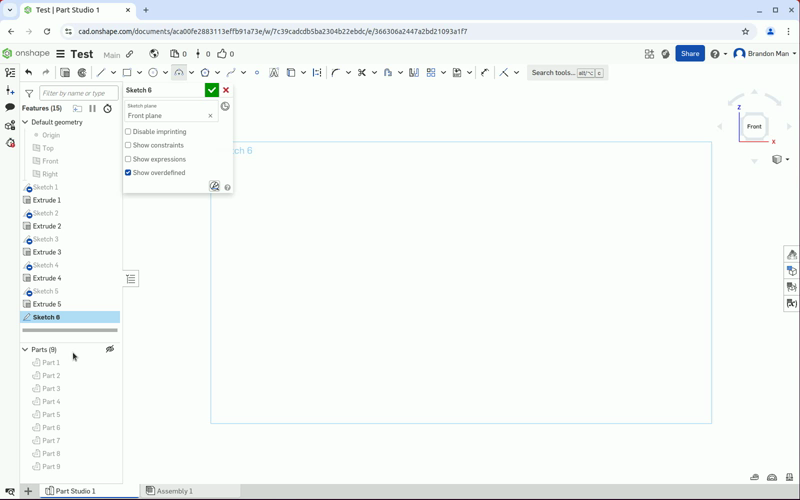
key_down(shift)
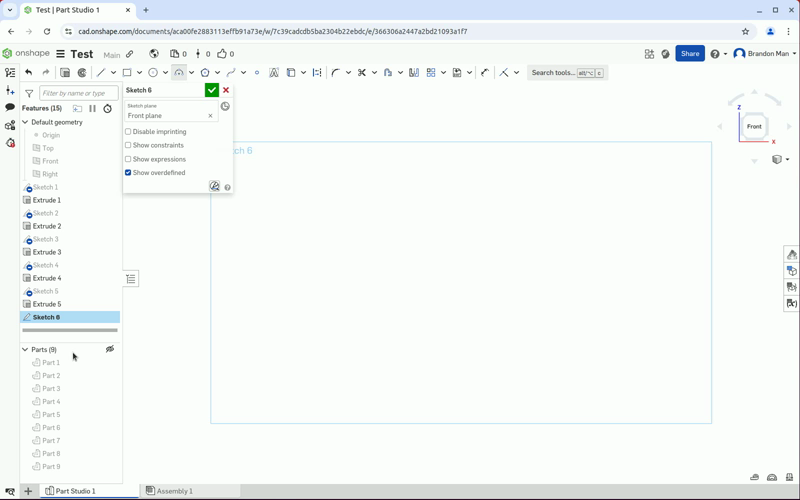
mouse_move(446, 223)
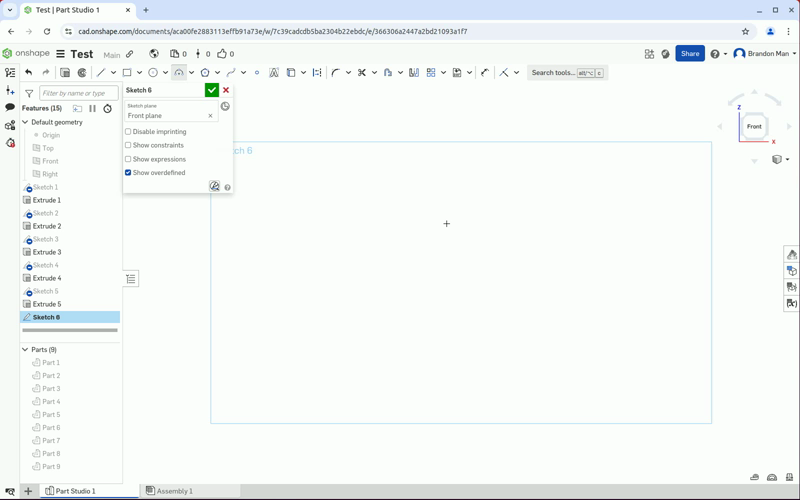
click(446, 223)
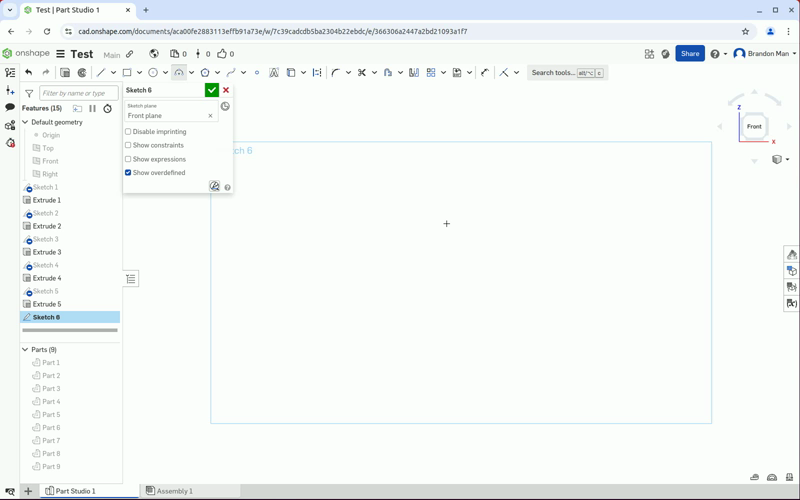
key_up(shift)
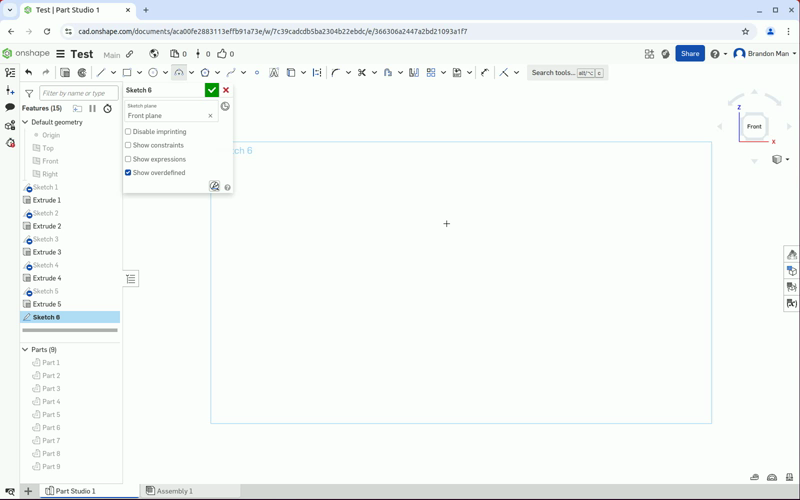
key_down(shift)
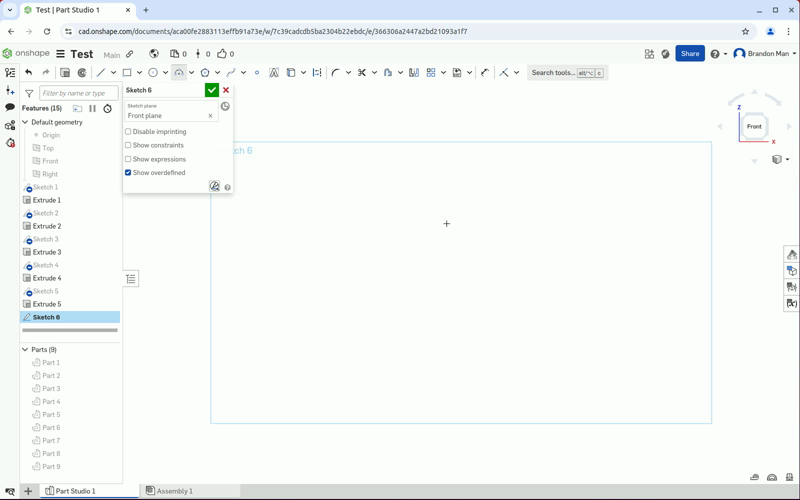
mouse_move(476, 223)
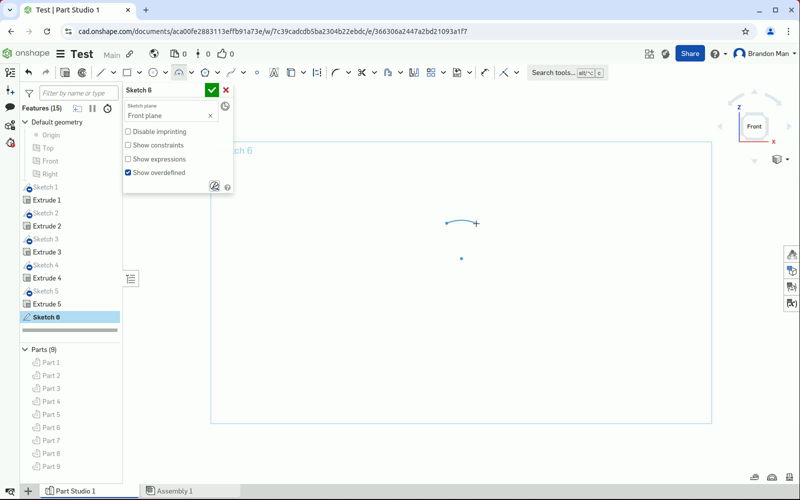
click(476, 223)
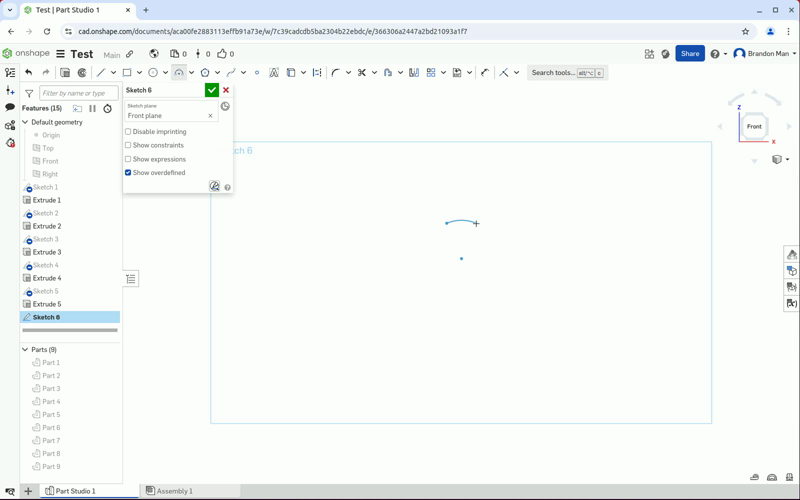
mouse_move(461, 210)
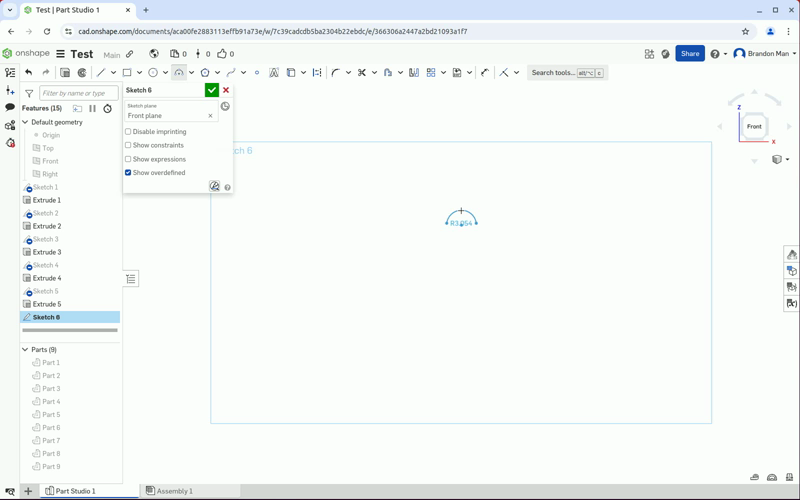
click(461, 210)
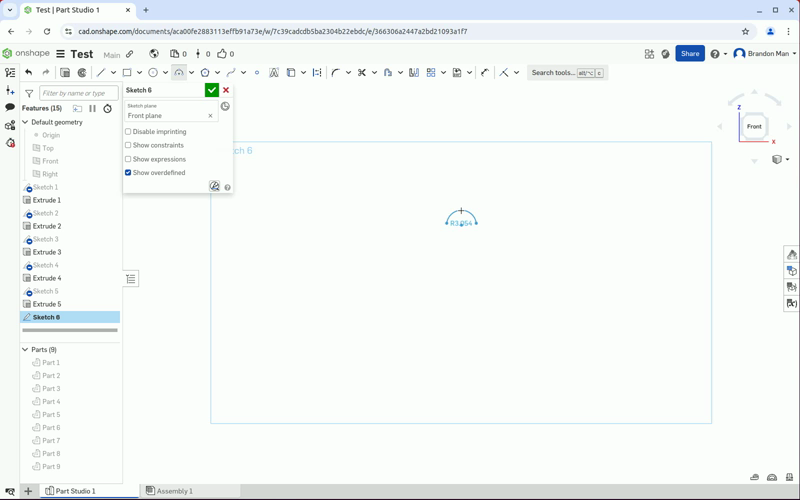
key_up(shift)
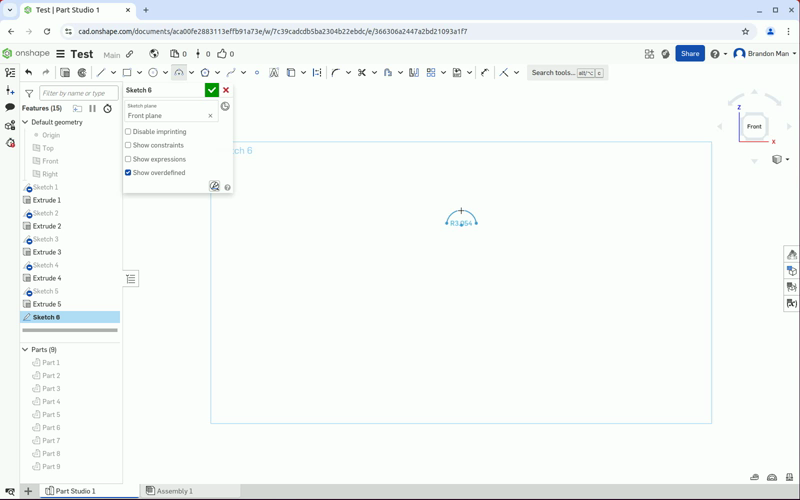
key(esc)
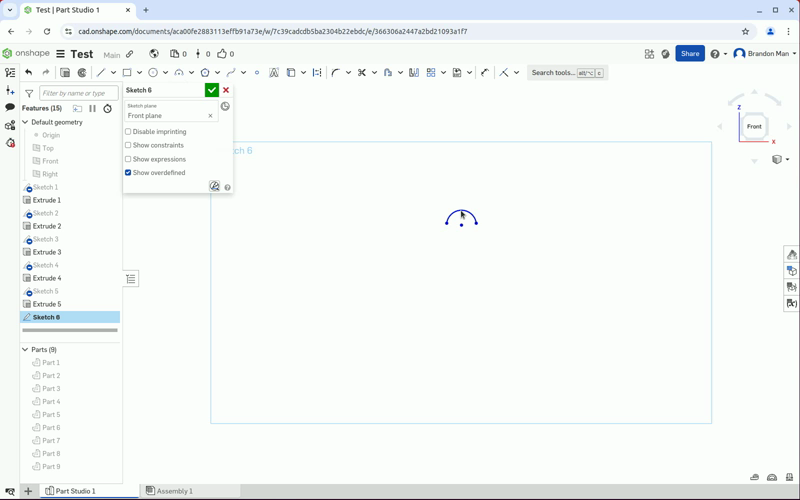
key(l)
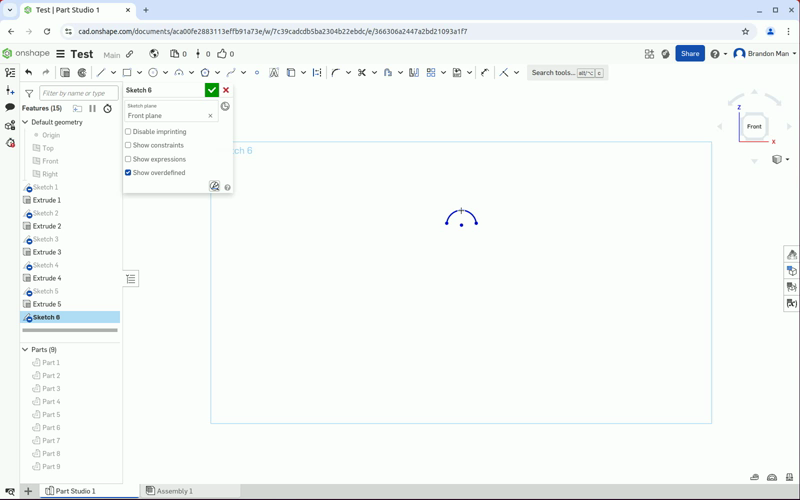
mouse_move(476, 223)
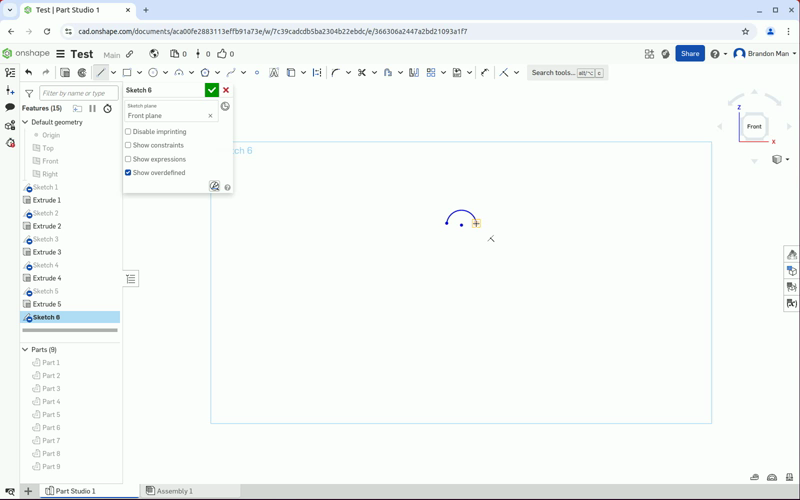
click(476, 223)
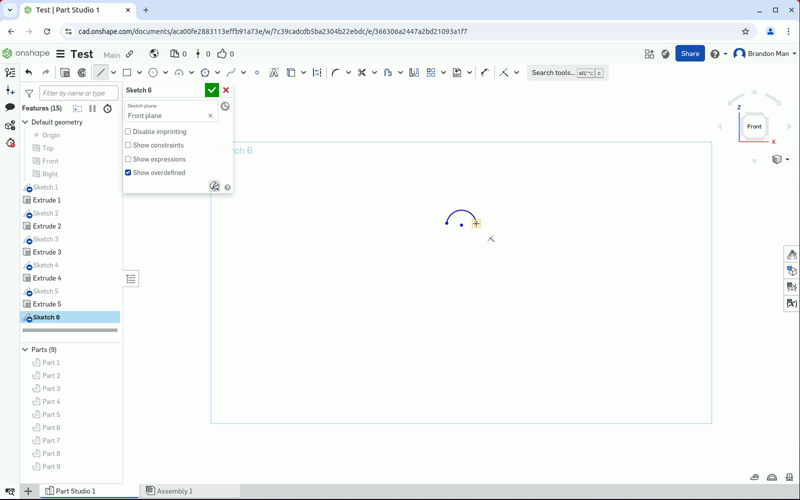
key_down(shift)
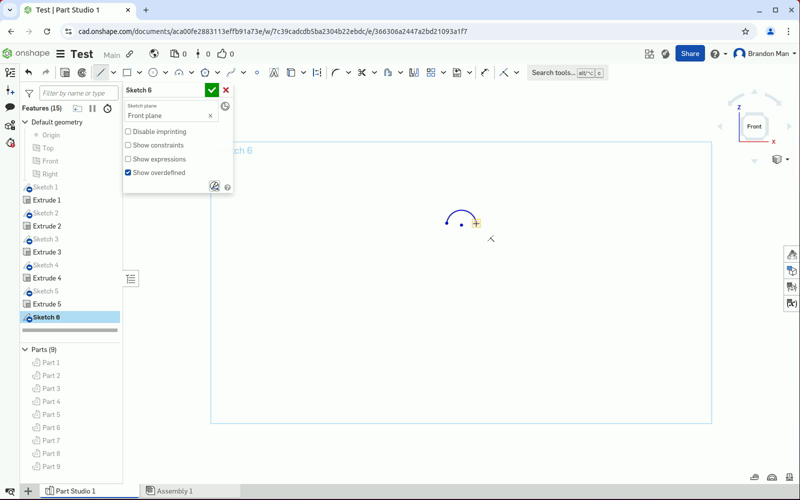
mouse_move(506, 223)
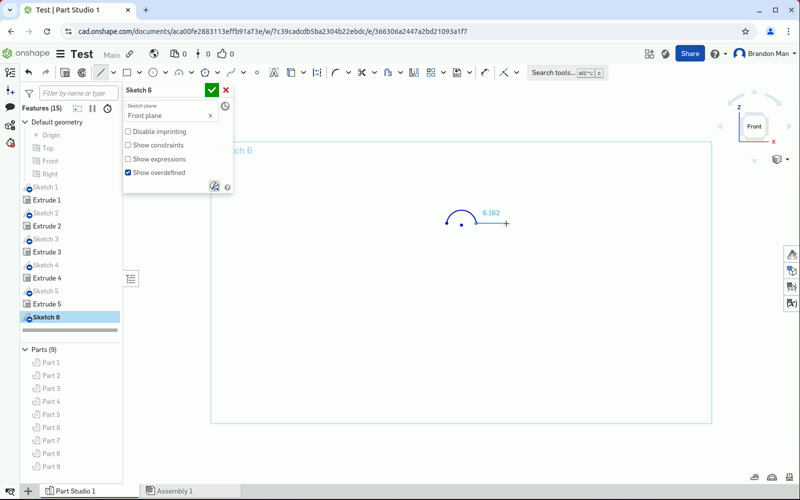
mouse_move(470, 176)
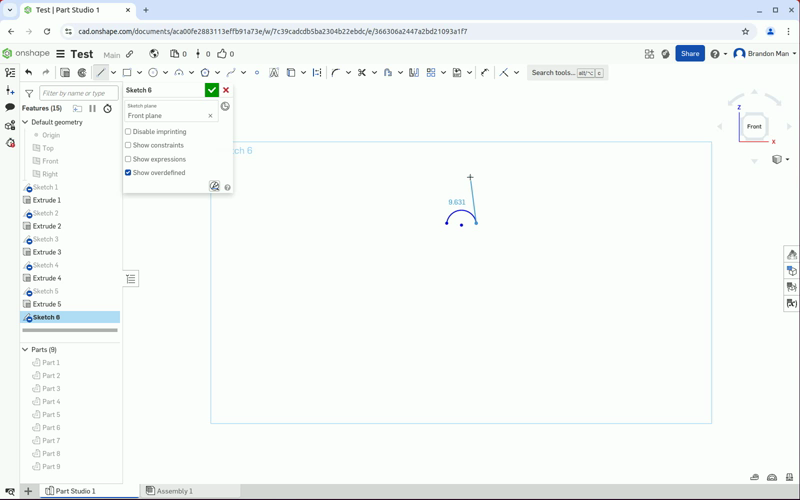
click(470, 176)
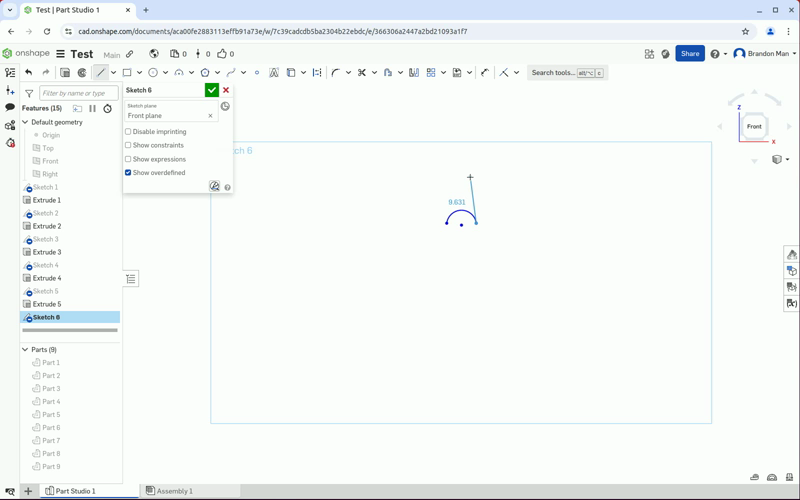
key_up(shift)
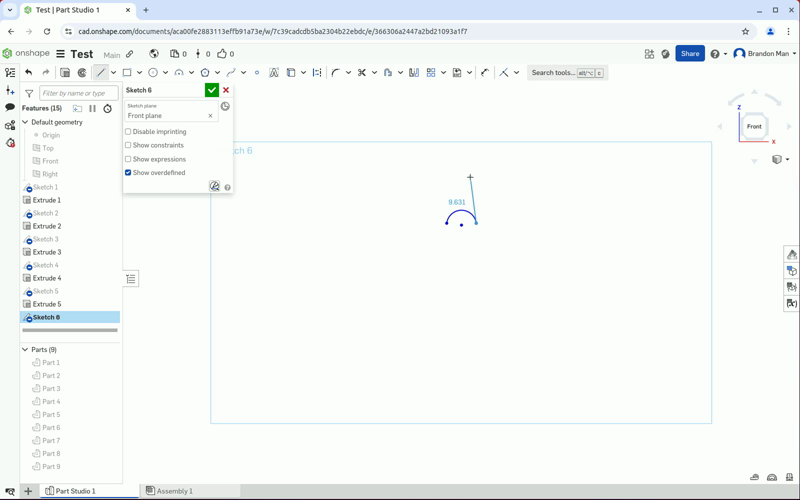
key(esc)
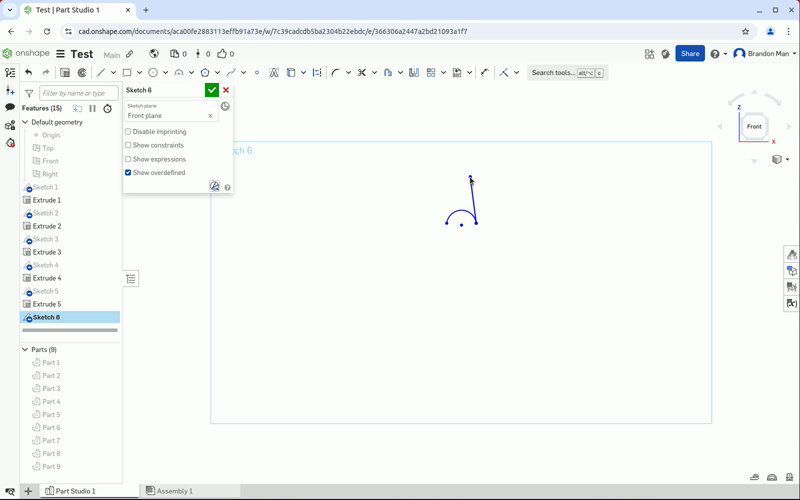
key(a)
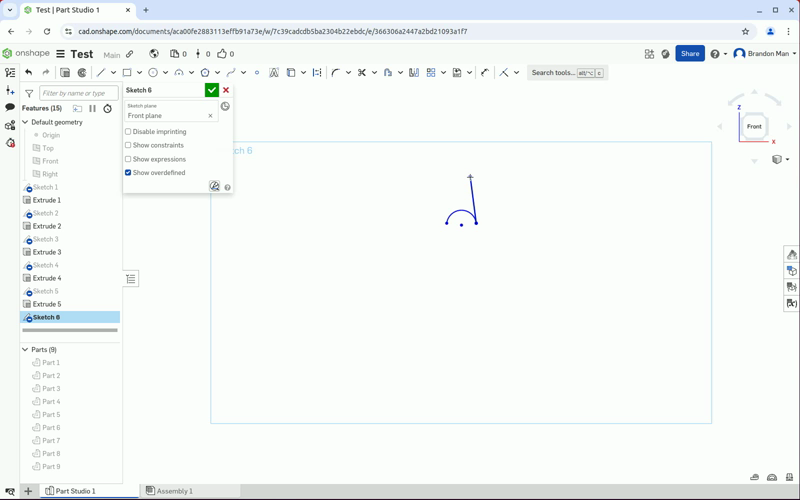
mouse_move(470, 176)
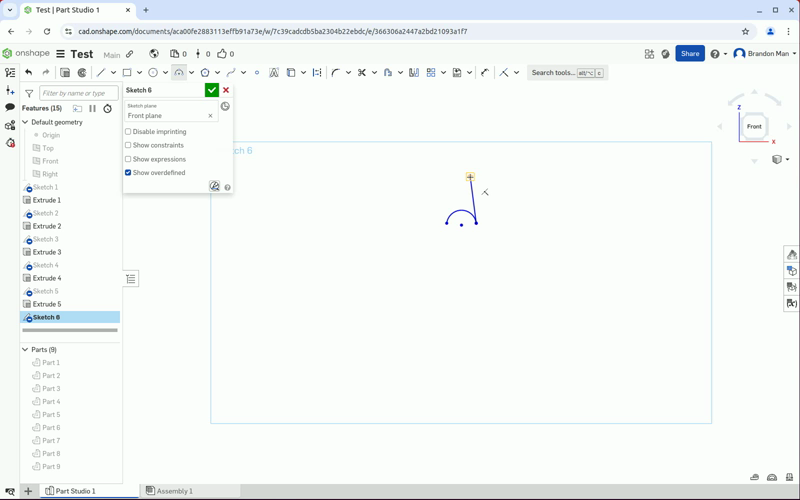
click(470, 176)
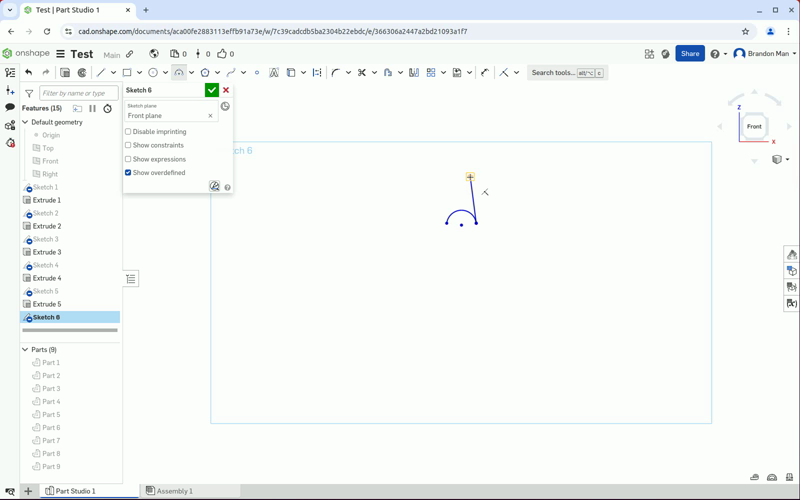
key_down(shift)
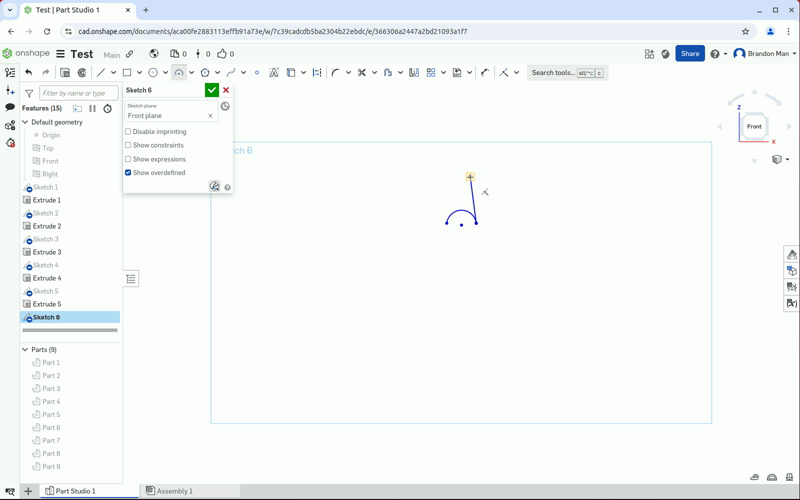
mouse_move(452, 176)
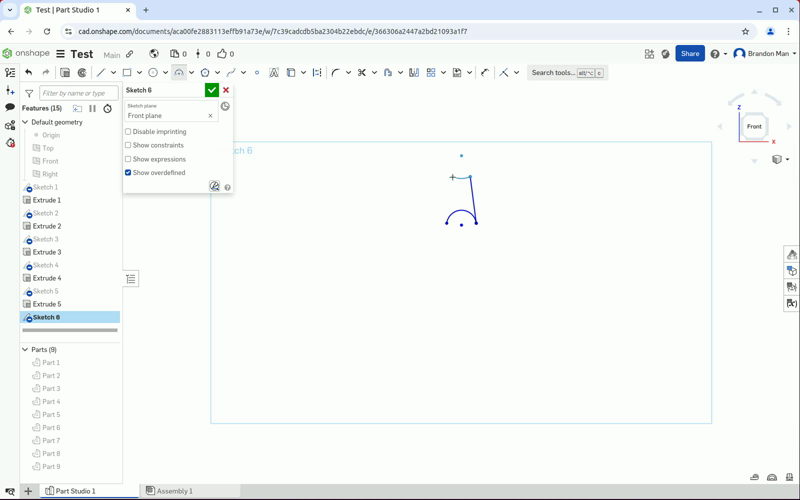
click(452, 176)
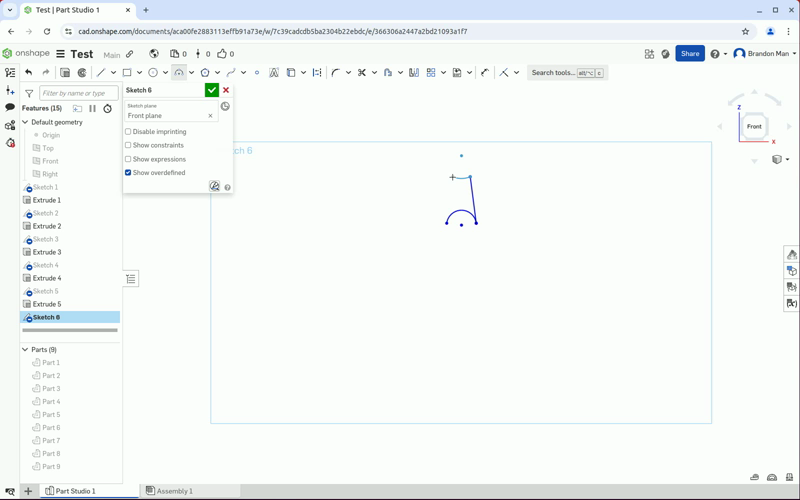
mouse_move(461, 186)
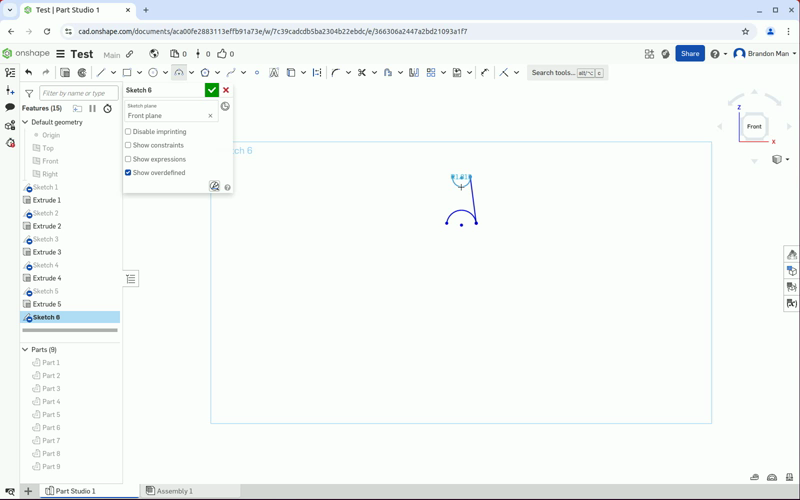
click(461, 186)
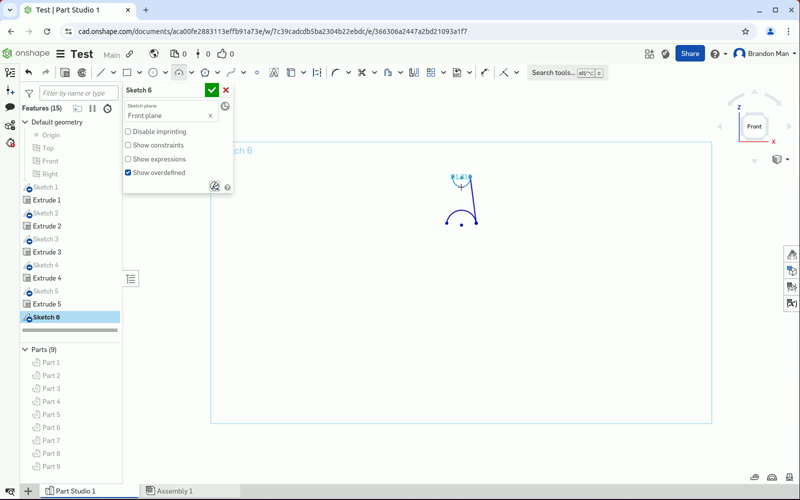
key_up(shift)
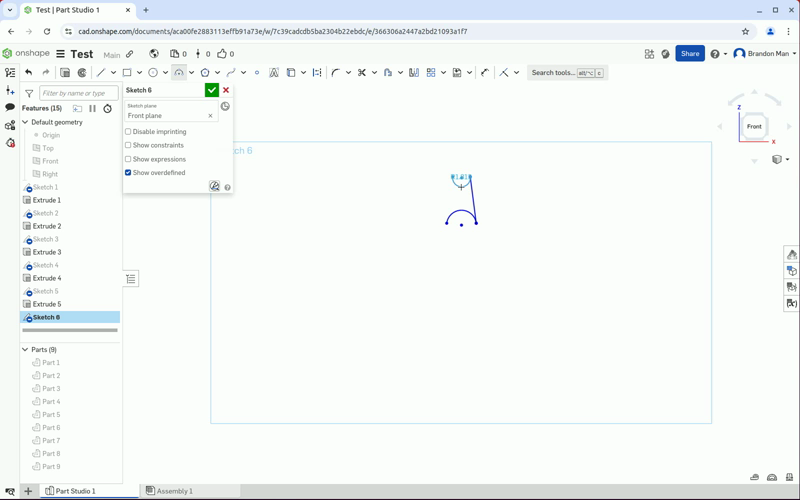
key(esc)
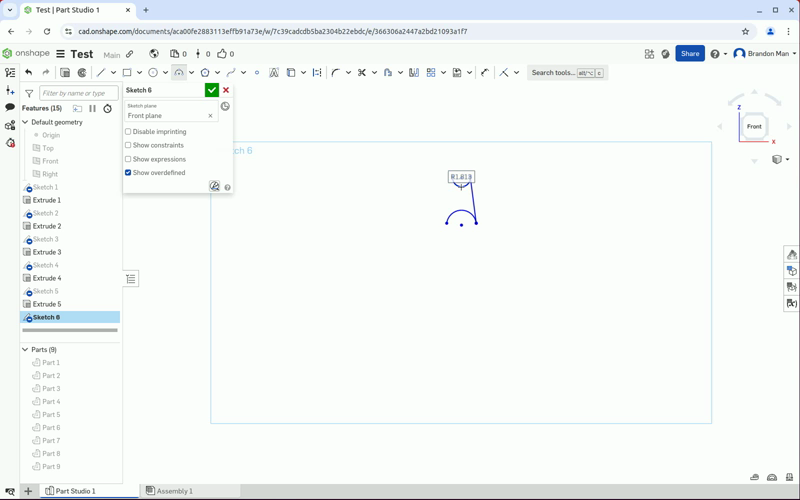
key(l)
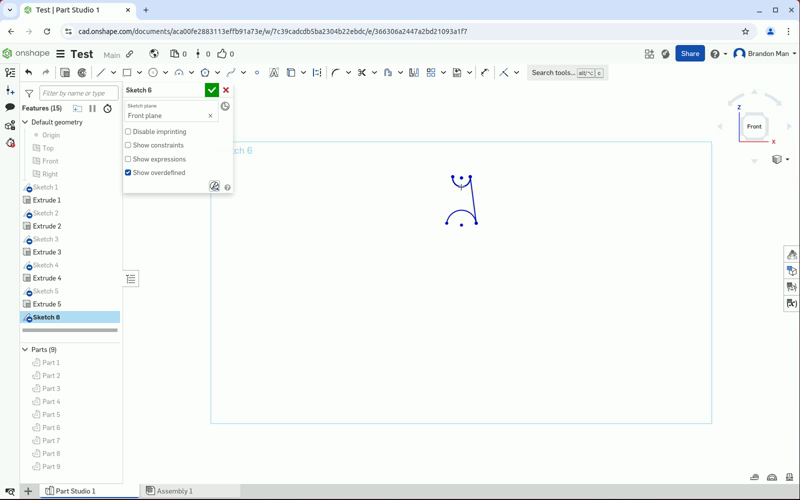
mouse_move(452, 176)
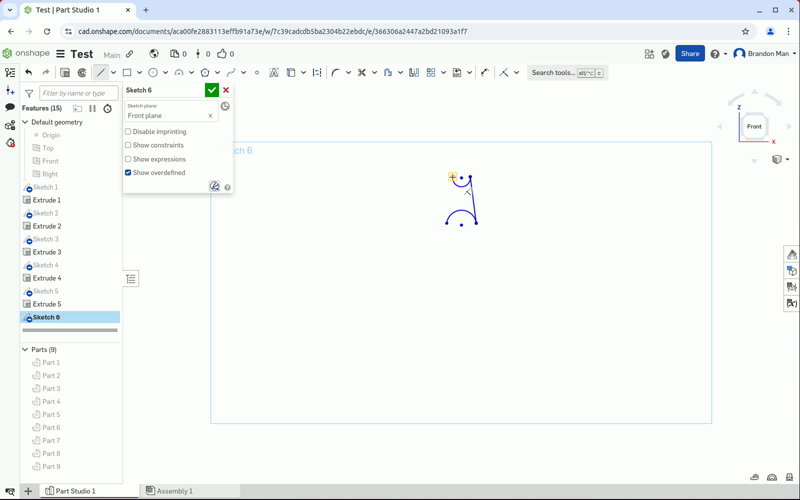
click(452, 176)
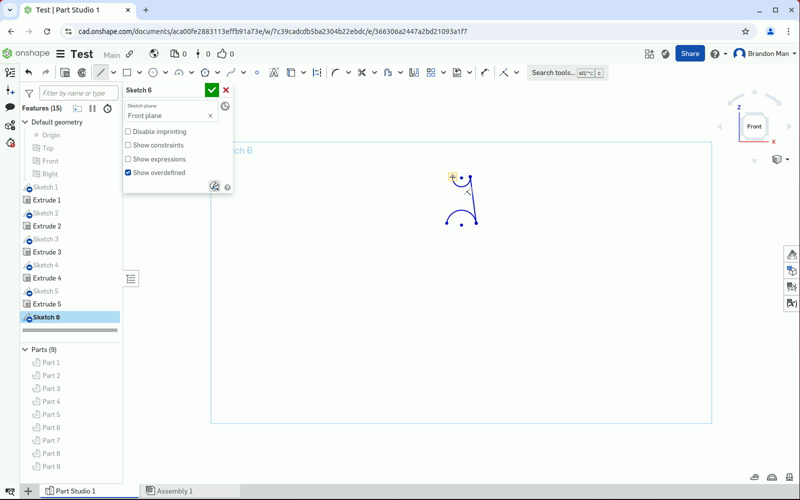
mouse_move(482, 176)
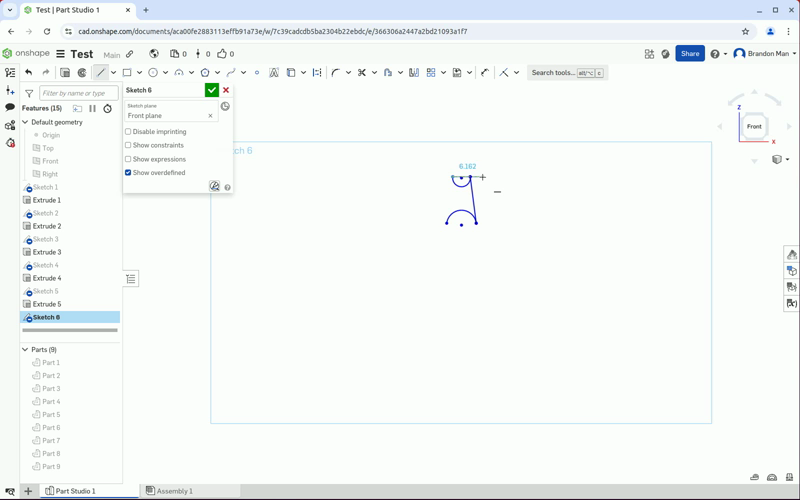
key_down(shift)
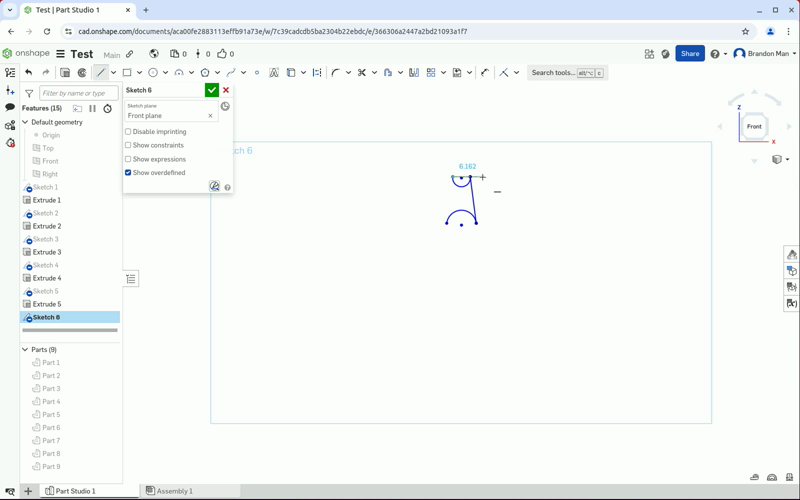
mouse_move(446, 223)
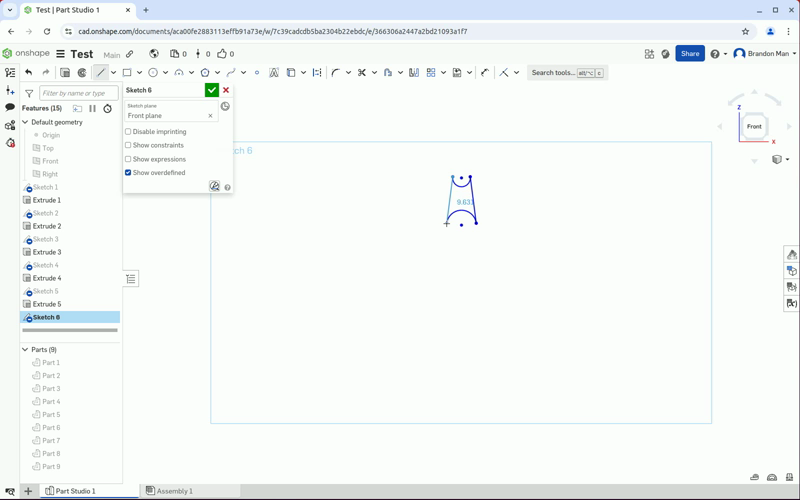
key_up(shift)
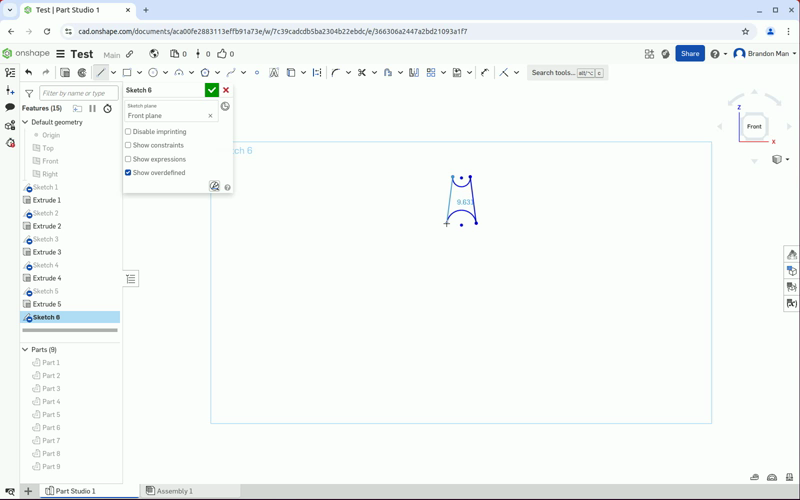
click(446, 223)
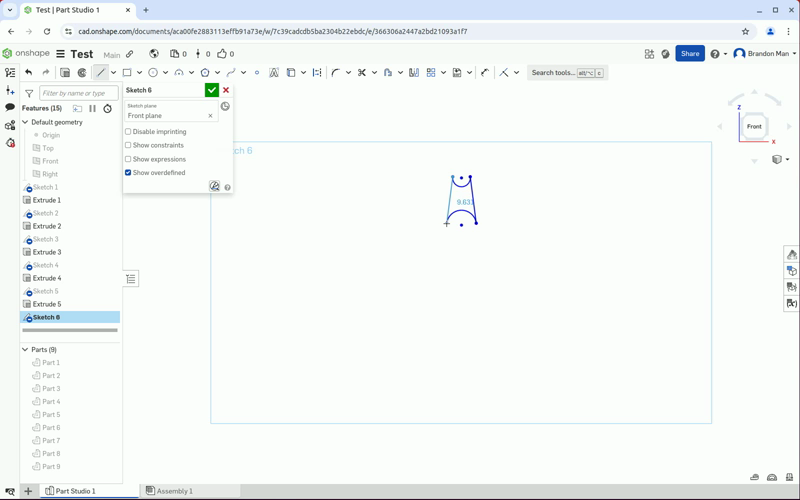
key(esc)
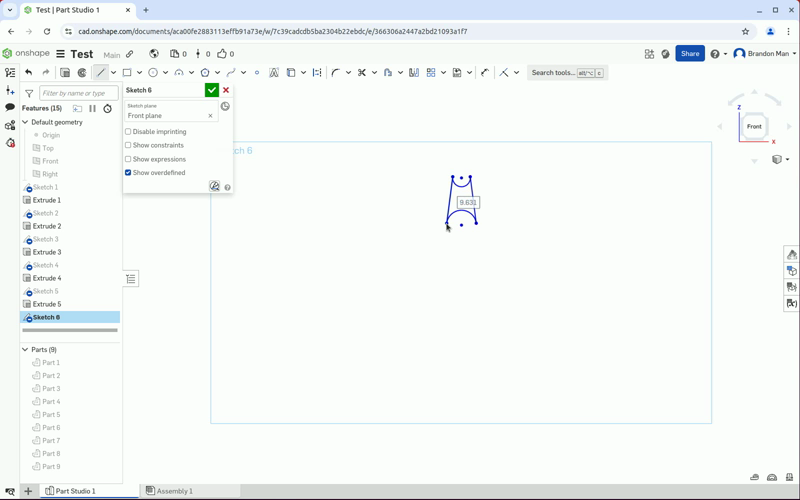
key(c)
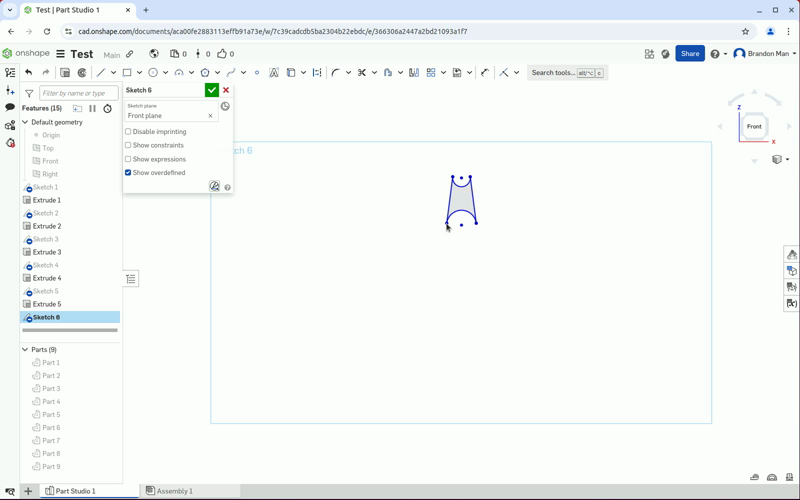
key_down(shift)
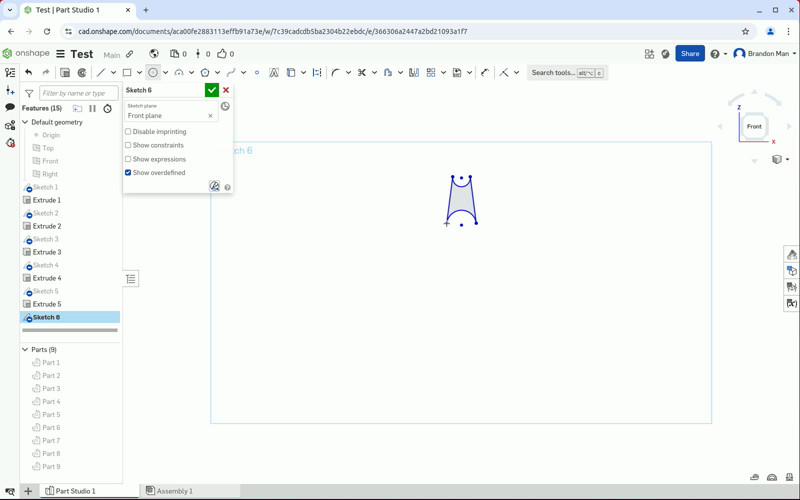
mouse_move(458, 191)
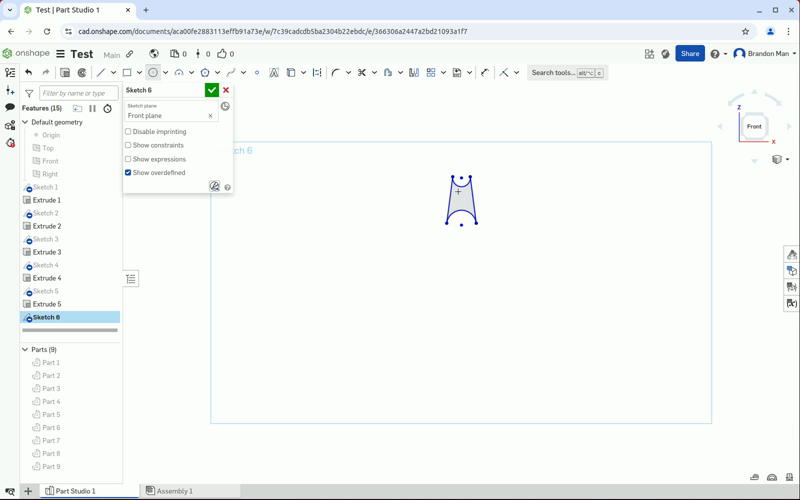
click(458, 191)
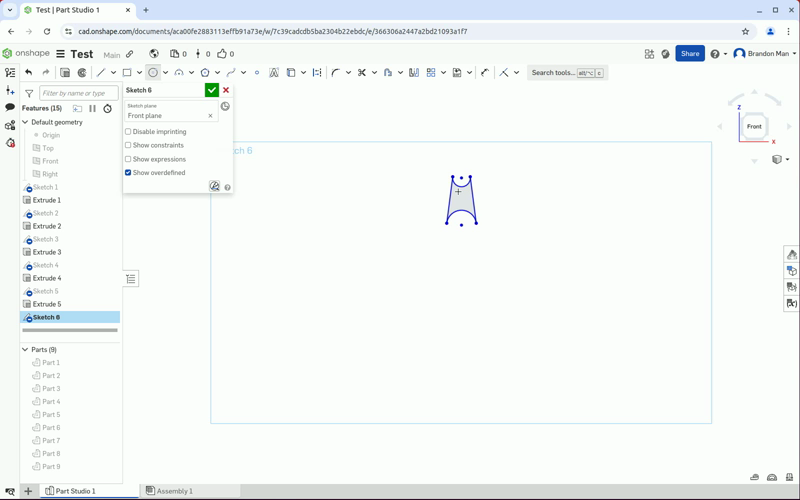
key_up(shift)
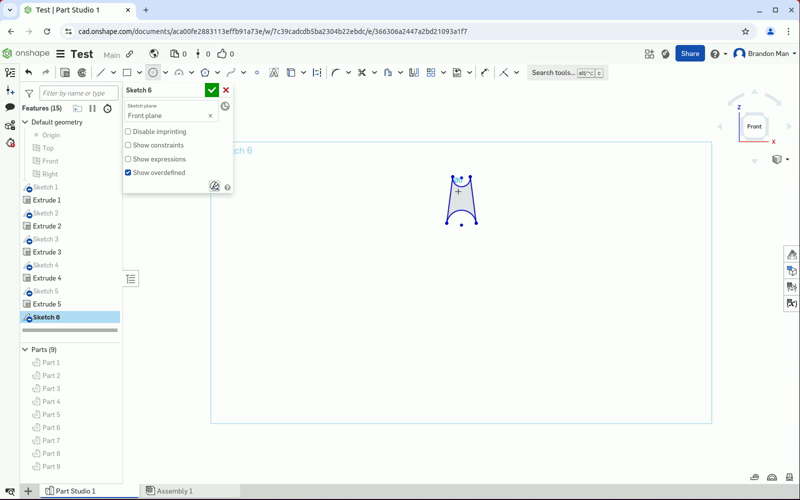
mouse_move(461, 191)
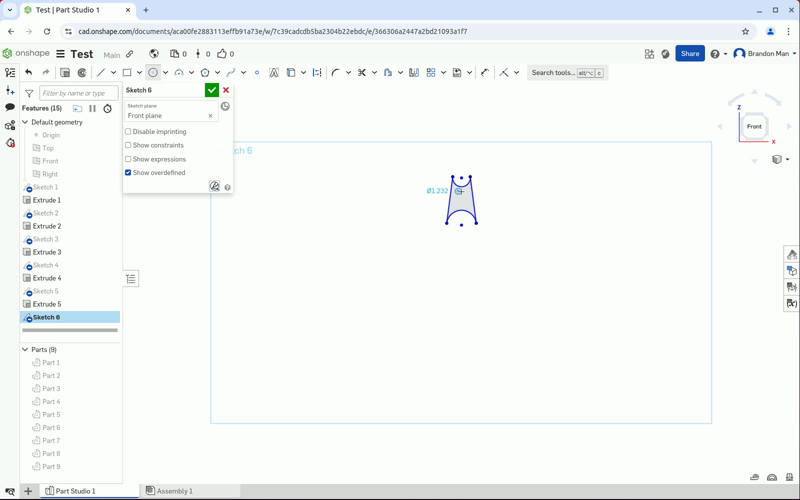
scroll(6)
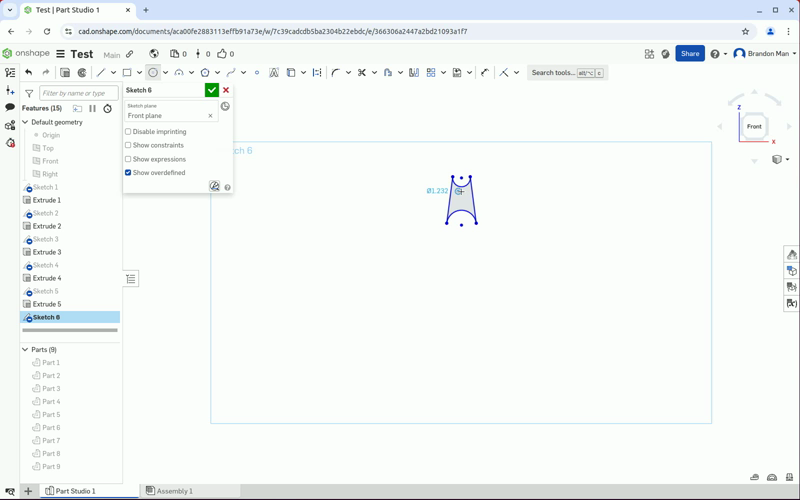
scroll(6)
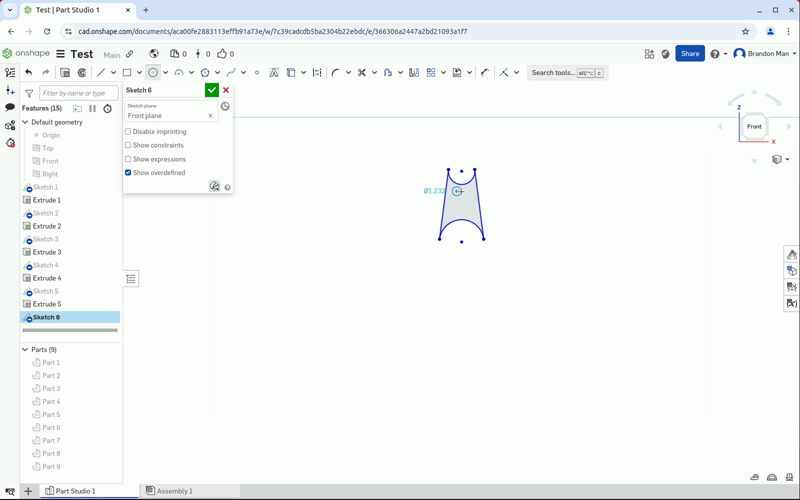
scroll(6)
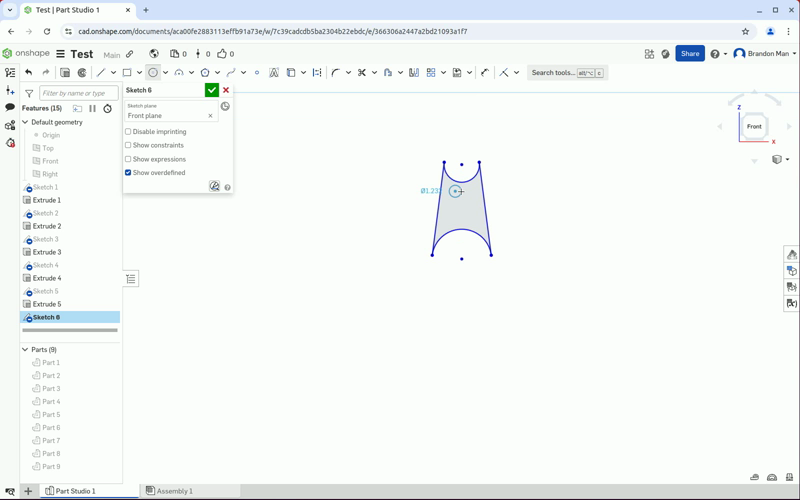
scroll(6)
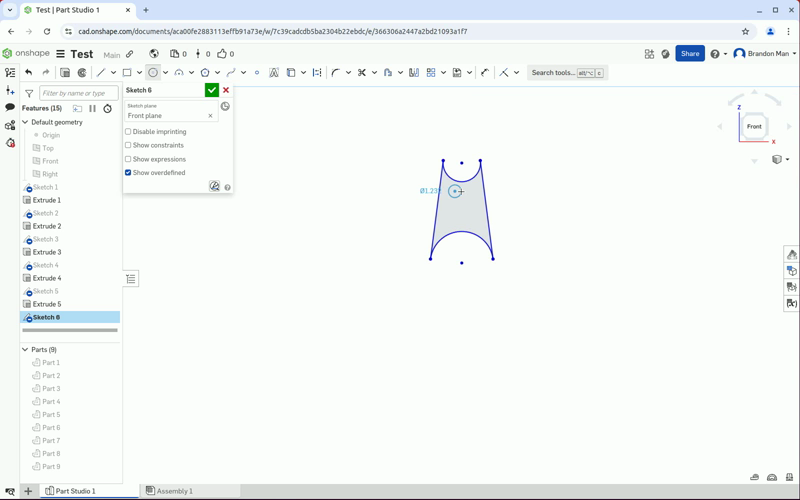
scroll(6)
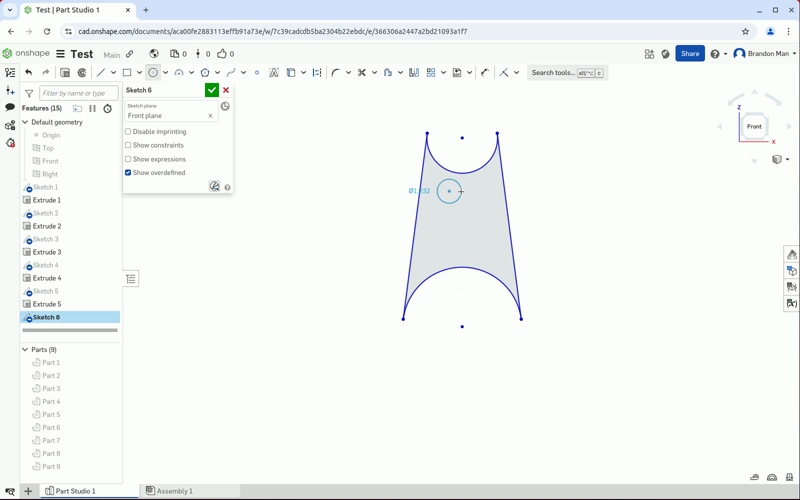
scroll(6)
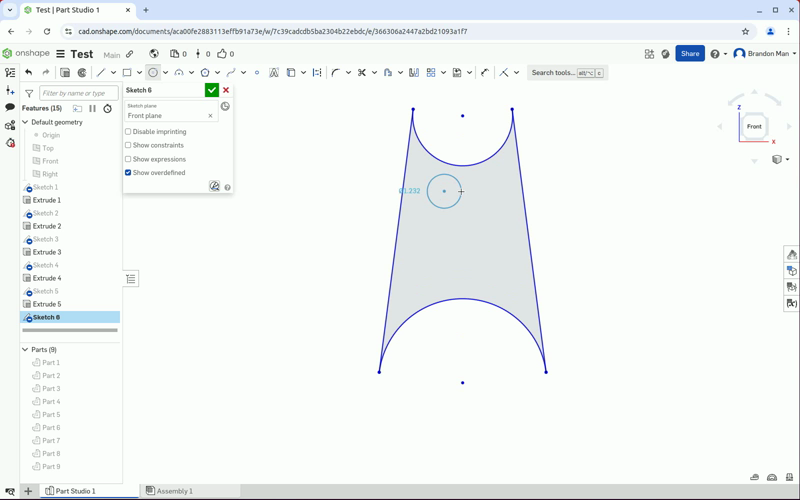
scroll(6)
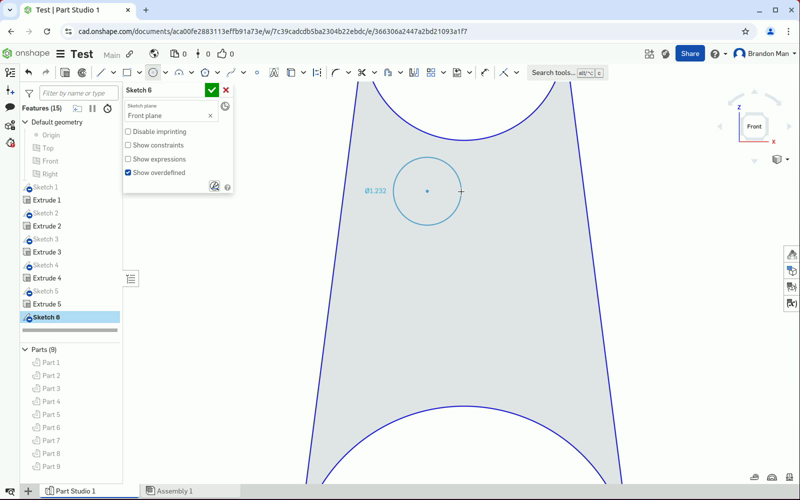
click(461, 191)
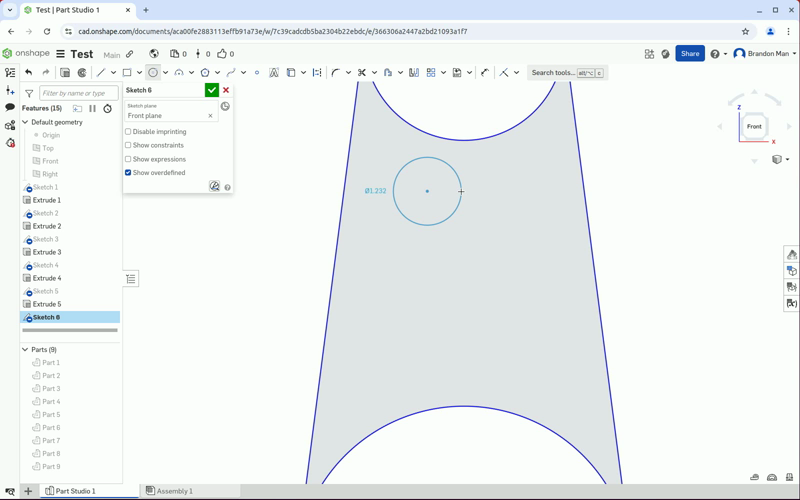
scroll(-6)
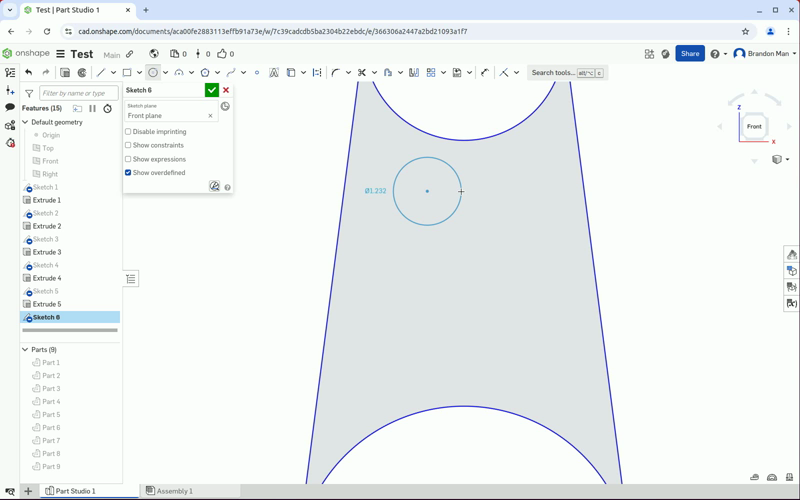
scroll(-6)
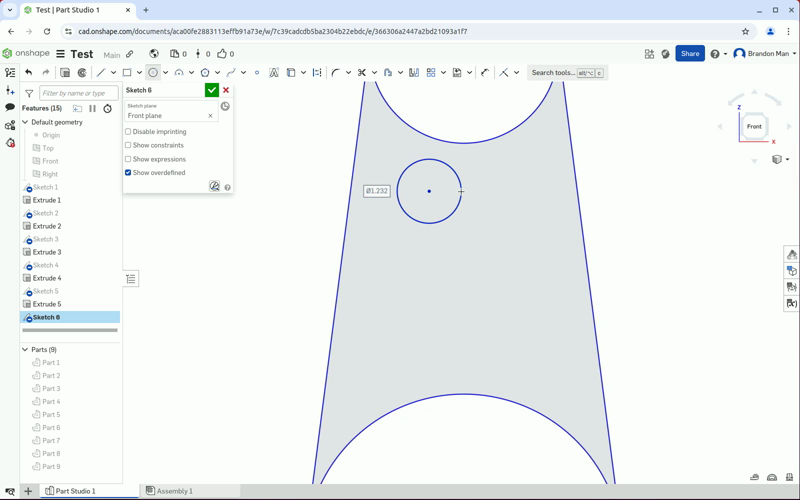
scroll(-6)
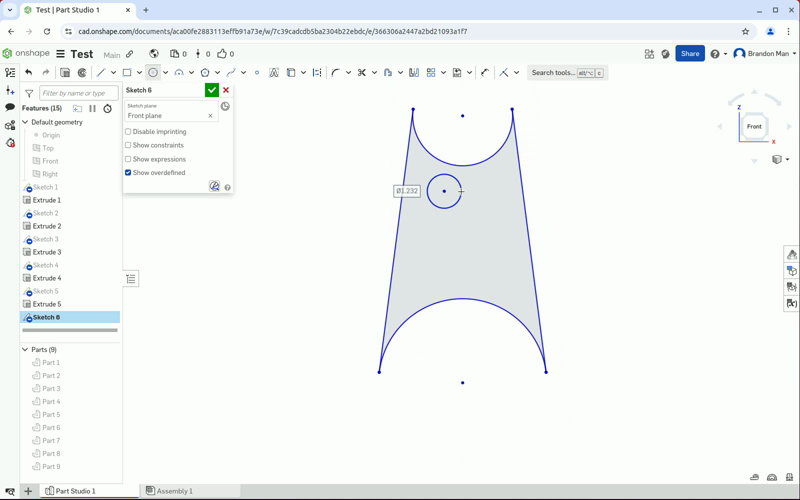
scroll(-6)
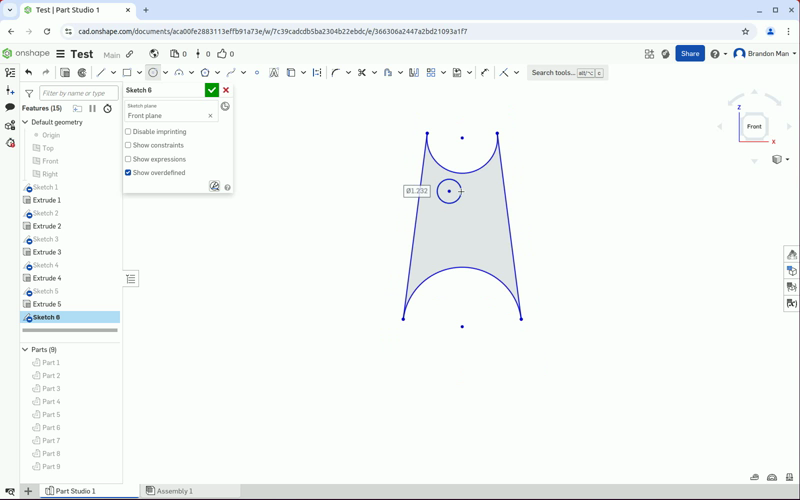
scroll(-6)
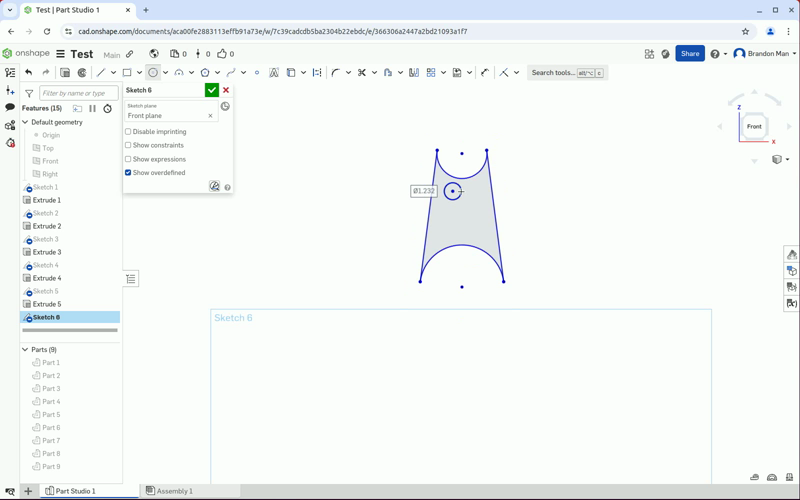
scroll(-6)
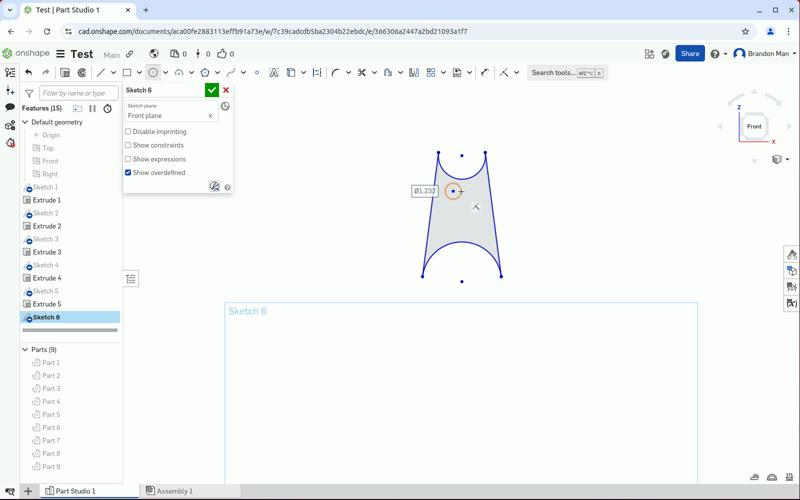
scroll(-6)
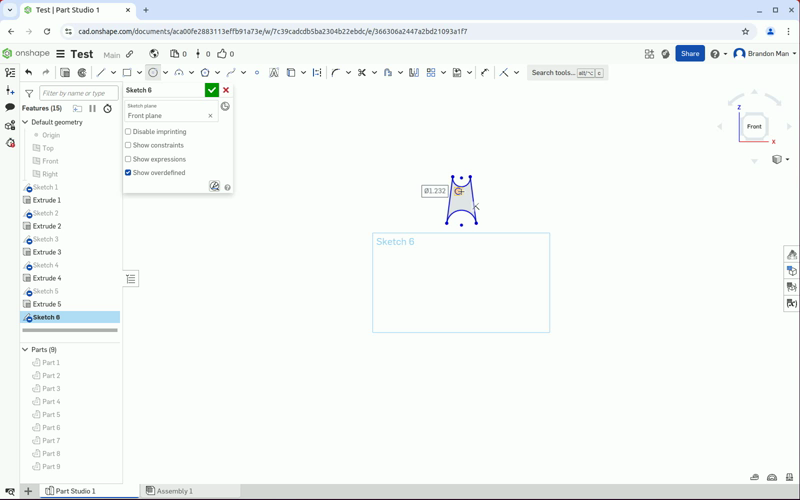
key(esc)
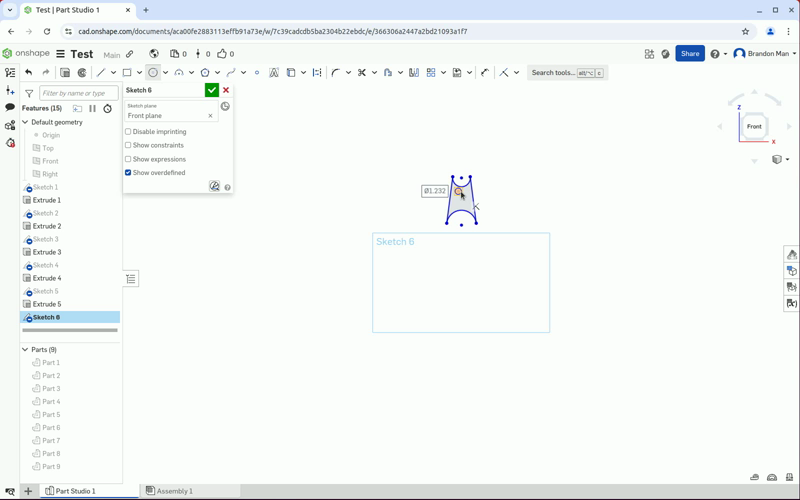
mouse_move(460, 203)
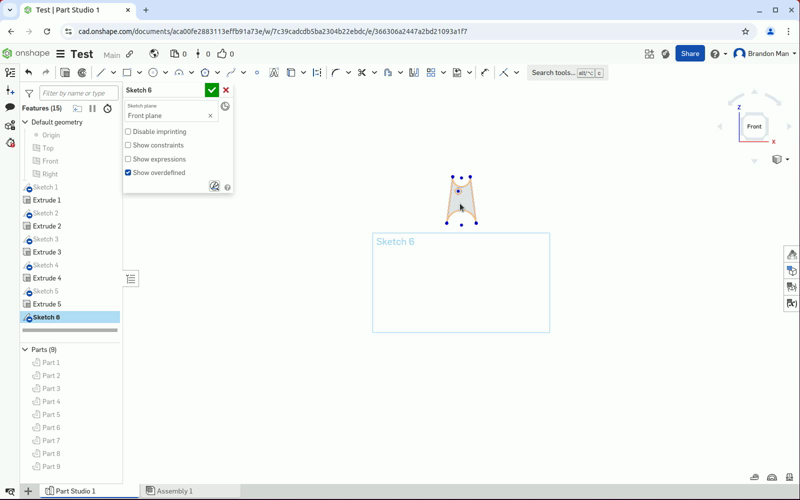
scroll(6)
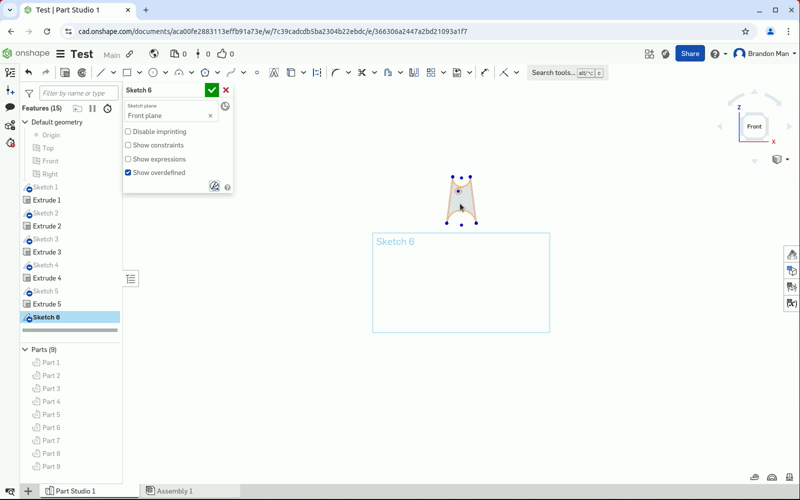
scroll(6)
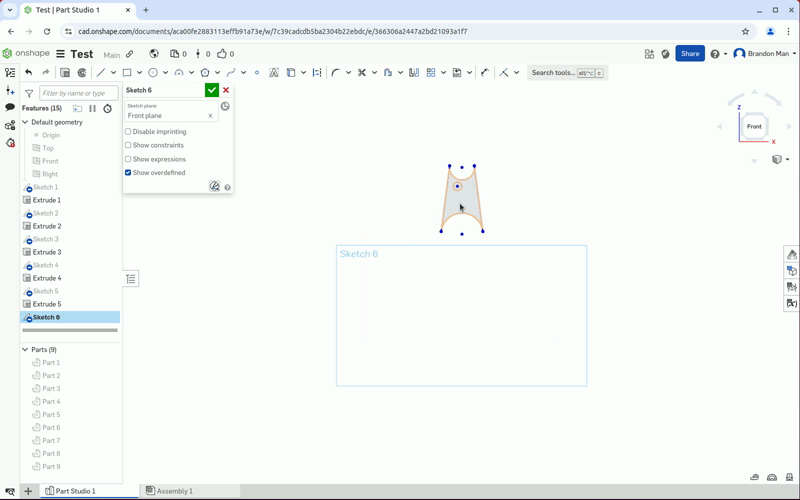
scroll(6)
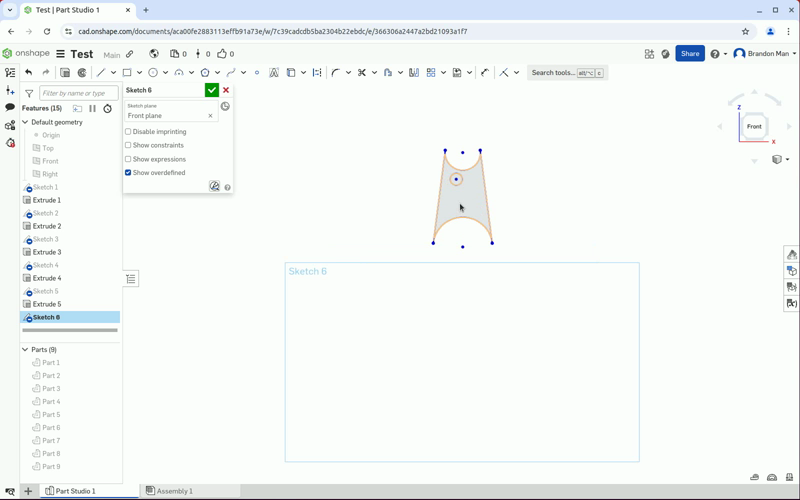
scroll(6)
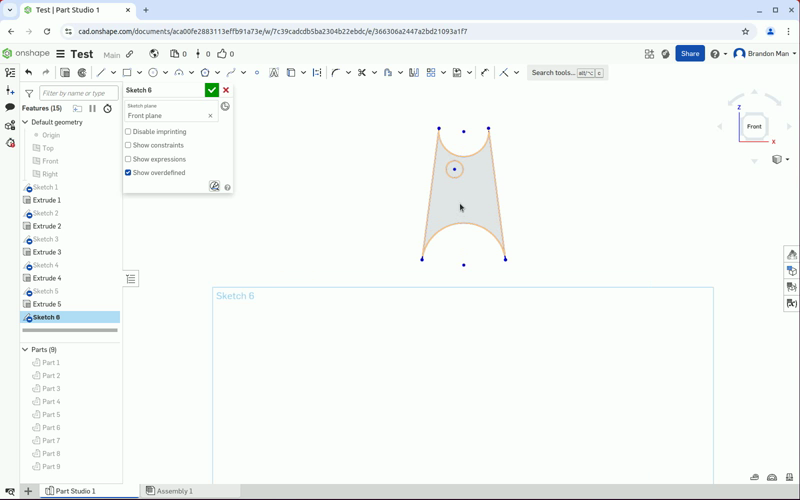
scroll(6)
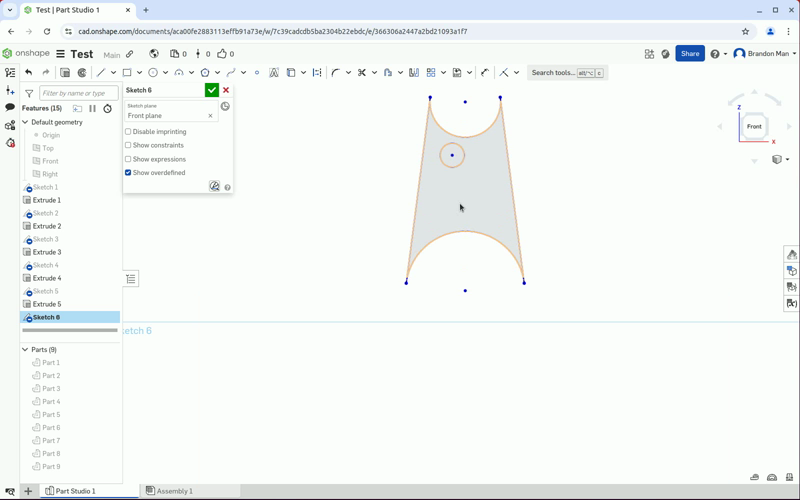
scroll(6)
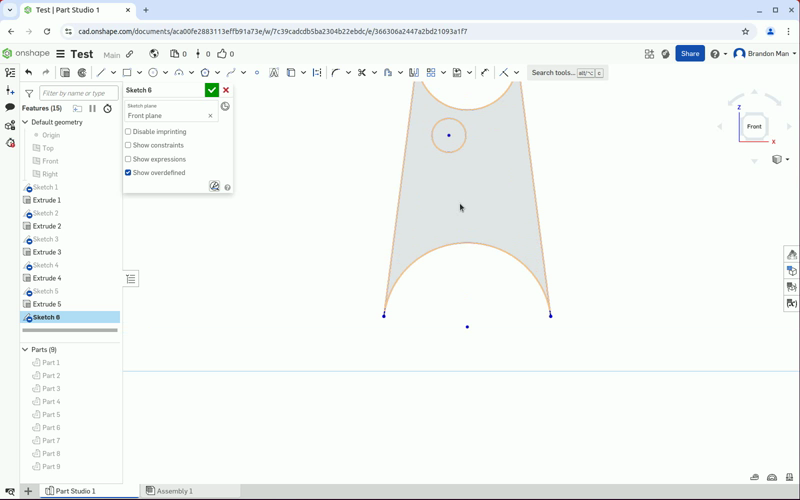
scroll(6)
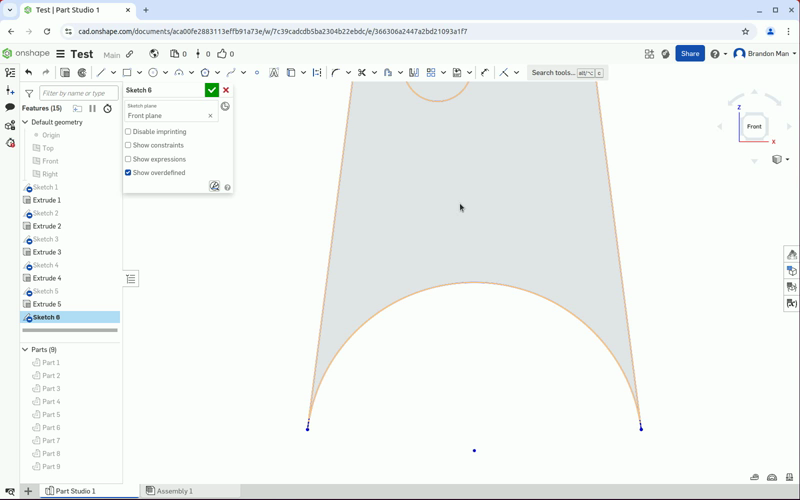
click(460, 203)
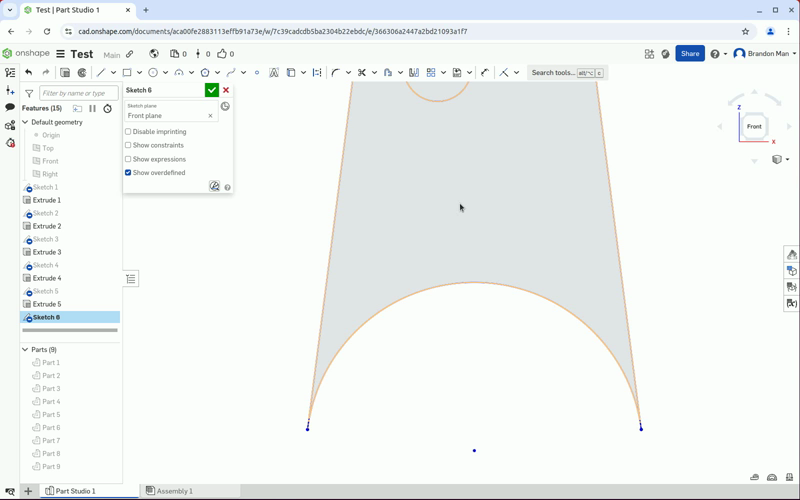
scroll(-6)
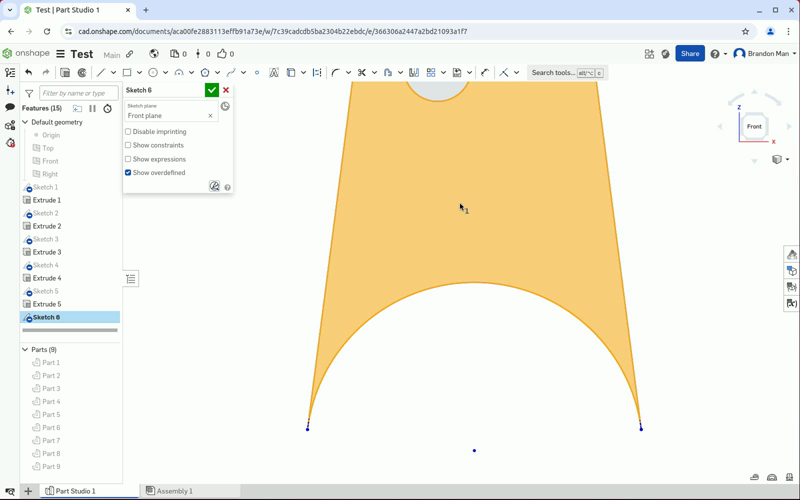
scroll(-6)
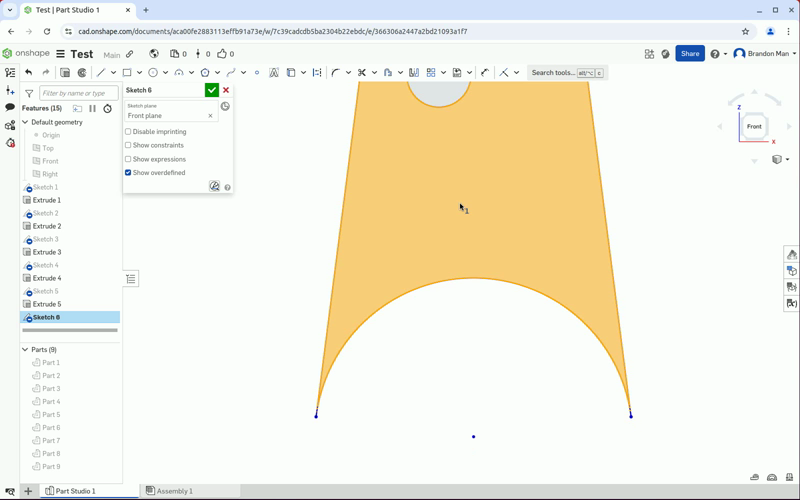
scroll(-6)
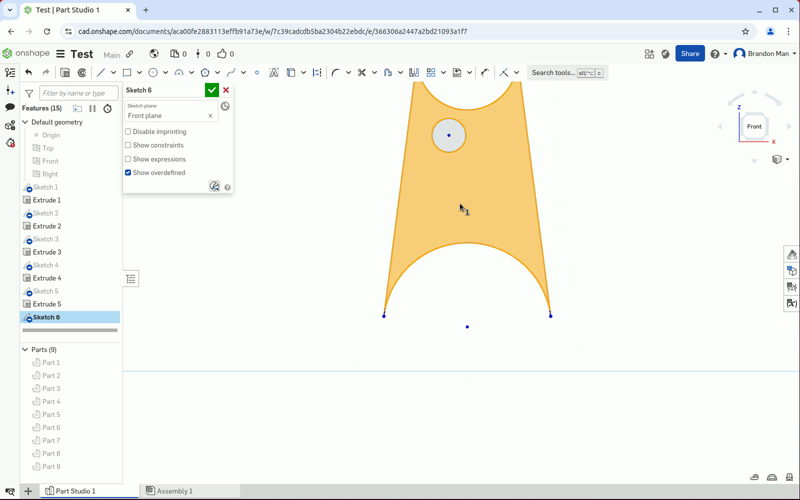
scroll(-6)
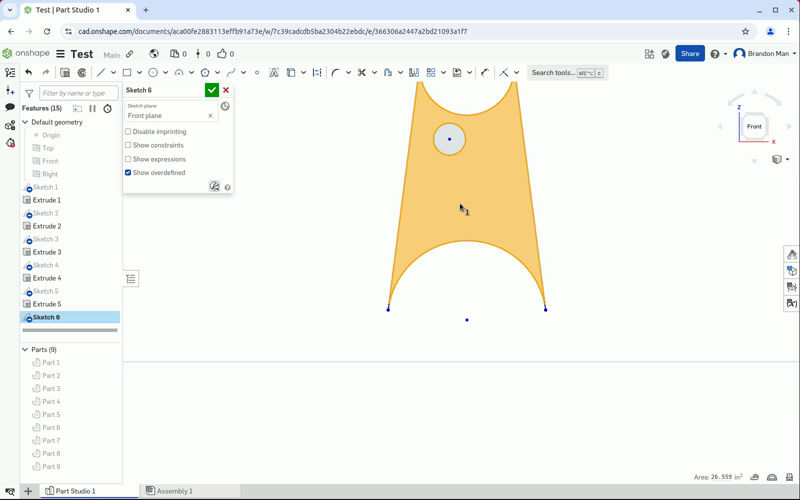
scroll(-6)
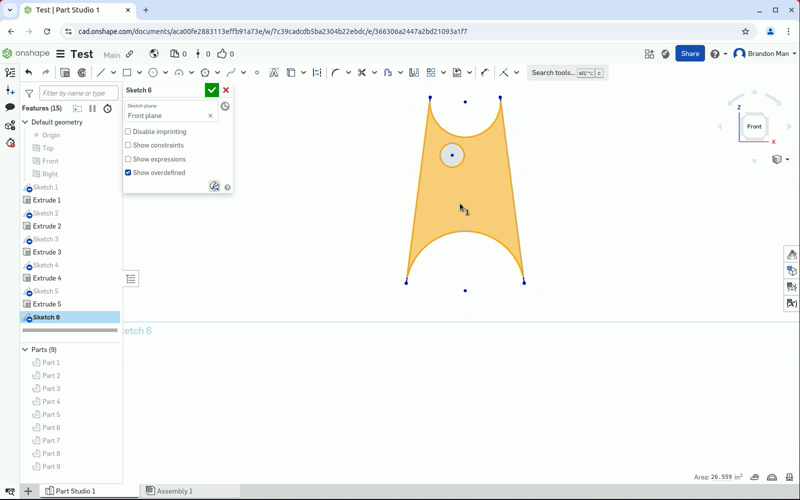
scroll(-6)
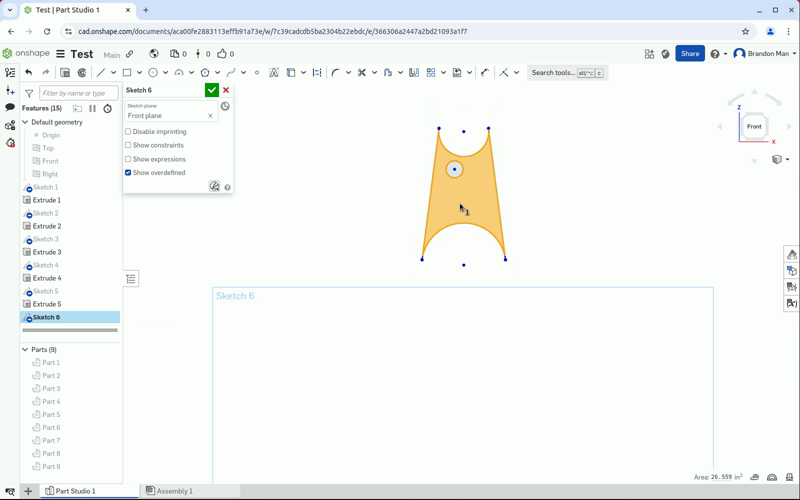
scroll(-6)
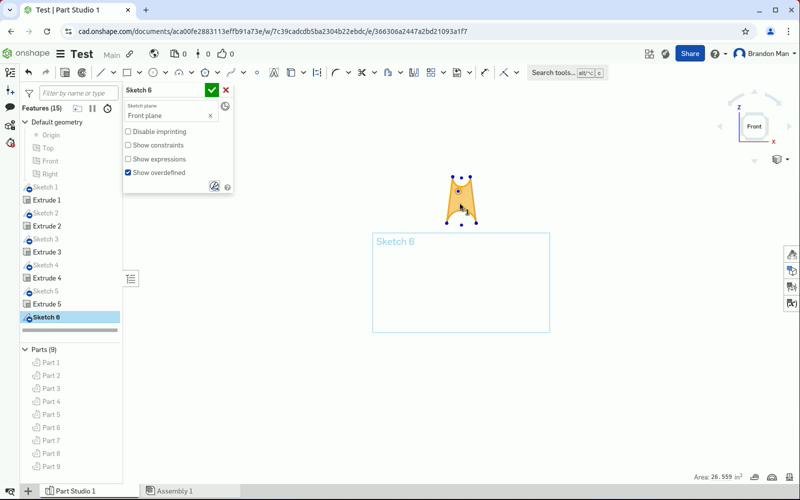
mouse_move(73, 352)
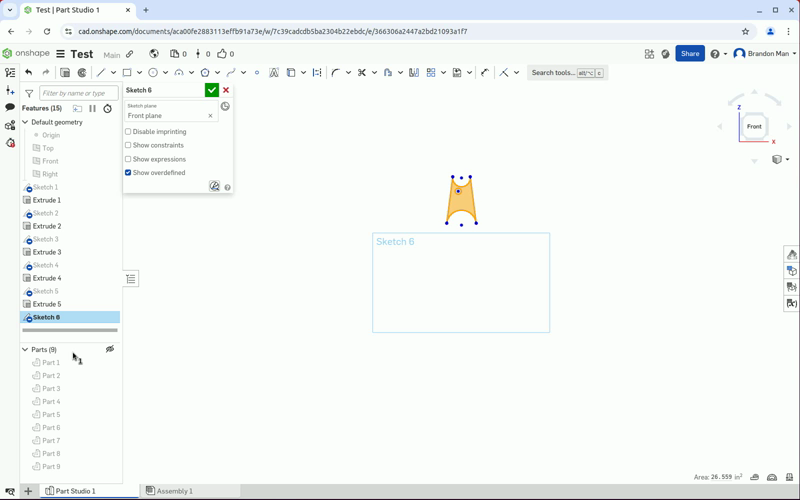
key(shift+y)
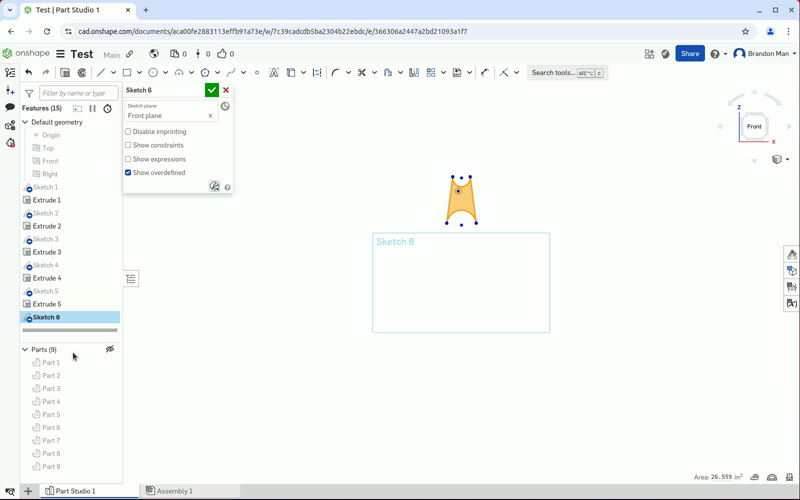
key(shift+e)
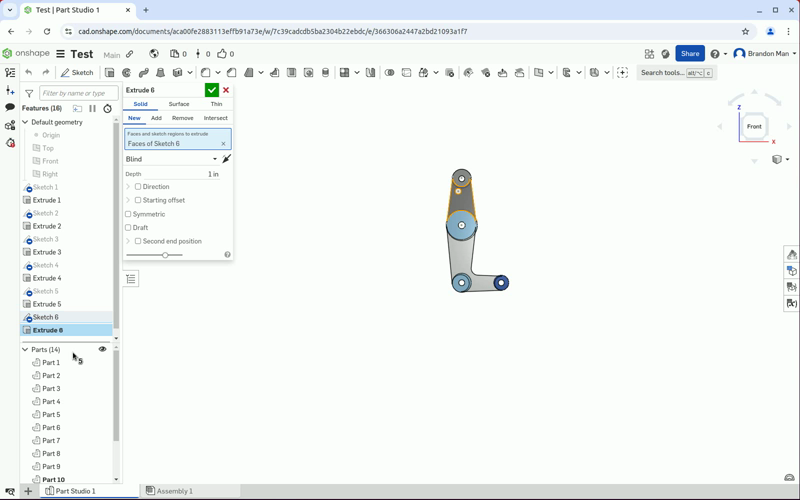
mouse_move(143, 106)
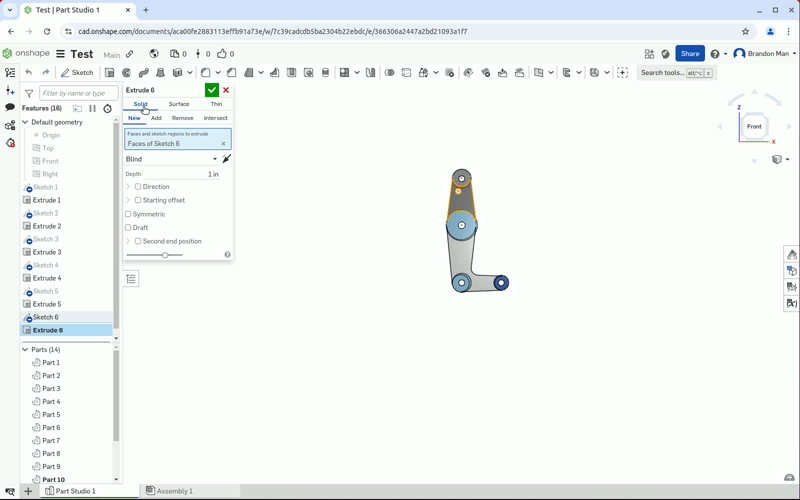
click(143, 106)
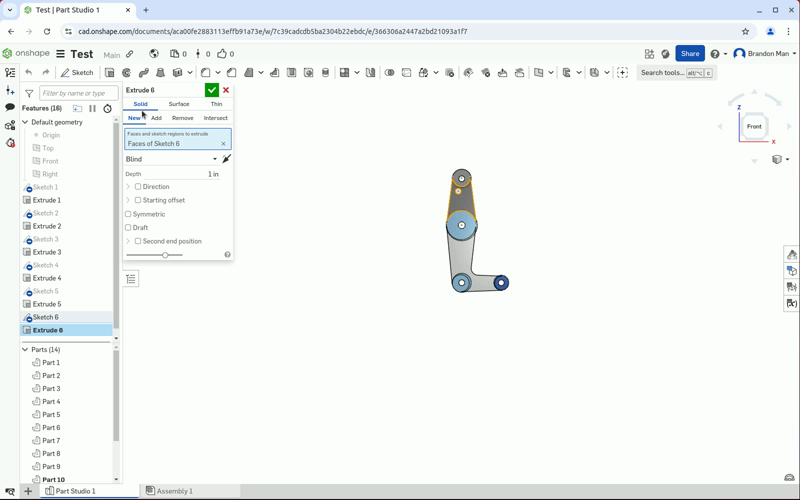
mouse_move(137, 120)
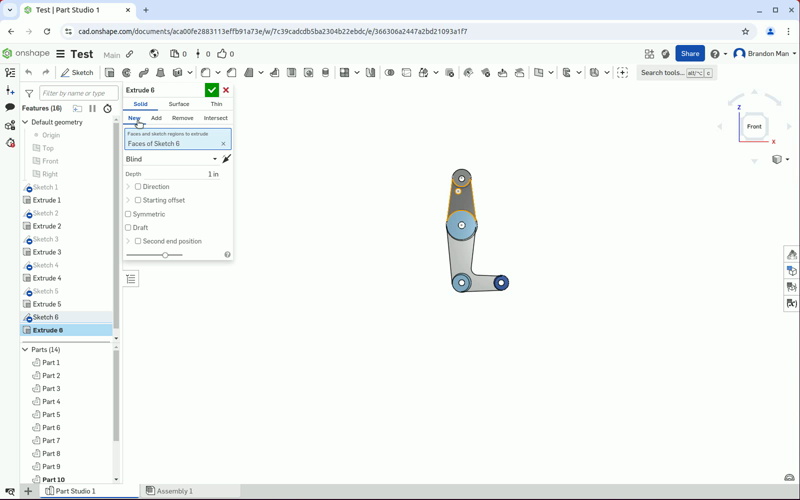
click(137, 120)
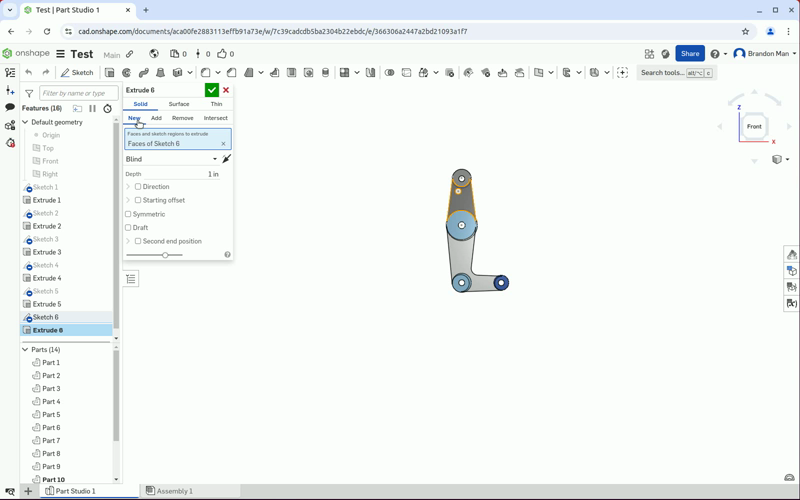
key(tab, 4)
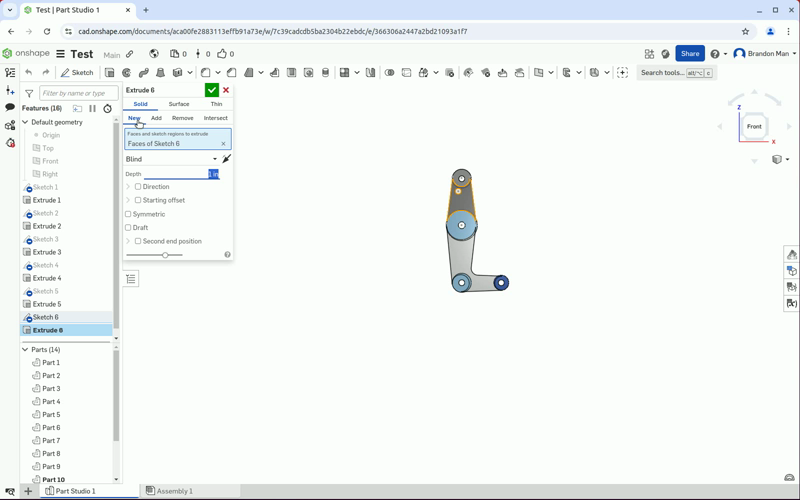
text(0.481)
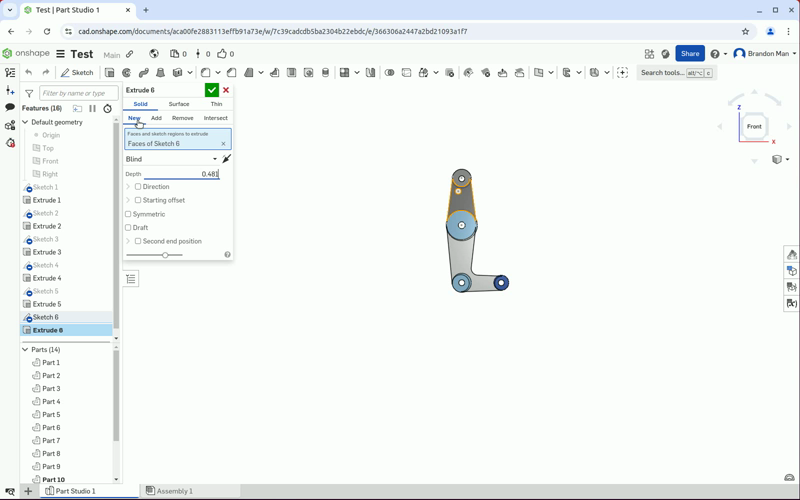
key(enter)
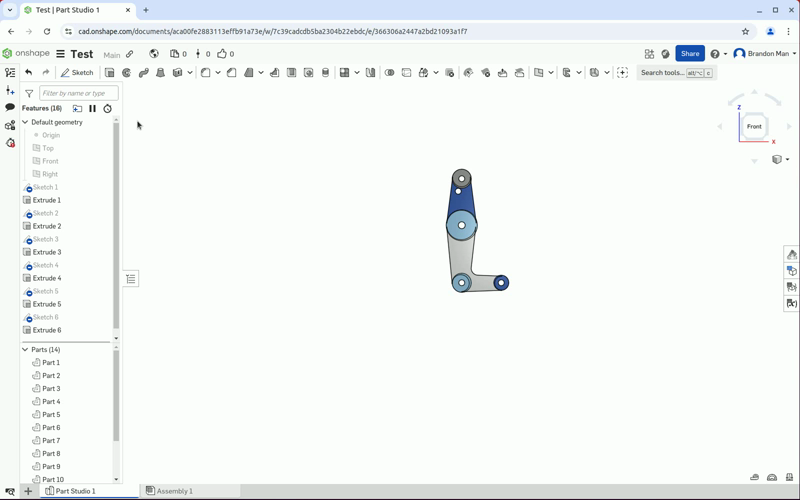
key(shift+h)
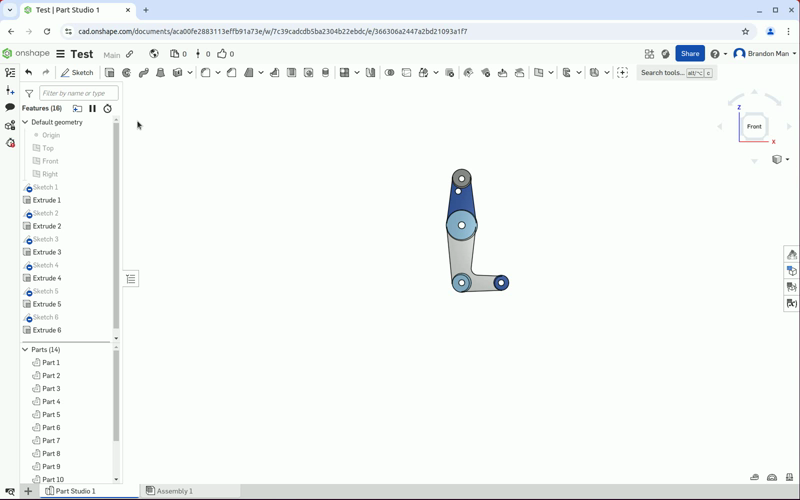
key(shift+h)
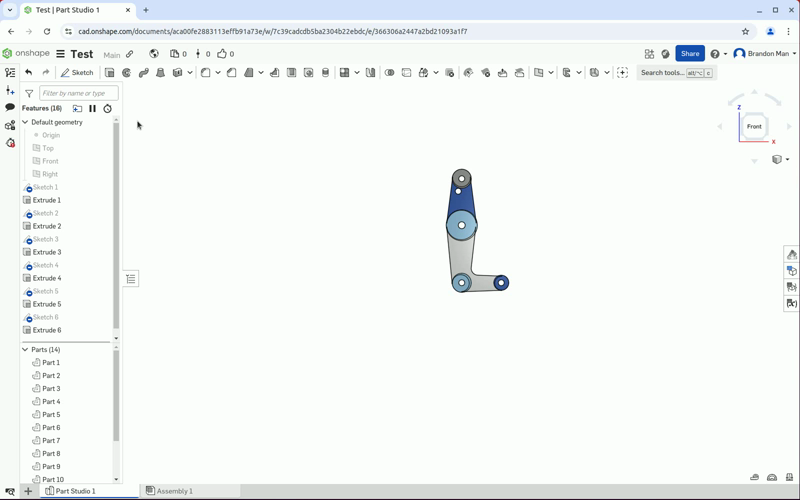
key(shift+7)
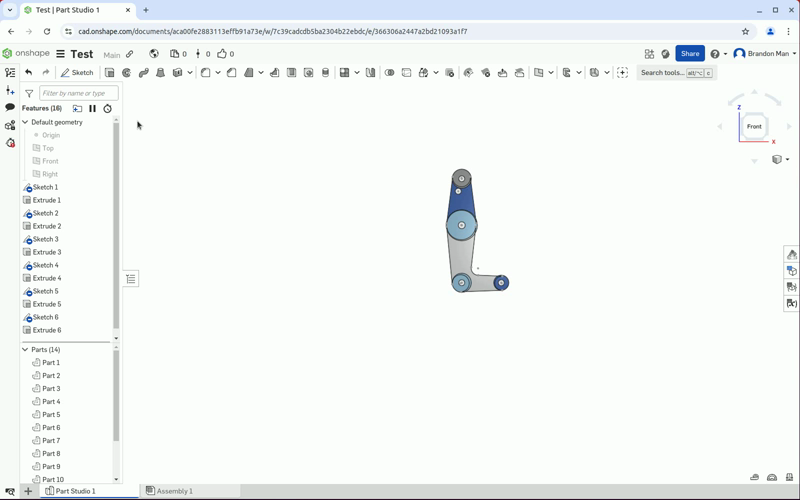
key(left, 2)
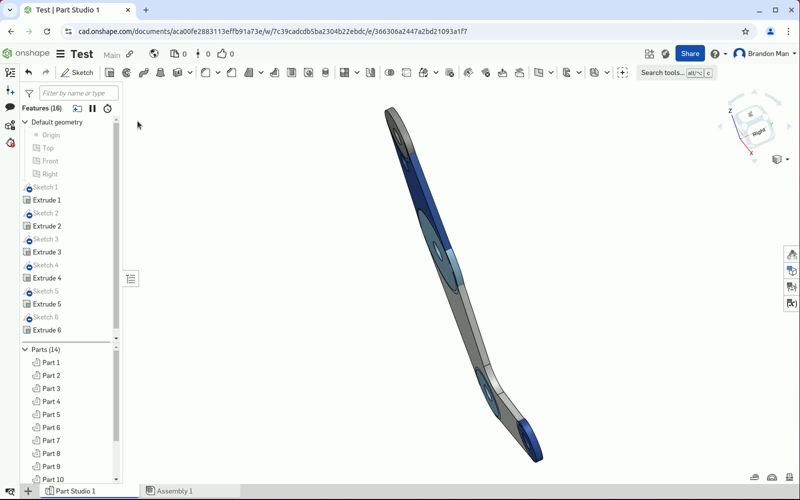
key(down, 2)
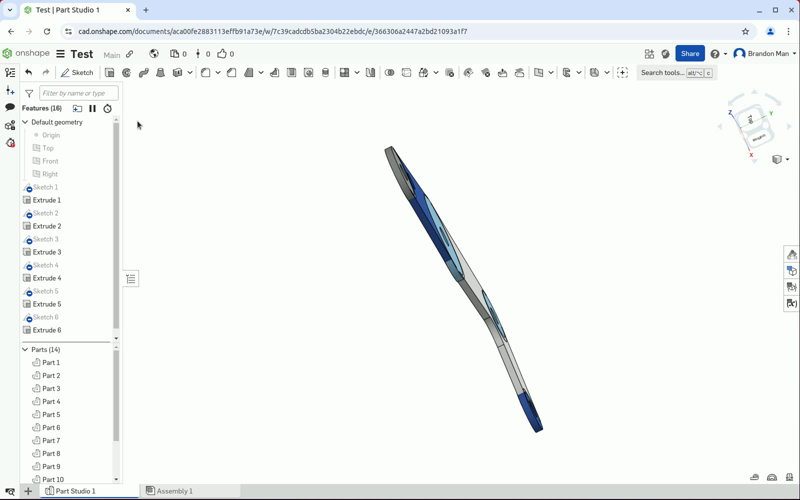
key(up, 2)
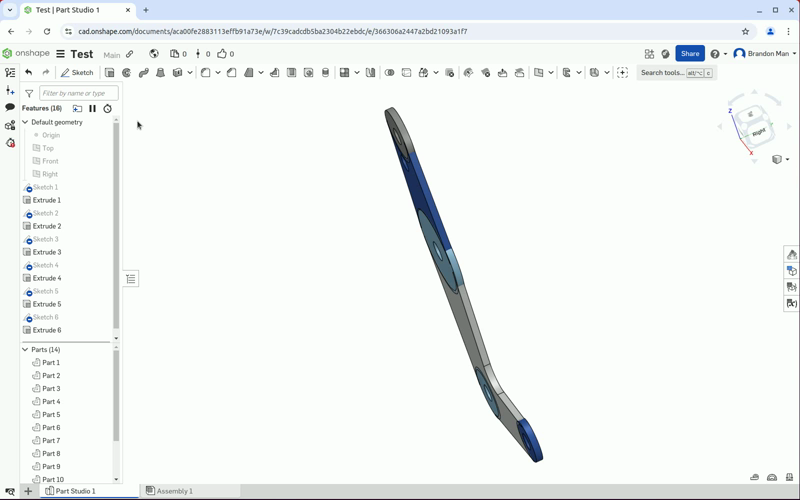
key(right, 2)
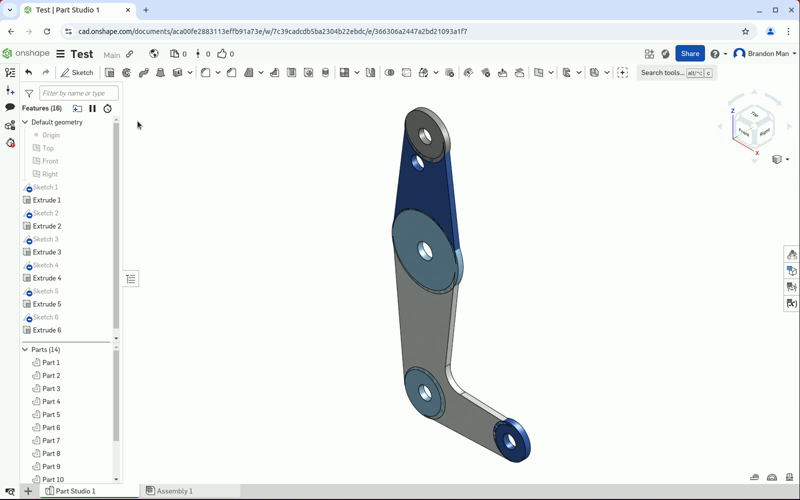
mouse_move(69, 189)
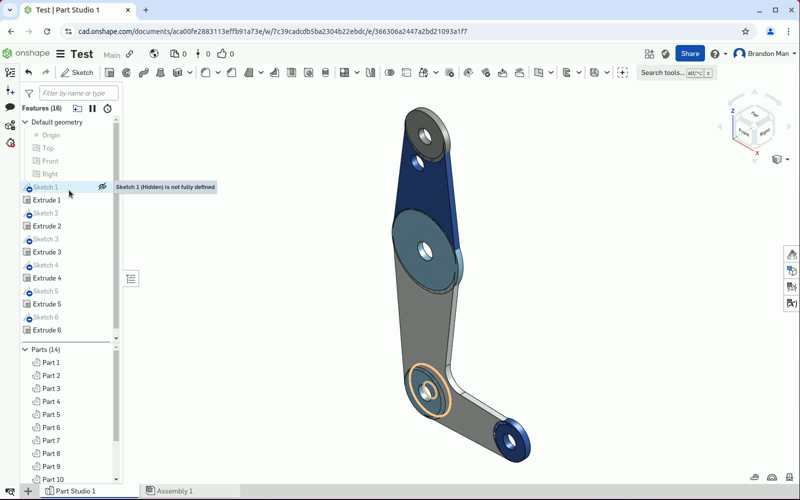
click(69, 189)